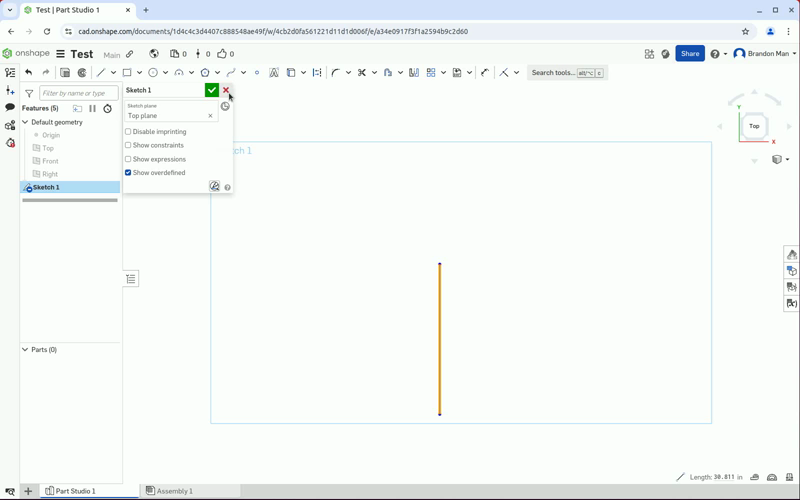
key(shift+h)
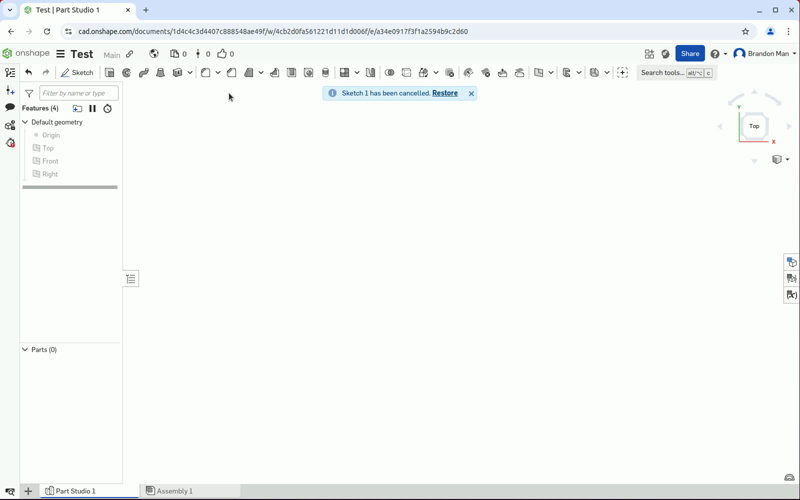
mouse_move(73, 352)
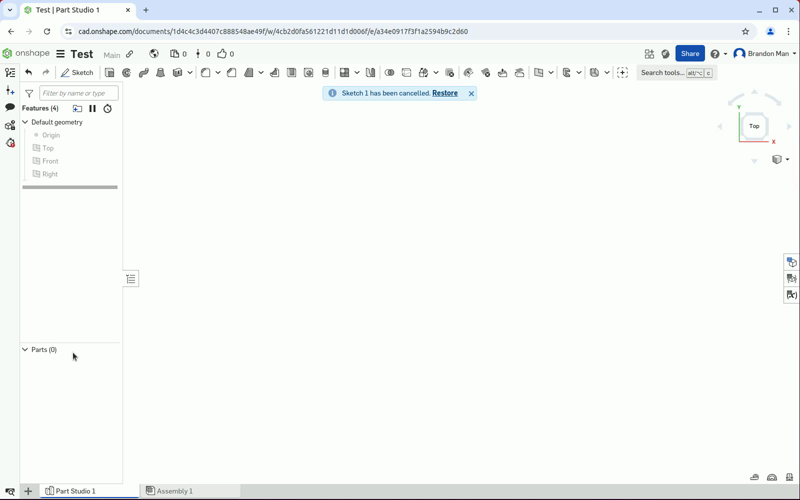
key(y)
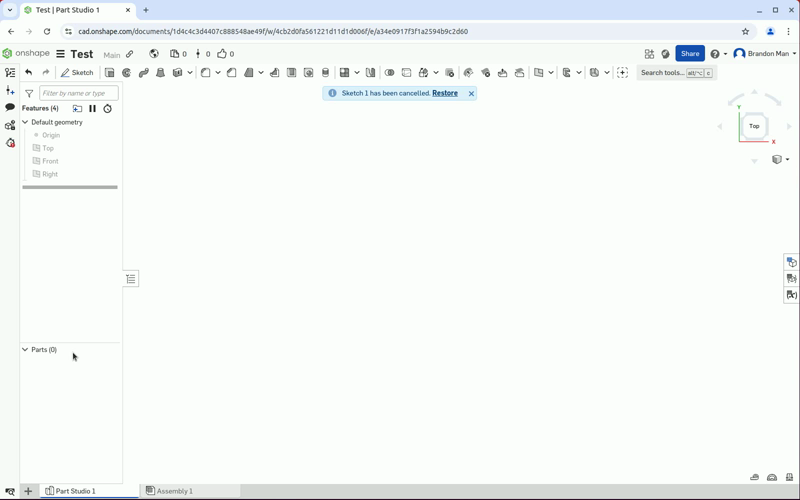
key(shift+p)
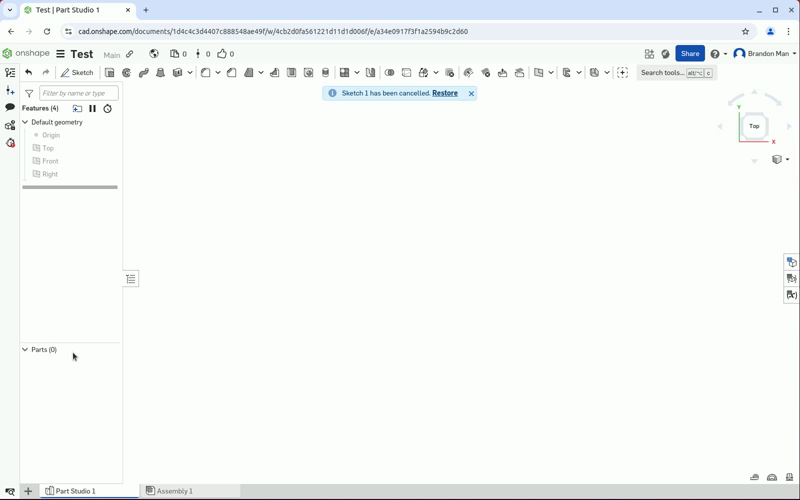
key(space)
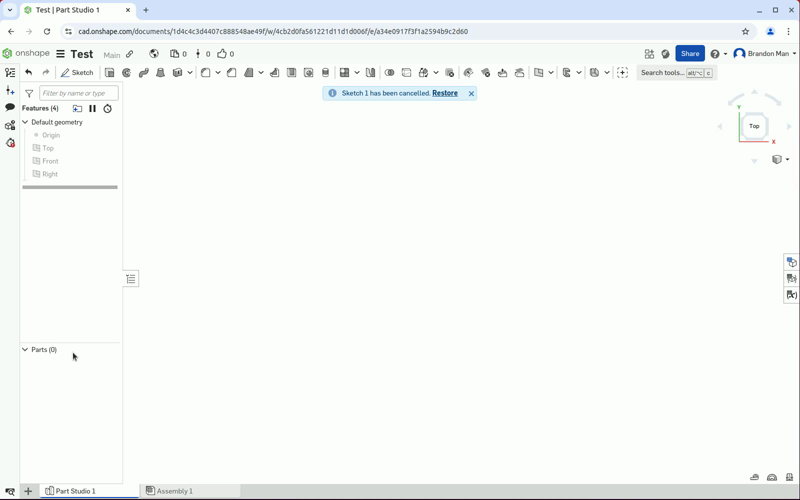
key_down(shift)
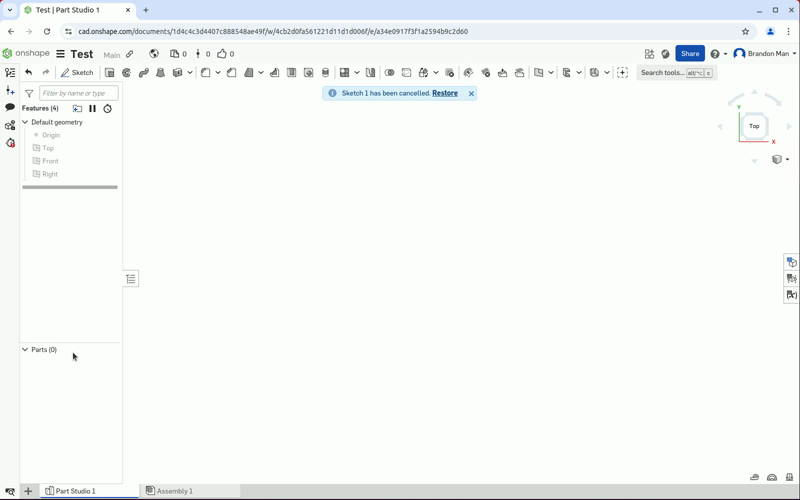
key(up)
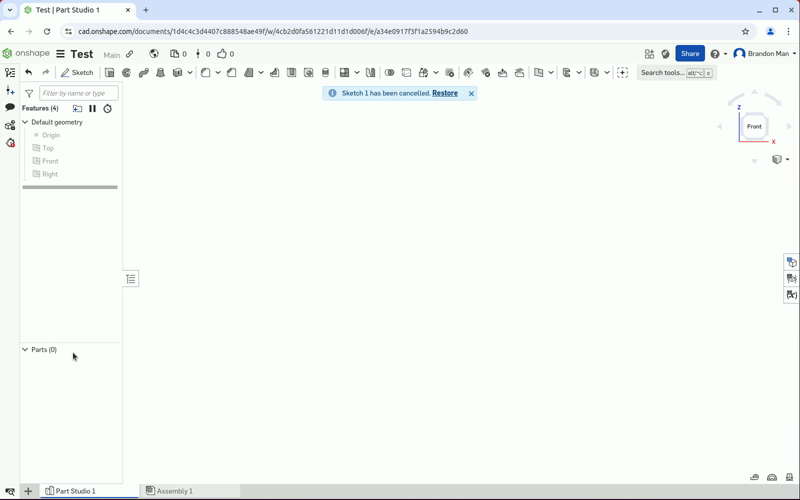
key_up(shift)
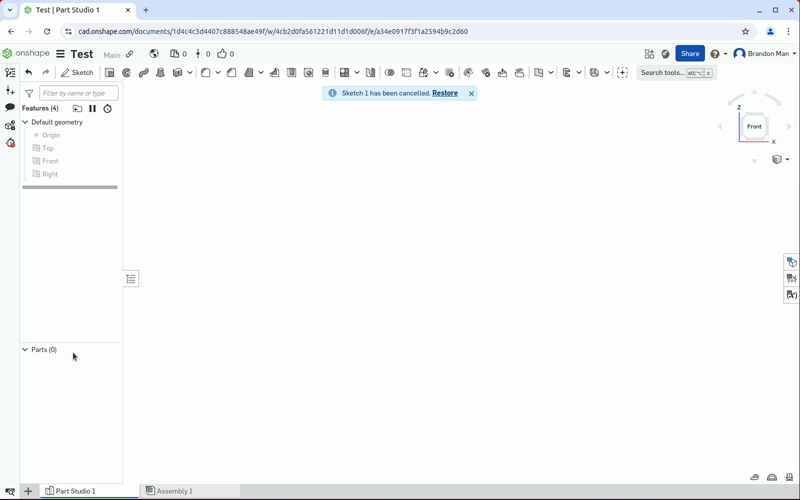
mouse_move(73, 352)
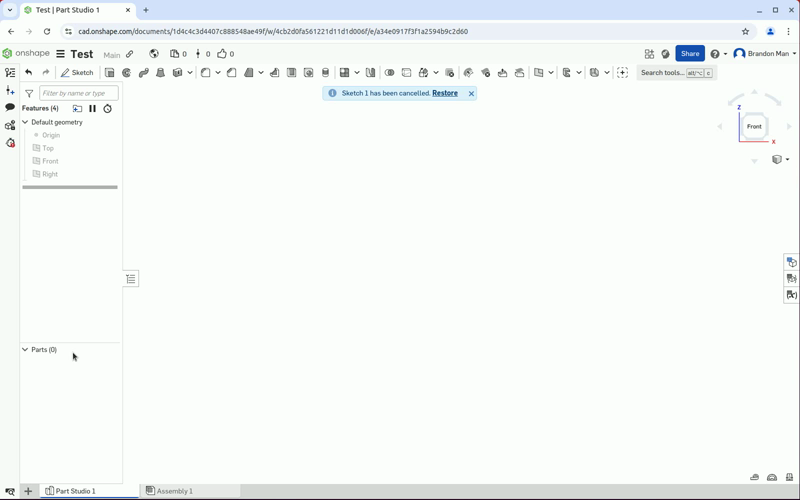
key(shift+y)
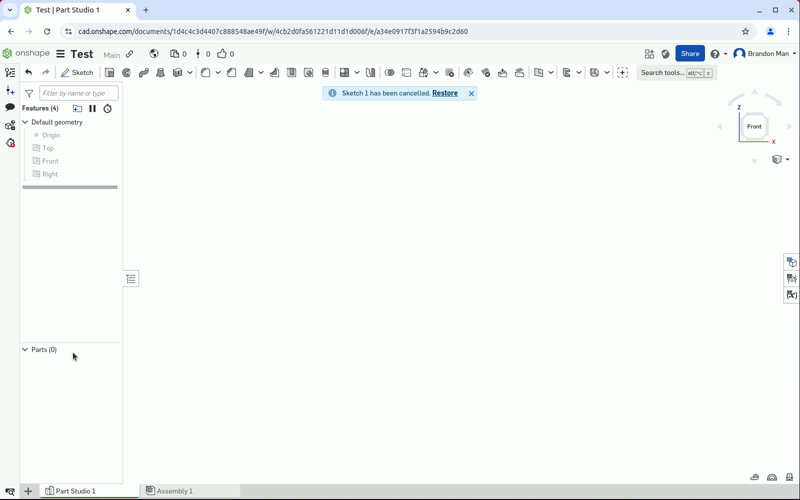
key(shift+s)
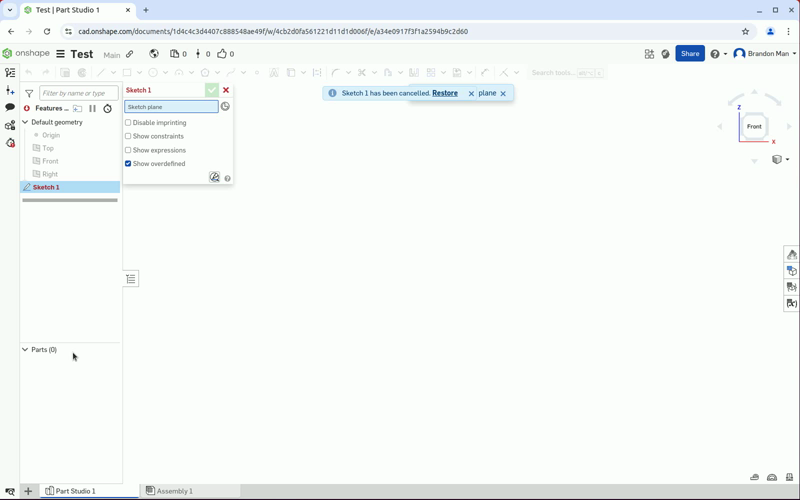
mouse_move(73, 163)
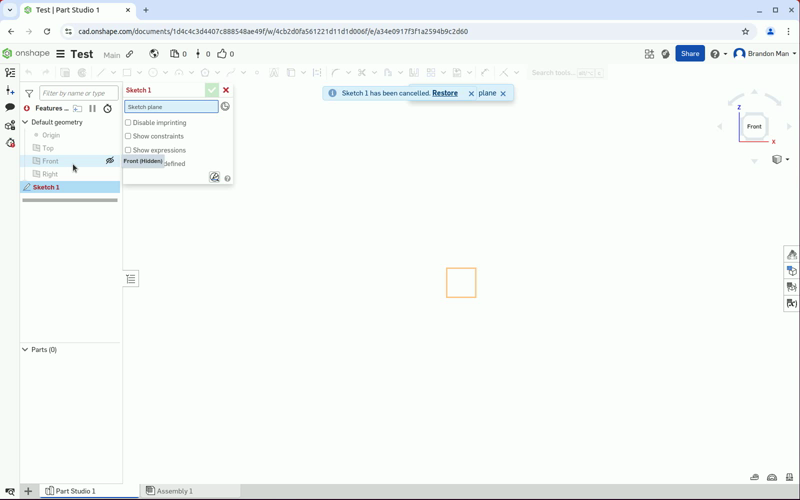
click(73, 163)
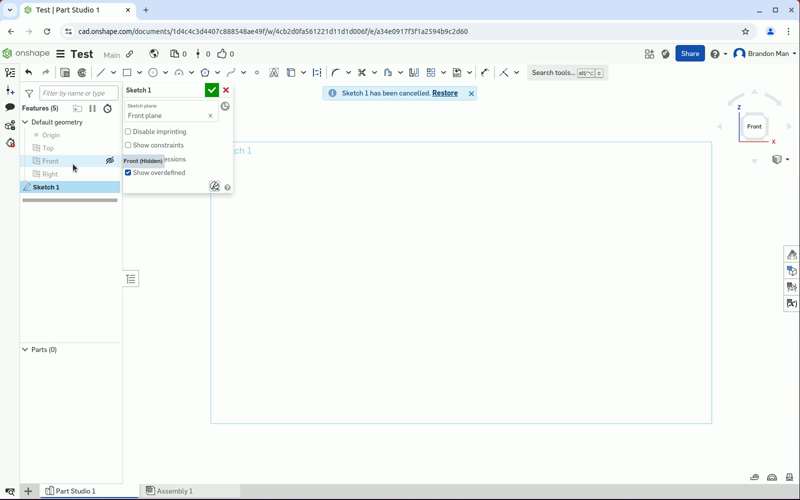
mouse_move(73, 352)
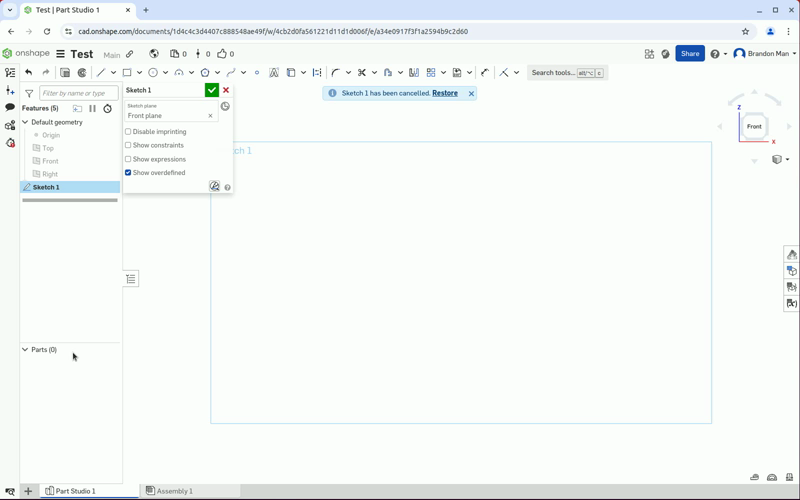
key(y)
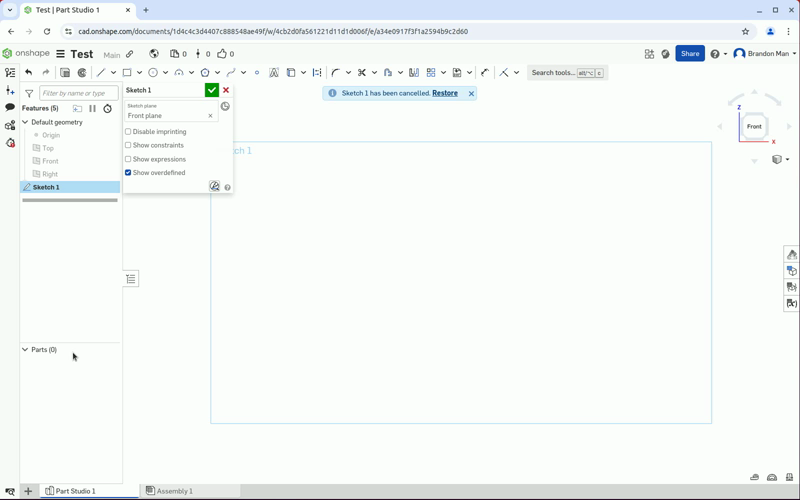
key(l)
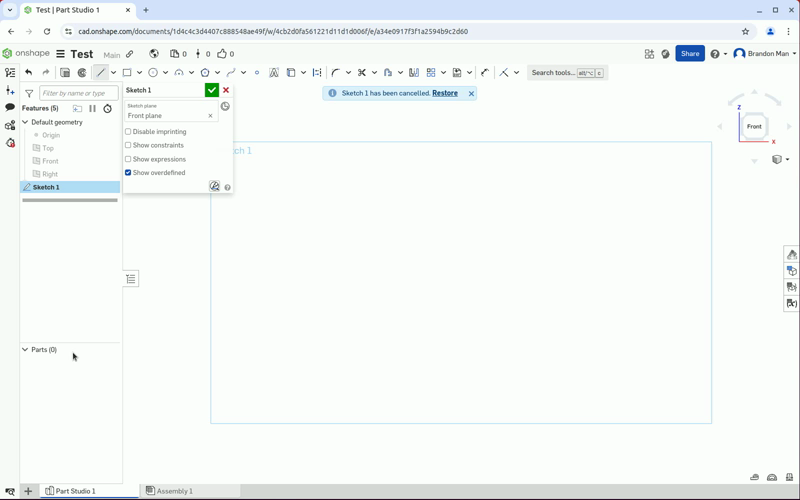
key_down(shift)
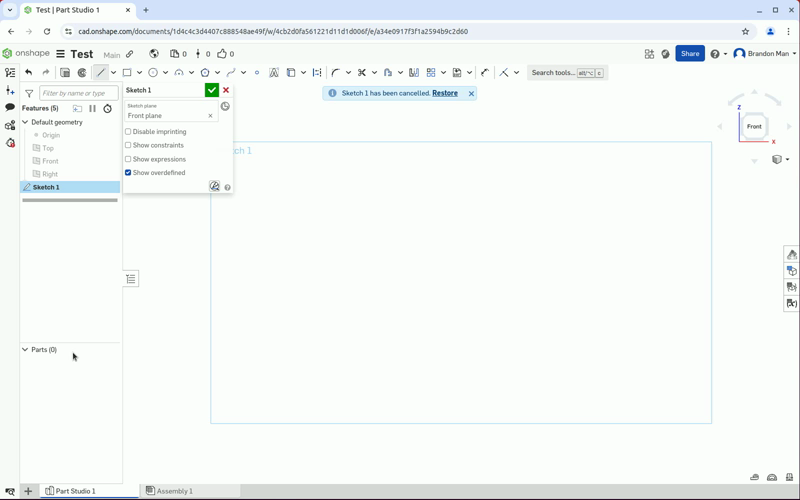
mouse_move(418, 282)
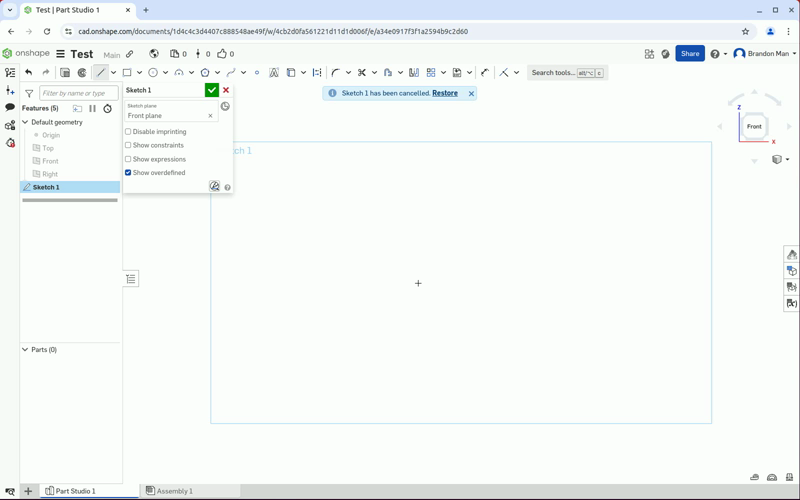
click(418, 282)
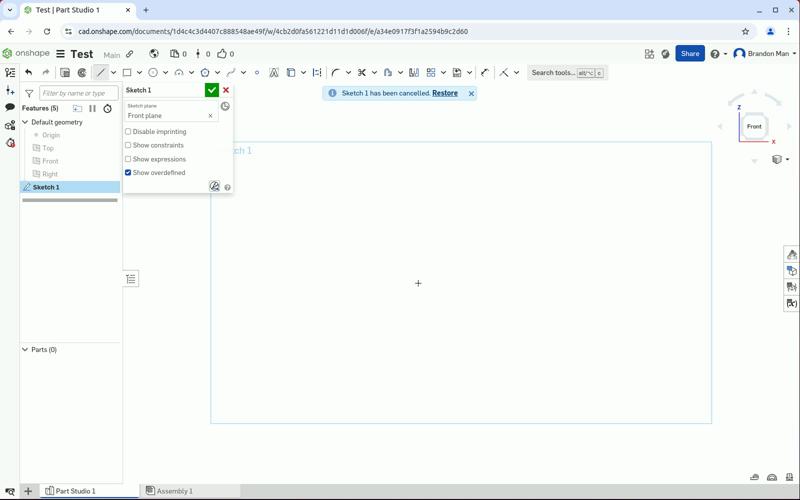
key_up(shift)
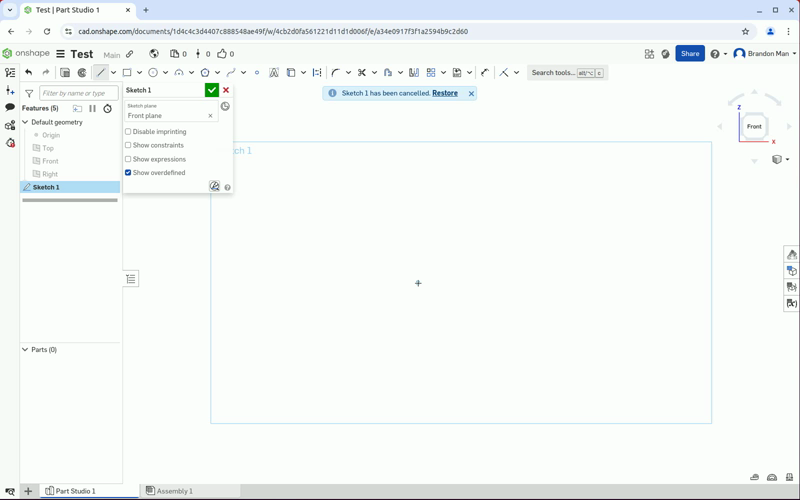
key_down(shift)
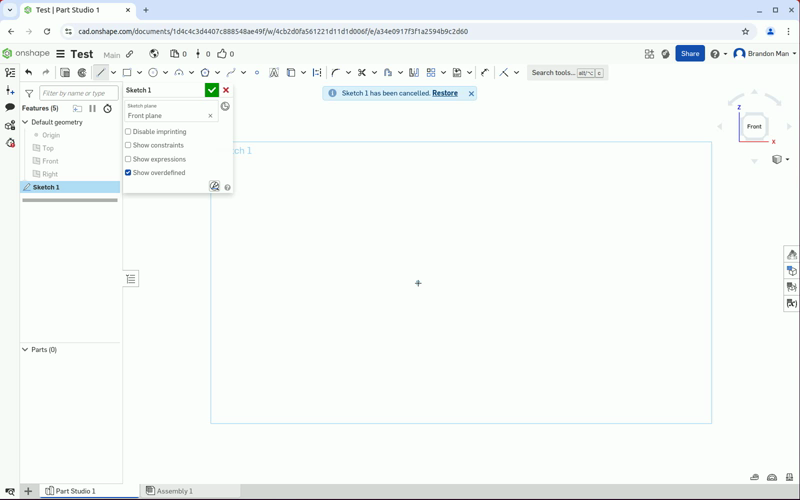
mouse_move(448, 282)
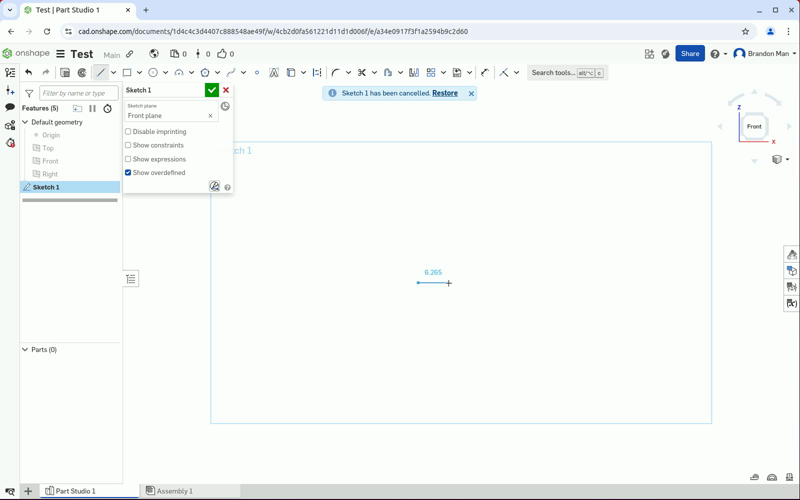
mouse_move(461, 282)
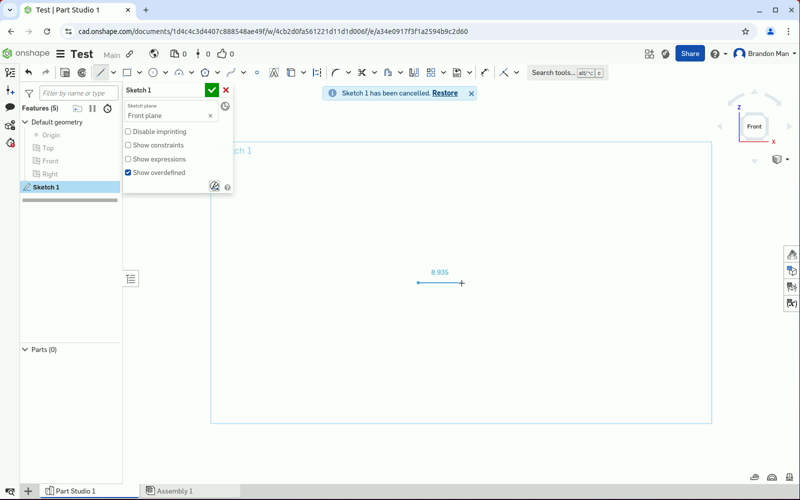
click(461, 282)
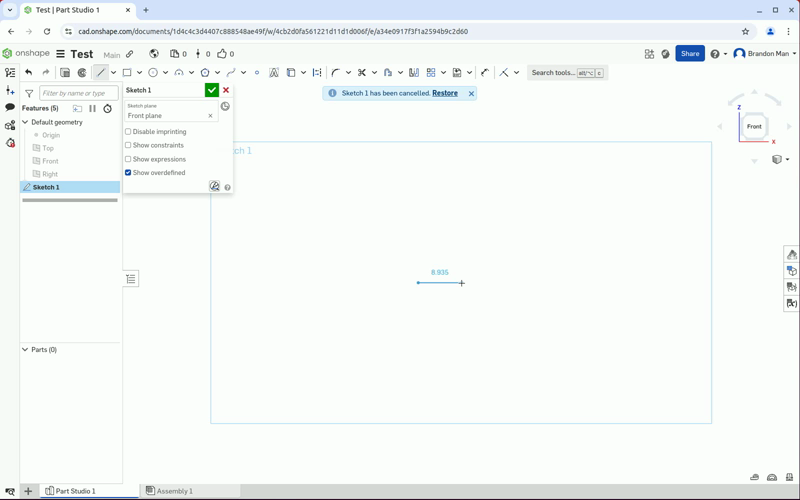
key_up(shift)
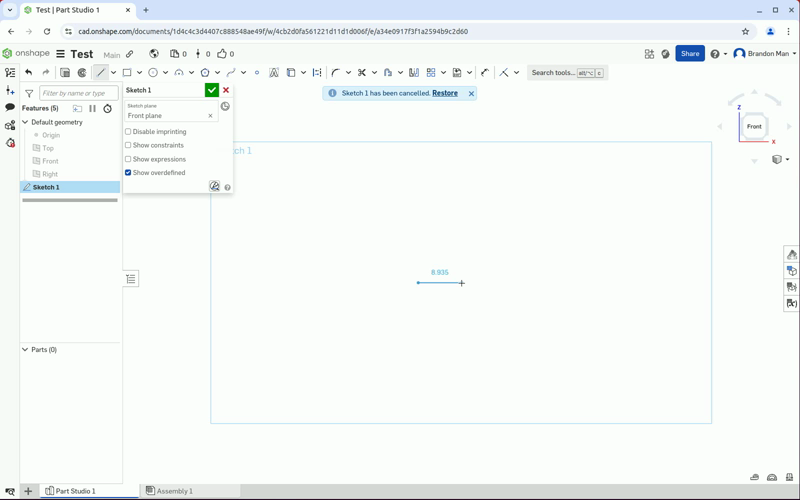
key_down(shift)
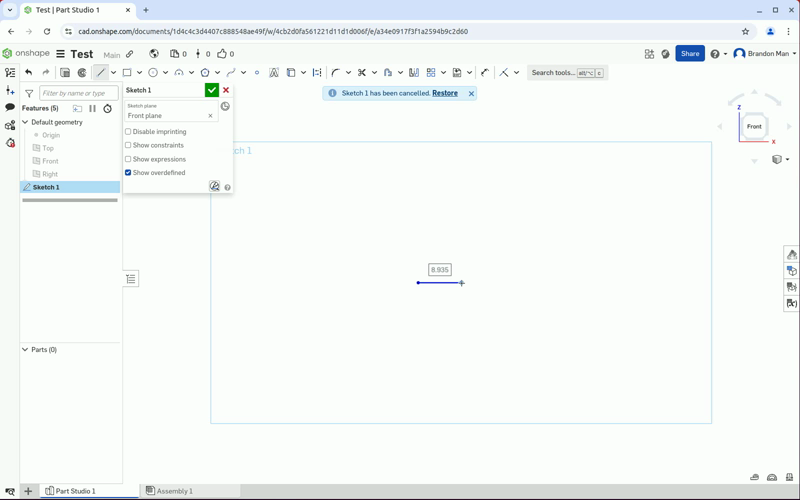
mouse_move(491, 282)
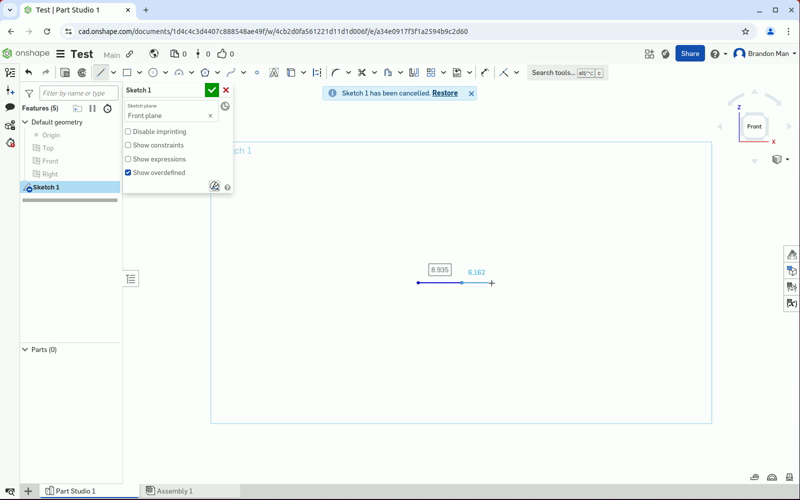
mouse_move(418, 261)
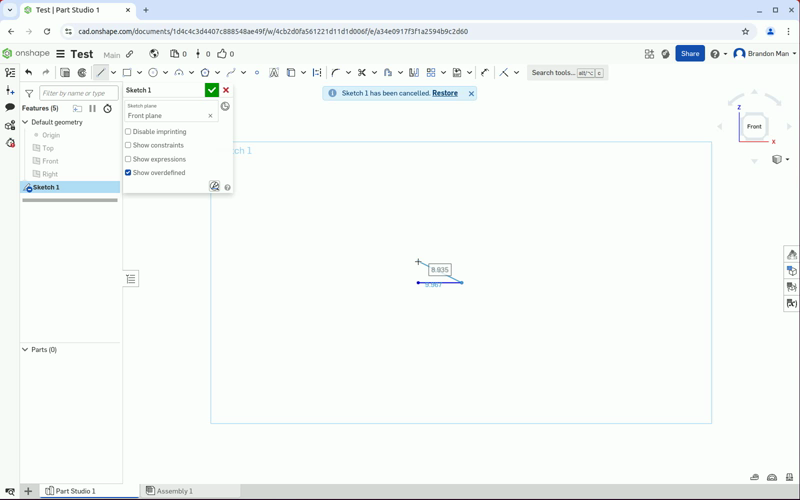
click(418, 261)
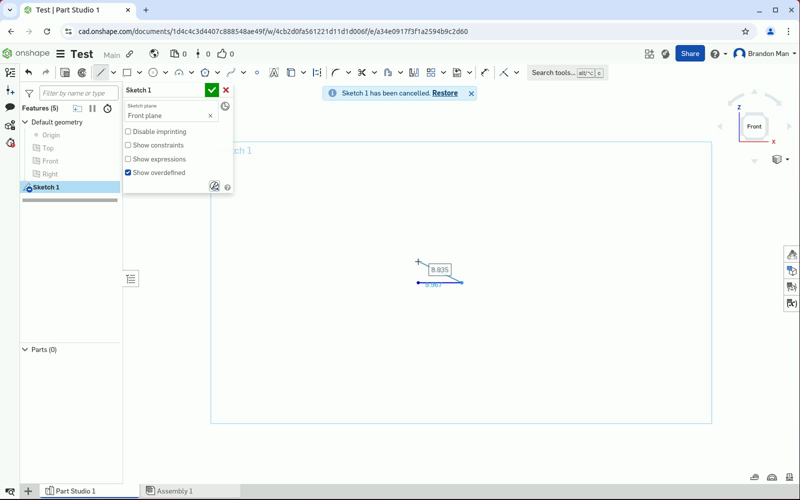
key_up(shift)
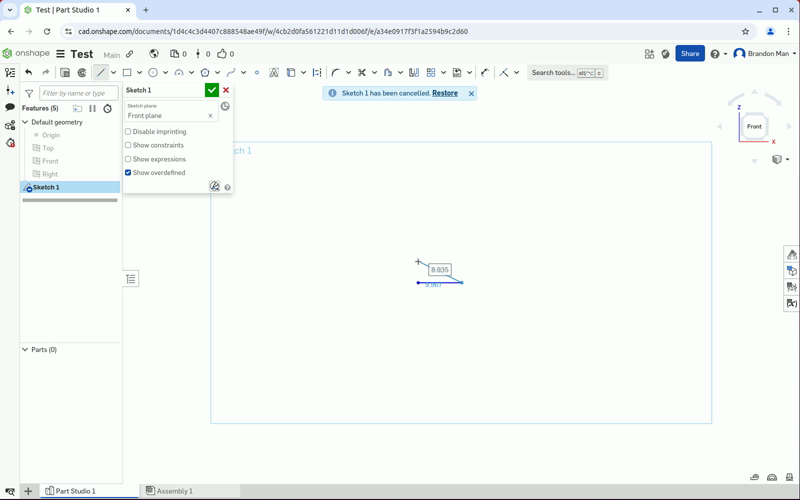
mouse_move(448, 261)
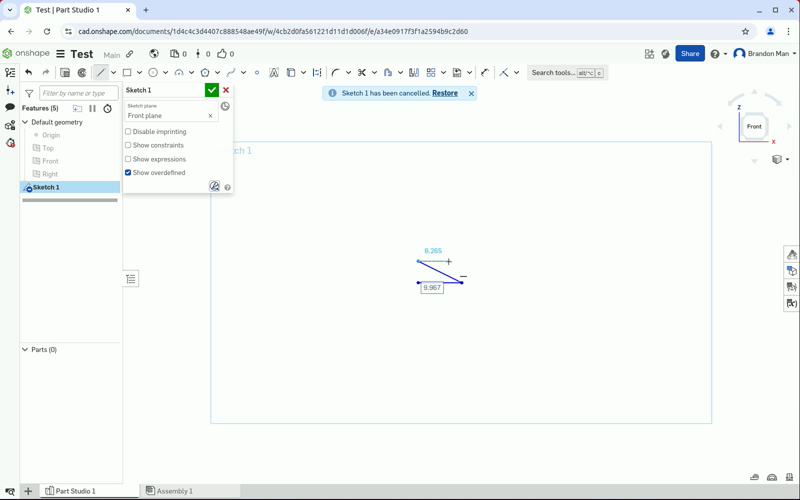
key_down(shift)
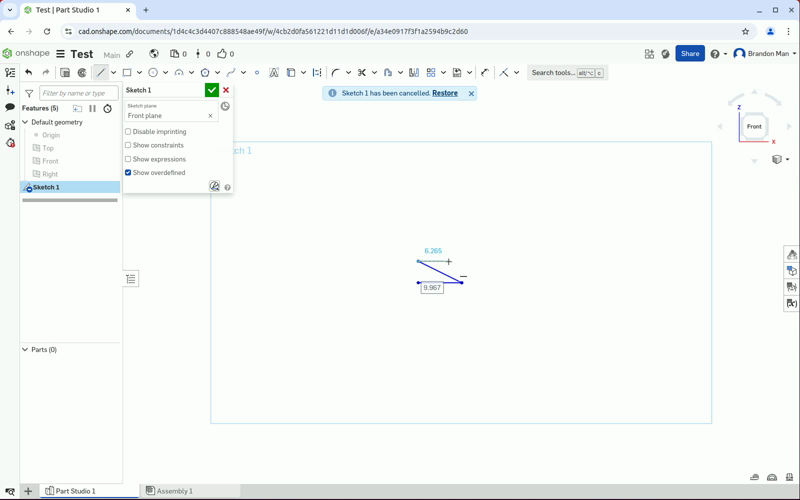
mouse_move(418, 282)
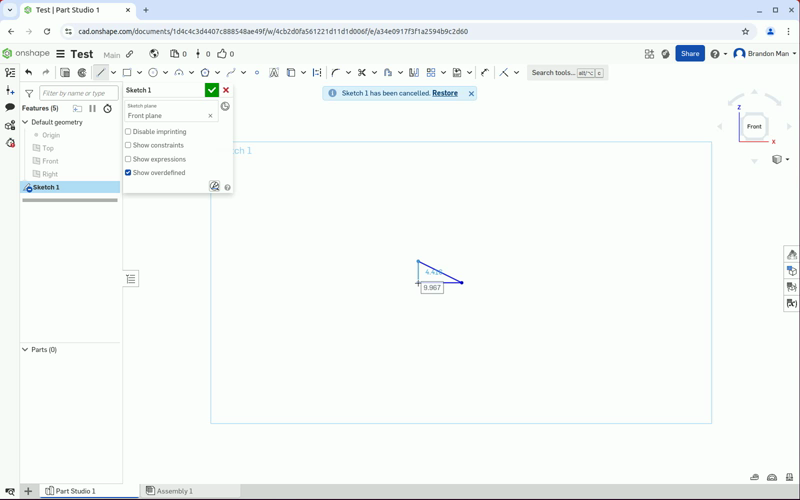
key_up(shift)
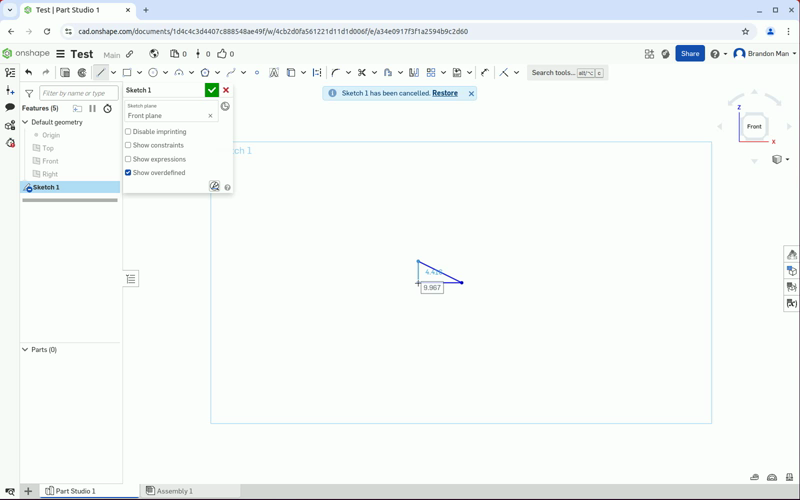
click(418, 282)
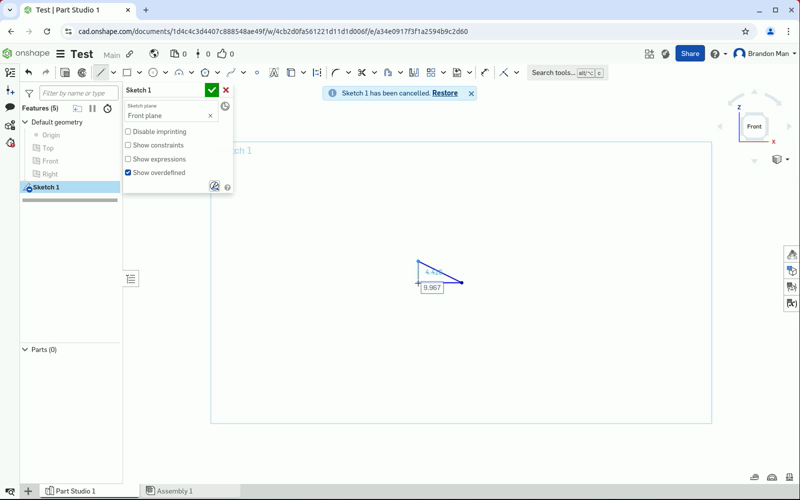
key(esc)
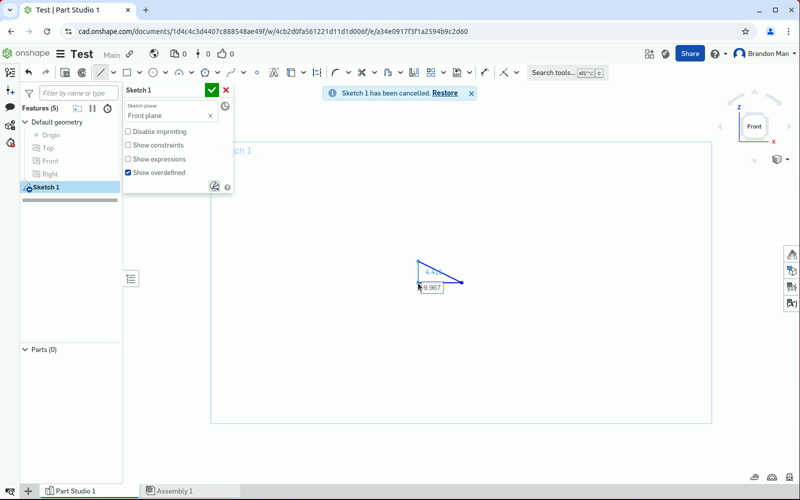
mouse_move(421, 275)
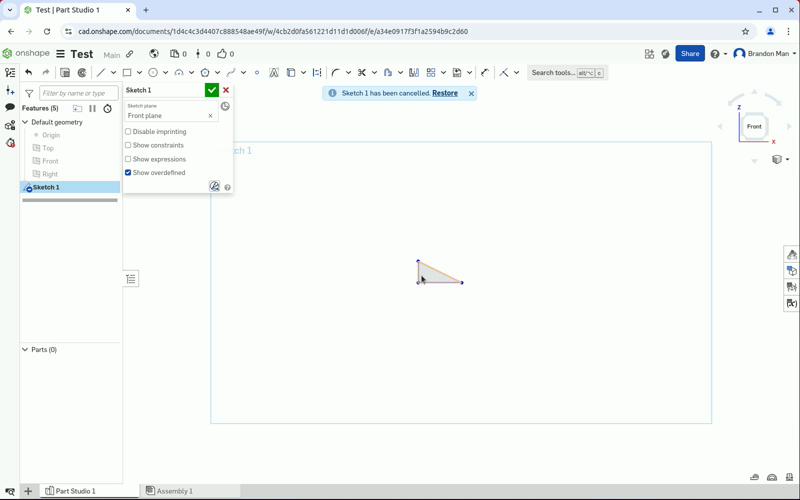
scroll(6)
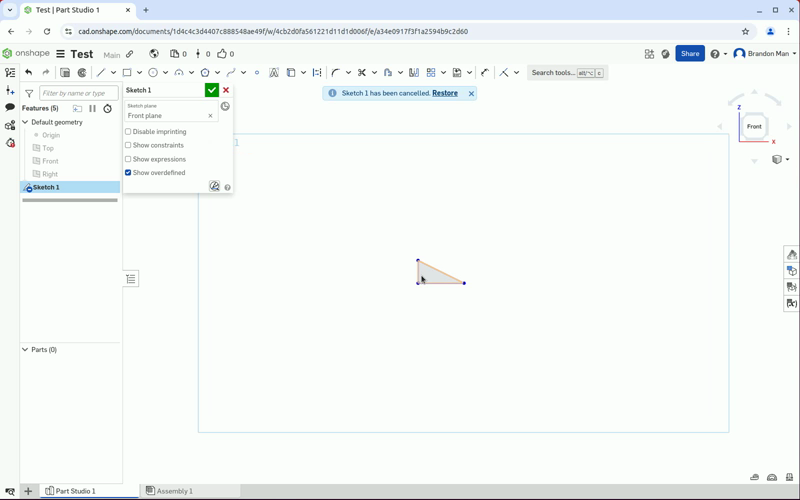
scroll(6)
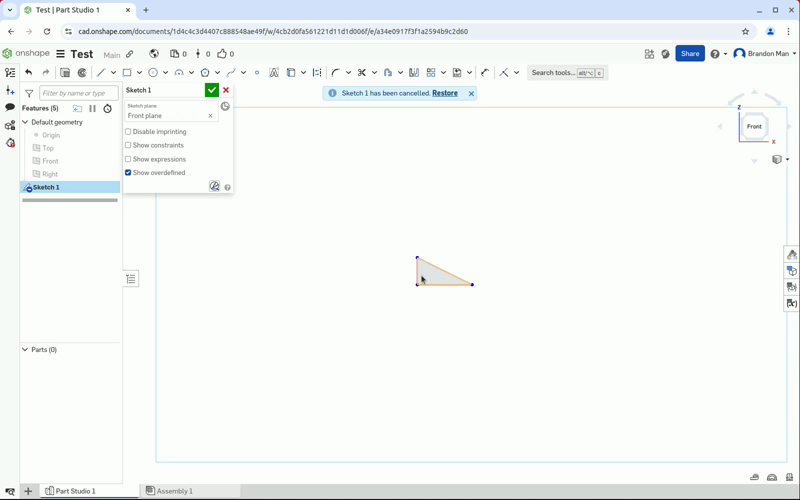
scroll(6)
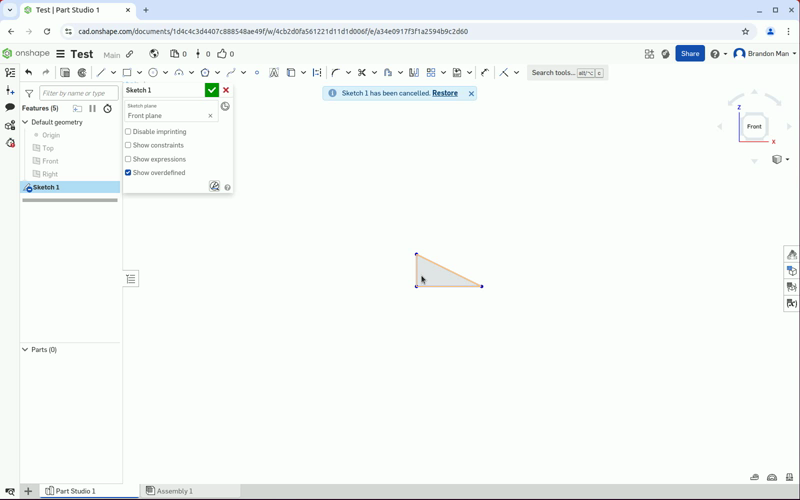
scroll(6)
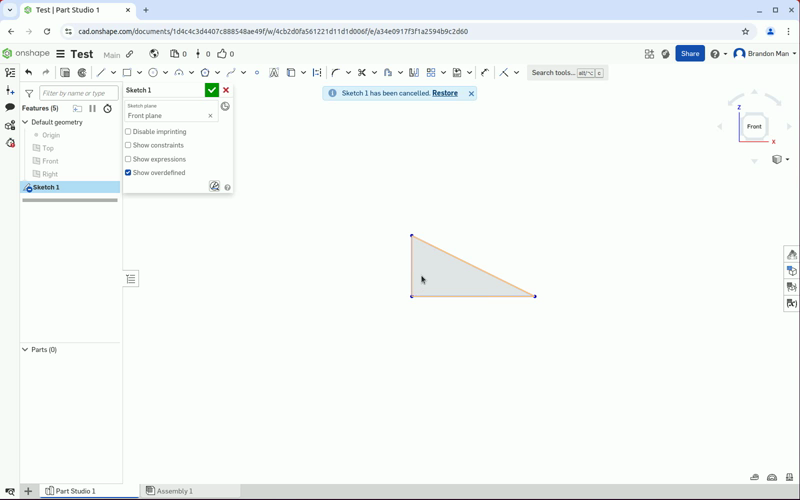
scroll(6)
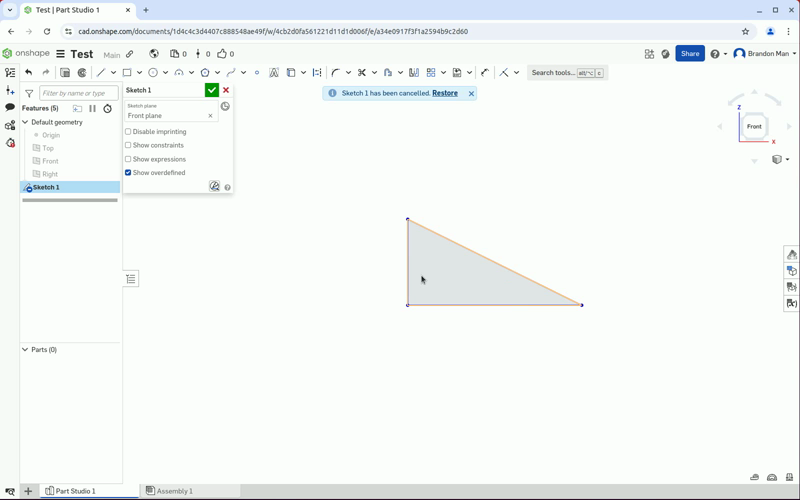
scroll(6)
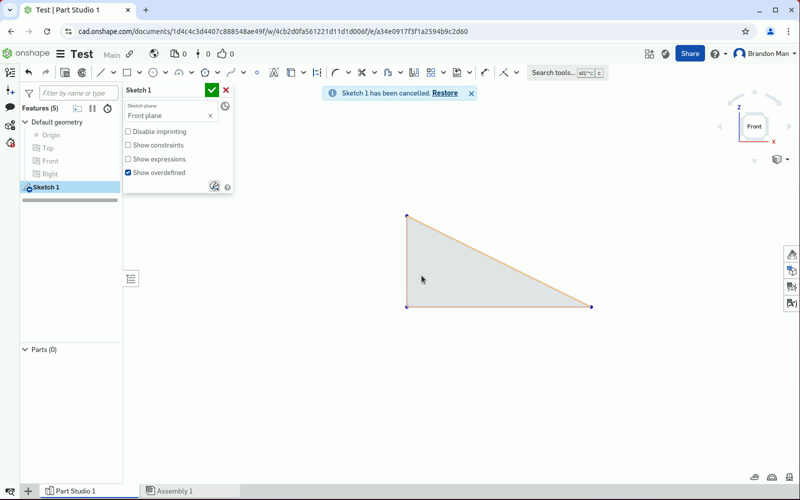
scroll(6)
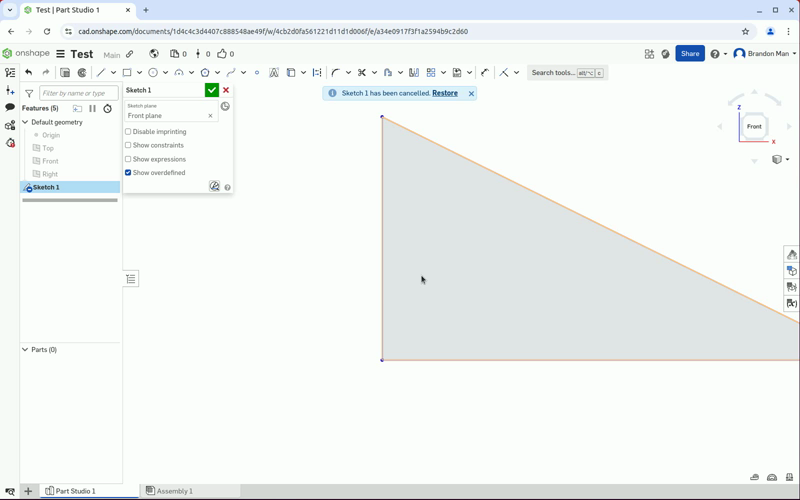
click(421, 275)
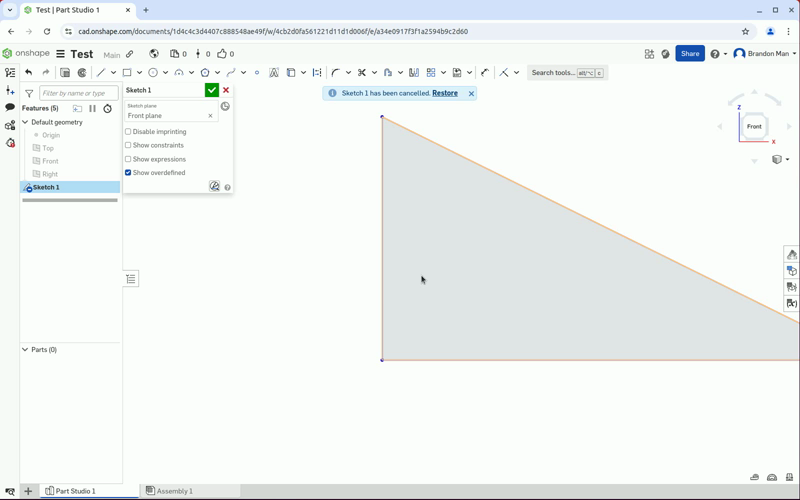
scroll(-6)
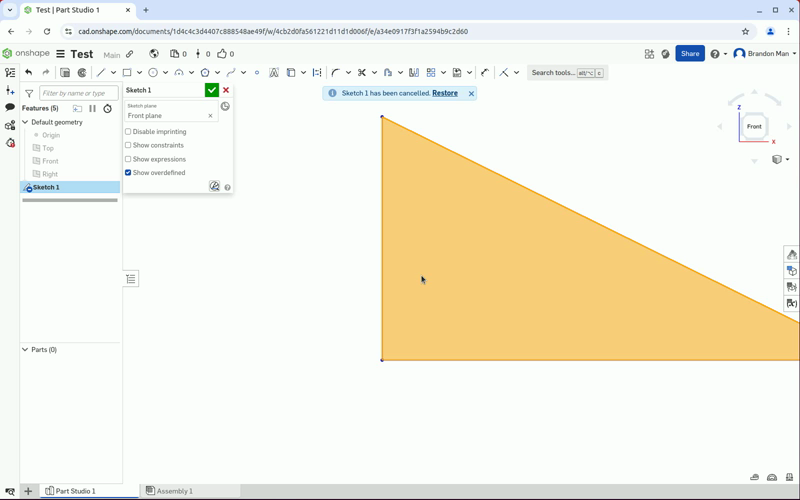
scroll(-6)
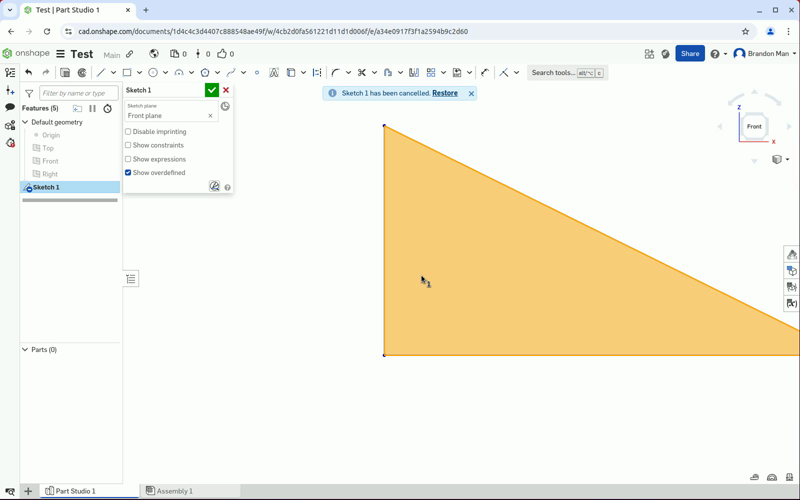
scroll(-6)
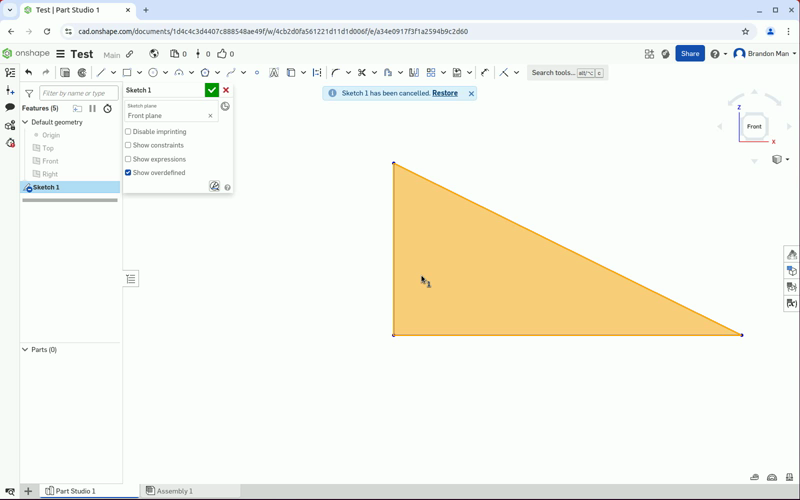
scroll(-6)
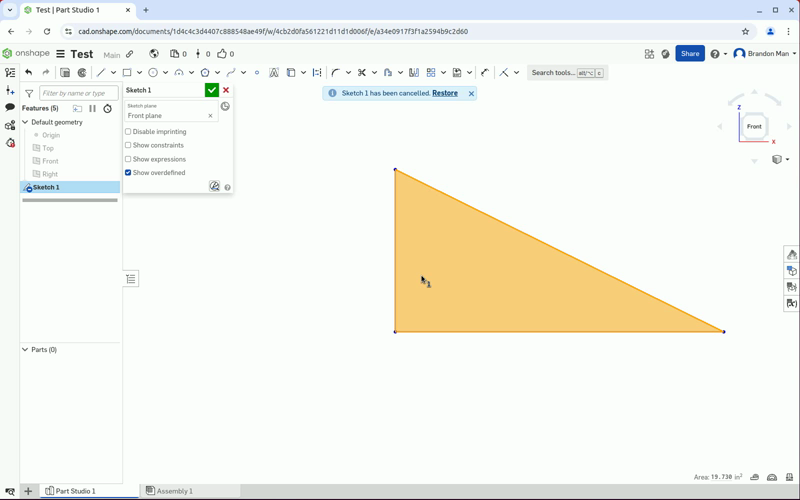
scroll(-6)
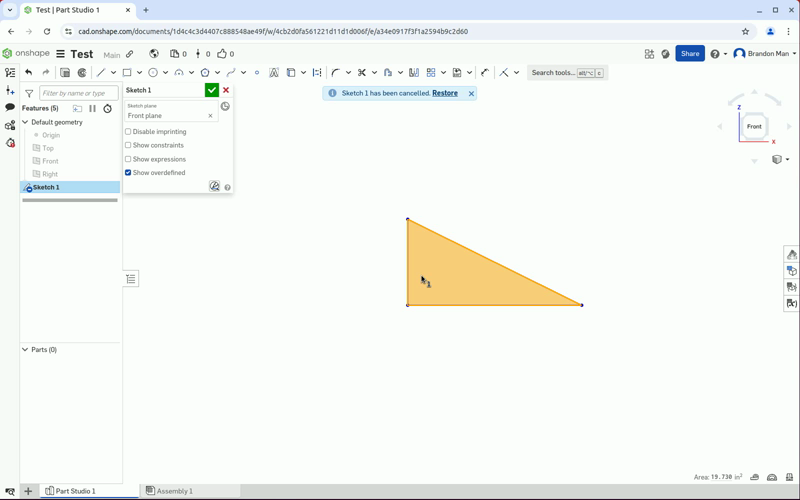
scroll(-6)
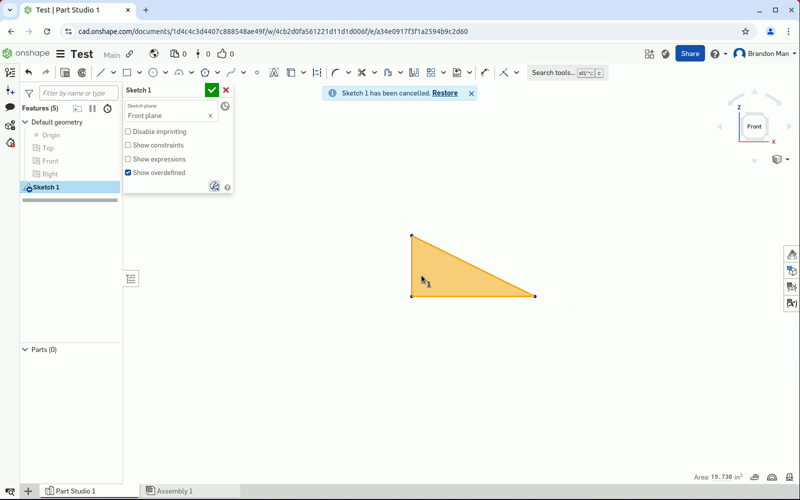
scroll(-6)
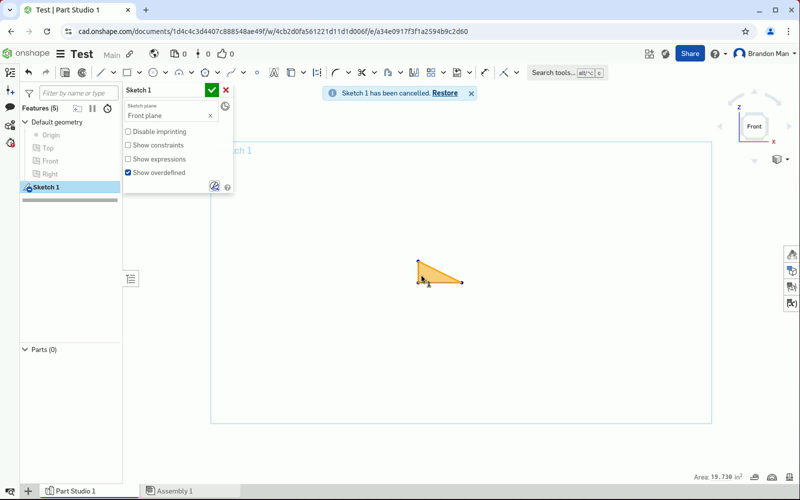
mouse_move(73, 352)
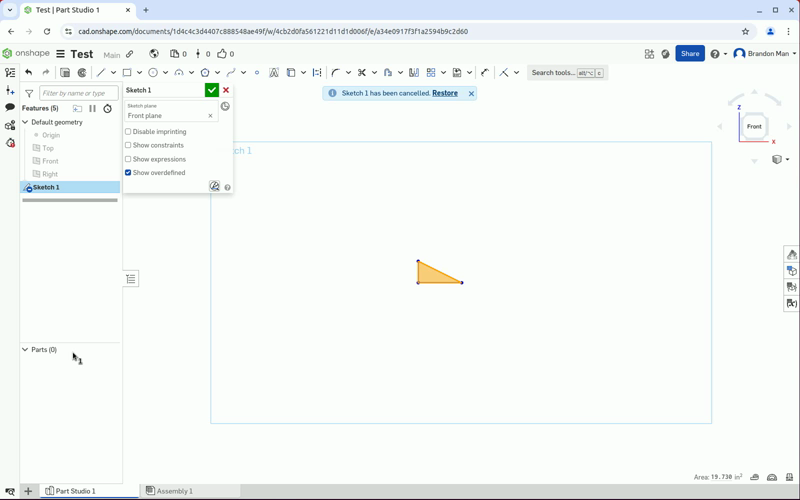
key(shift+y)
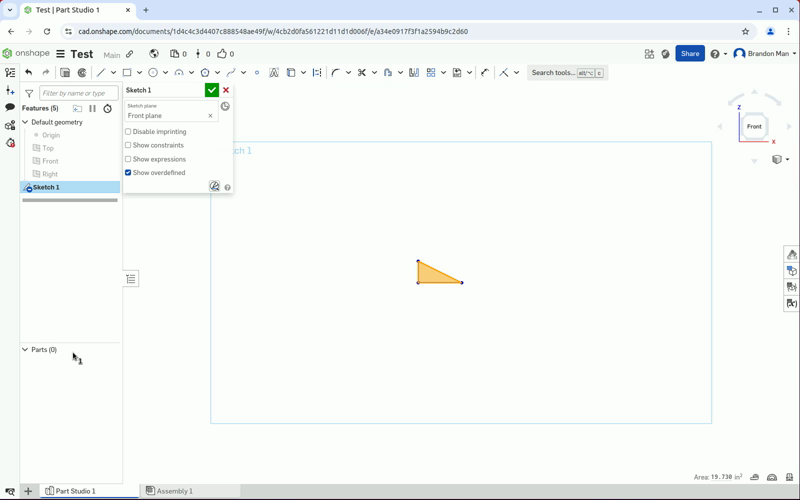
key(shift+e)
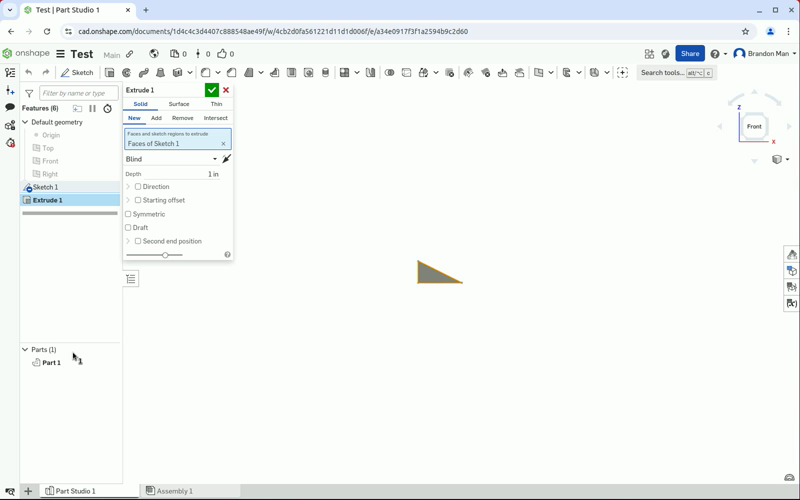
mouse_move(143, 106)
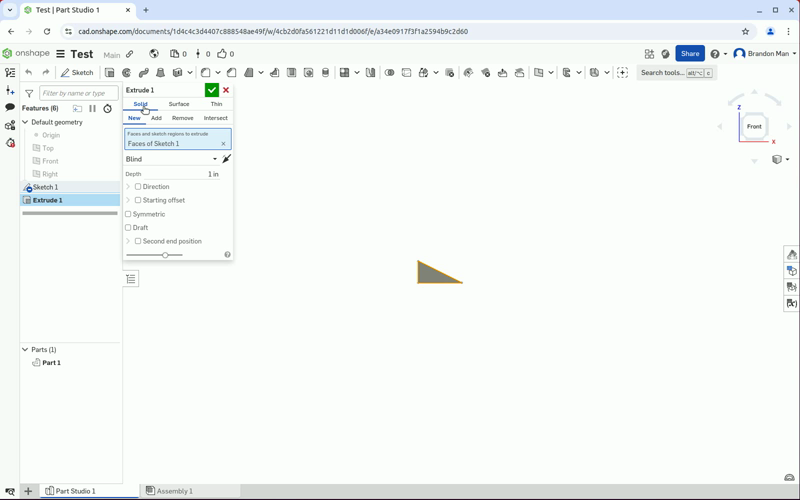
click(143, 106)
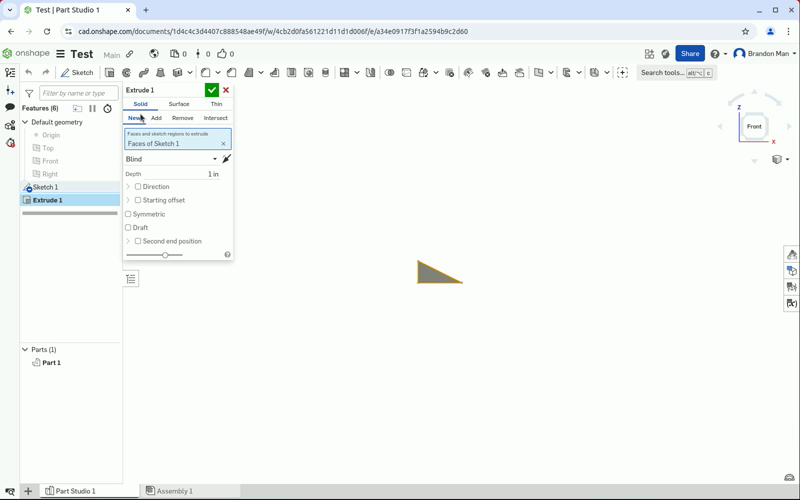
mouse_move(137, 120)
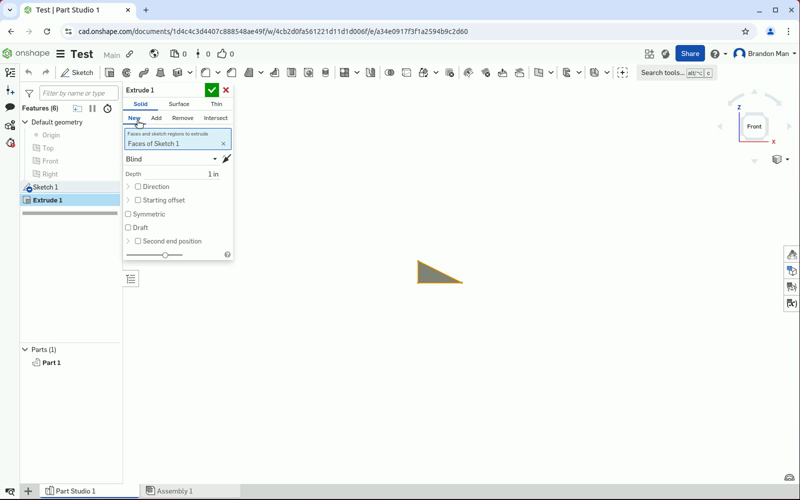
click(137, 120)
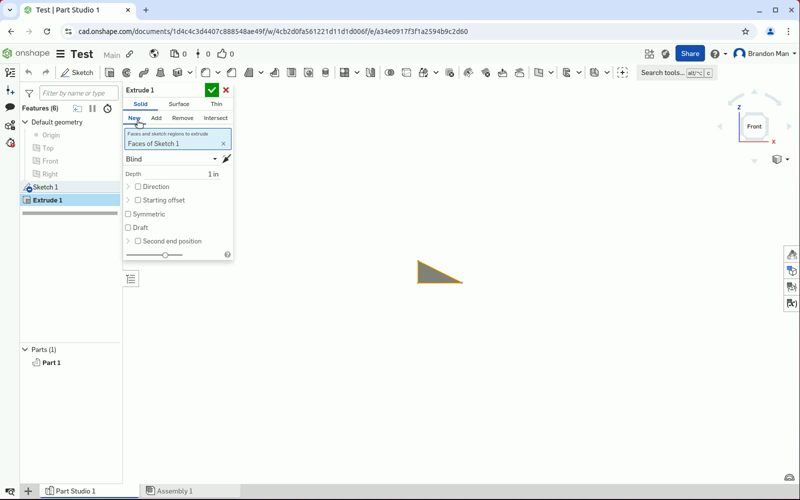
key(tab, 4)
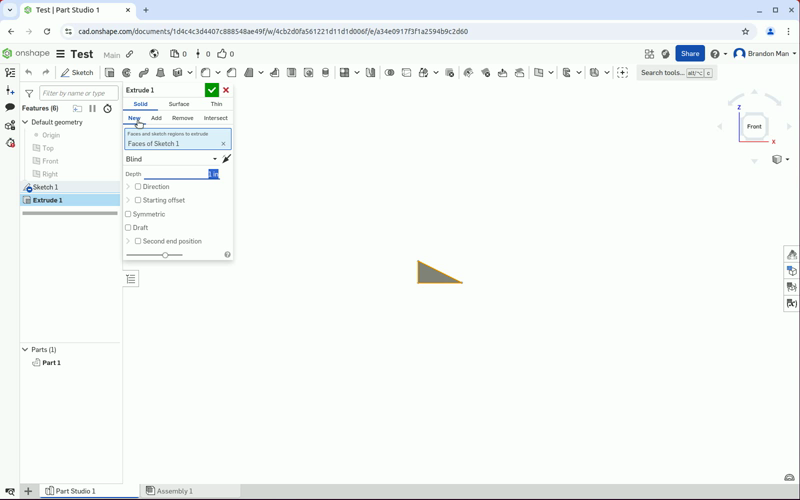
text(23.108)
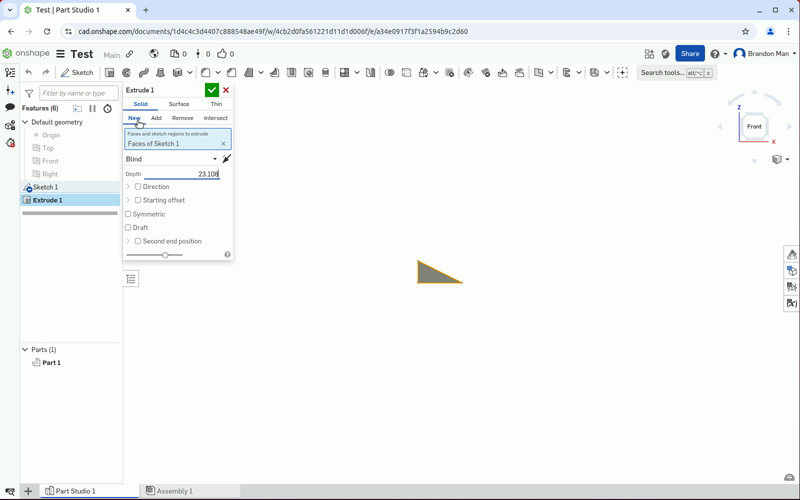
key(enter)
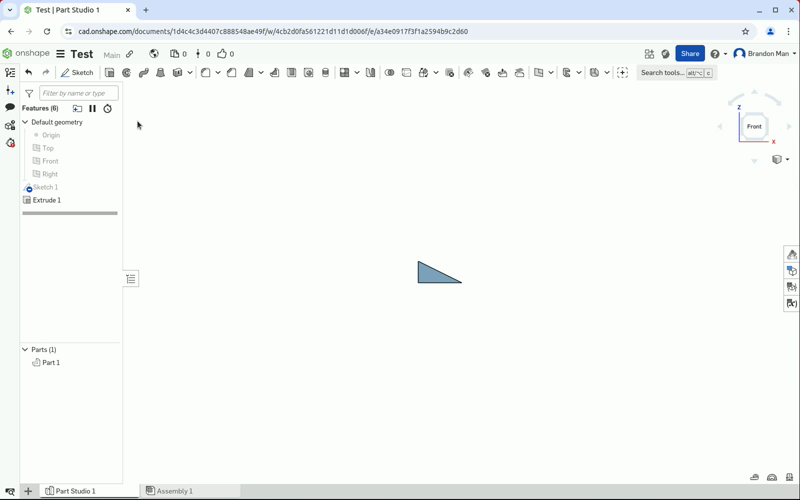
key(shift+h)
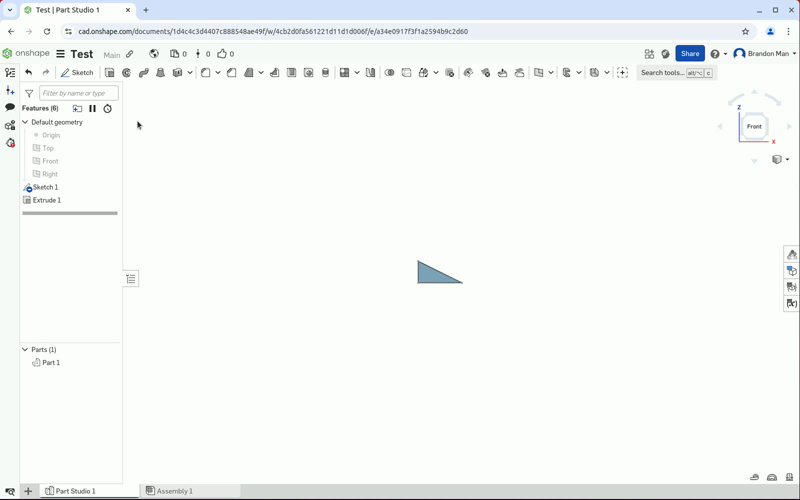
key(shift+h)
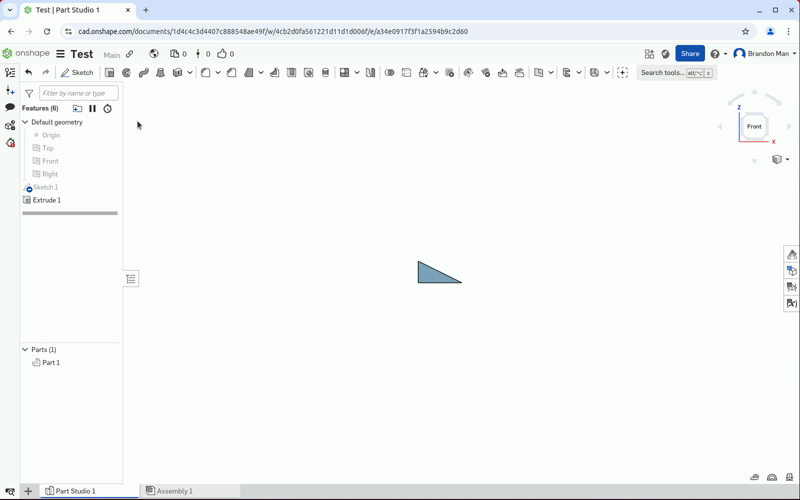
mouse_move(73, 189)
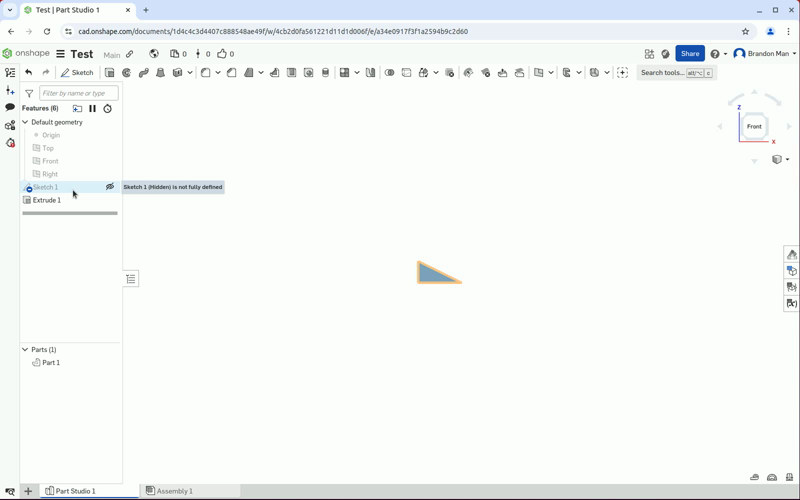
click(73, 189)
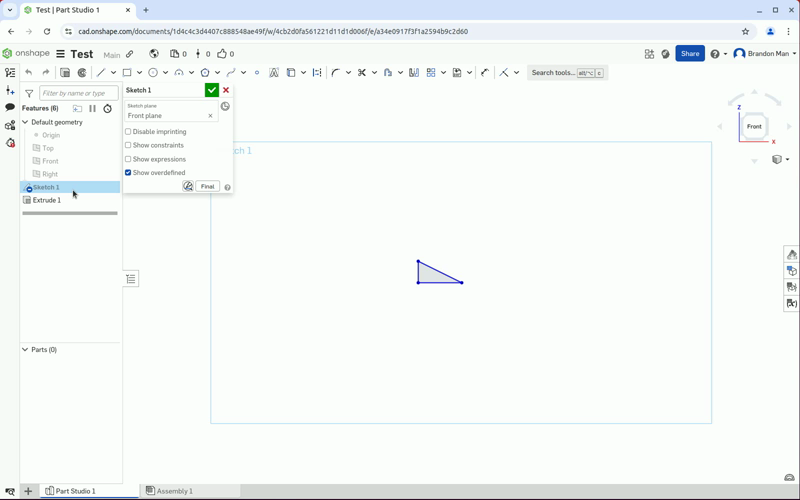
mouse_move(229, 92)
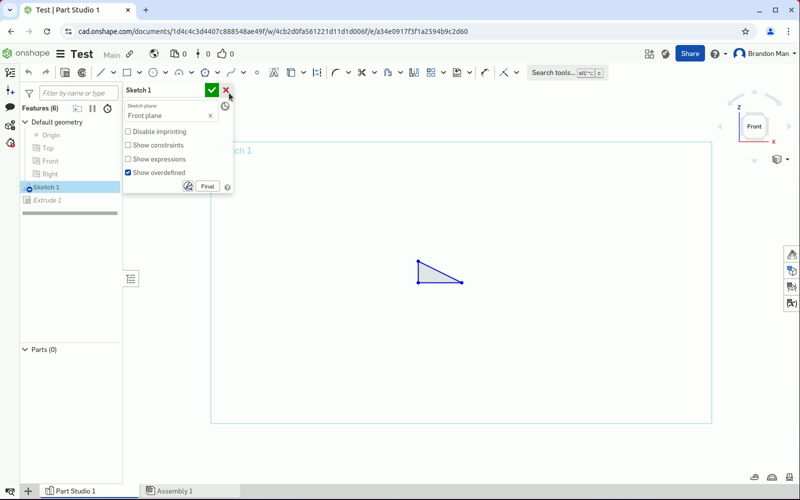
click(229, 92)
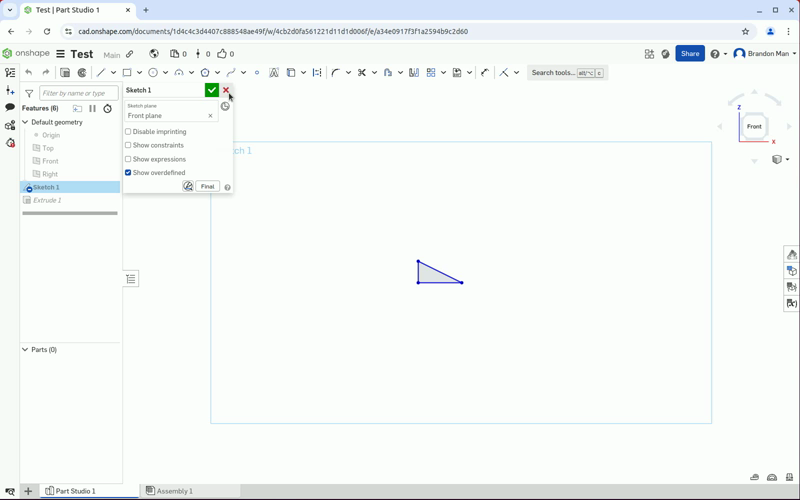
key(shift+s)
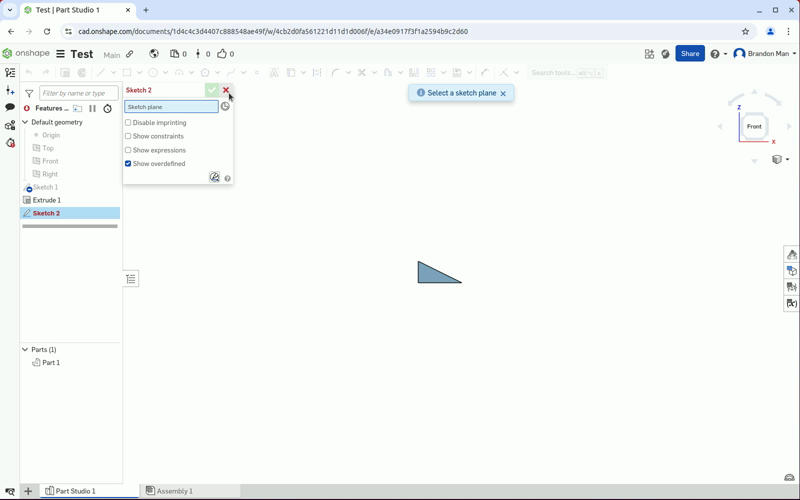
mouse_move(73, 163)
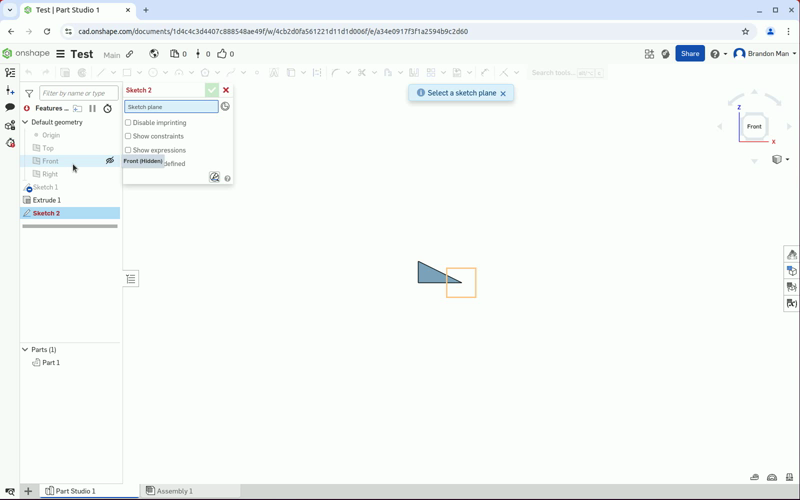
click(73, 163)
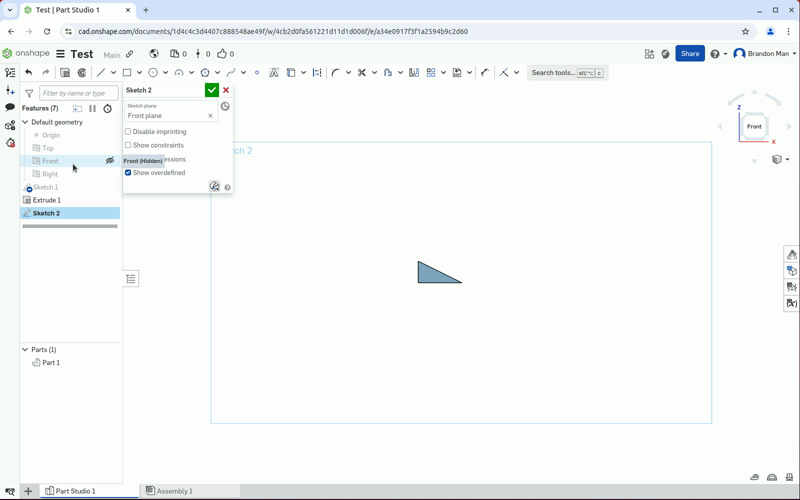
mouse_move(73, 352)
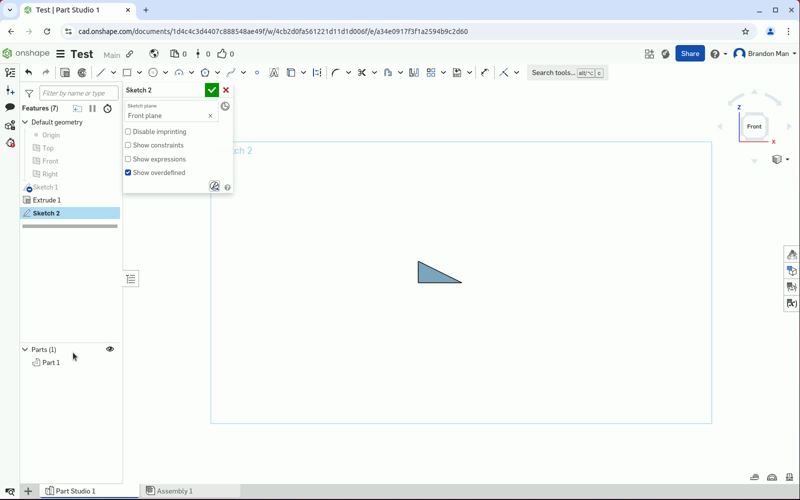
key(y)
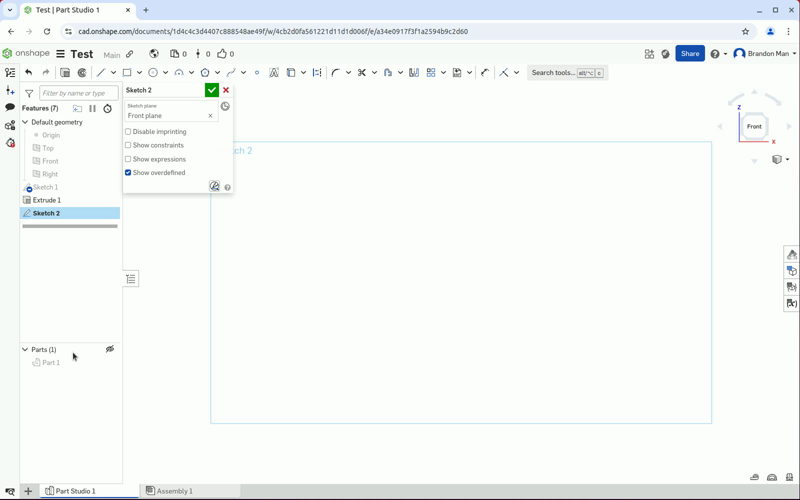
key(l)
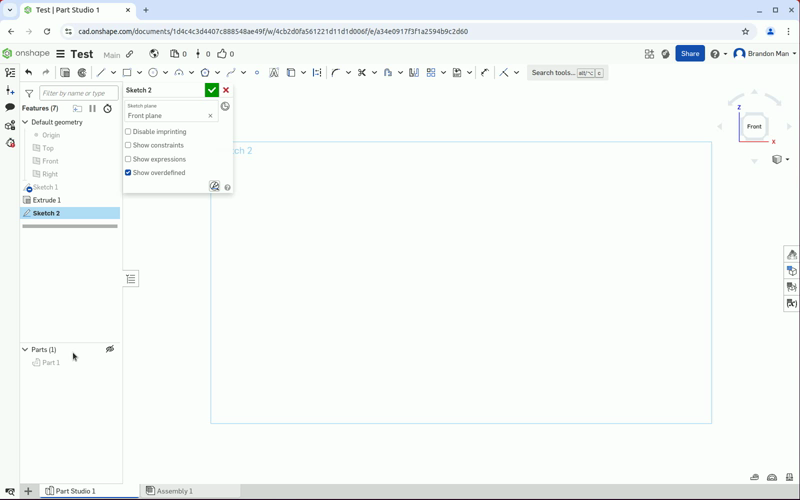
key_down(shift)
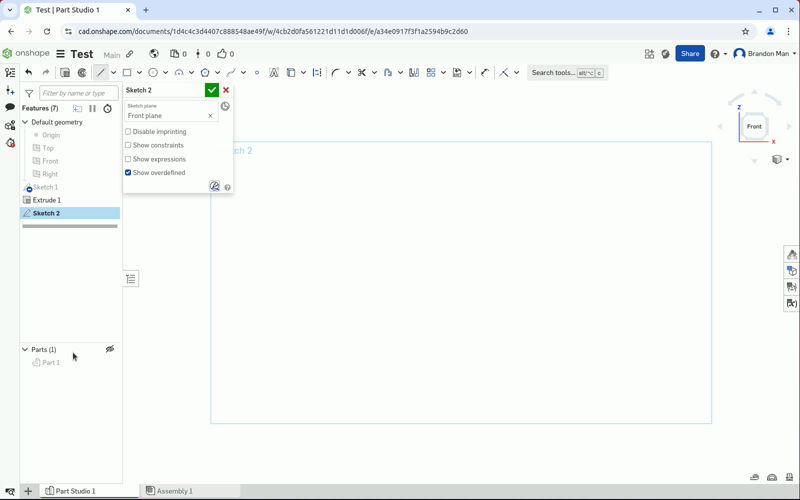
mouse_move(376, 282)
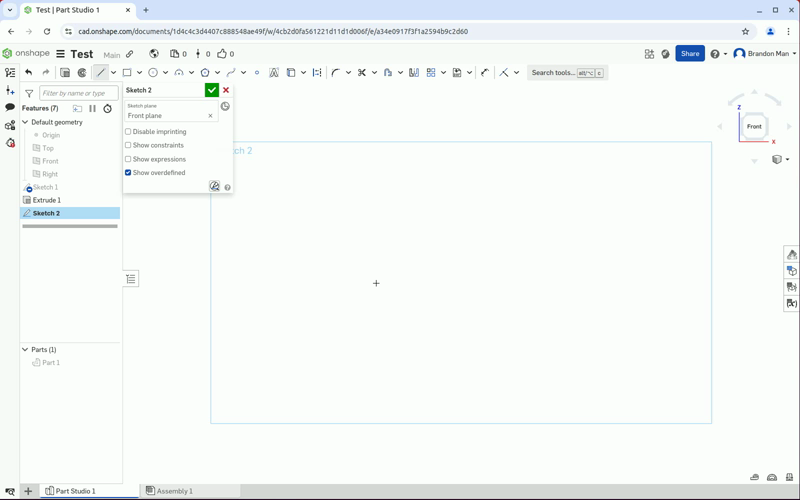
click(376, 282)
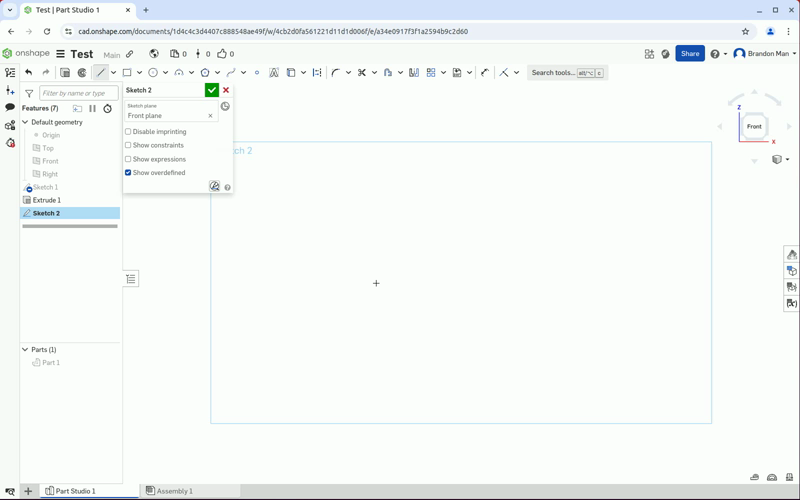
key_up(shift)
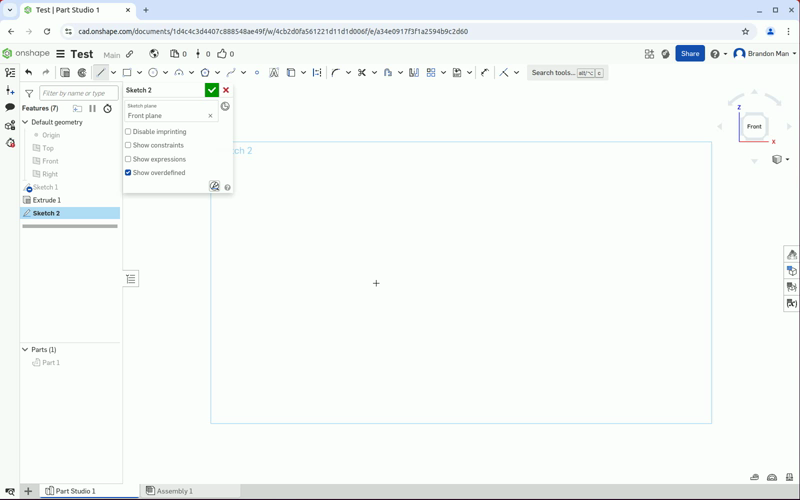
key_down(shift)
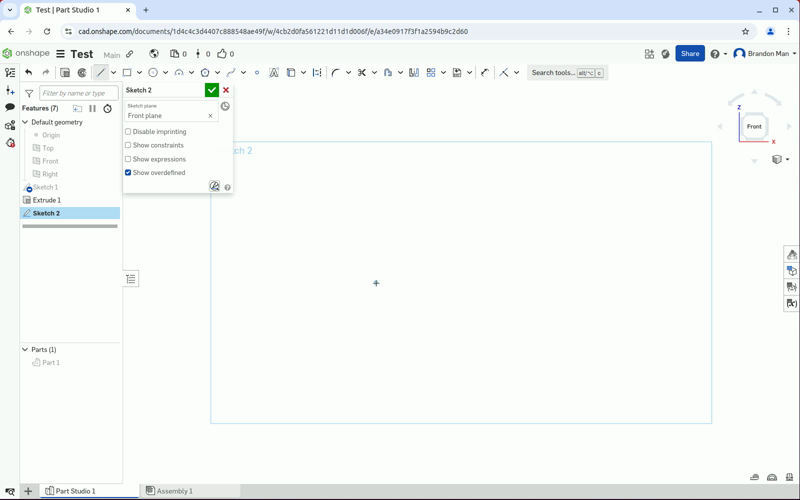
mouse_move(406, 282)
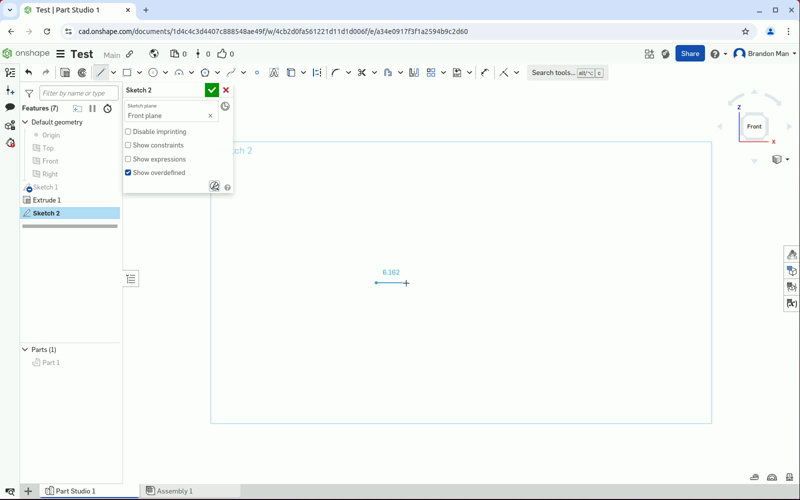
mouse_move(419, 282)
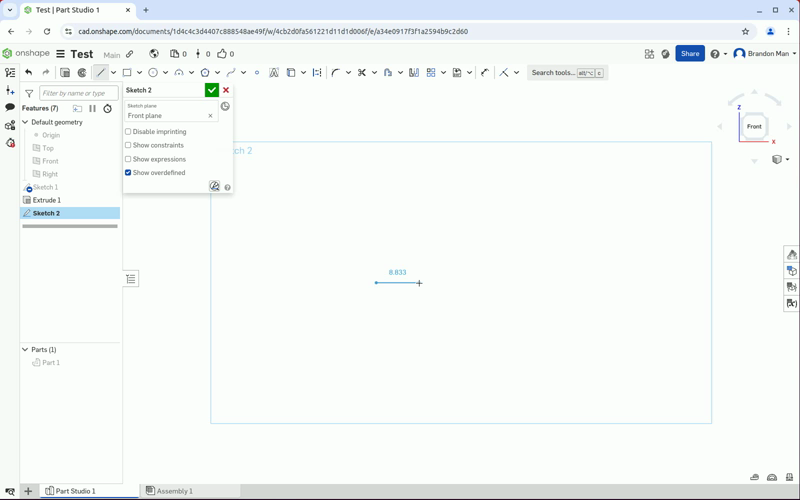
click(419, 282)
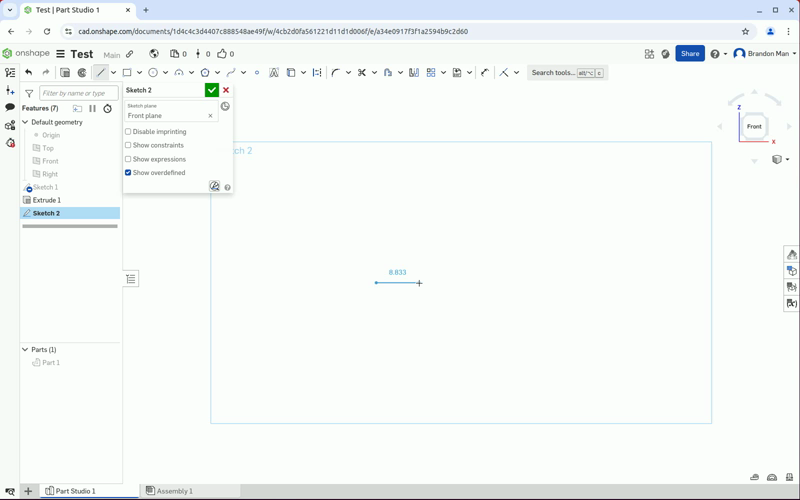
key_up(shift)
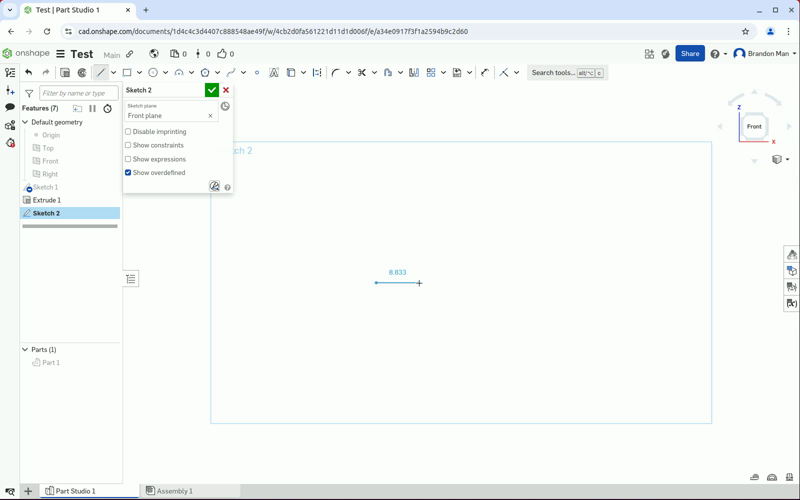
key_down(shift)
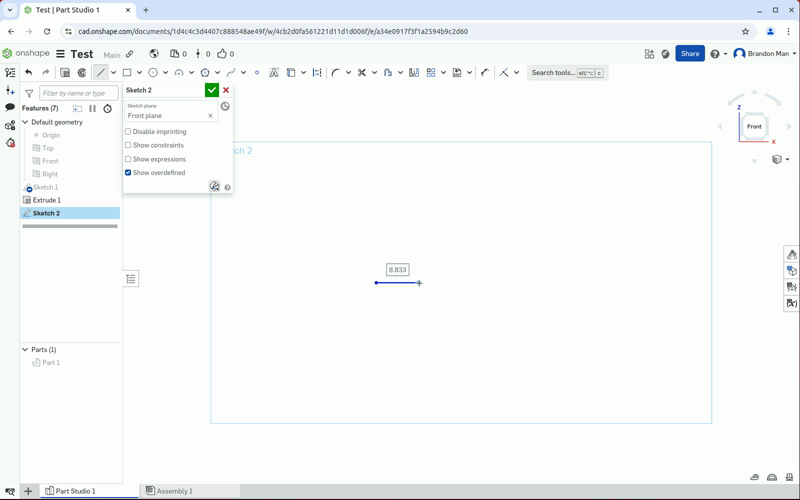
mouse_move(449, 282)
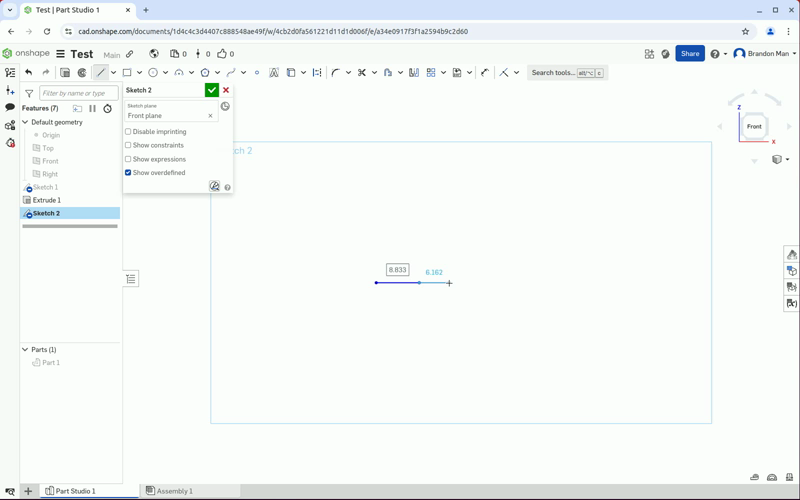
mouse_move(419, 261)
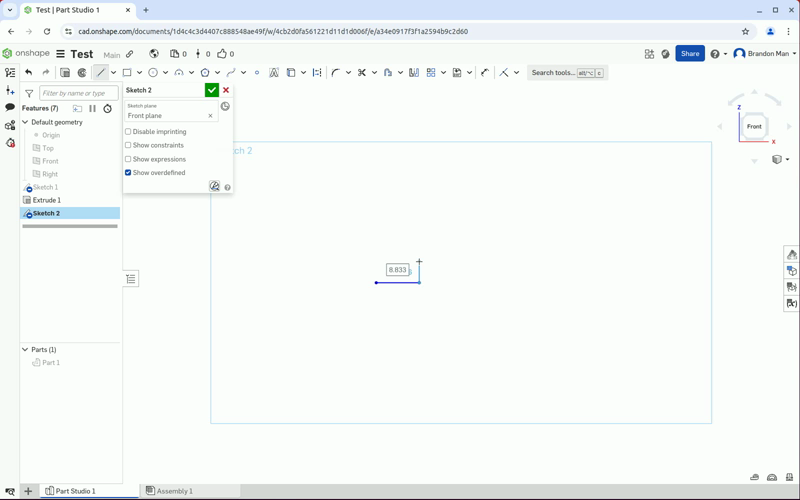
click(419, 261)
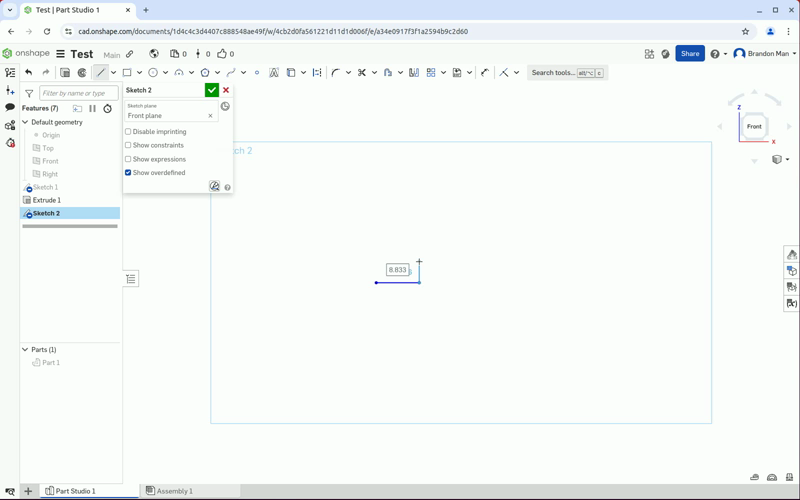
key_up(shift)
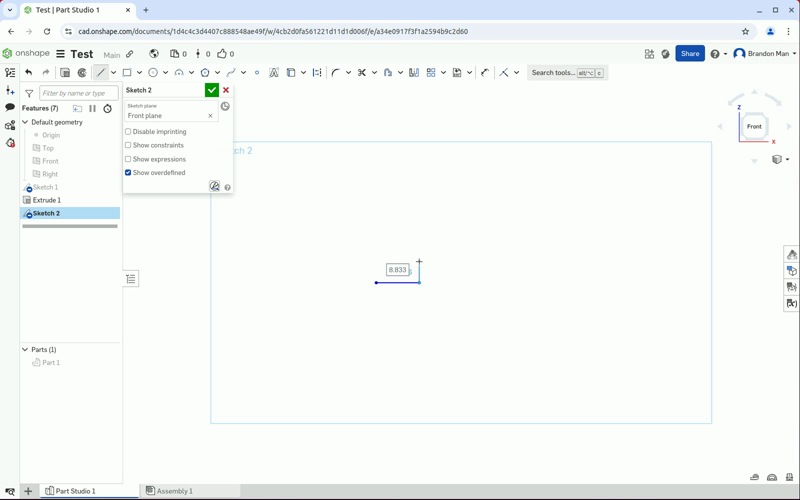
mouse_move(449, 261)
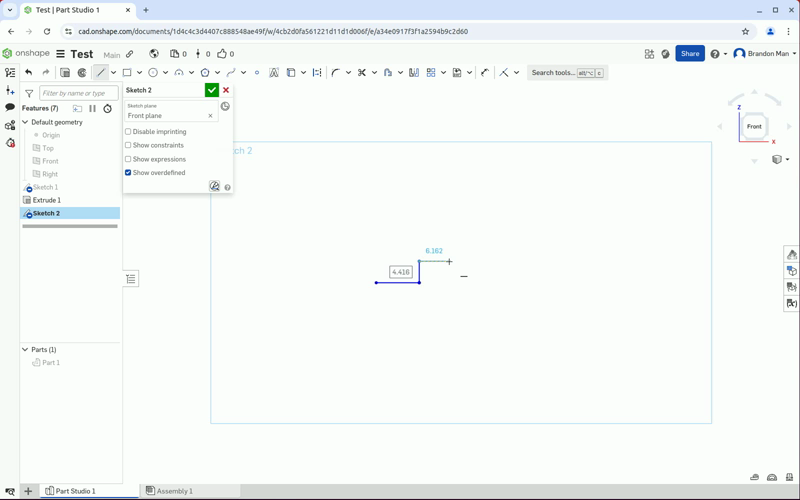
key_down(shift)
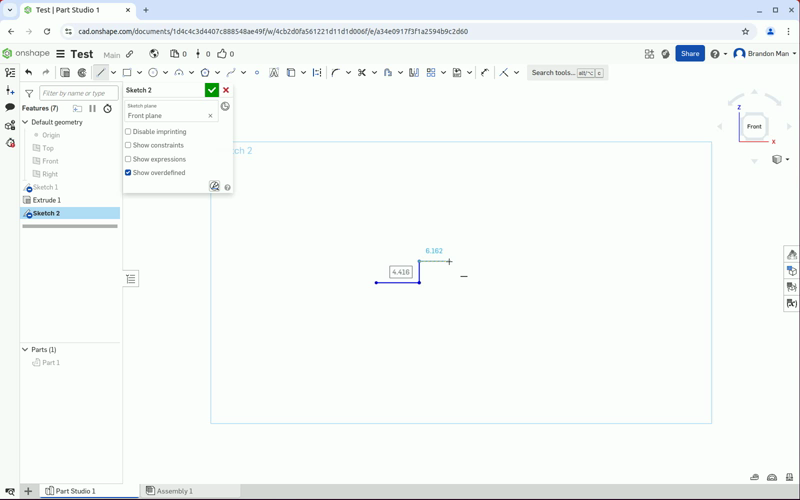
mouse_move(376, 282)
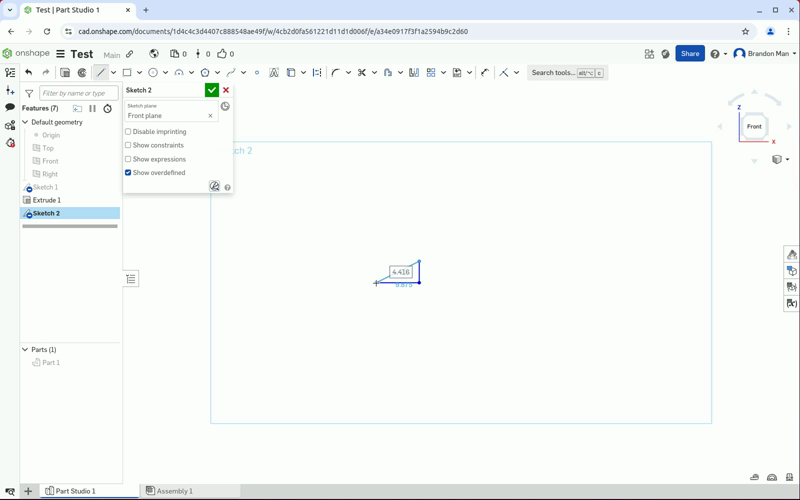
key_up(shift)
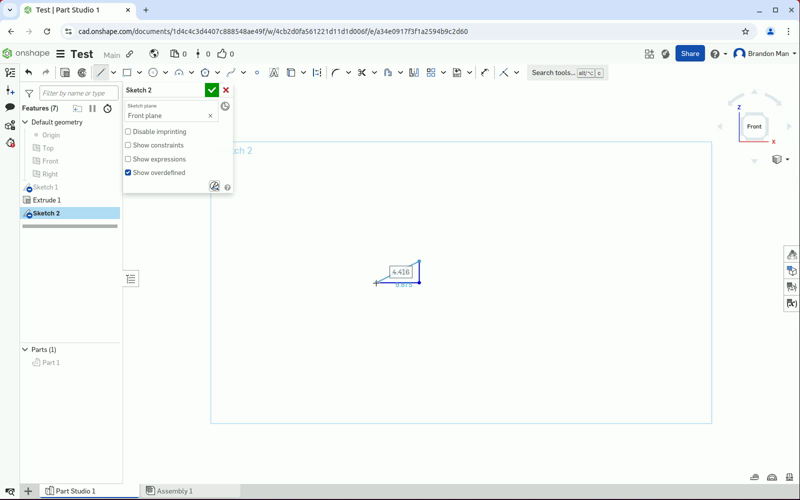
click(376, 282)
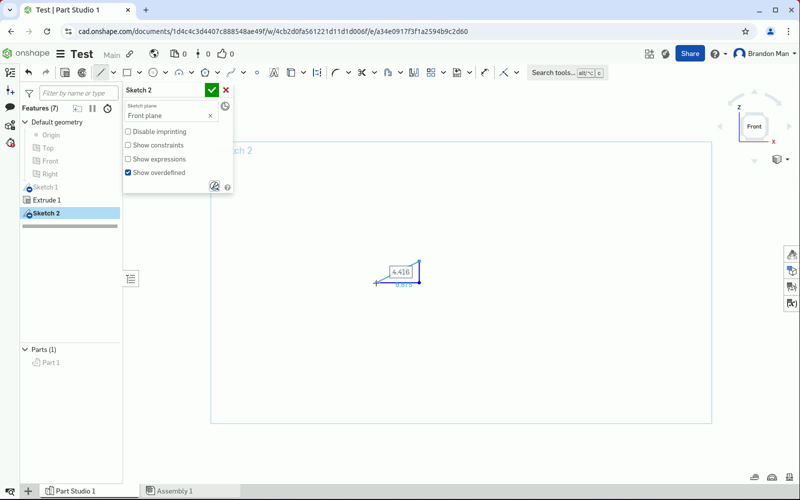
key(esc)
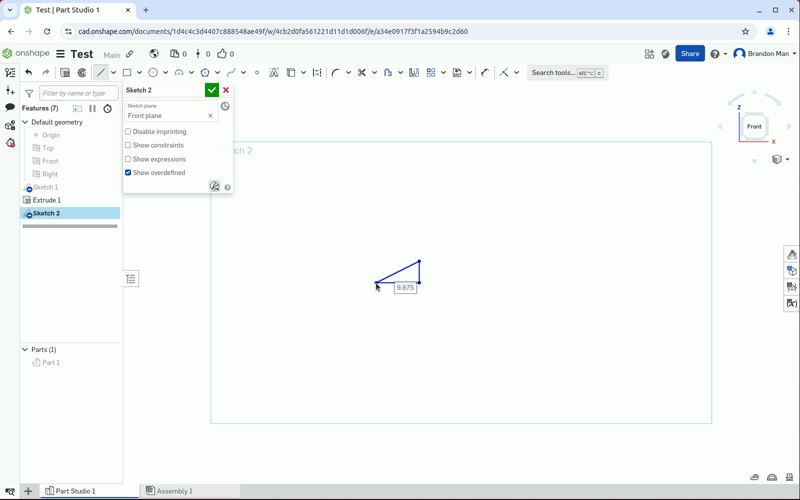
mouse_move(408, 282)
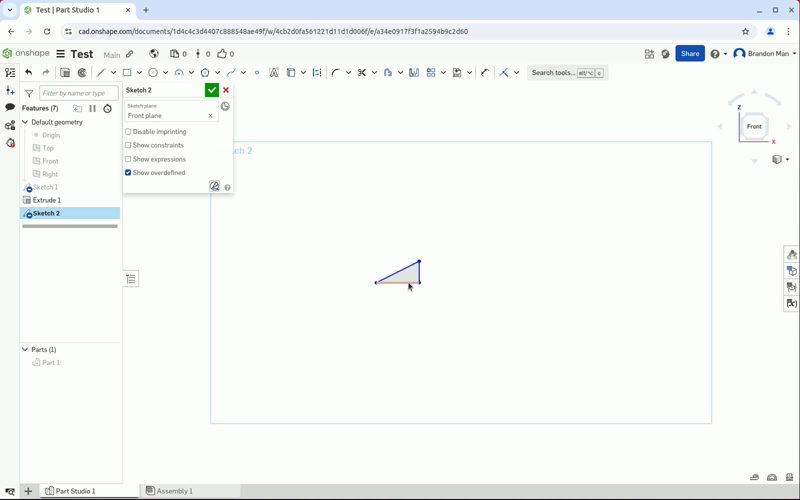
scroll(6)
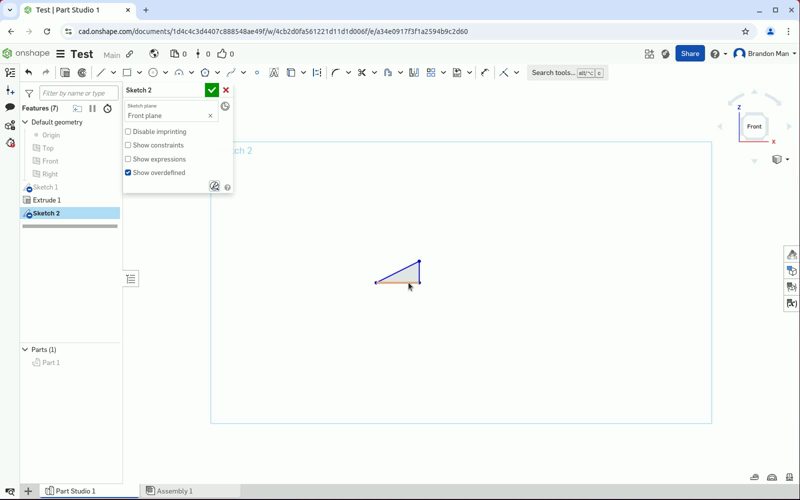
scroll(6)
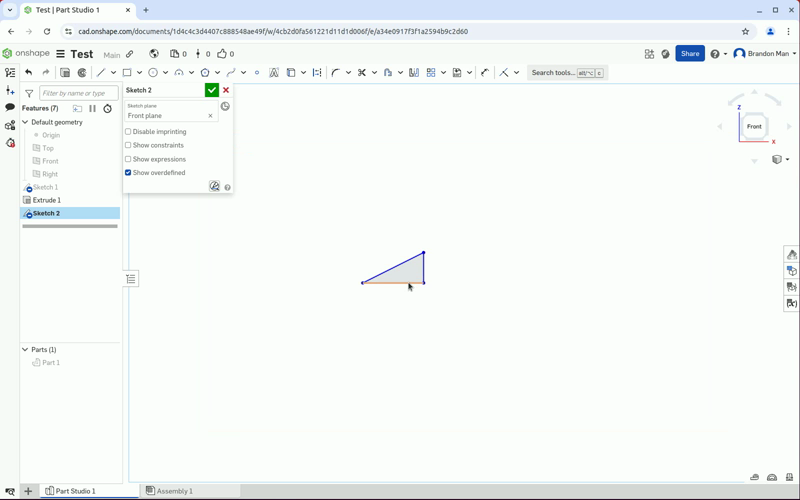
scroll(6)
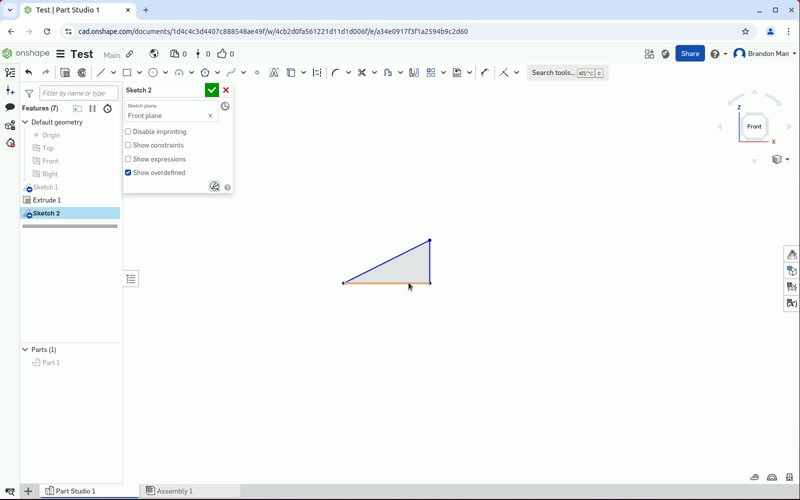
scroll(6)
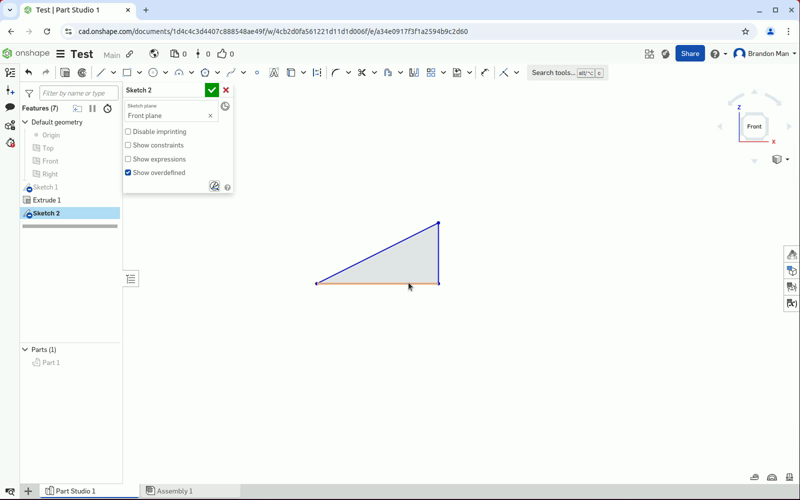
scroll(6)
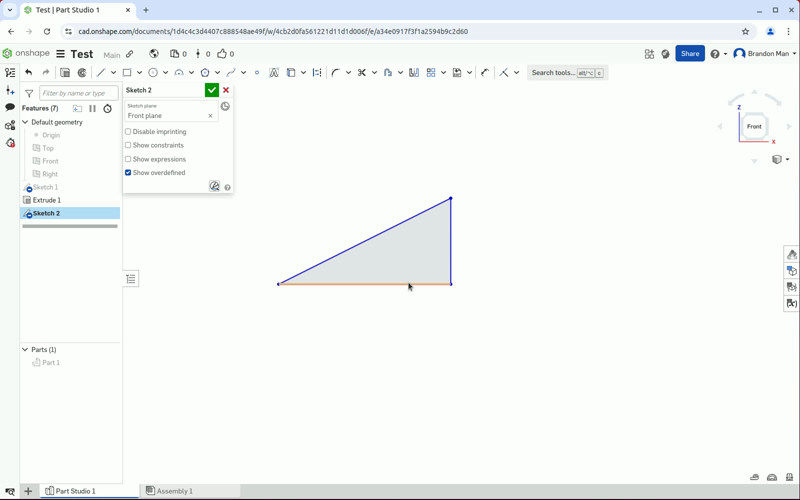
scroll(6)
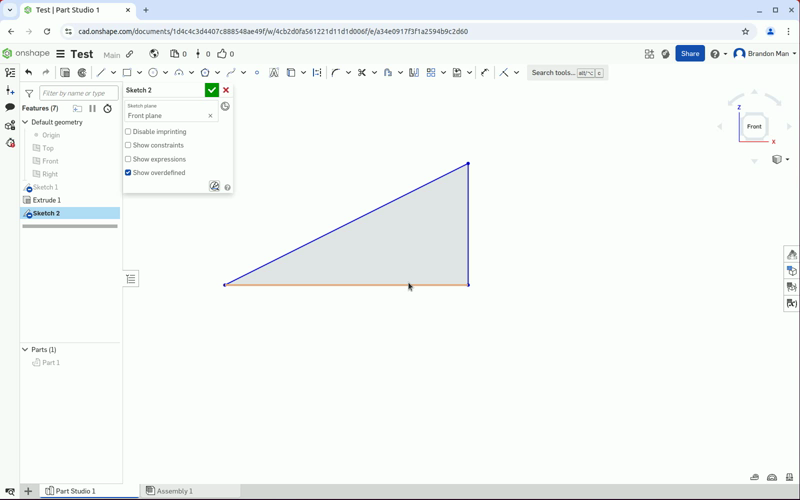
scroll(6)
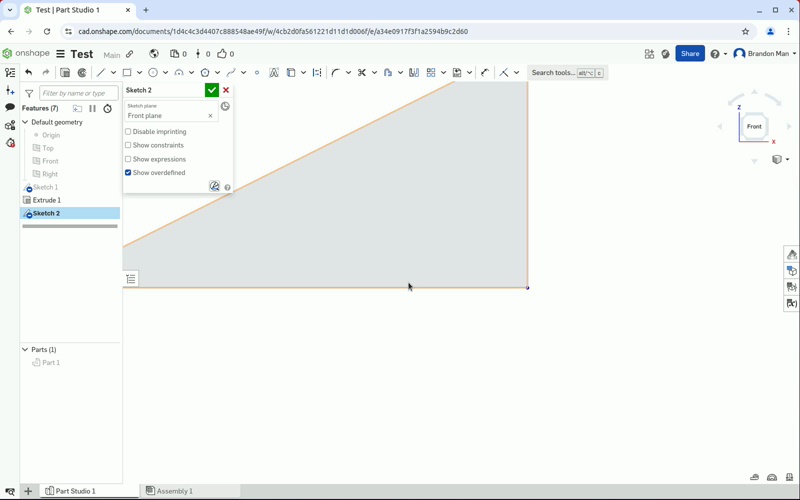
click(408, 282)
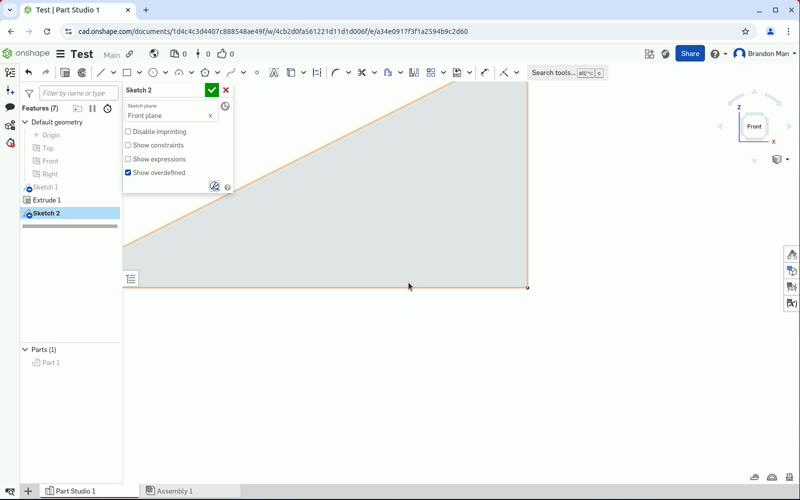
scroll(-6)
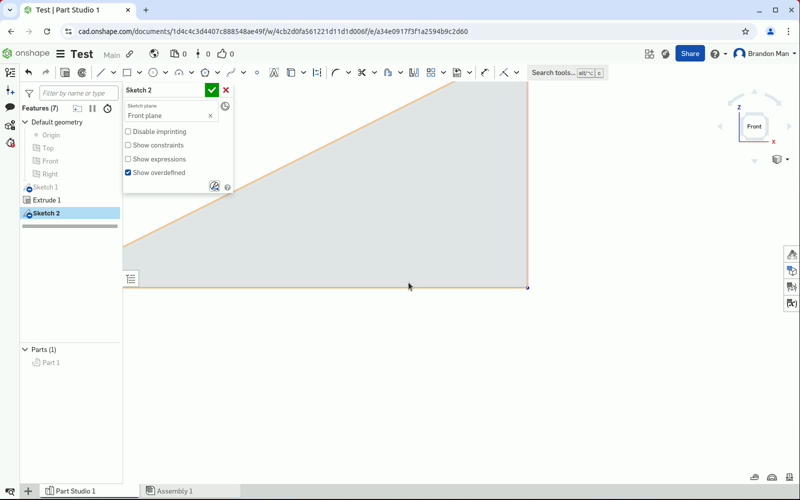
scroll(-6)
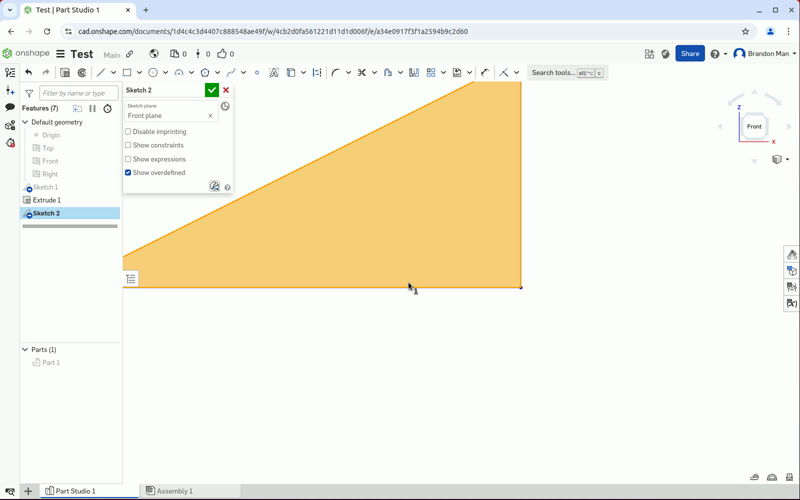
scroll(-6)
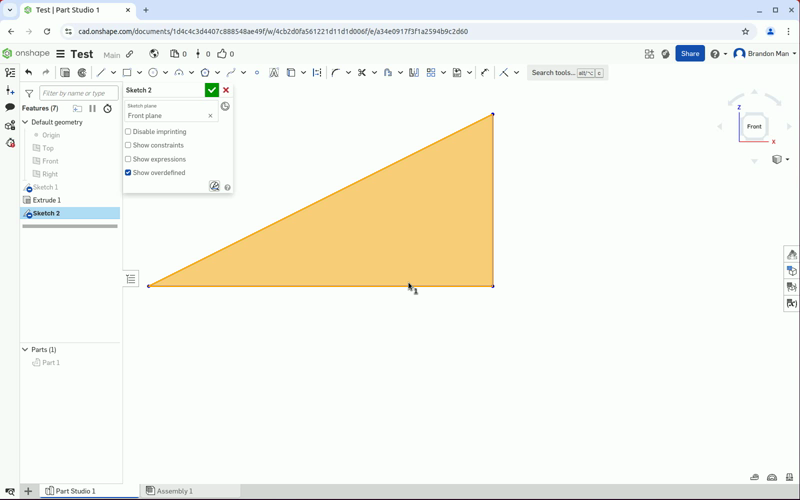
scroll(-6)
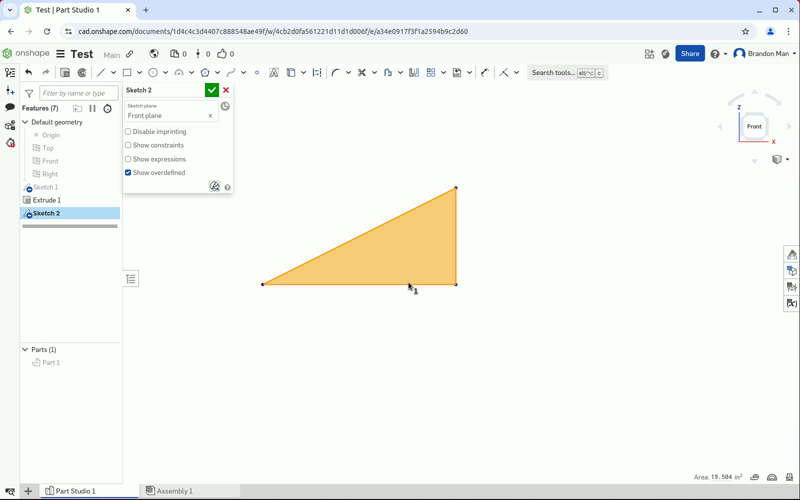
scroll(-6)
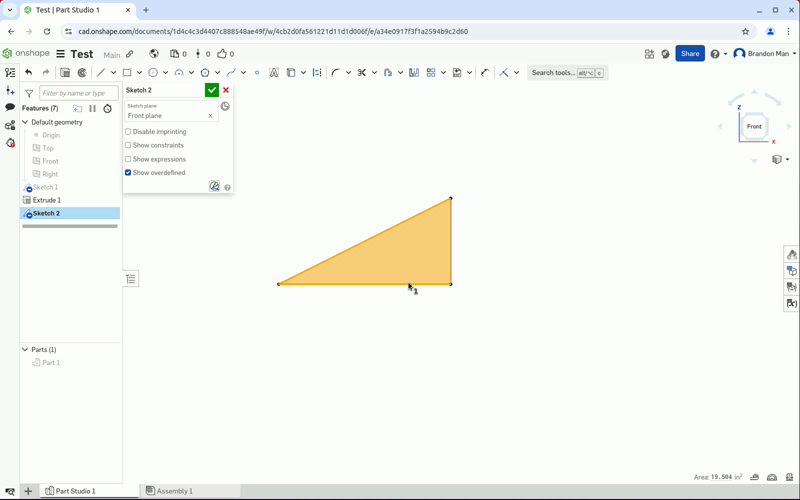
scroll(-6)
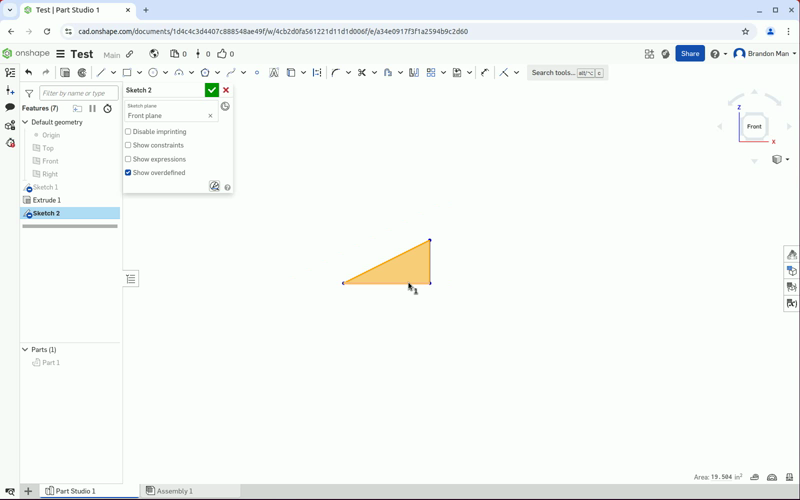
scroll(-6)
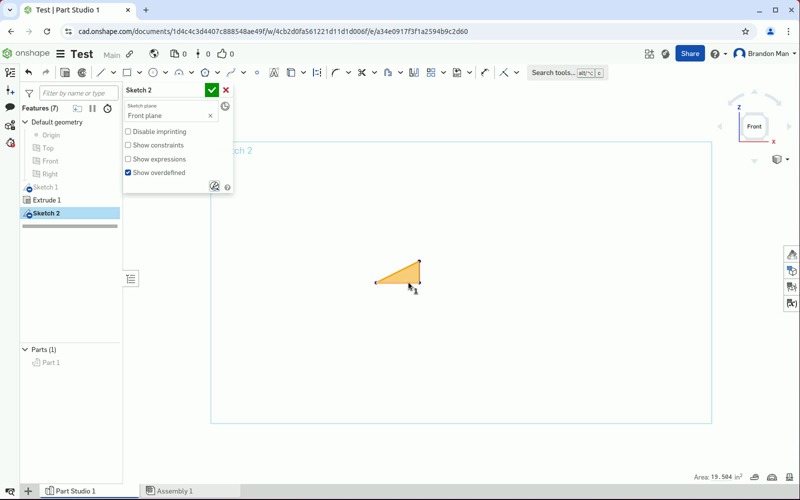
mouse_move(73, 352)
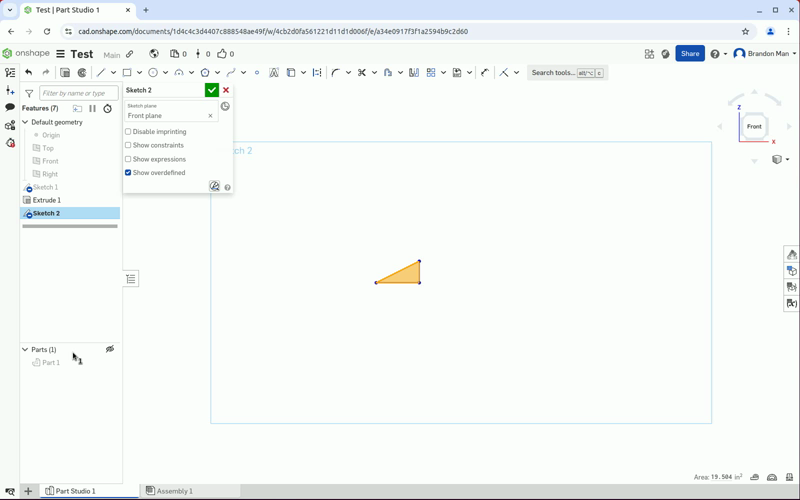
key(shift+y)
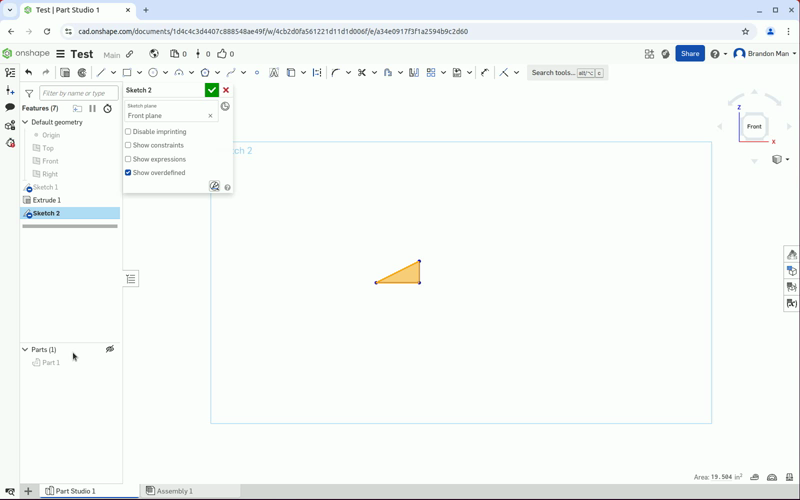
key(shift+e)
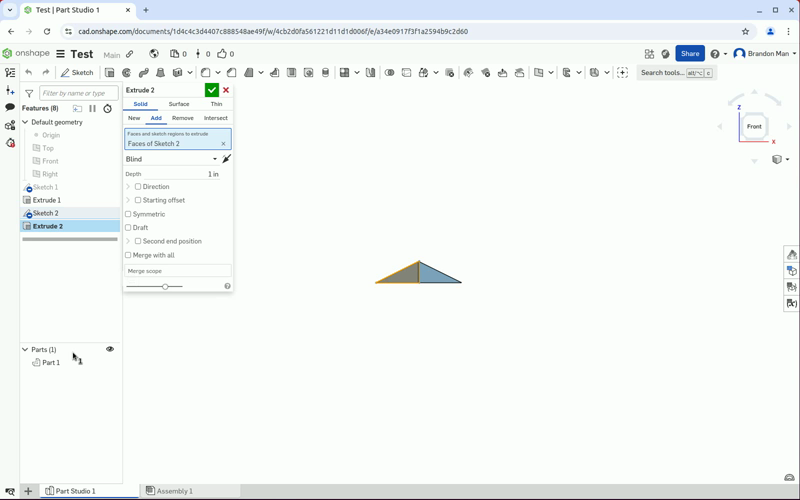
mouse_move(143, 106)
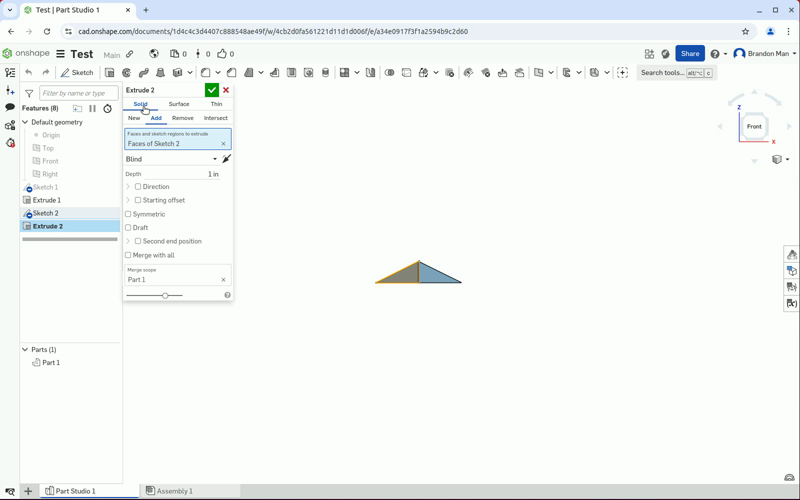
click(143, 106)
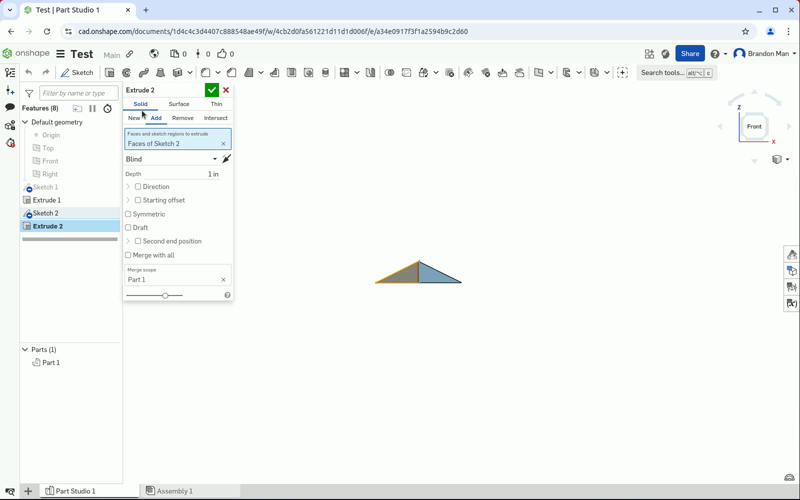
mouse_move(137, 120)
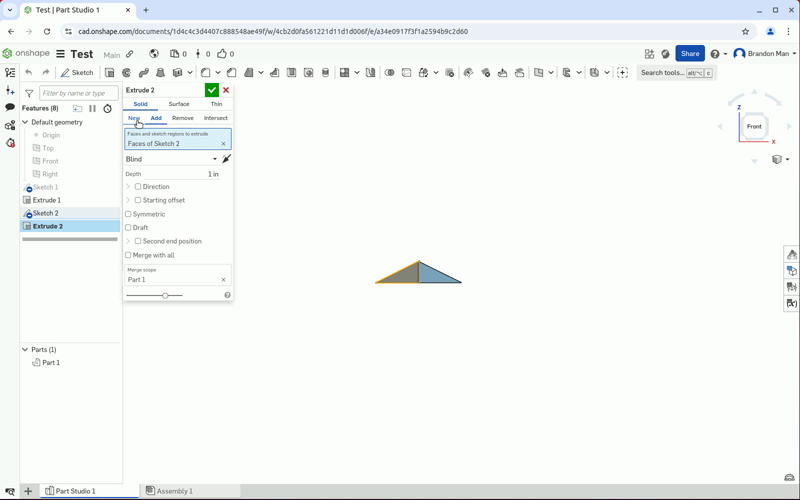
click(137, 120)
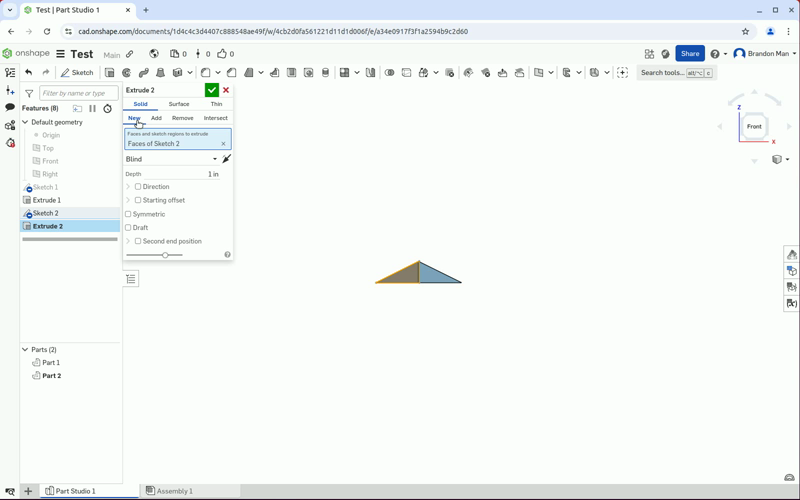
key(tab, 4)
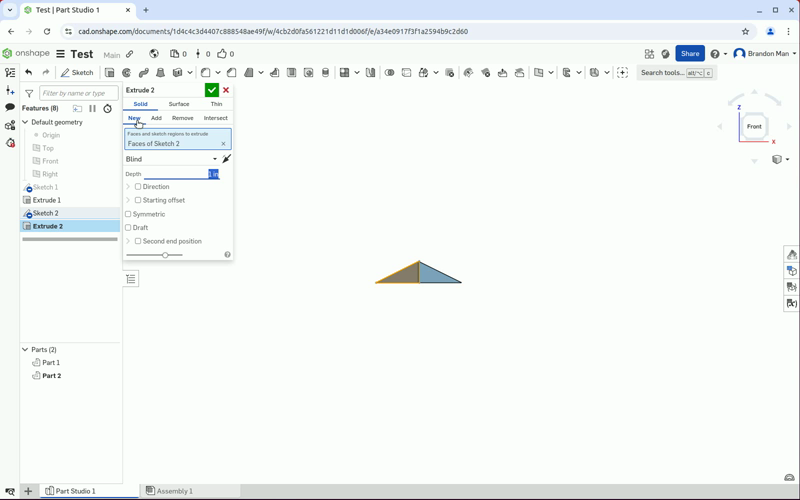
text(23.108)
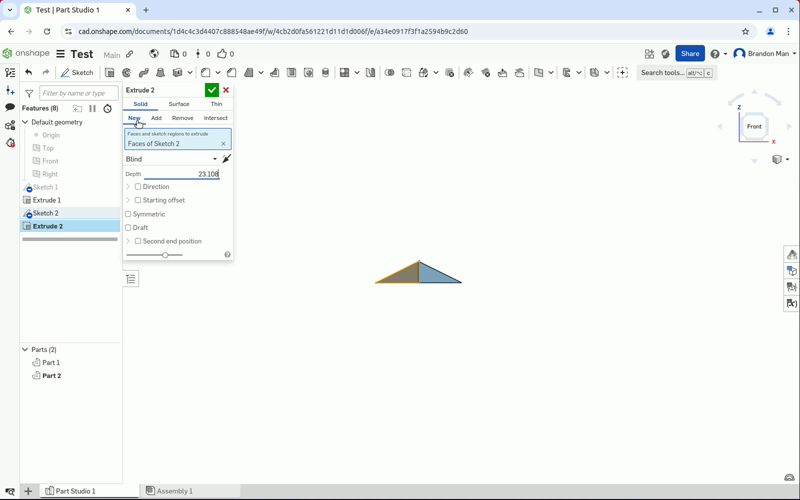
key(enter)
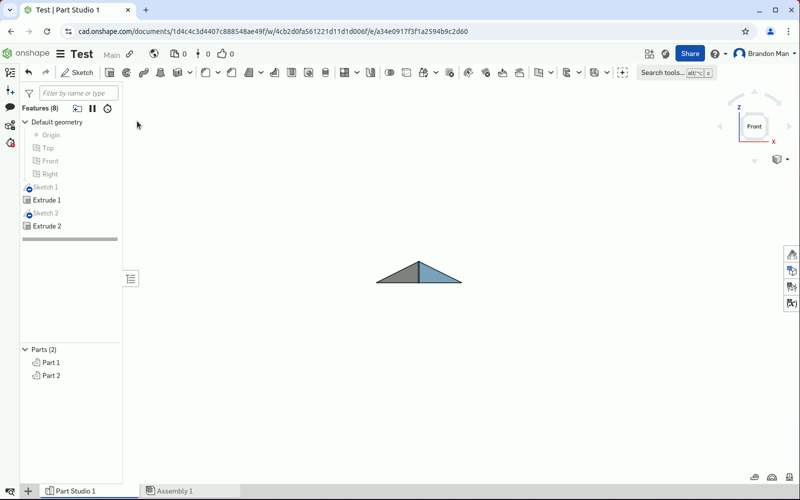
key(shift+h)
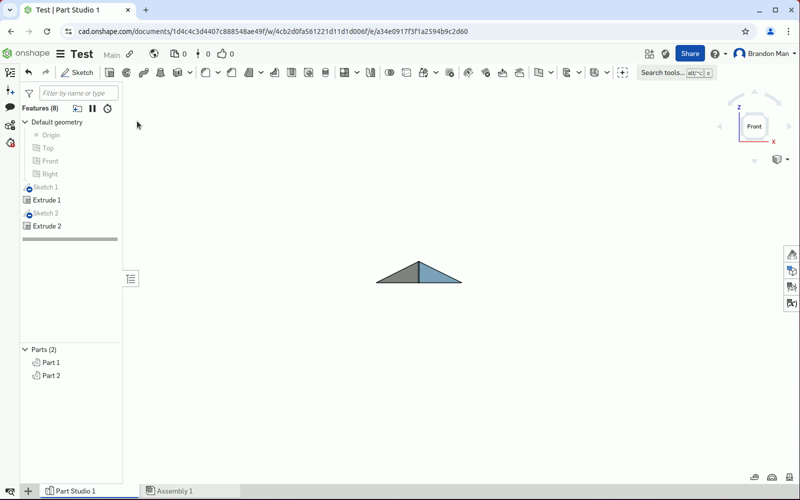
key(shift+h)
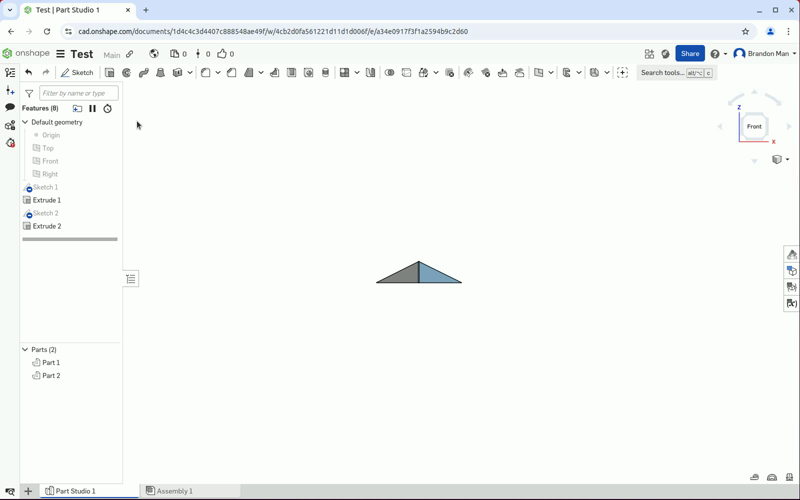
mouse_move(73, 189)
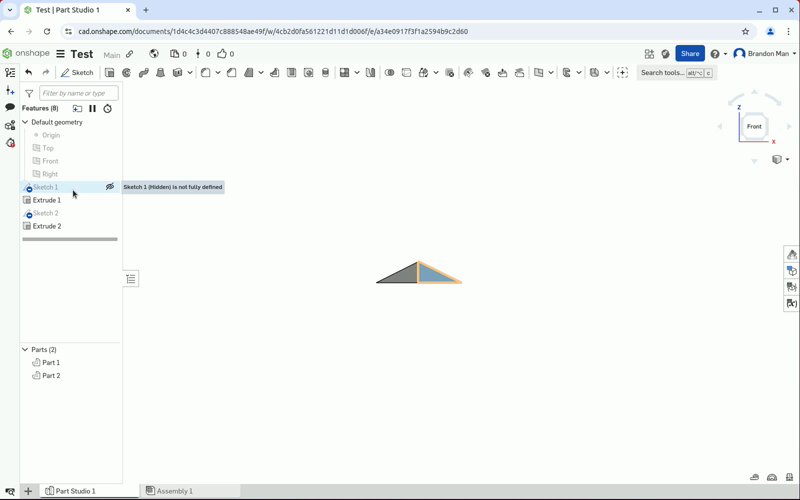
click(73, 189)
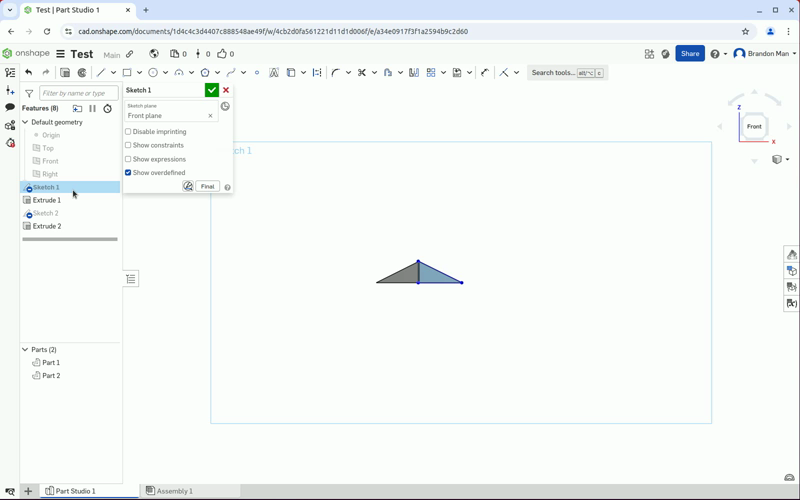
mouse_move(229, 92)
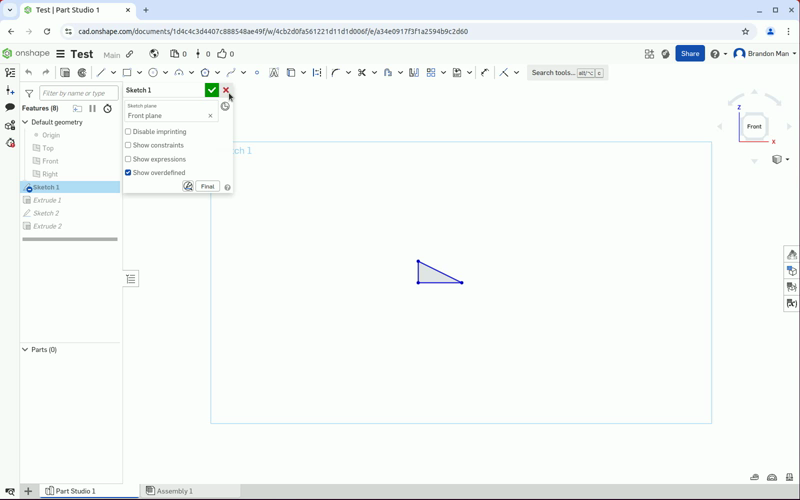
click(229, 92)
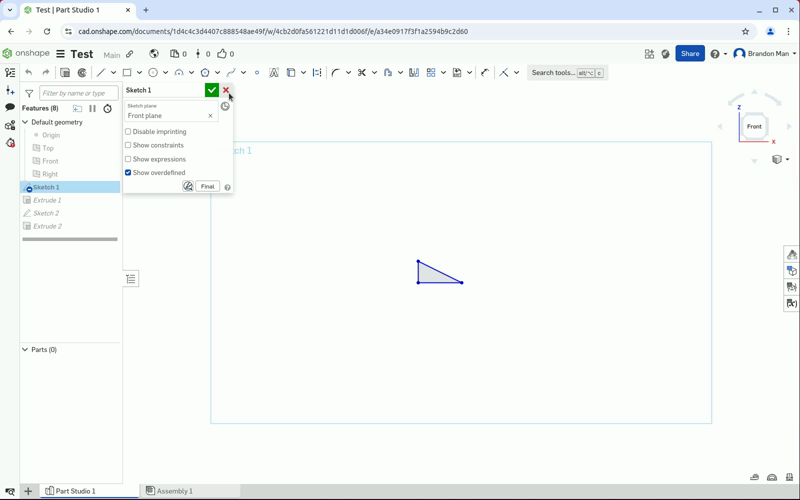
key(shift+s)
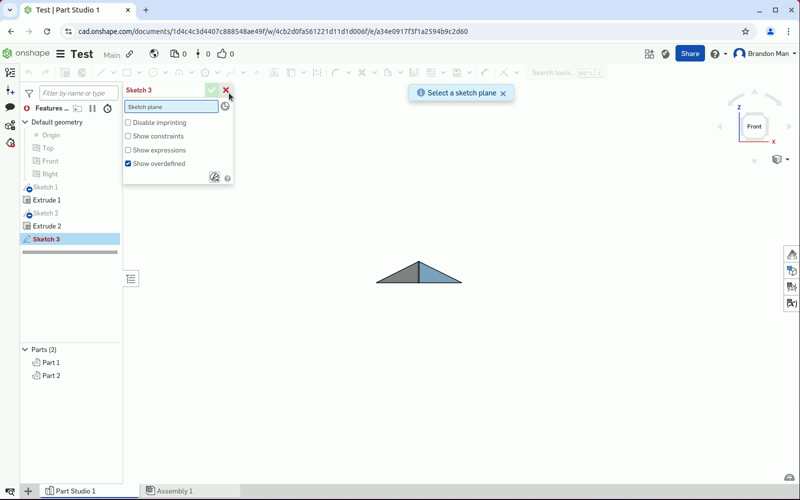
mouse_move(73, 163)
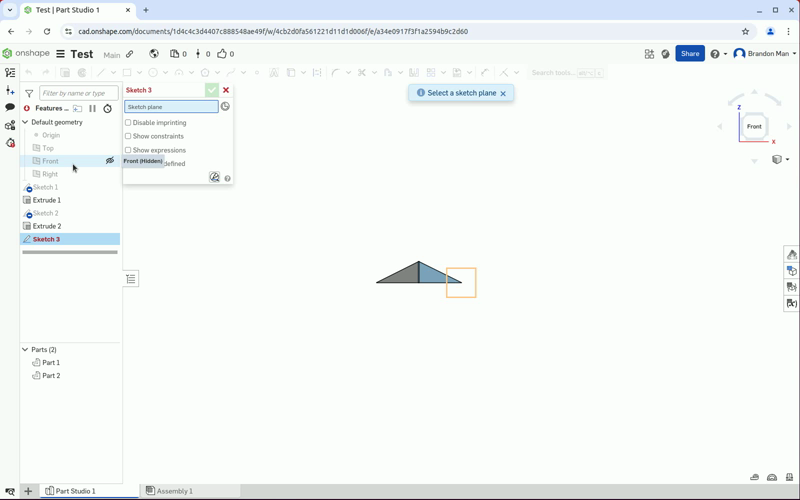
click(73, 163)
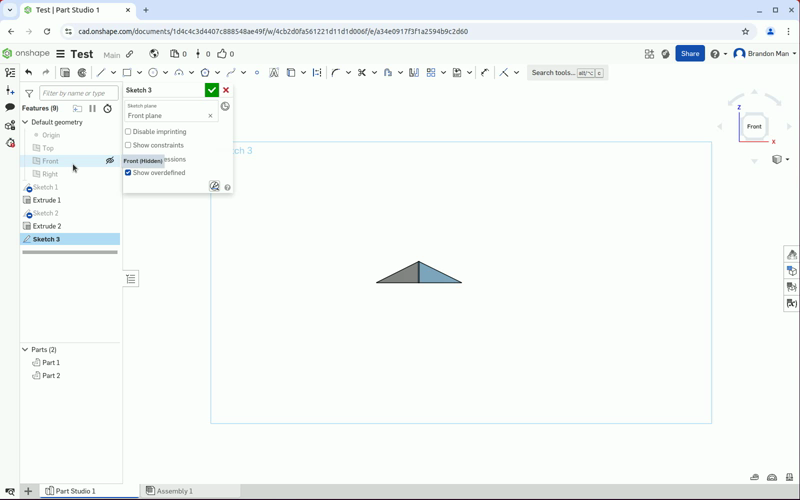
mouse_move(73, 352)
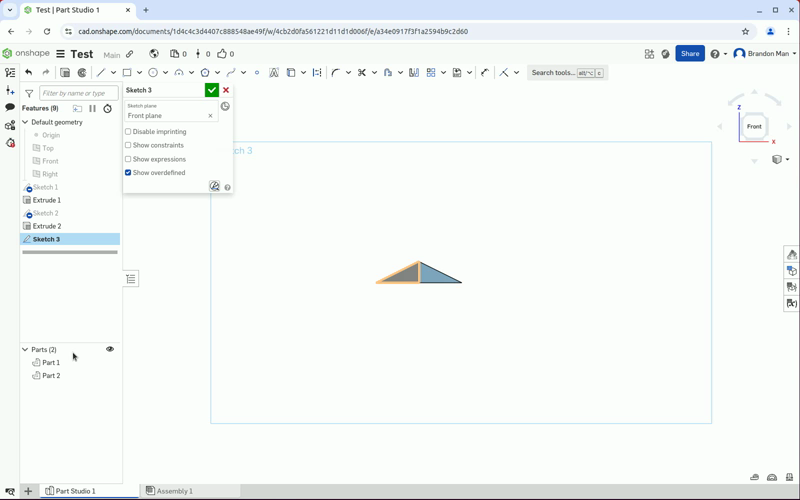
key(y)
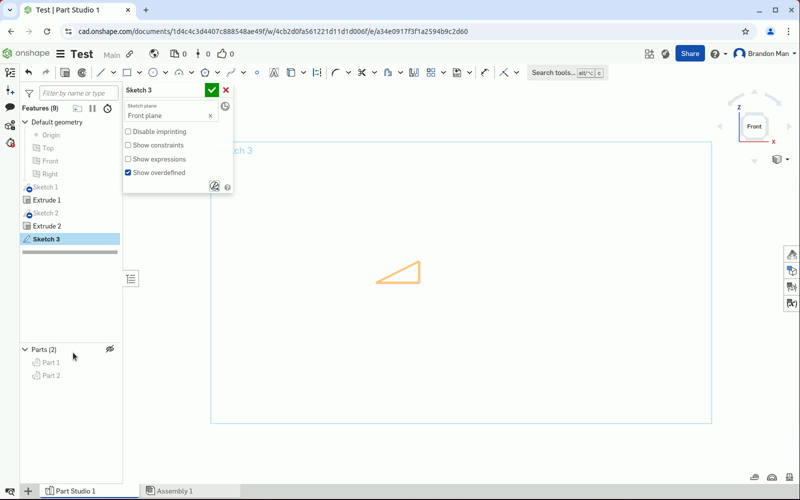
key(l)
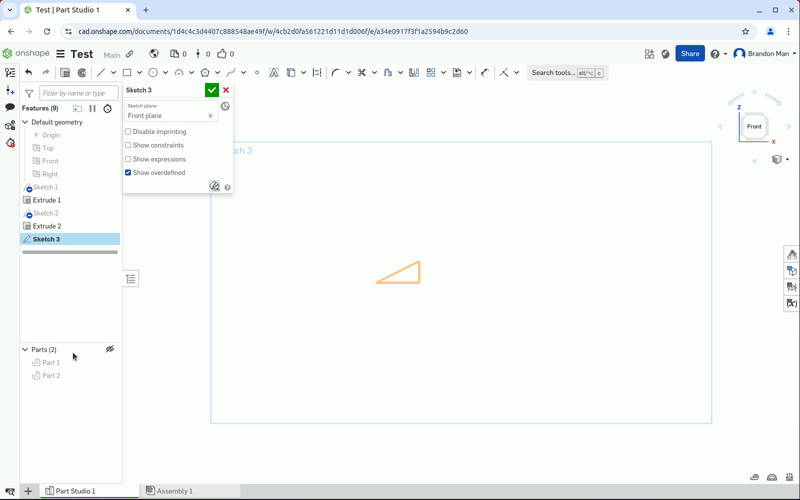
key_down(shift)
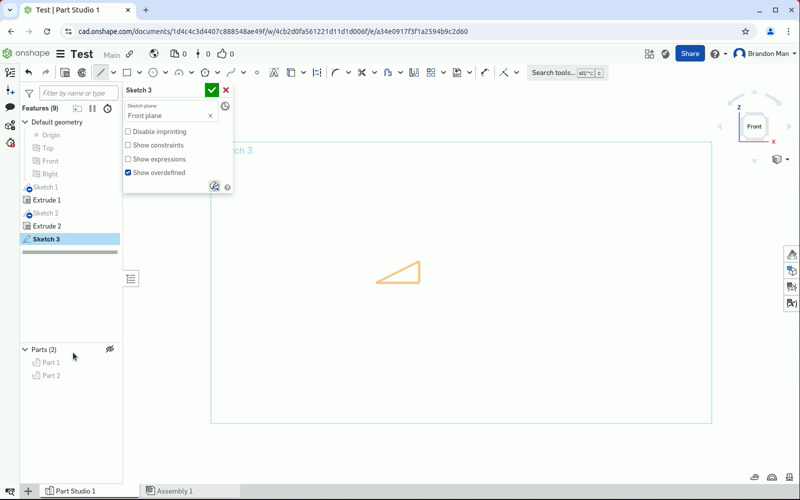
mouse_move(376, 345)
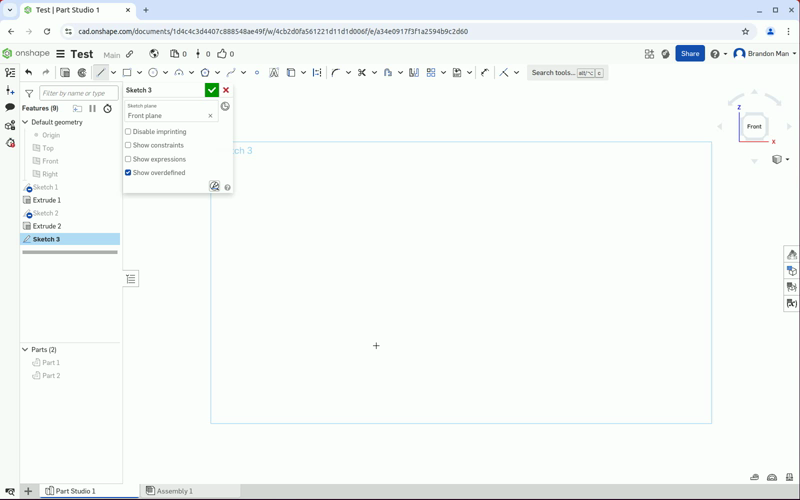
click(376, 345)
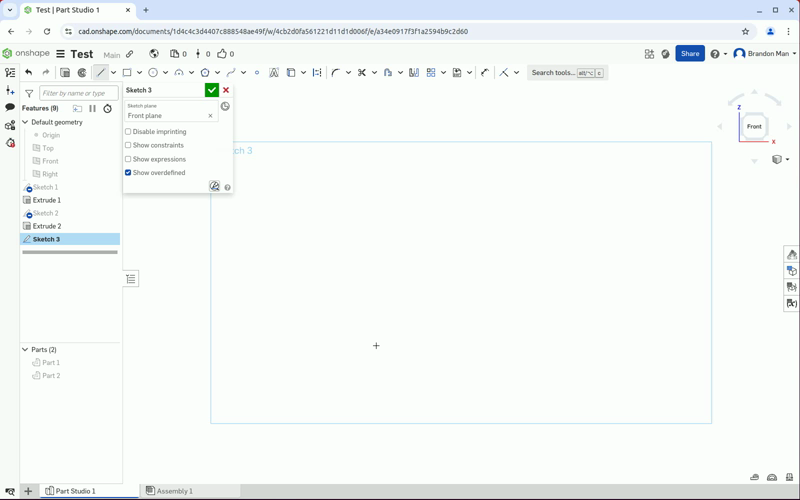
key_up(shift)
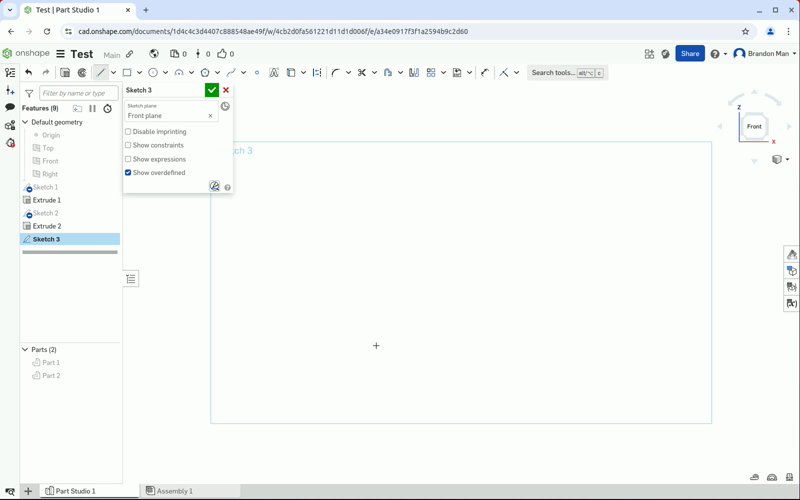
key_down(shift)
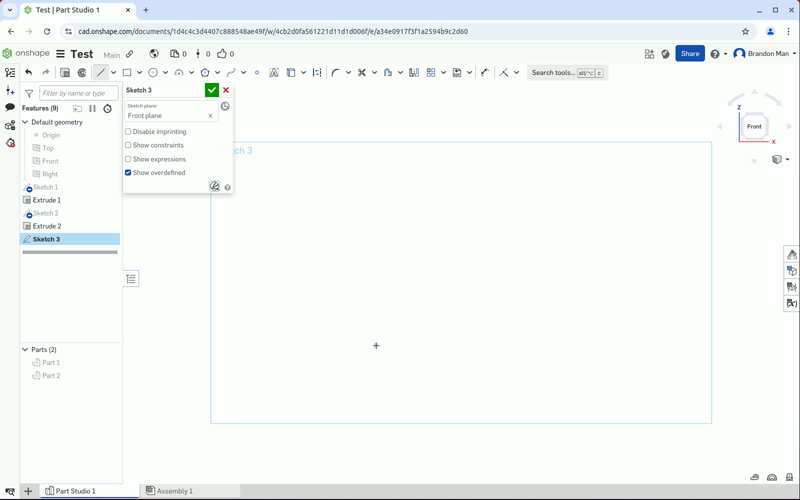
mouse_move(461, 345)
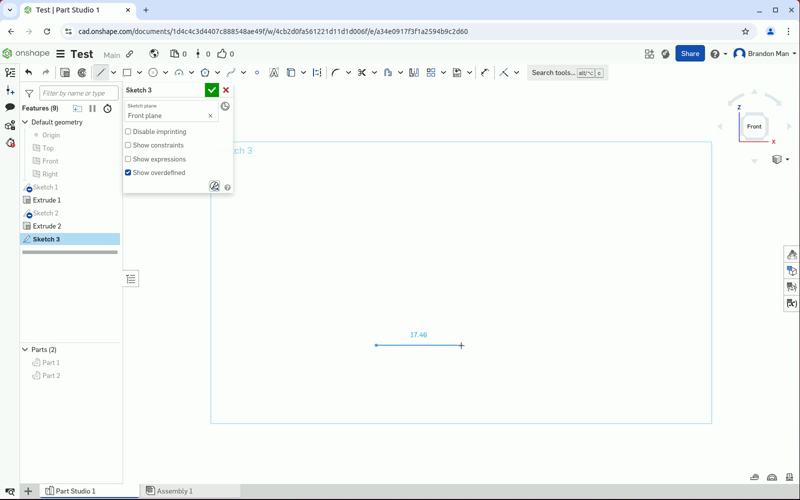
click(461, 345)
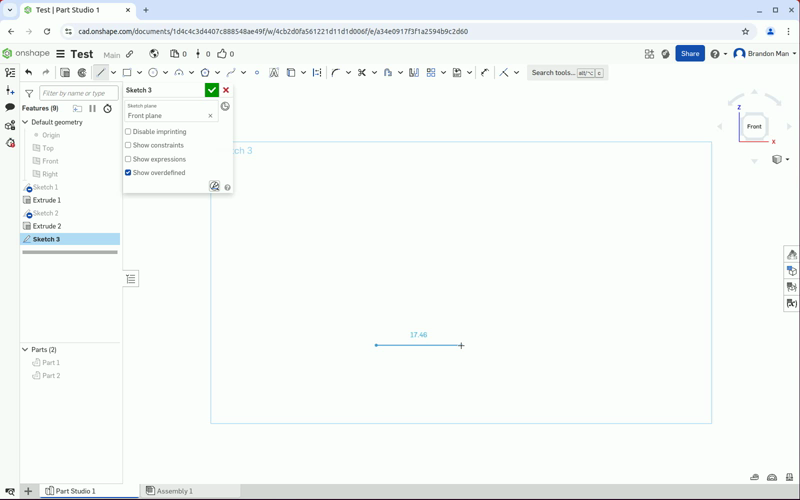
key_up(shift)
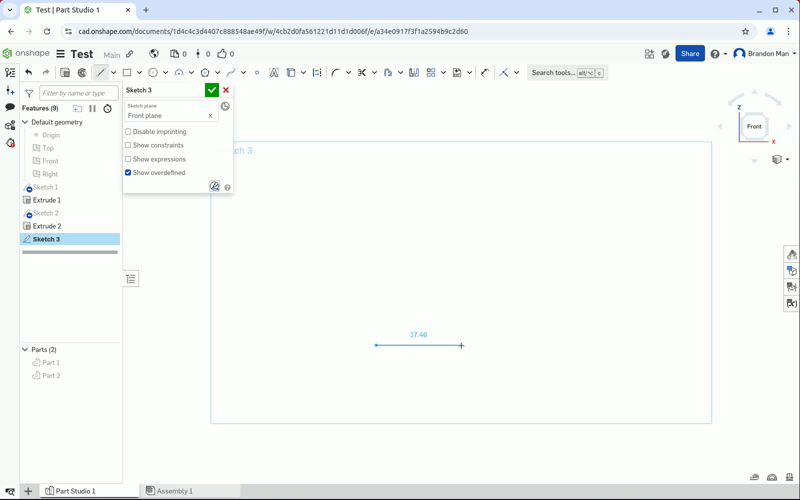
key_down(shift)
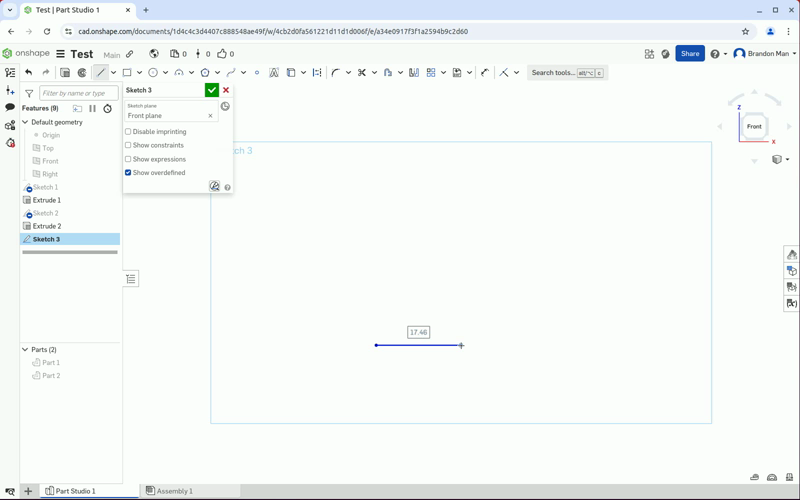
mouse_move(491, 345)
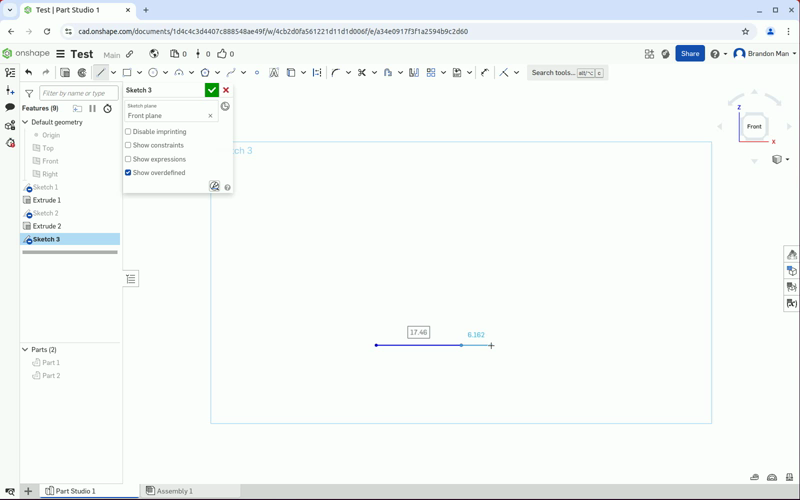
mouse_move(461, 339)
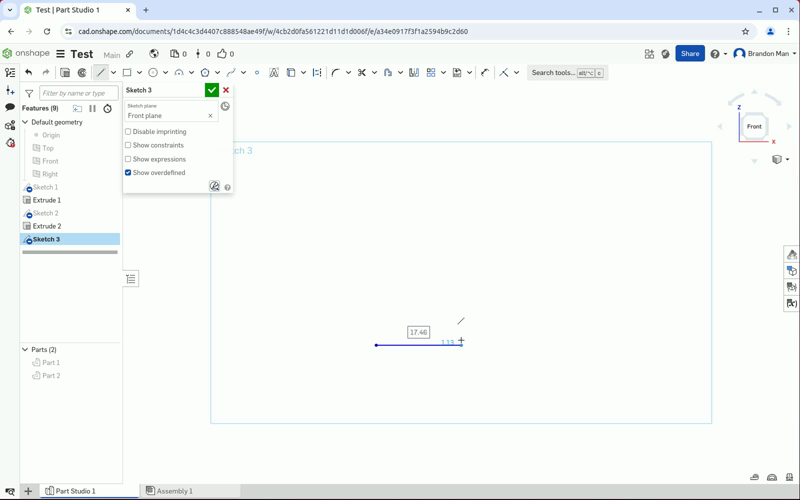
scroll(6)
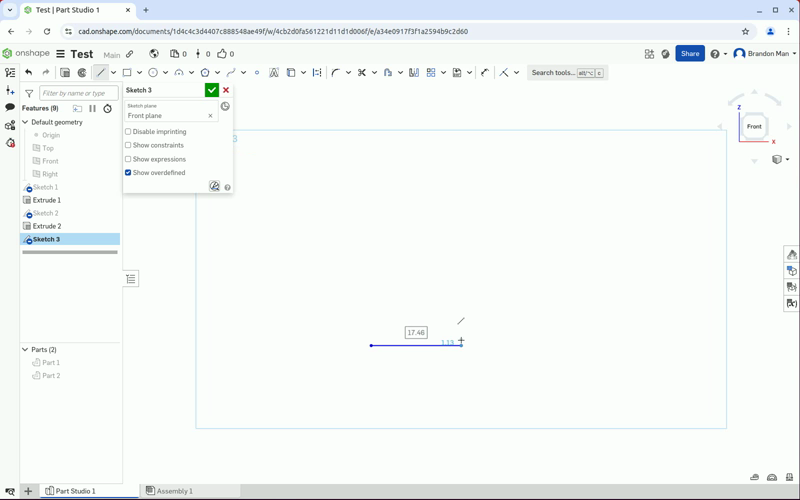
scroll(6)
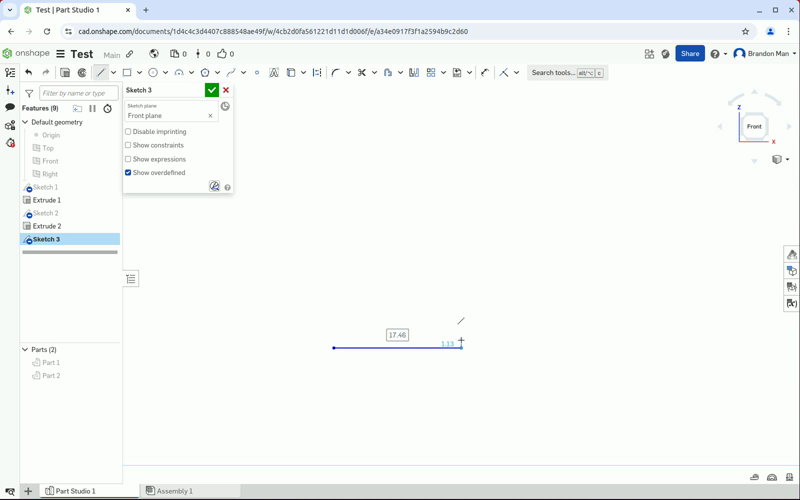
scroll(6)
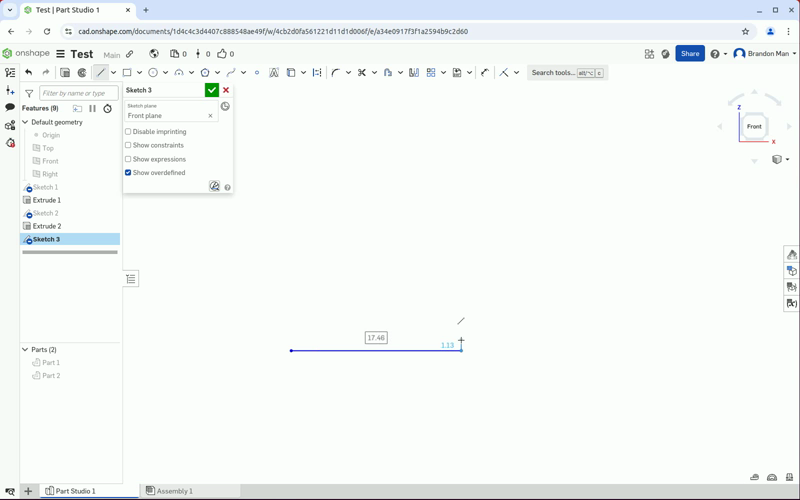
scroll(6)
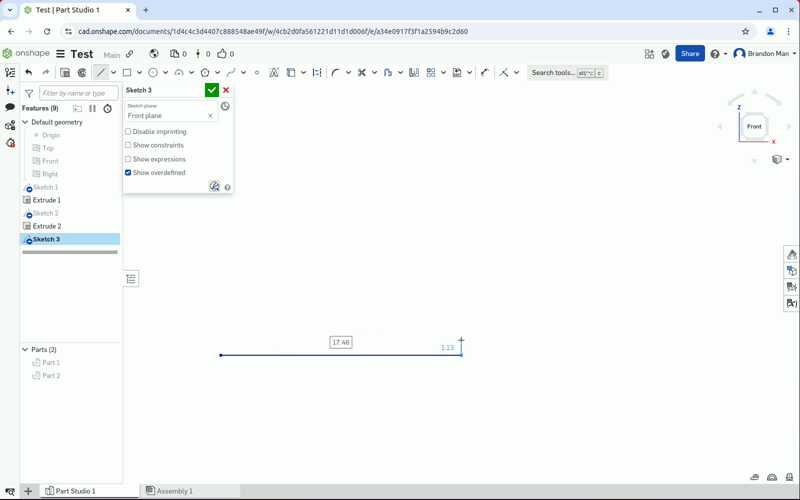
scroll(6)
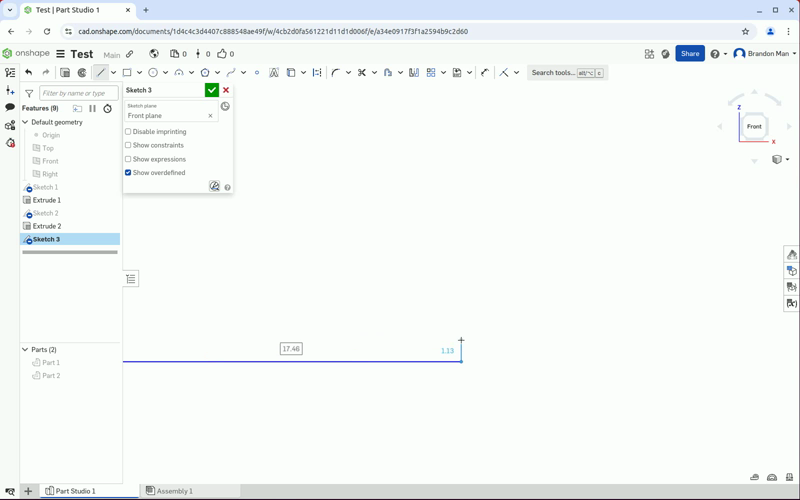
scroll(6)
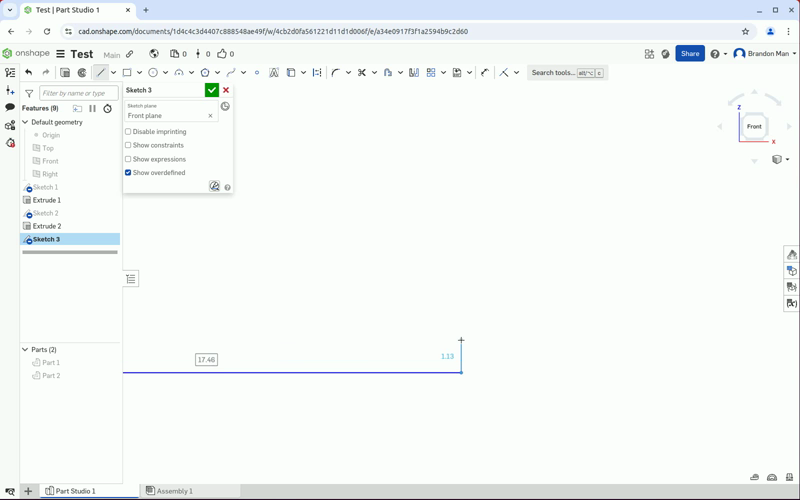
scroll(6)
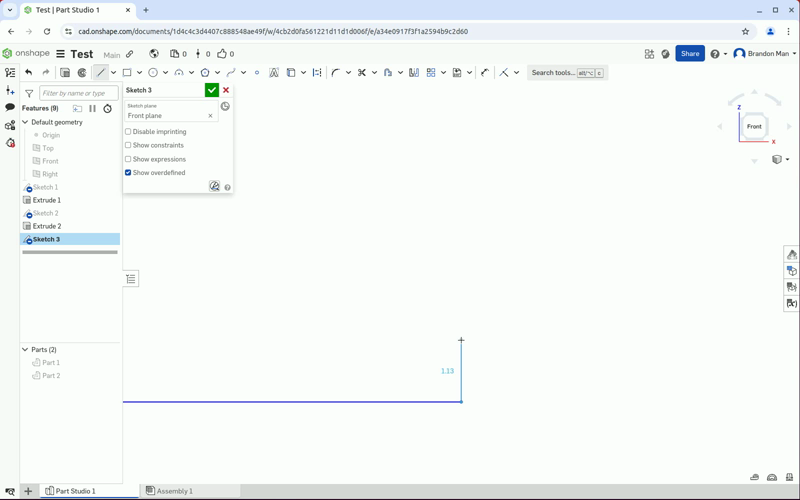
click(461, 339)
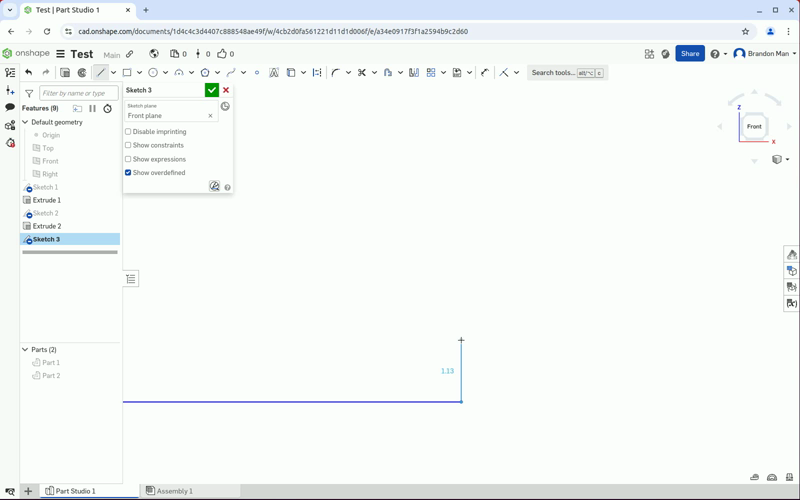
scroll(-6)
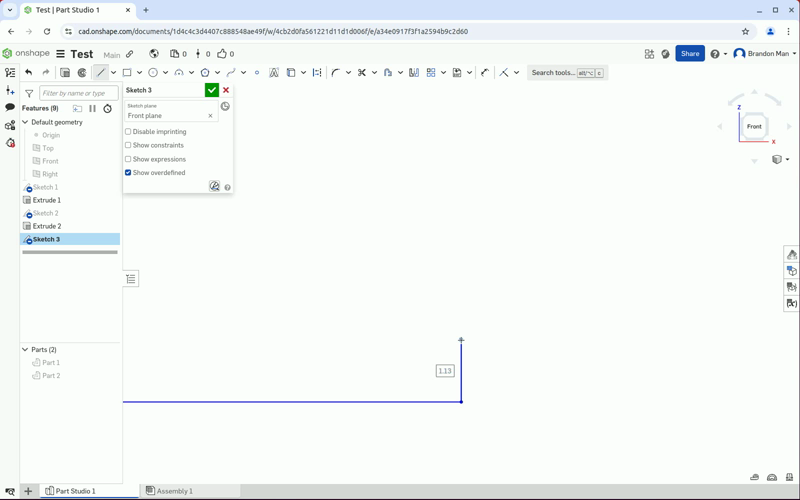
scroll(-6)
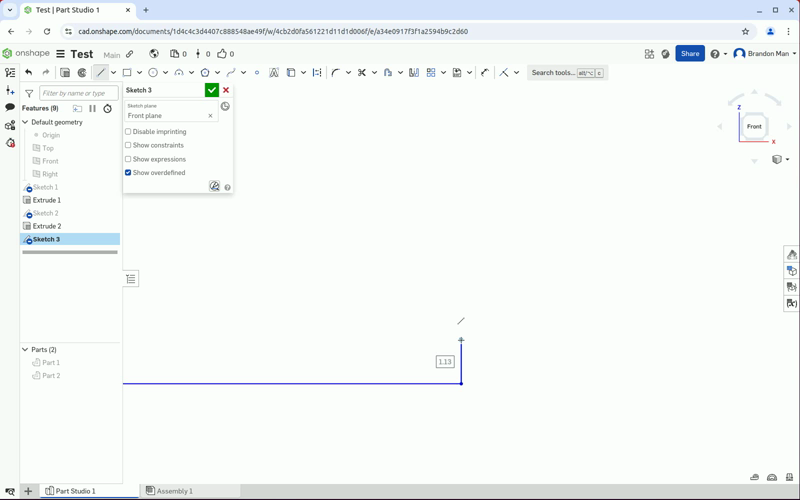
scroll(-6)
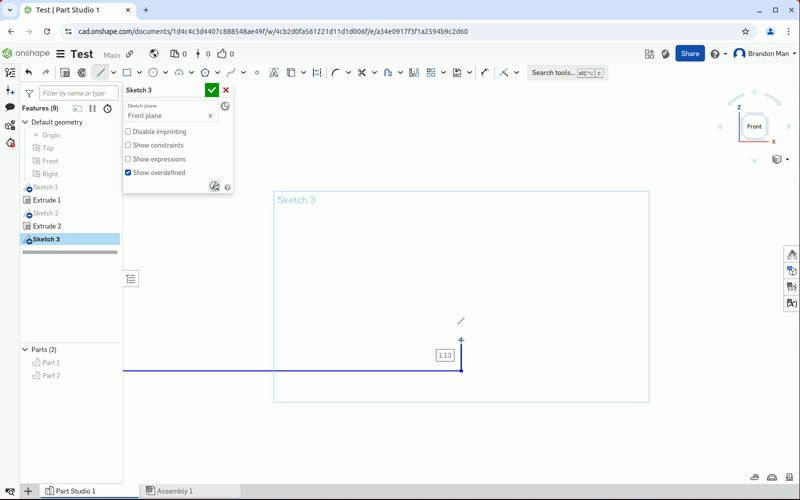
scroll(-6)
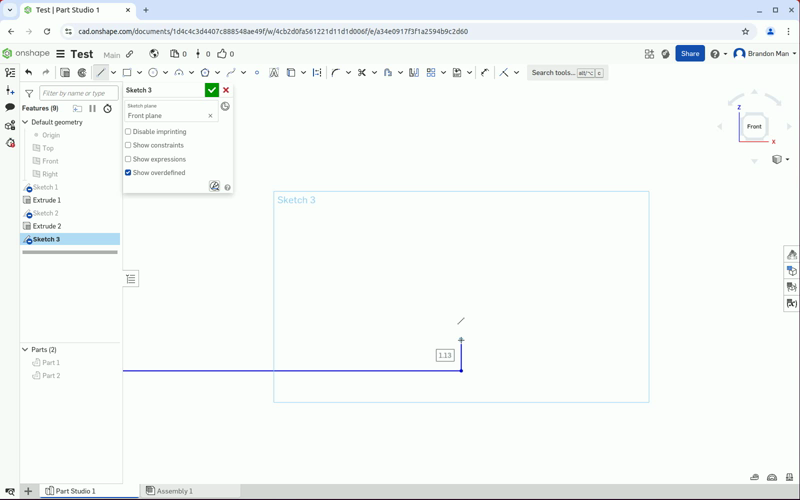
scroll(-6)
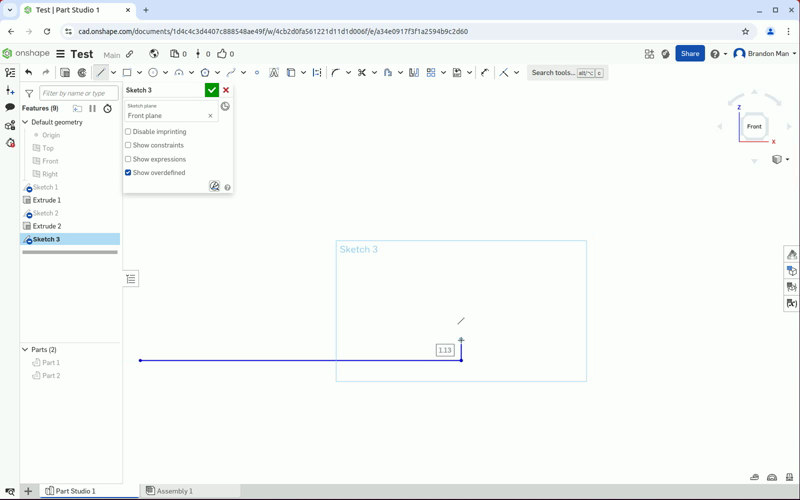
scroll(-6)
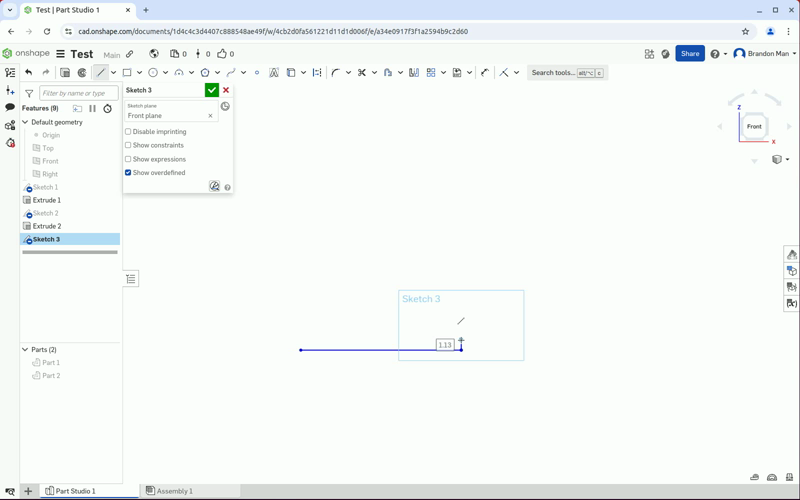
scroll(-6)
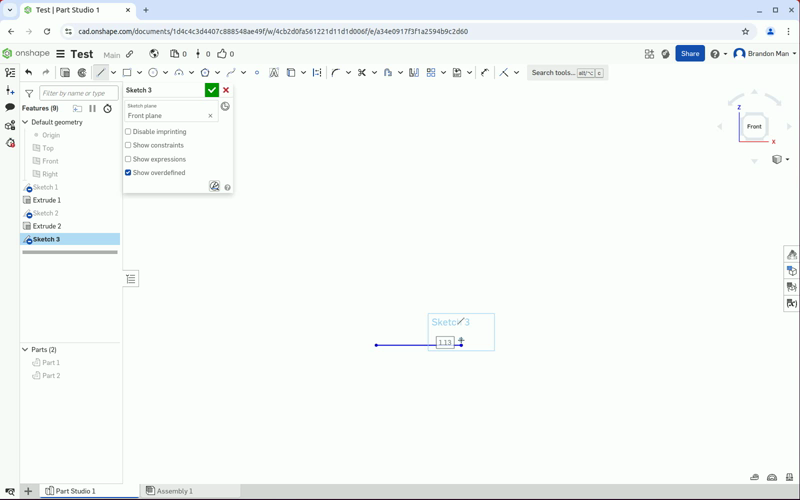
key_up(shift)
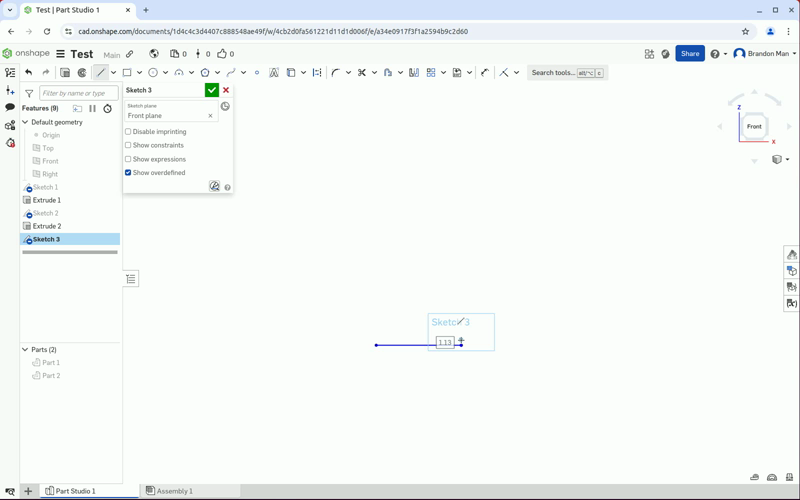
key_down(shift)
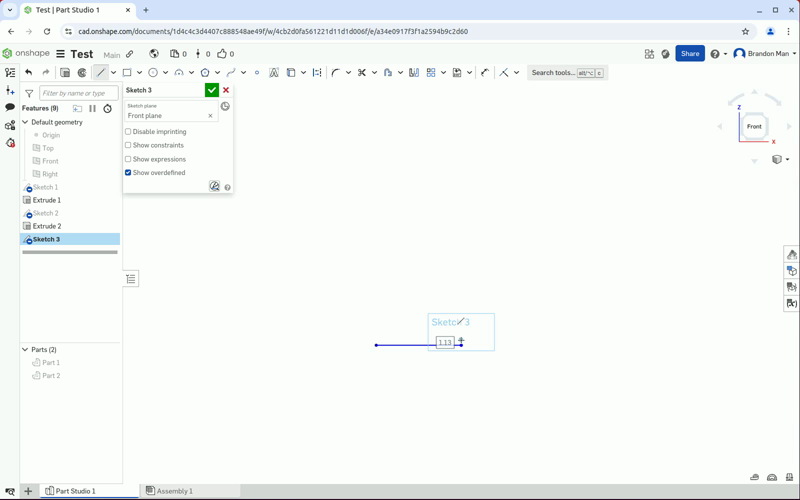
mouse_move(491, 339)
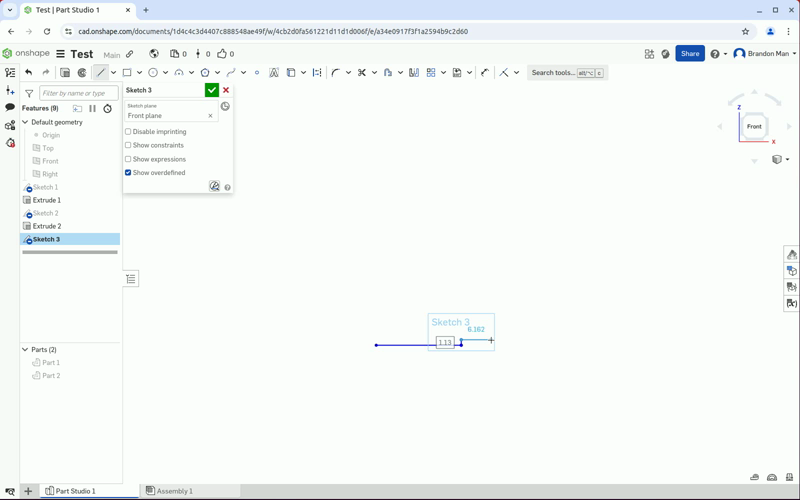
mouse_move(427, 339)
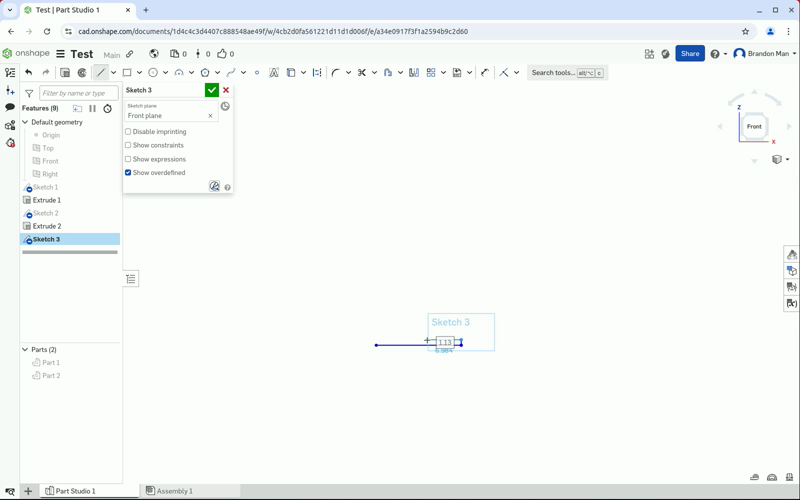
click(427, 339)
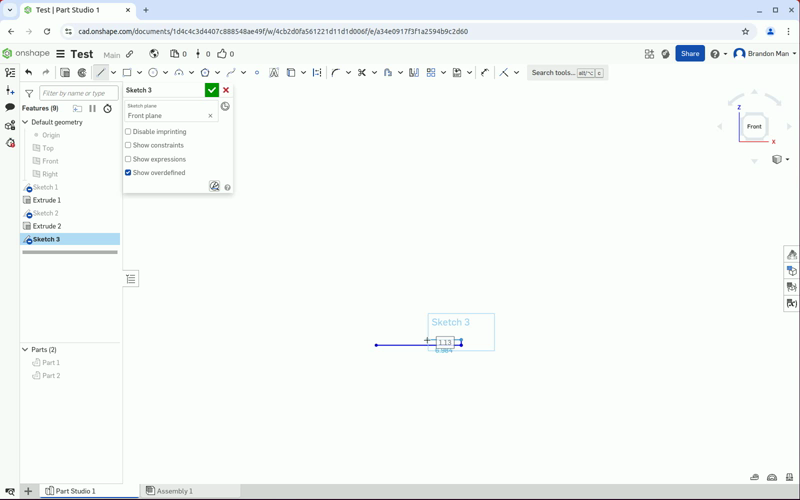
key_up(shift)
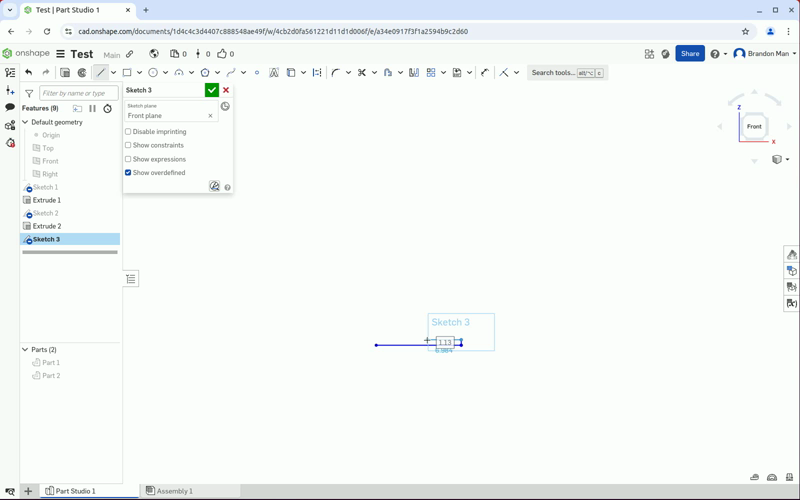
key_down(shift)
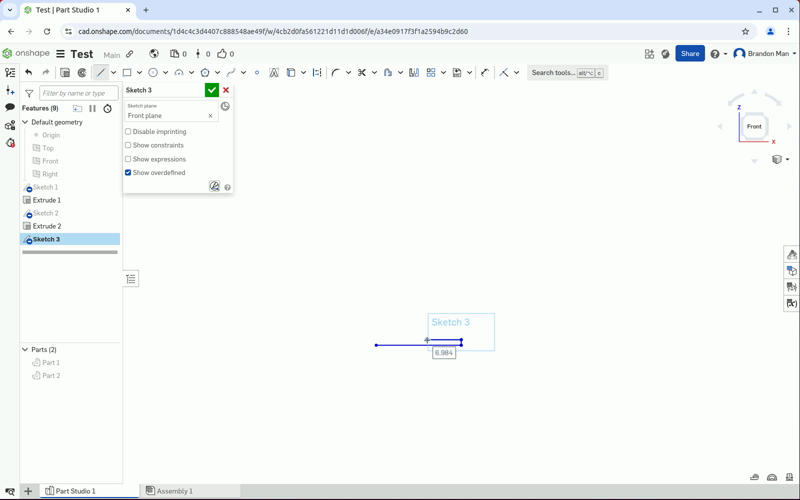
mouse_move(457, 339)
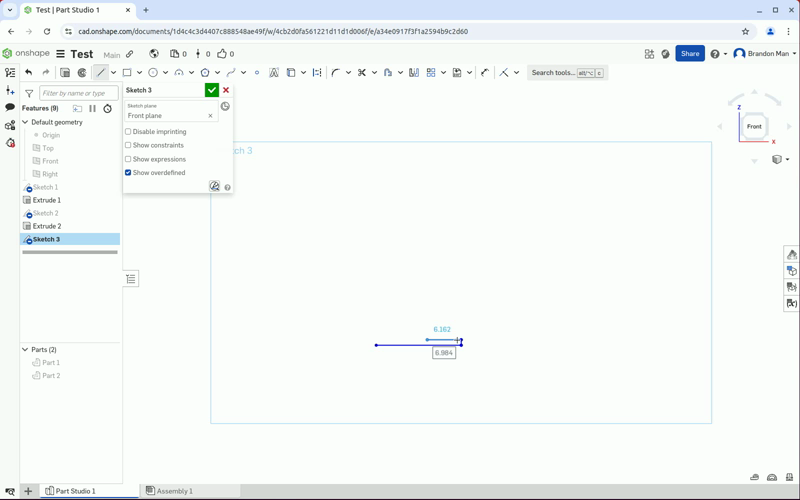
mouse_move(419, 339)
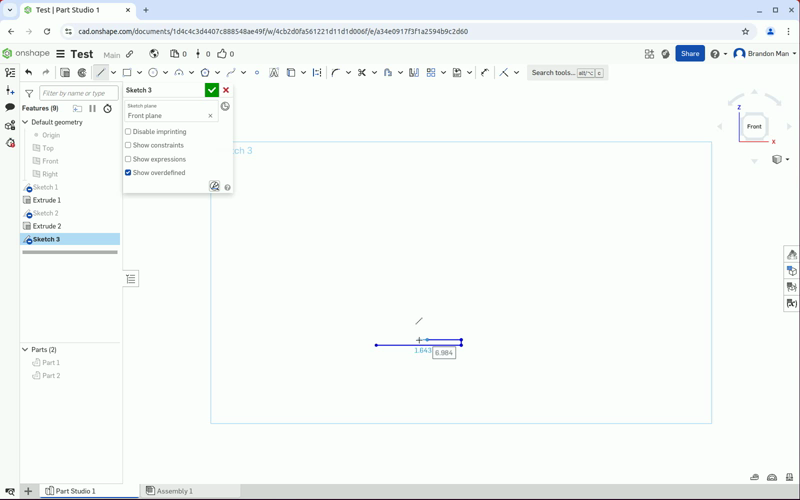
click(419, 339)
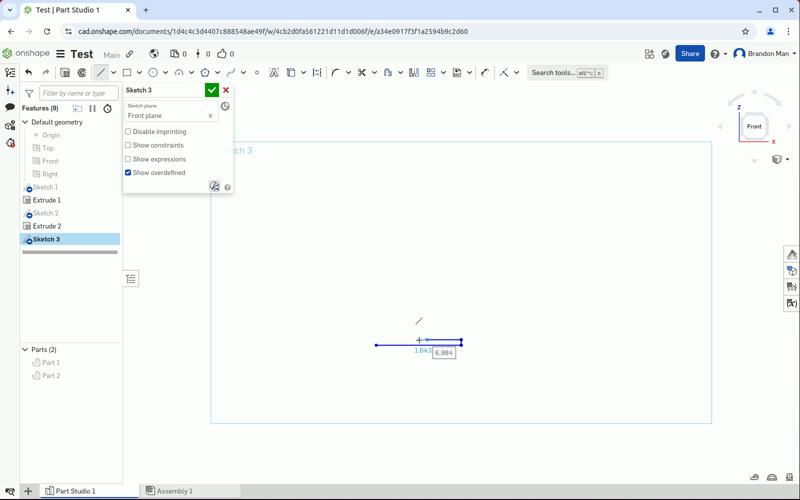
key_up(shift)
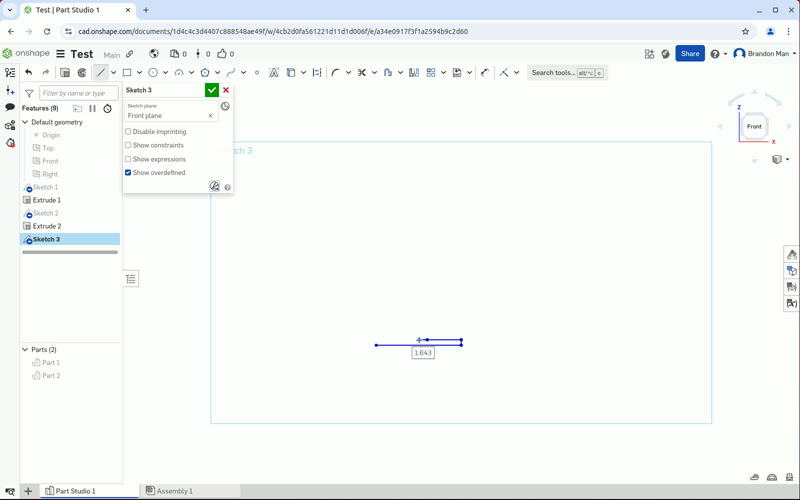
key_down(shift)
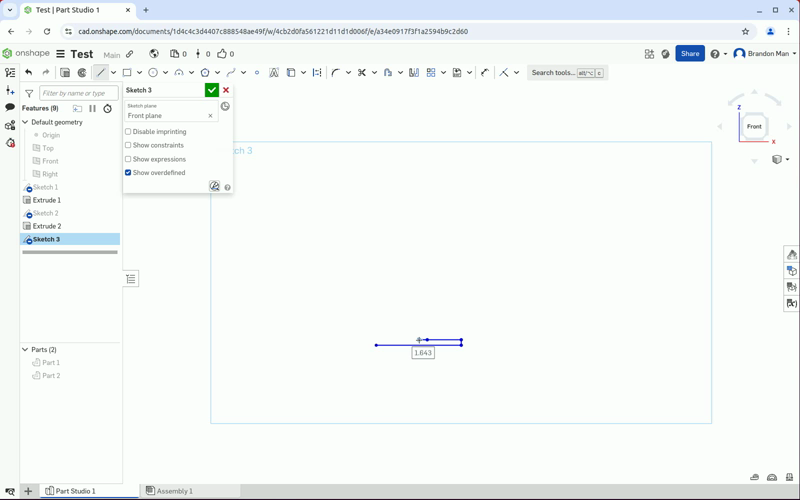
mouse_move(449, 339)
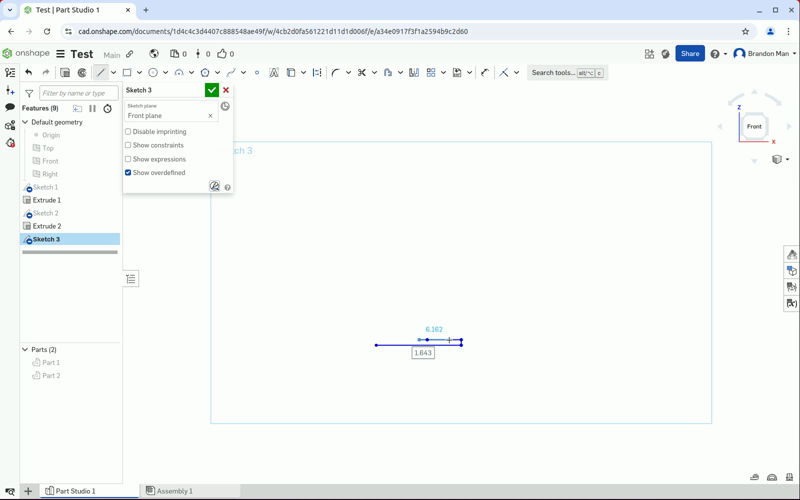
mouse_move(376, 339)
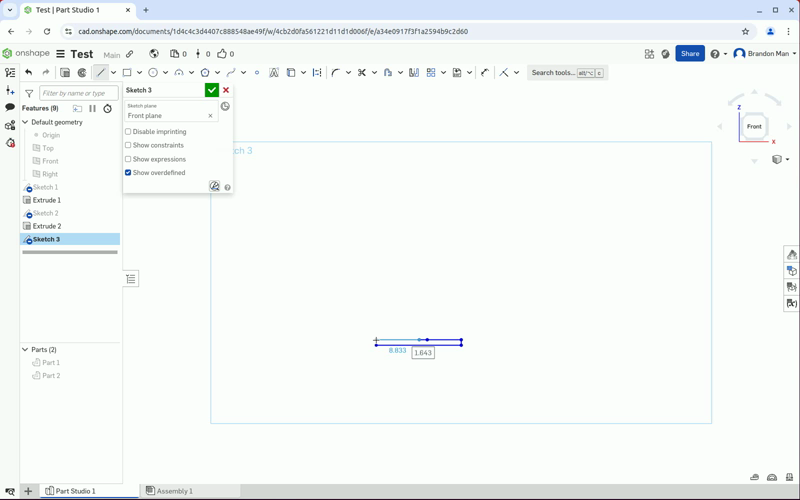
click(376, 339)
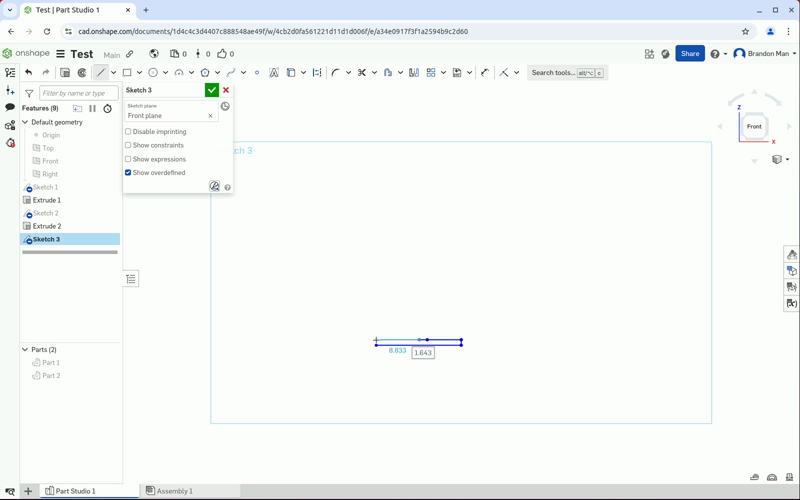
key_up(shift)
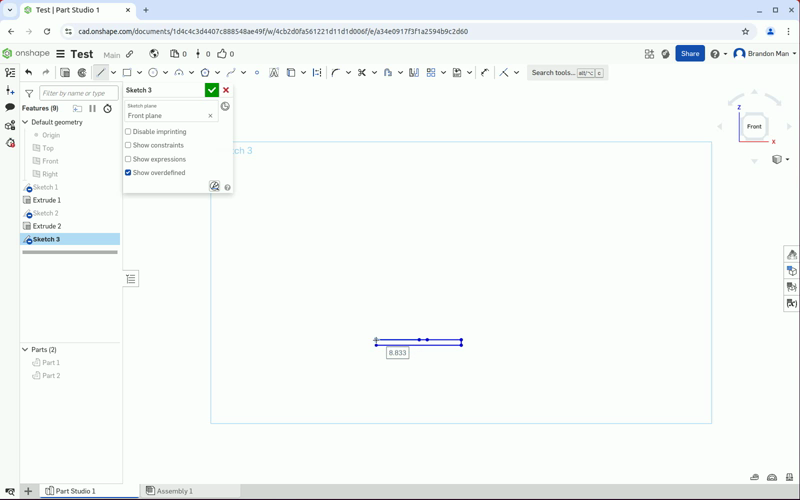
mouse_move(406, 339)
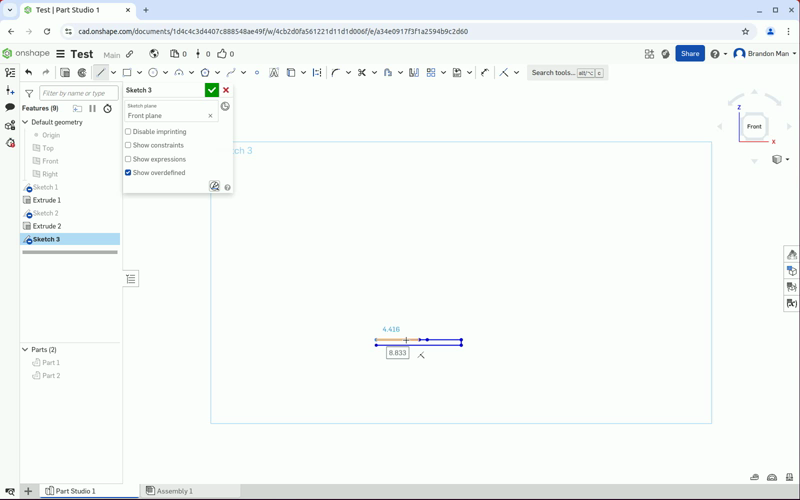
key_down(shift)
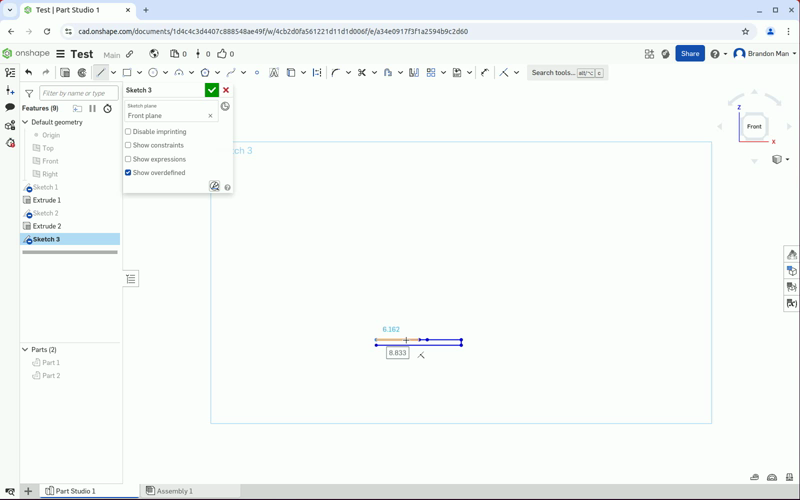
mouse_move(376, 345)
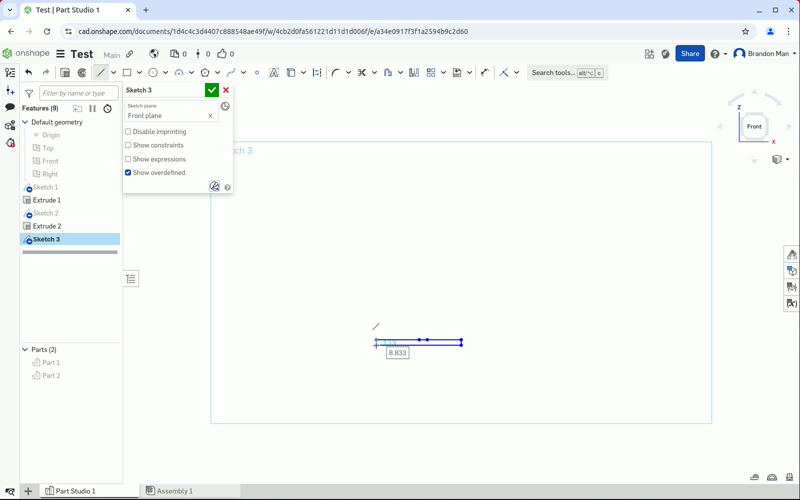
scroll(6)
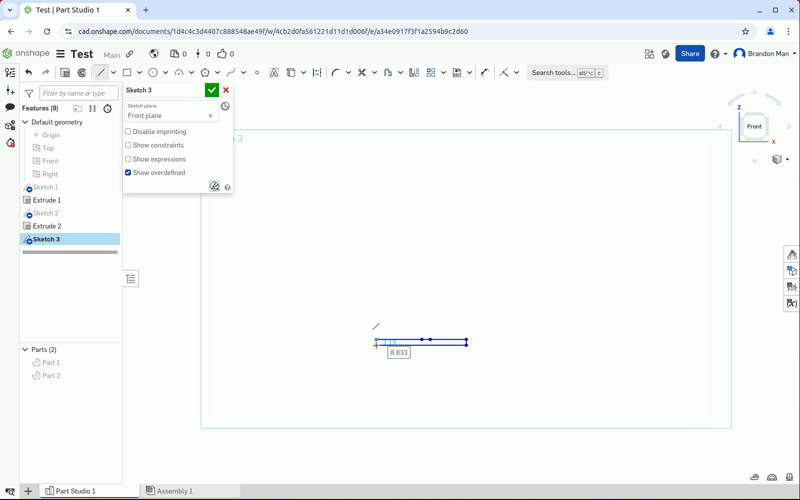
scroll(6)
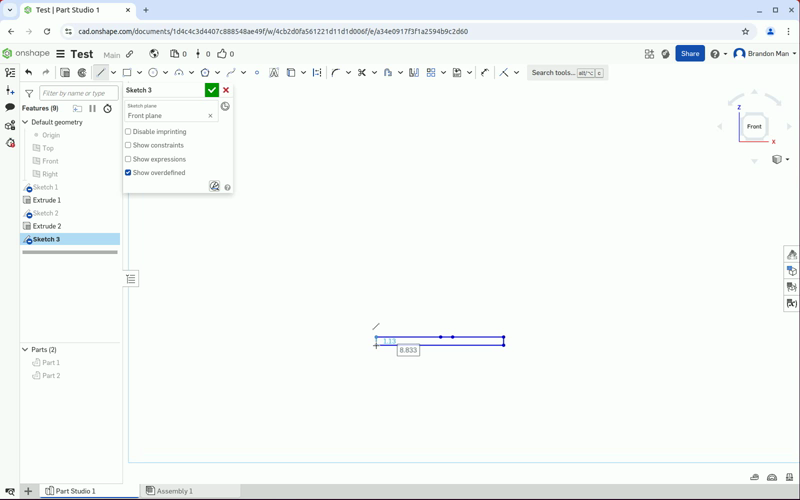
scroll(6)
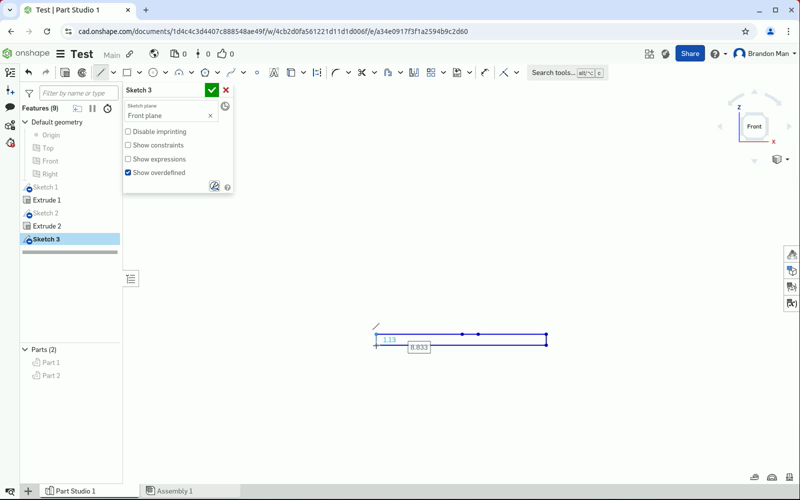
scroll(6)
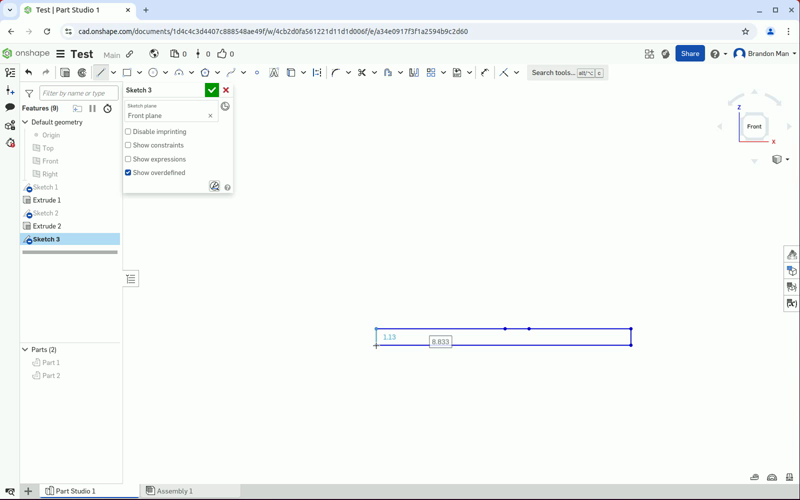
scroll(6)
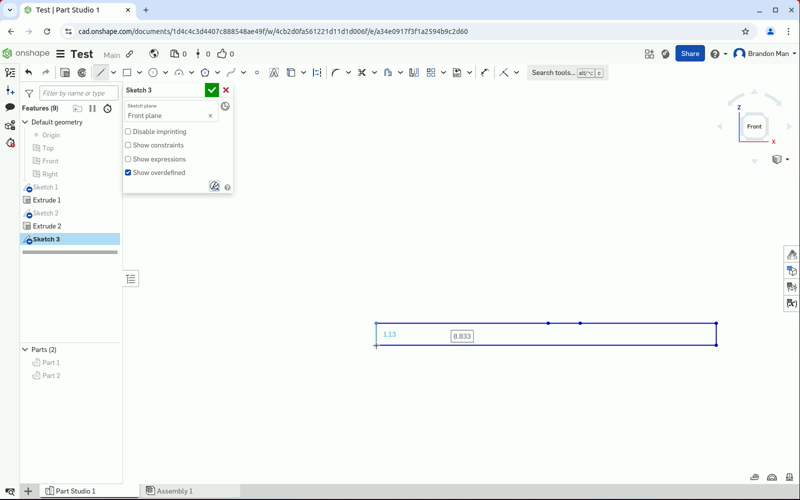
scroll(6)
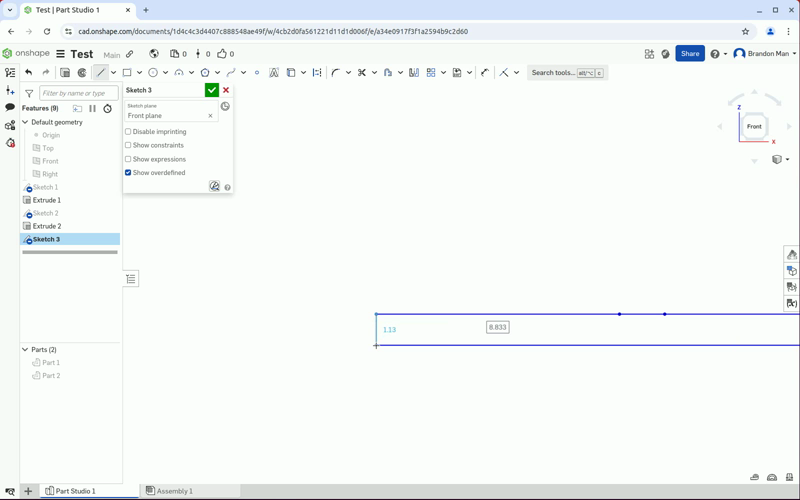
scroll(6)
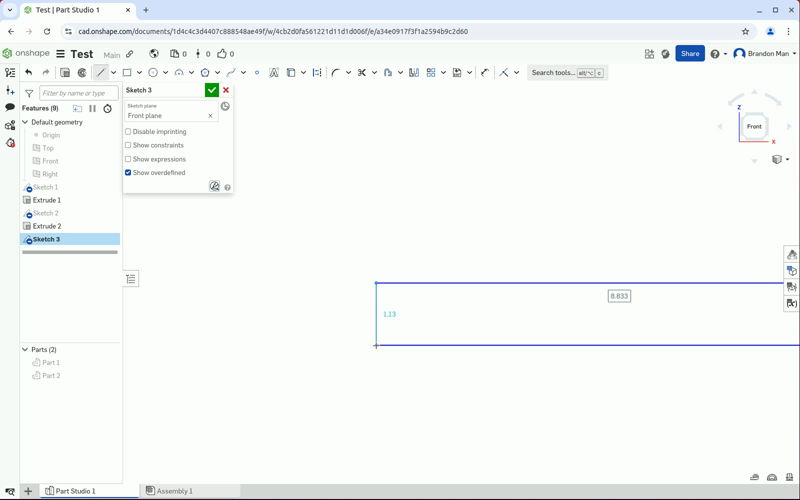
key_up(shift)
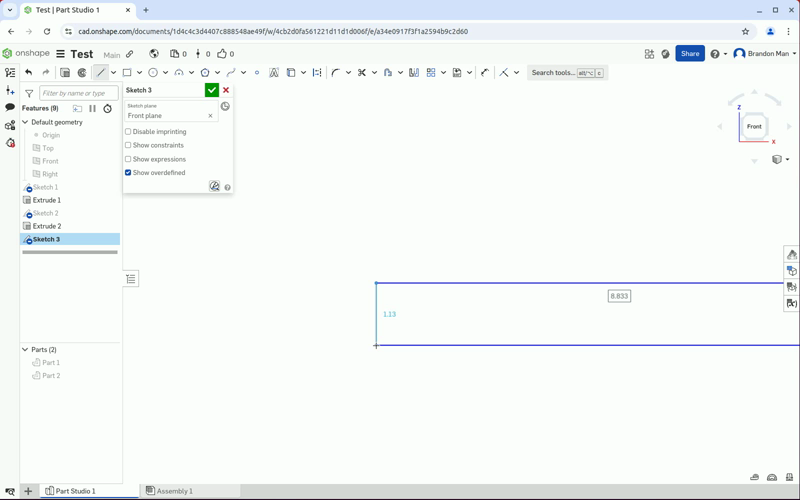
click(376, 345)
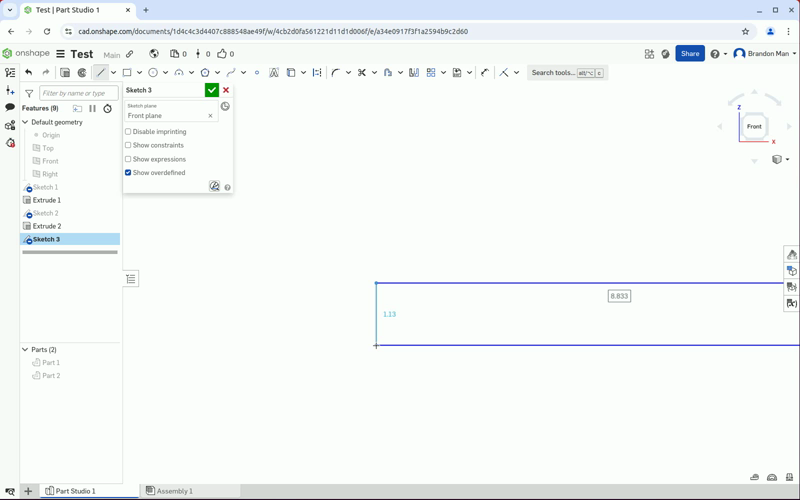
scroll(-6)
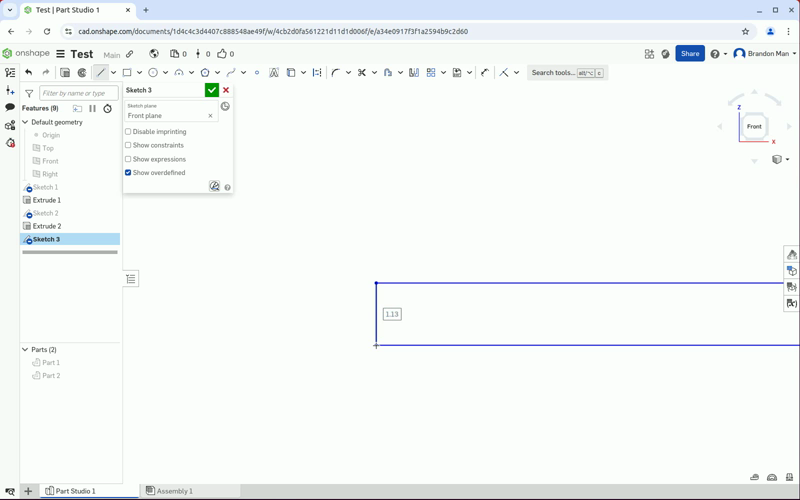
scroll(-6)
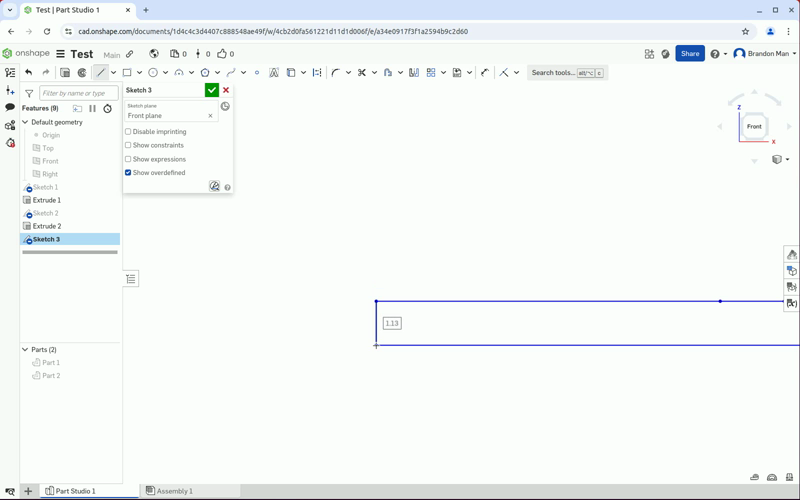
scroll(-6)
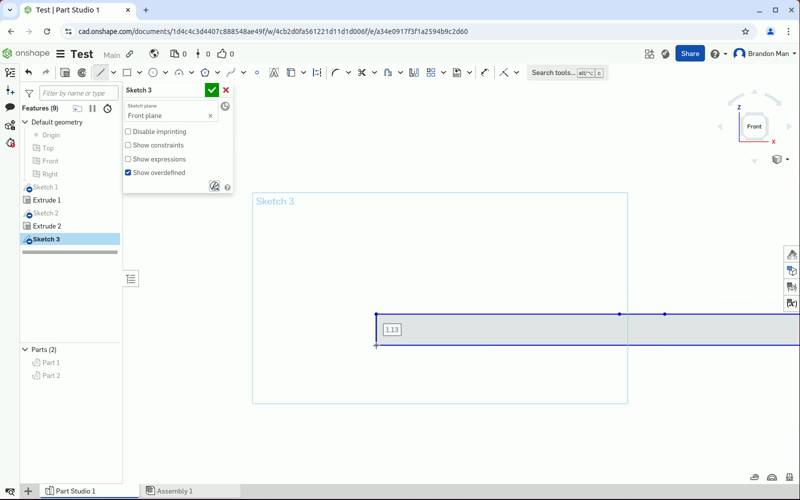
scroll(-6)
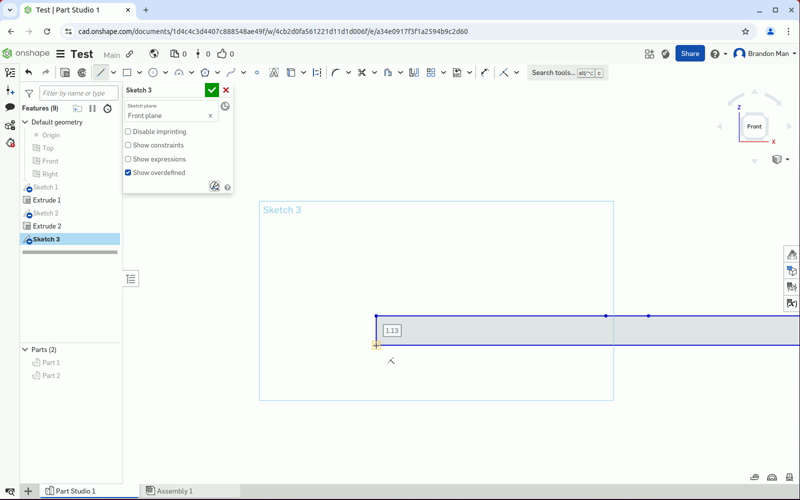
scroll(-6)
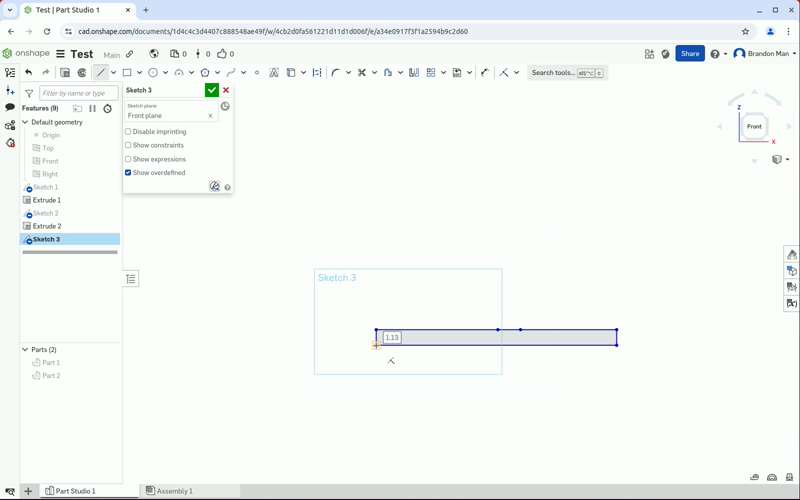
scroll(-6)
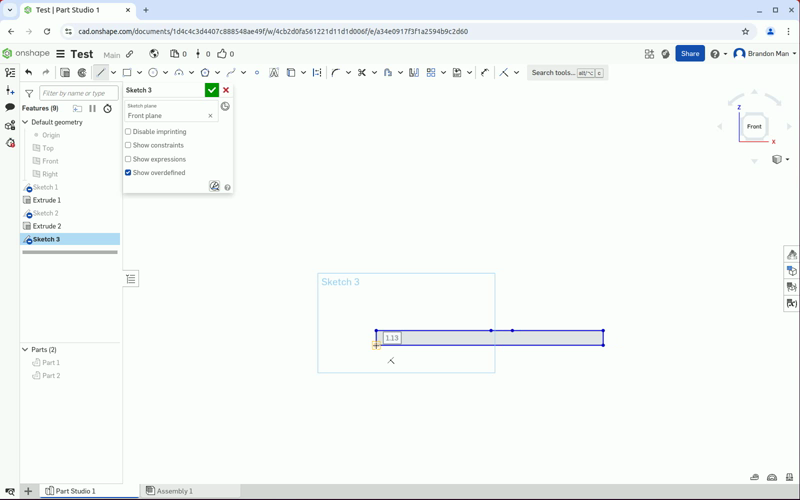
scroll(-6)
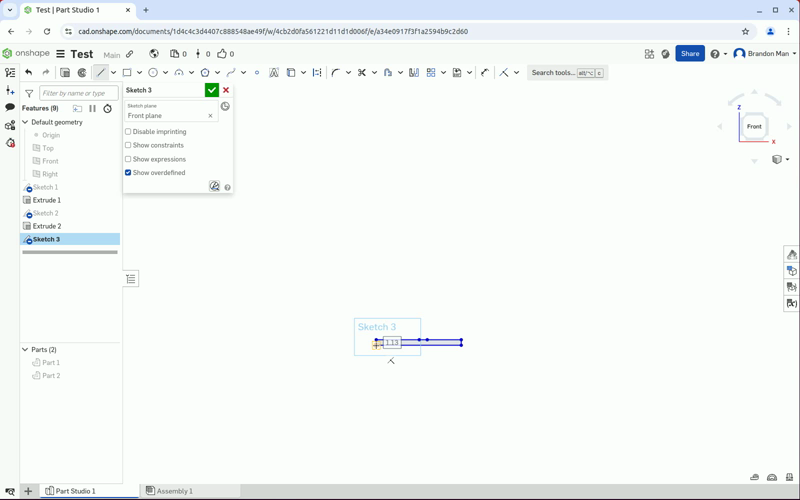
key(esc)
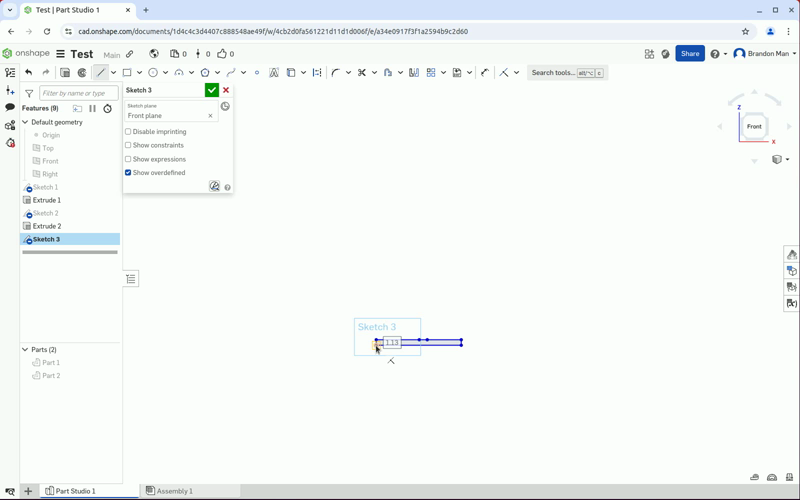
mouse_move(431, 341)
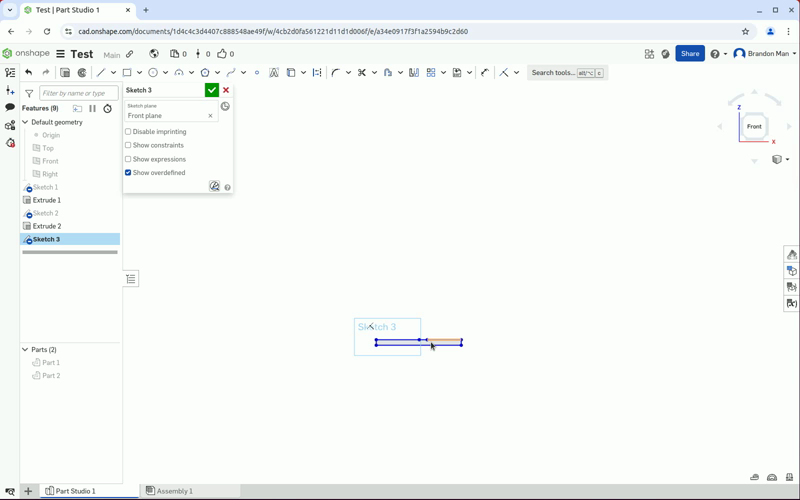
scroll(6)
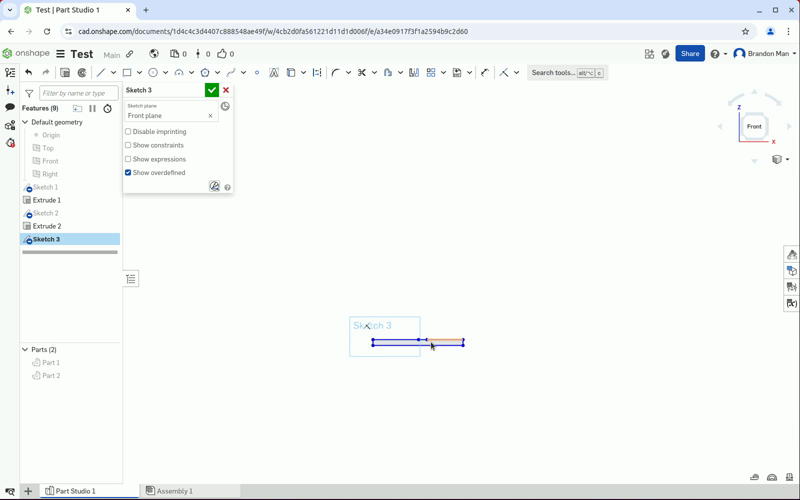
scroll(6)
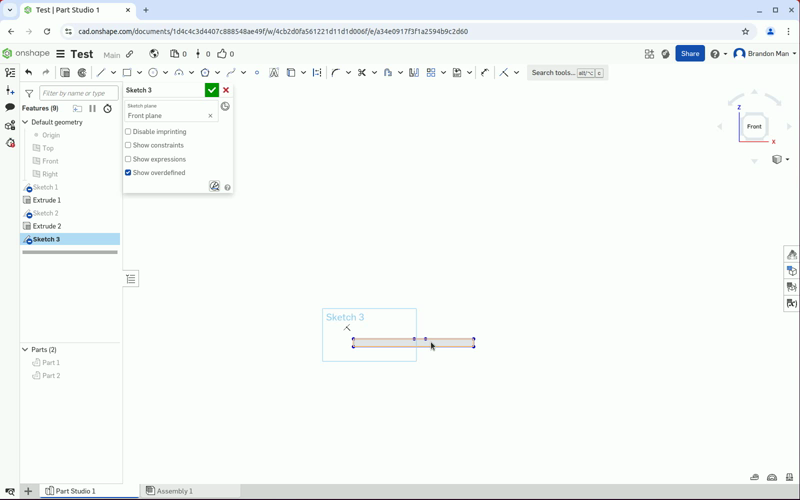
scroll(6)
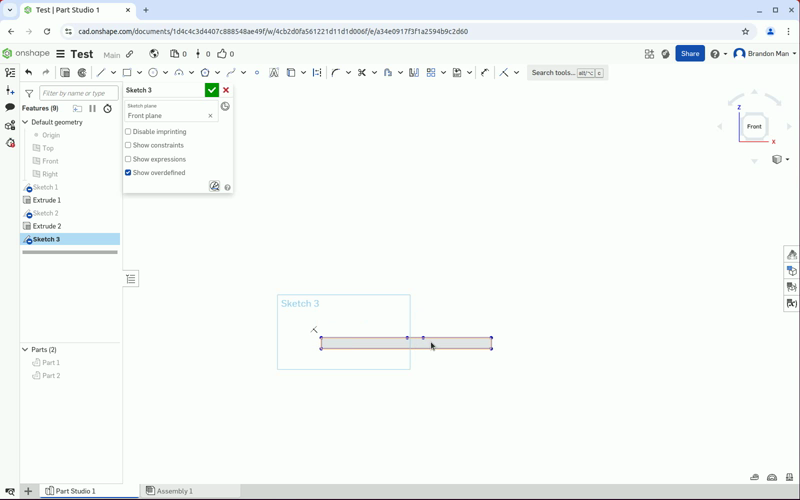
scroll(6)
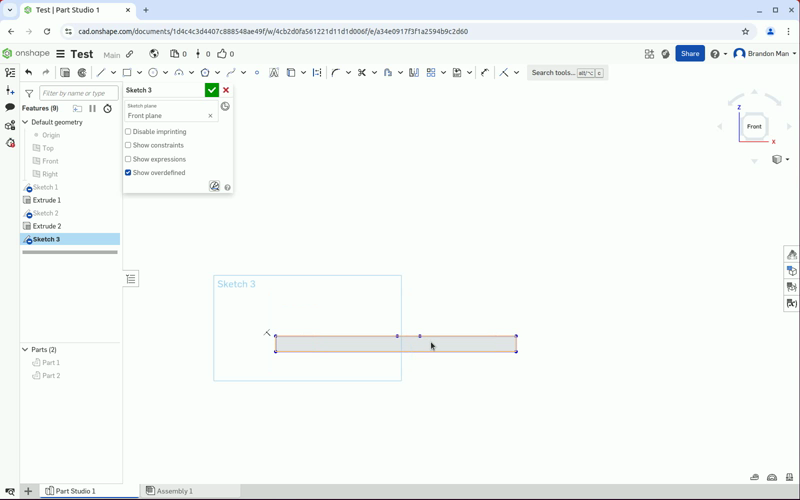
scroll(6)
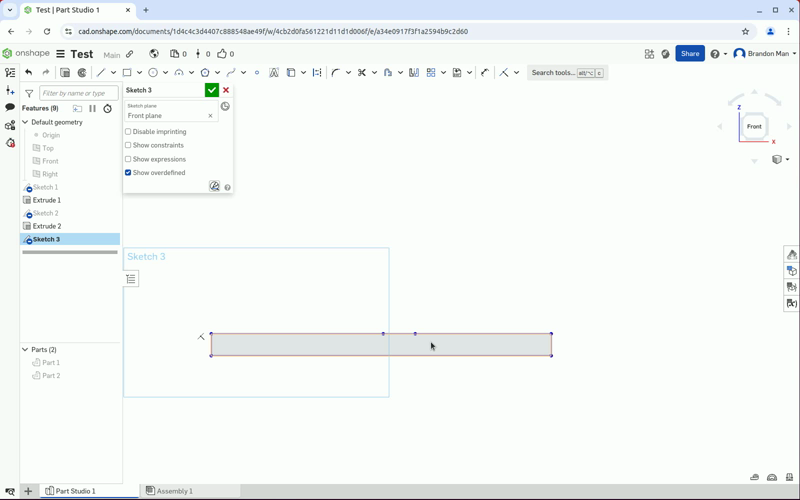
scroll(6)
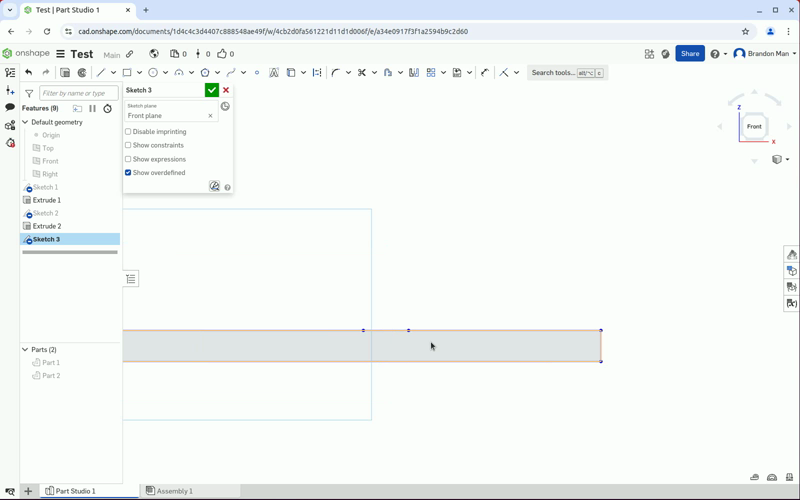
scroll(6)
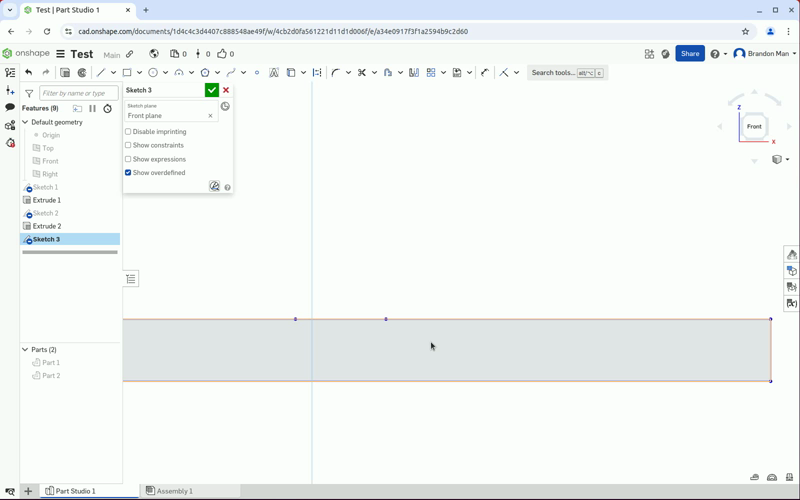
click(431, 341)
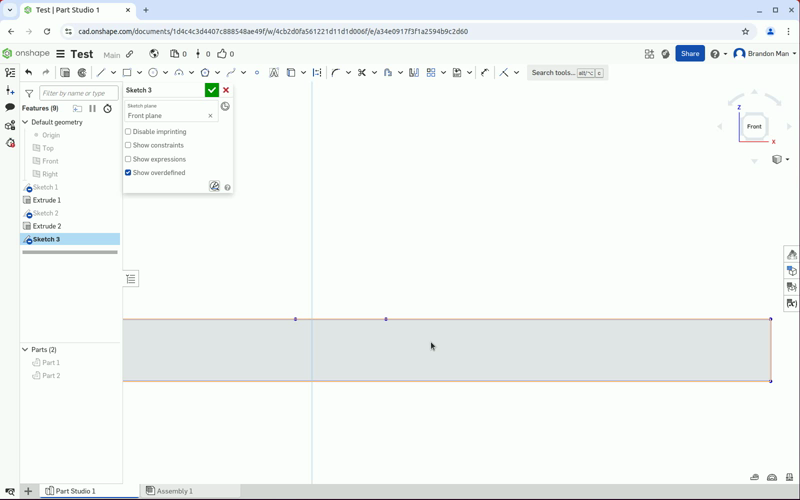
scroll(-6)
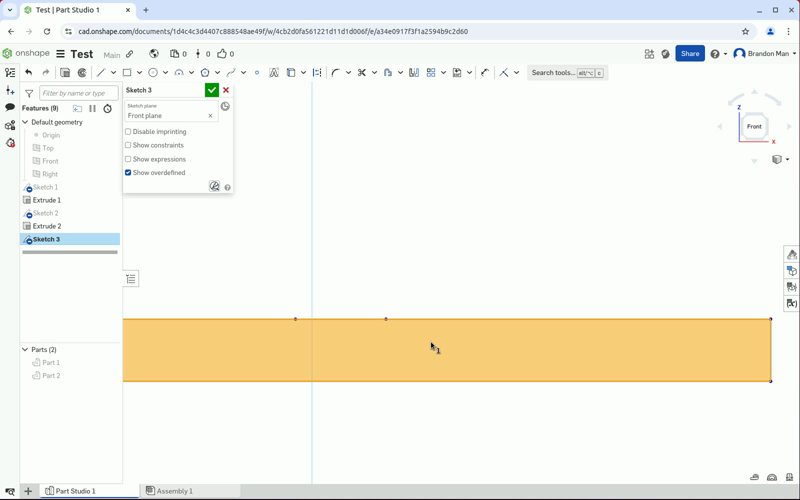
scroll(-6)
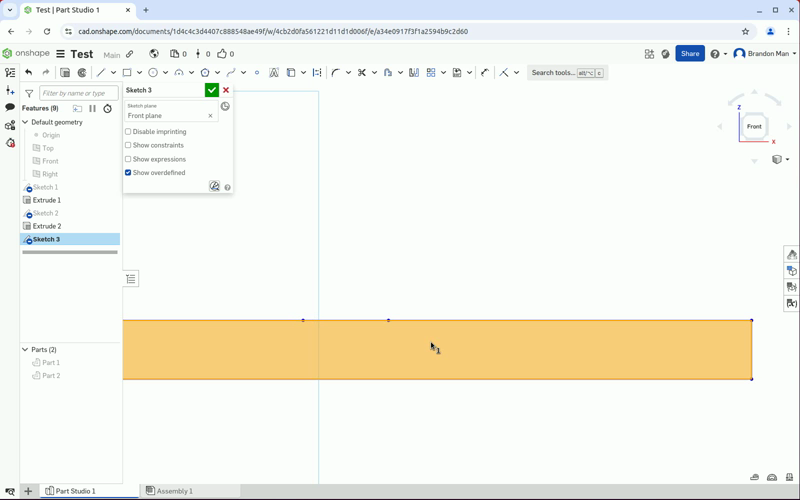
scroll(-6)
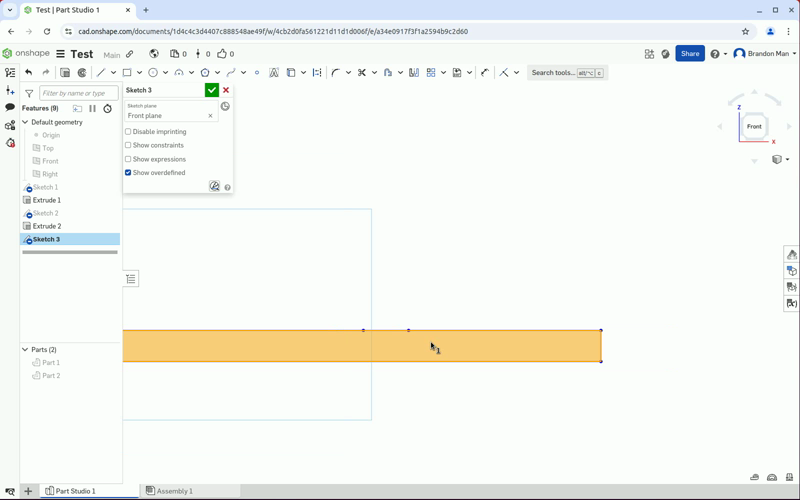
scroll(-6)
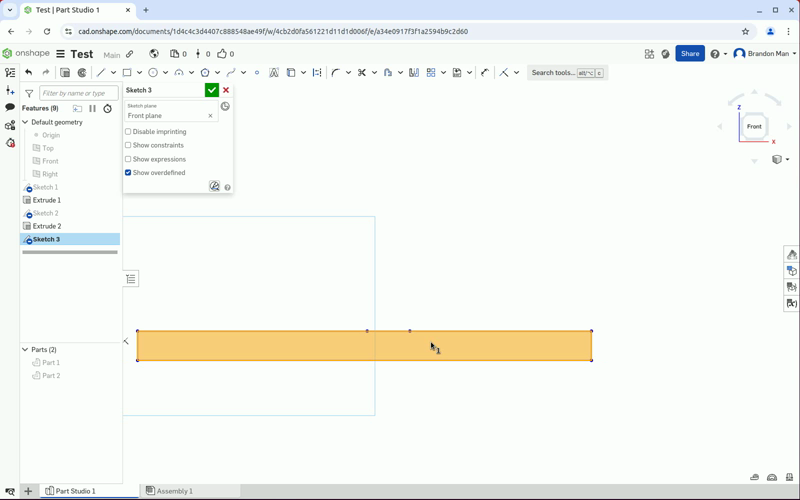
scroll(-6)
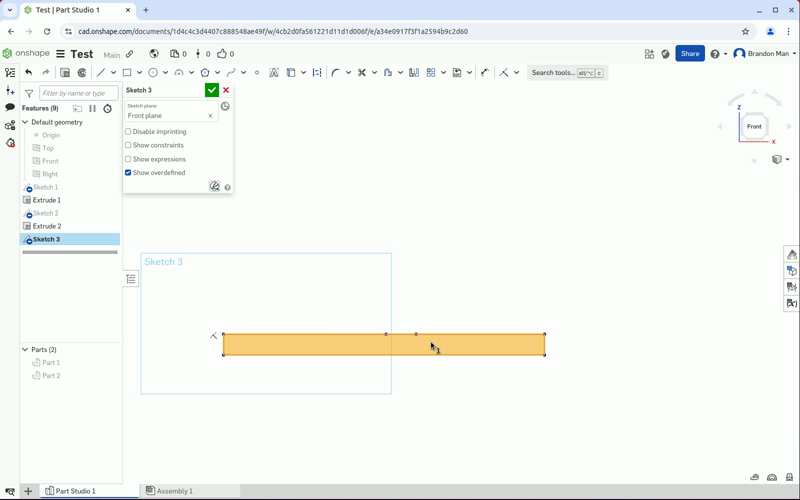
scroll(-6)
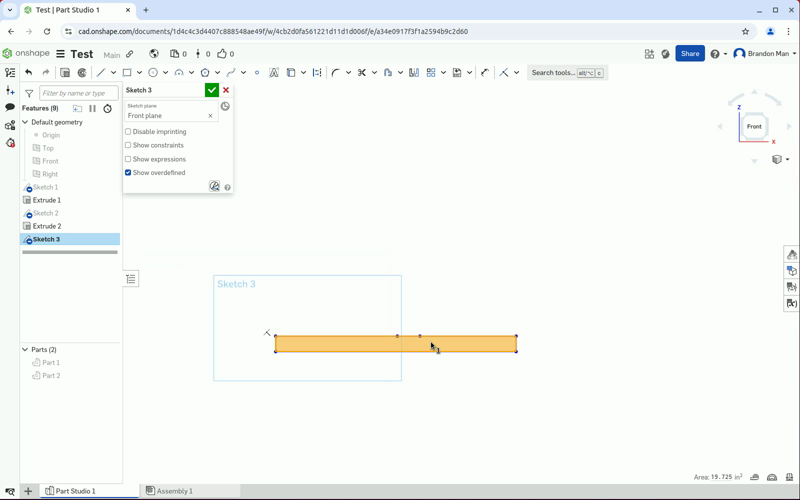
scroll(-6)
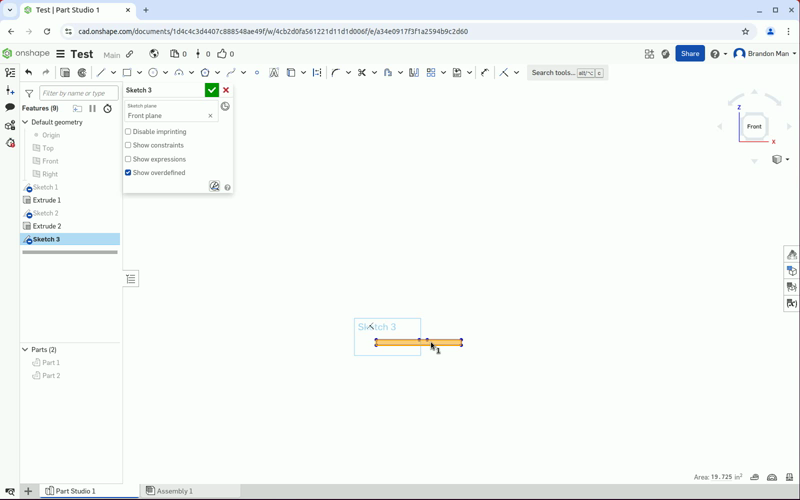
mouse_move(73, 352)
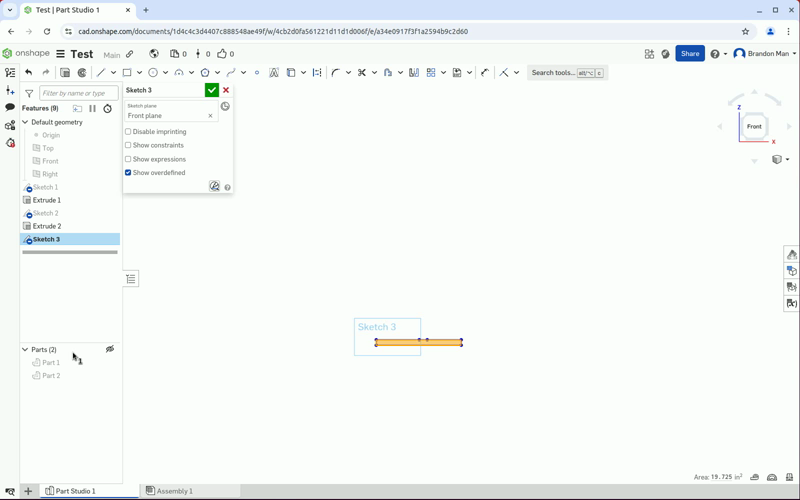
key(shift+y)
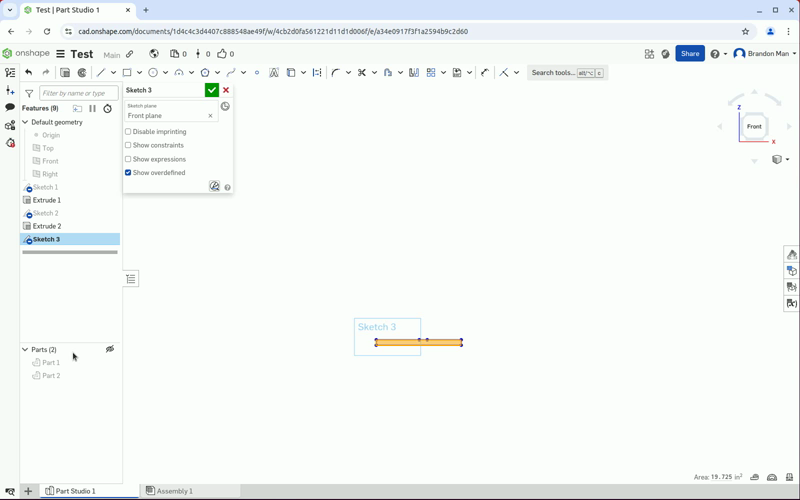
key(shift+e)
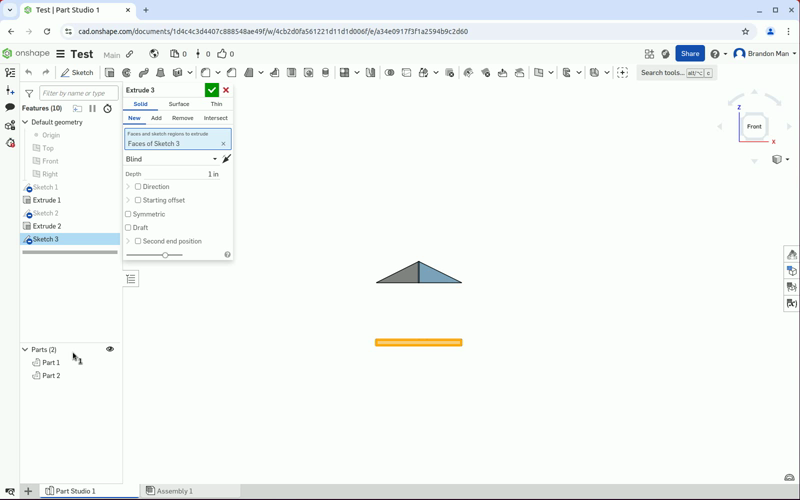
mouse_move(143, 106)
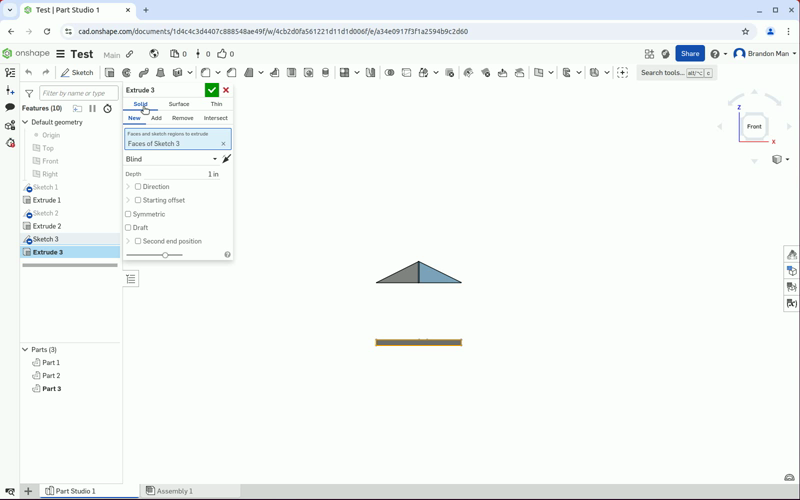
click(143, 106)
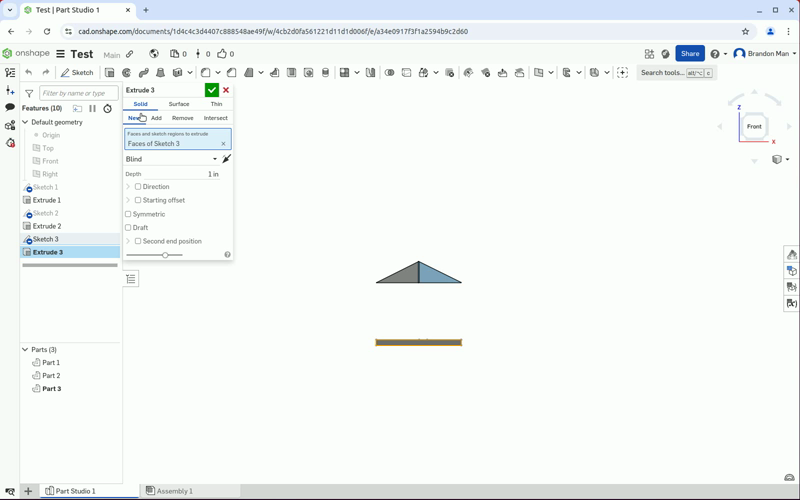
mouse_move(137, 120)
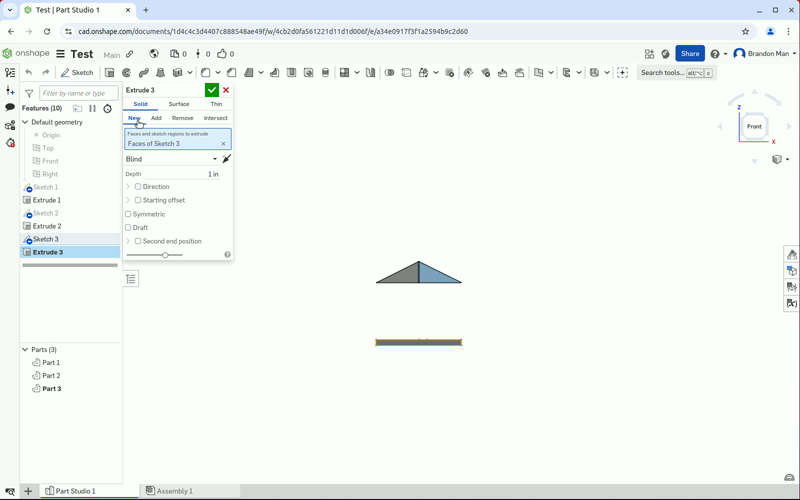
click(137, 120)
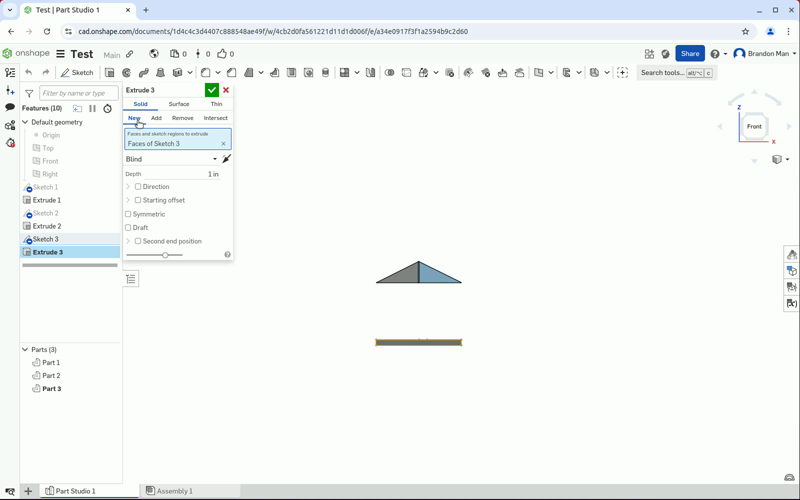
key(tab, 4)
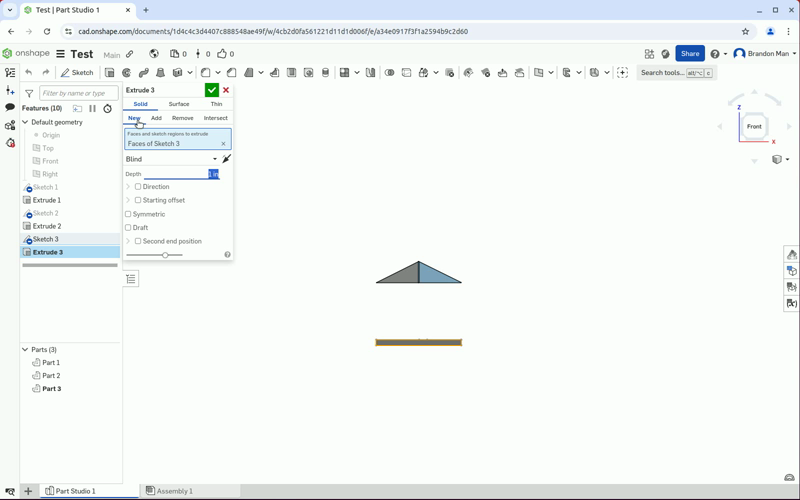
text(23.108)
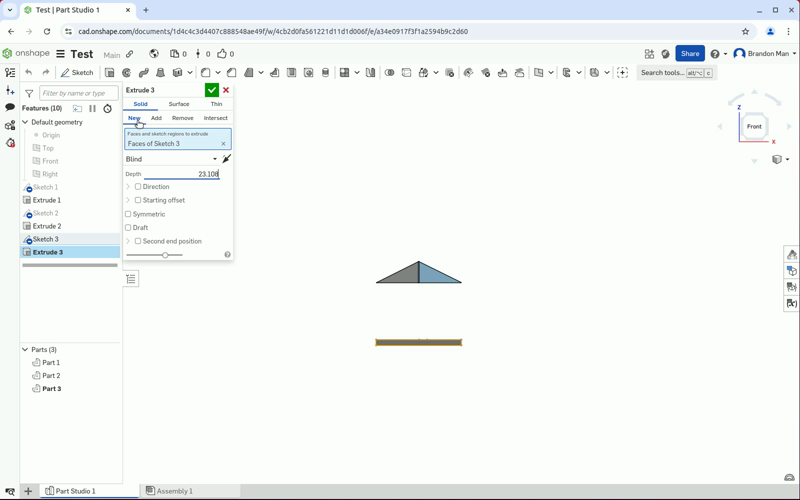
key(enter)
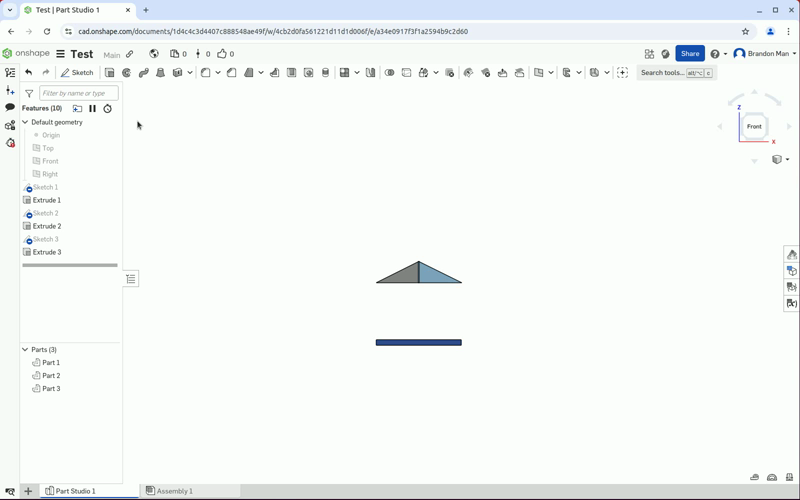
key(shift+h)
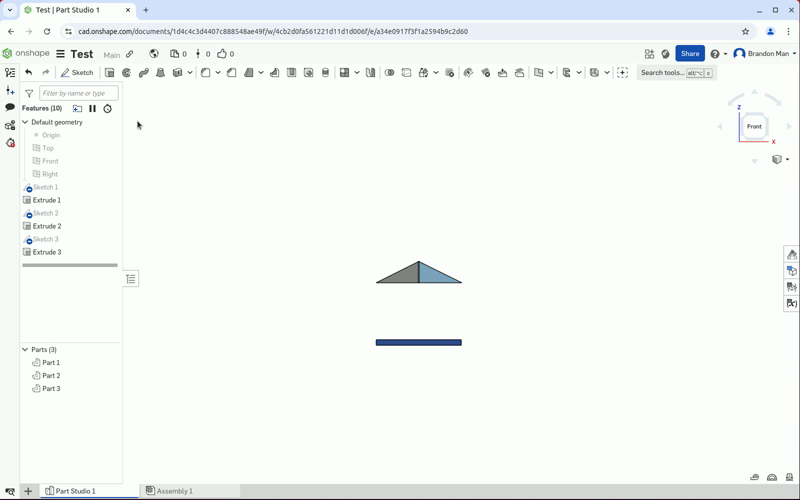
key(shift+h)
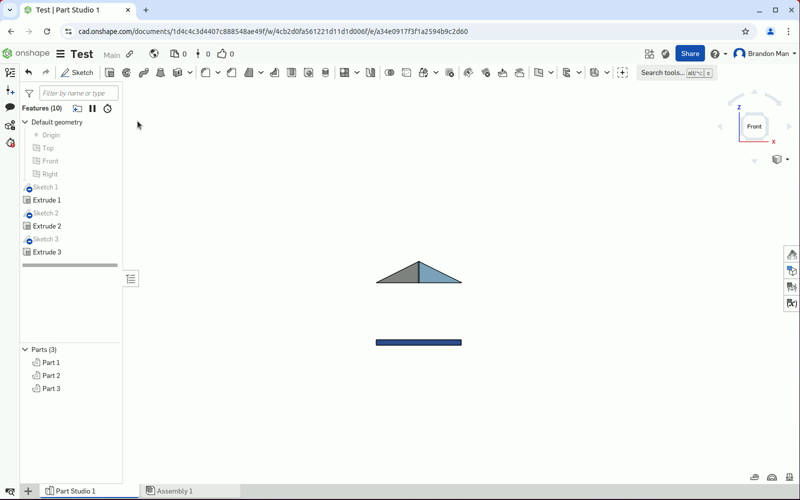
mouse_move(73, 189)
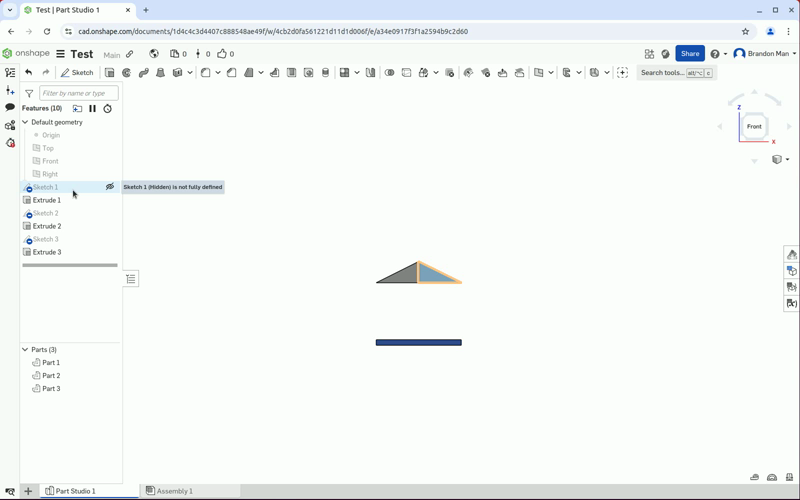
click(73, 189)
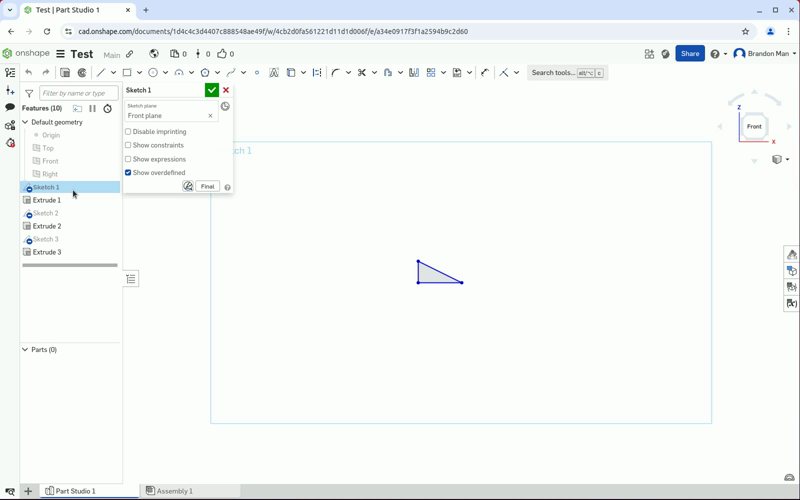
mouse_move(229, 92)
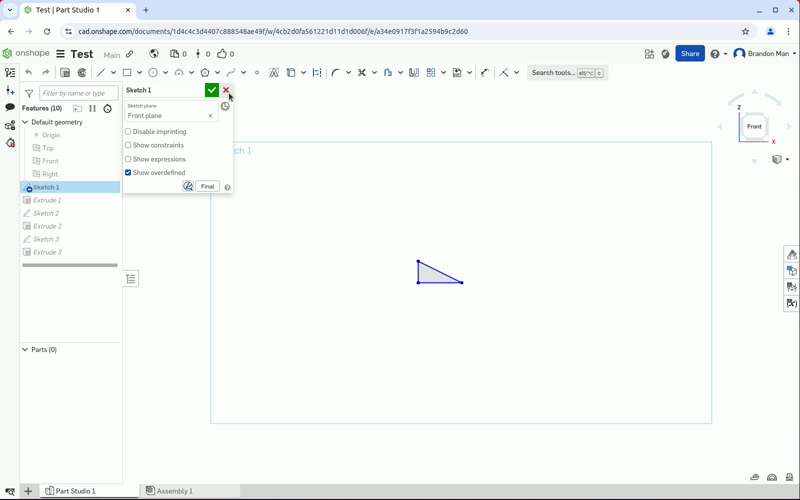
click(229, 92)
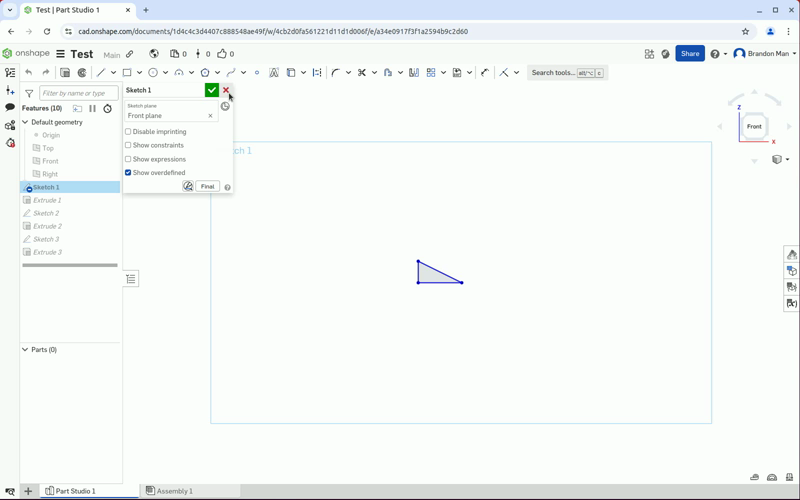
key(shift+s)
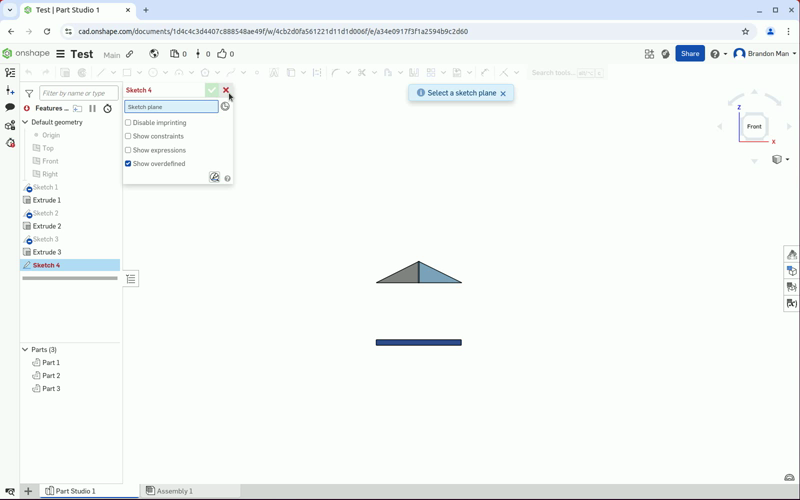
mouse_move(73, 163)
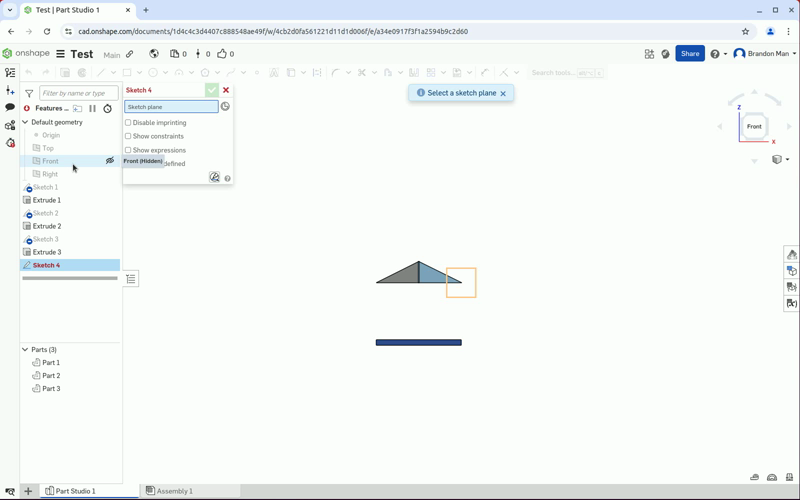
click(73, 163)
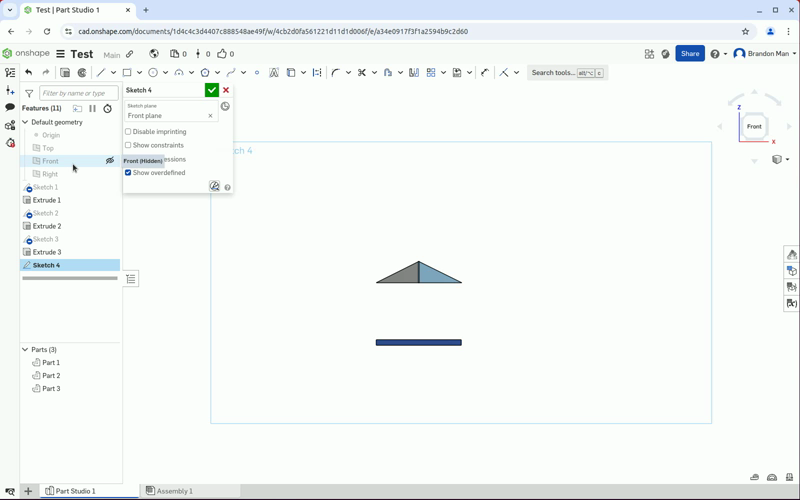
mouse_move(73, 352)
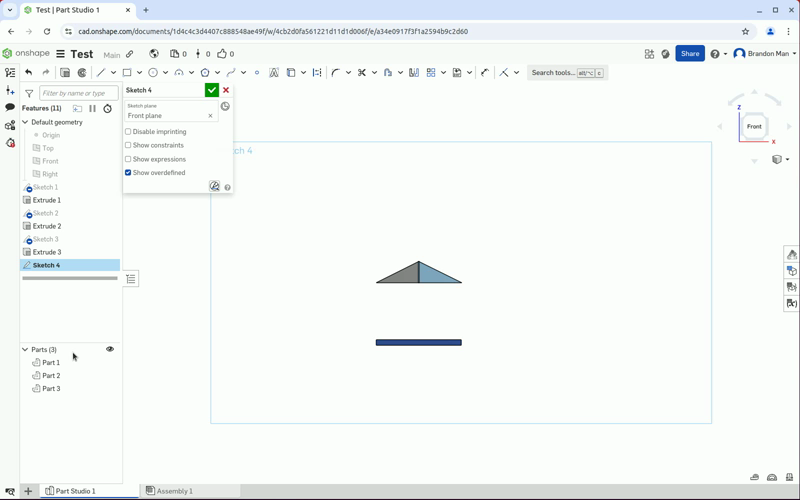
key(y)
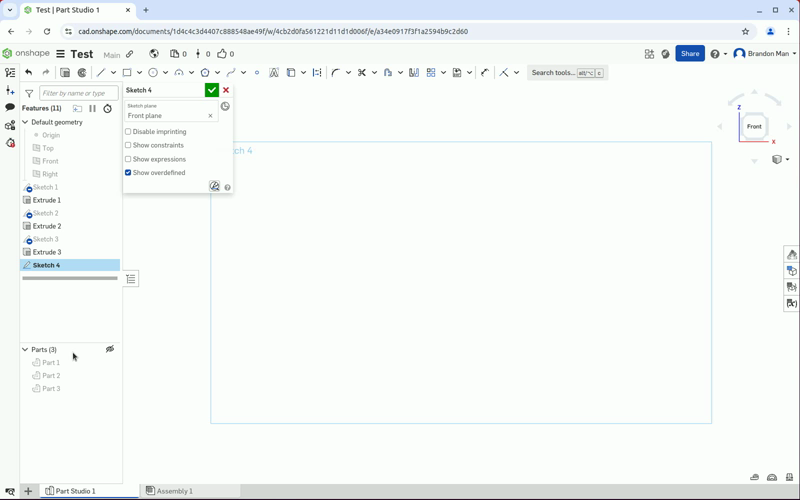
key(l)
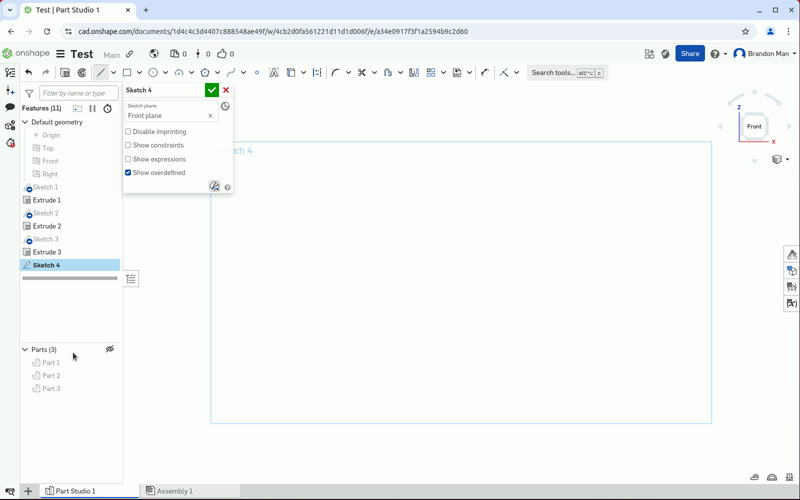
key_down(shift)
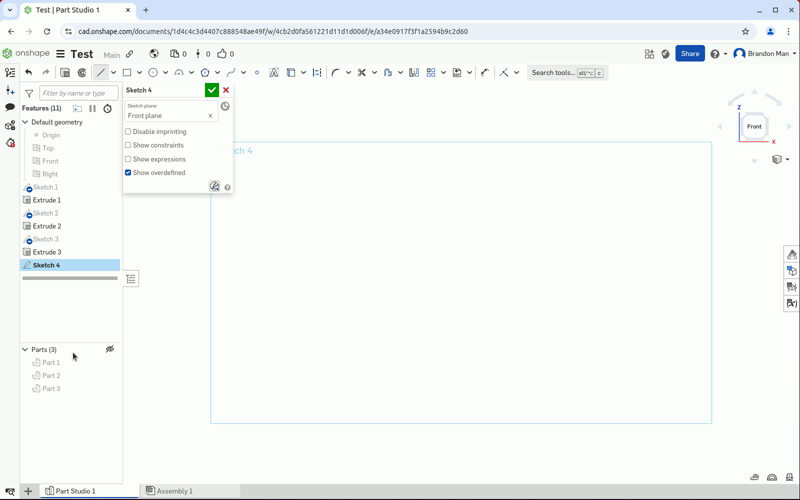
mouse_move(376, 339)
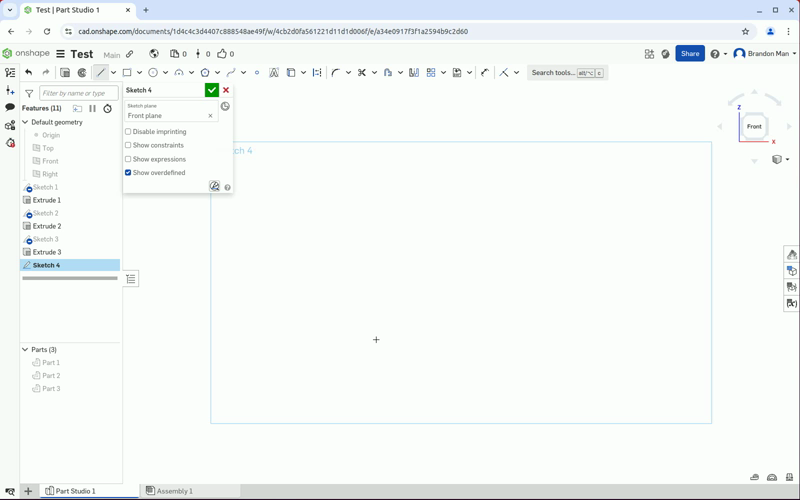
click(376, 339)
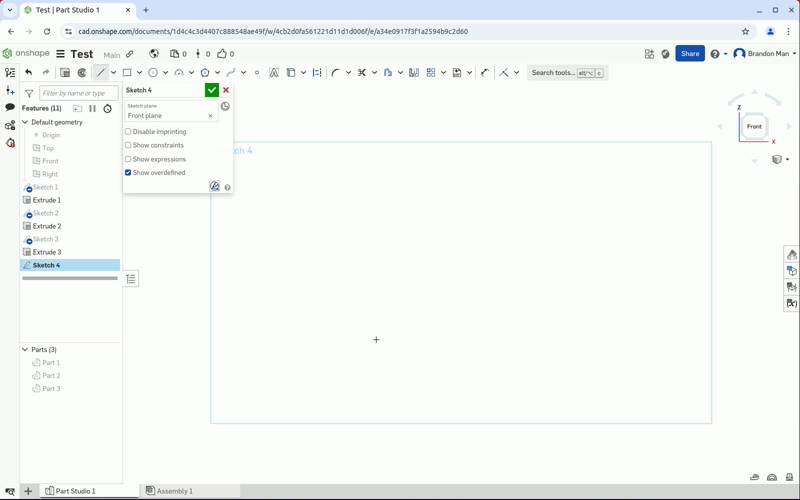
key_up(shift)
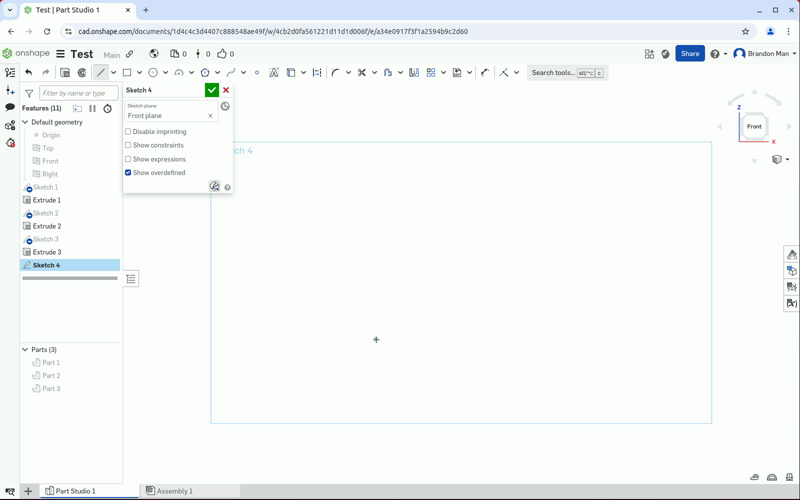
key_down(shift)
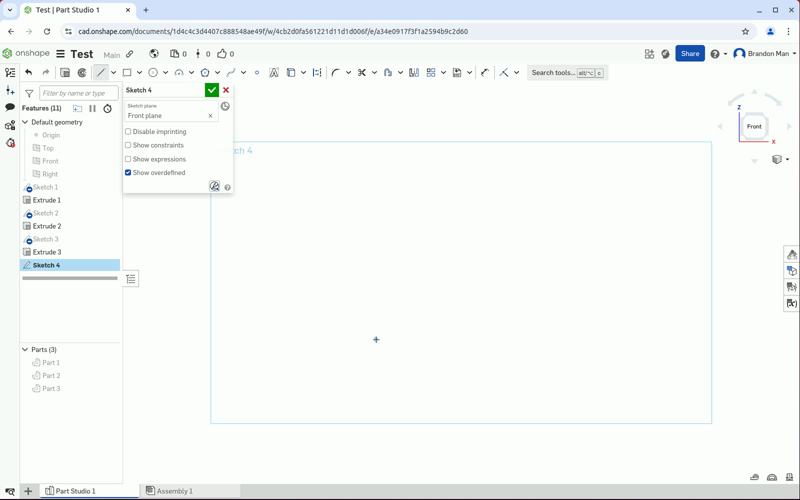
mouse_move(406, 339)
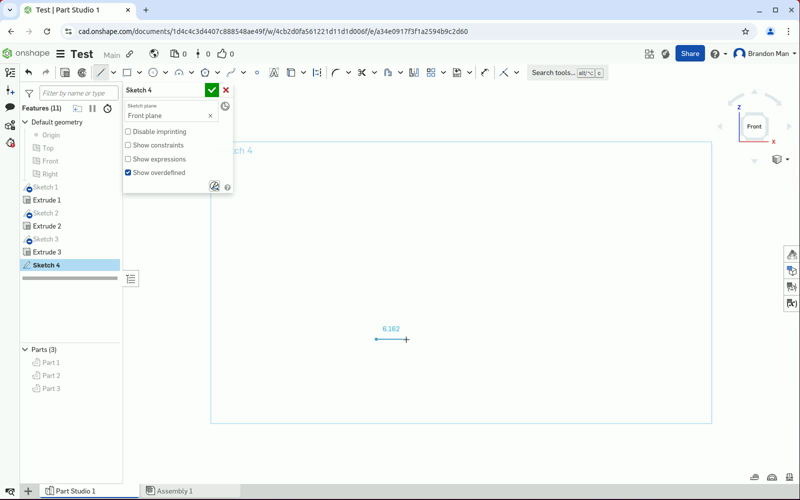
mouse_move(419, 339)
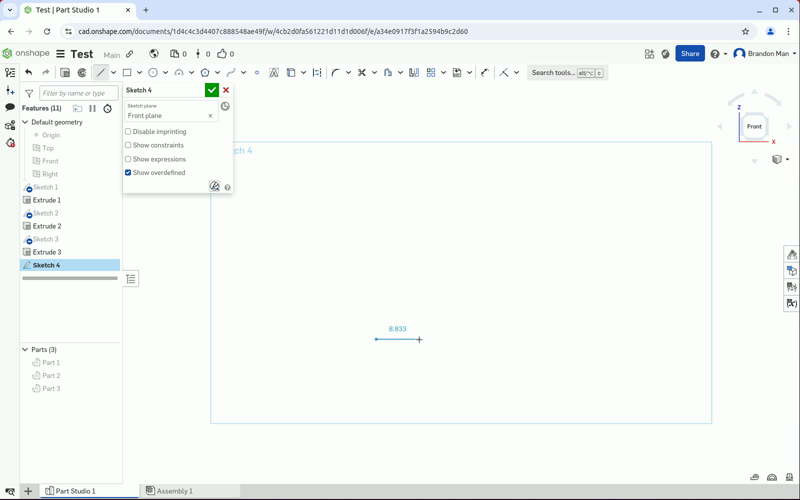
click(419, 339)
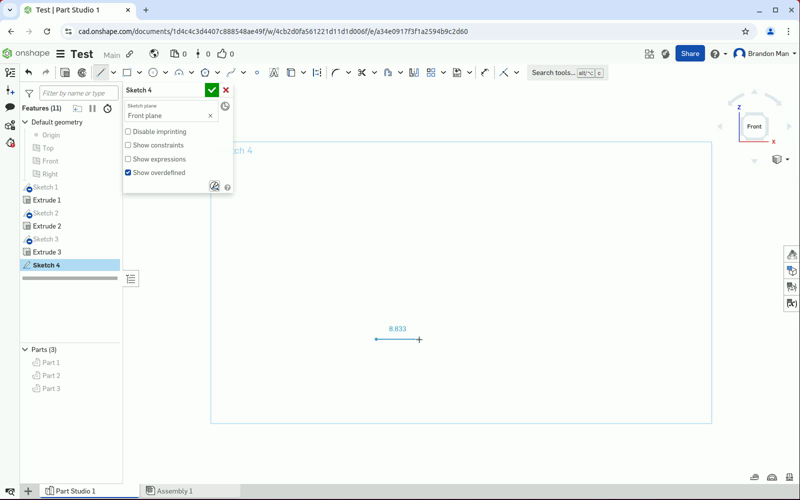
key_up(shift)
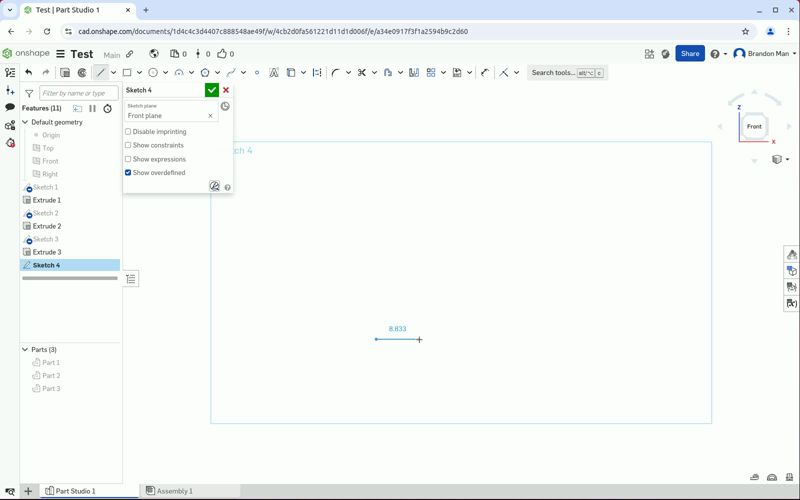
key_down(shift)
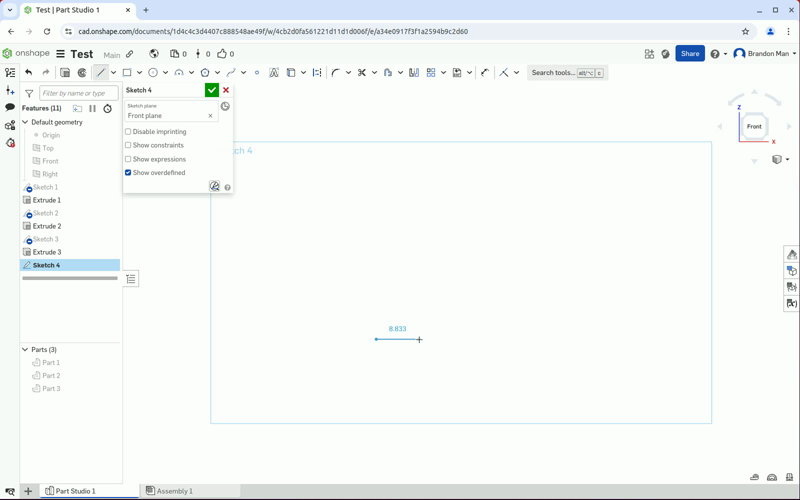
mouse_move(449, 339)
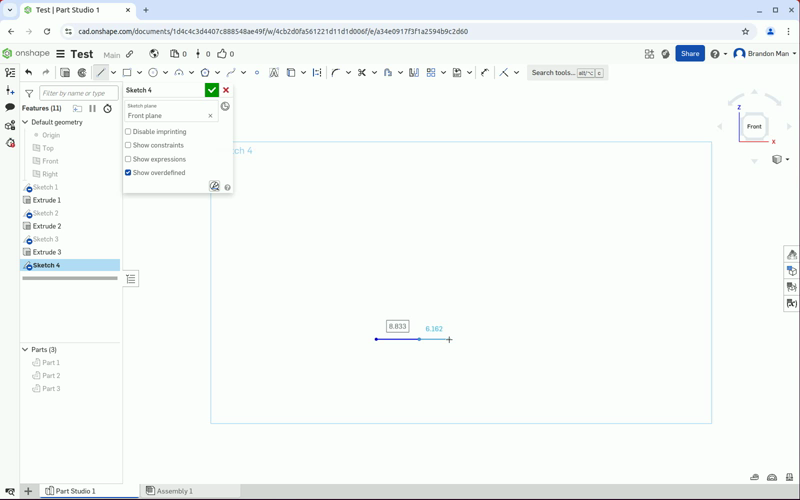
mouse_move(419, 319)
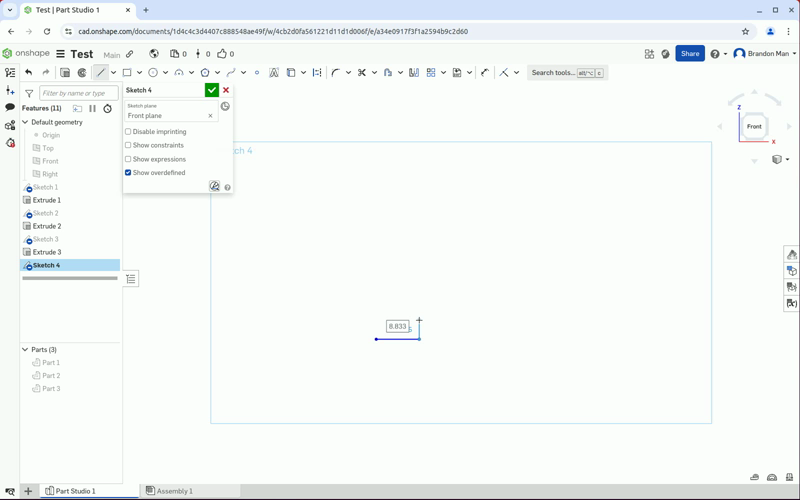
click(419, 319)
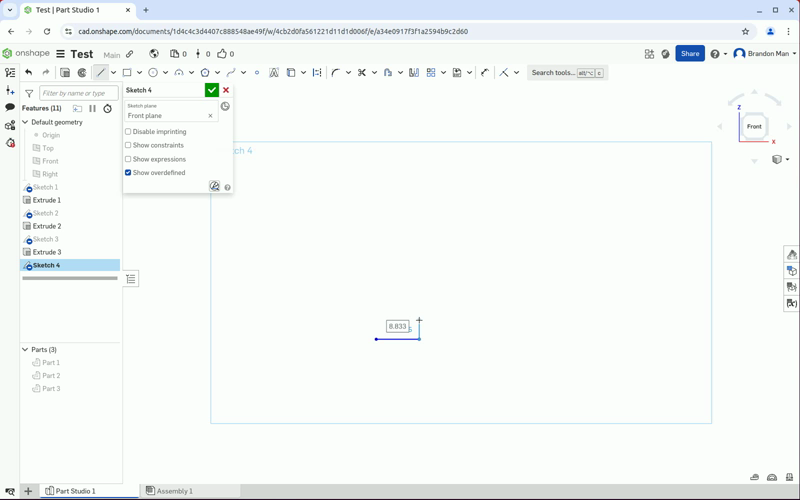
key_up(shift)
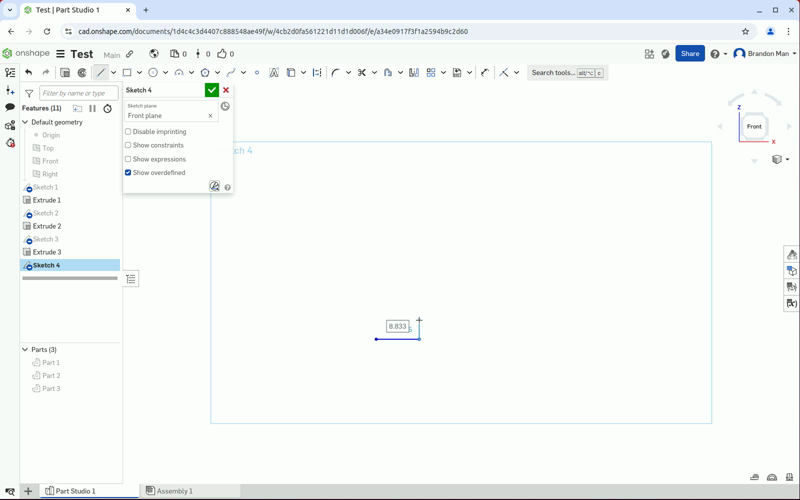
key_down(shift)
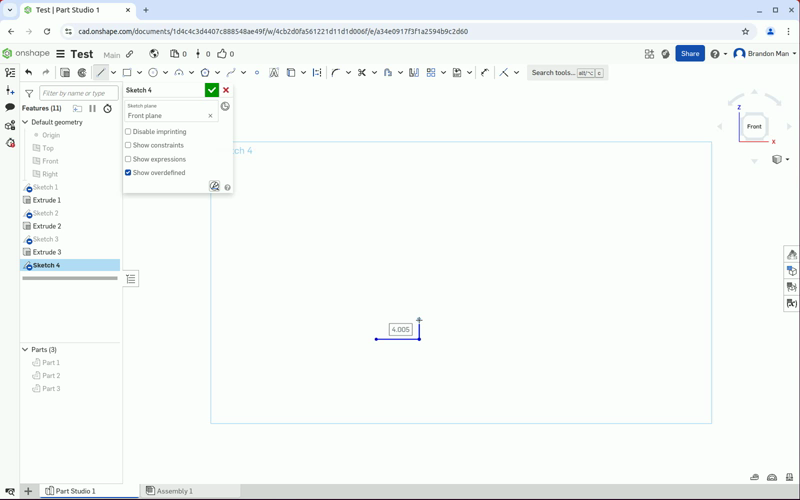
mouse_move(449, 319)
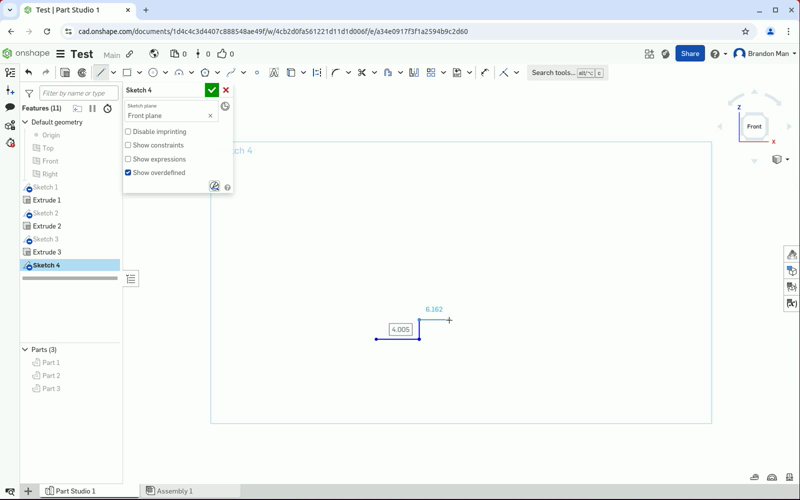
mouse_move(427, 319)
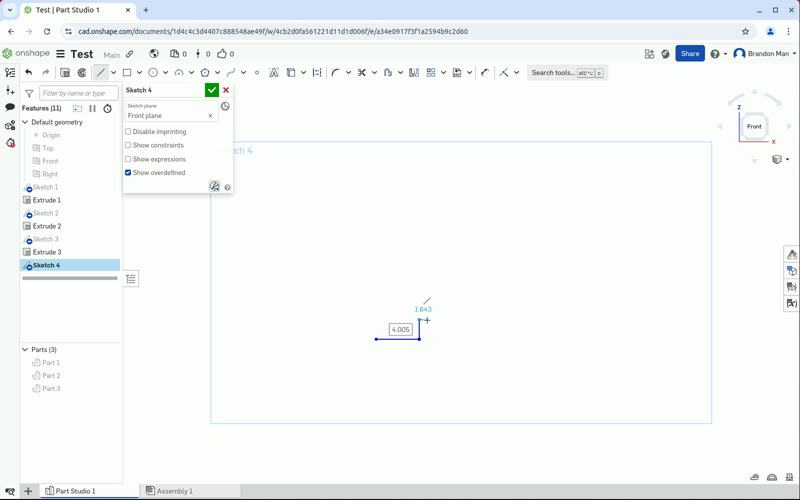
click(427, 319)
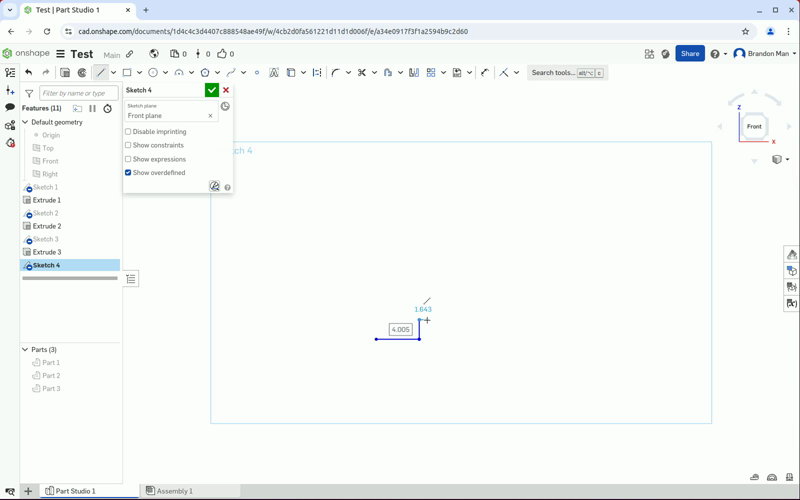
key_up(shift)
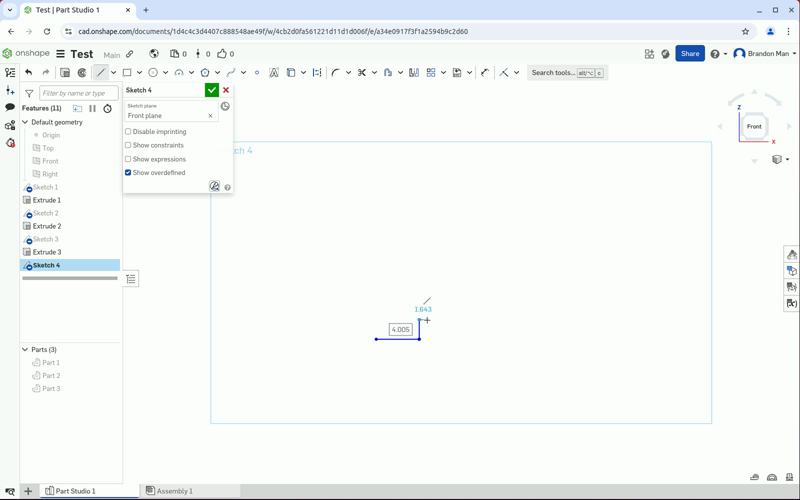
key_down(shift)
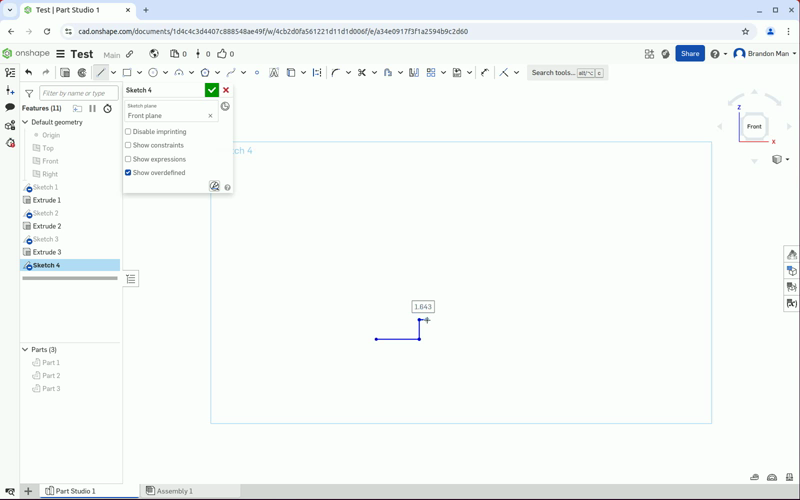
mouse_move(457, 319)
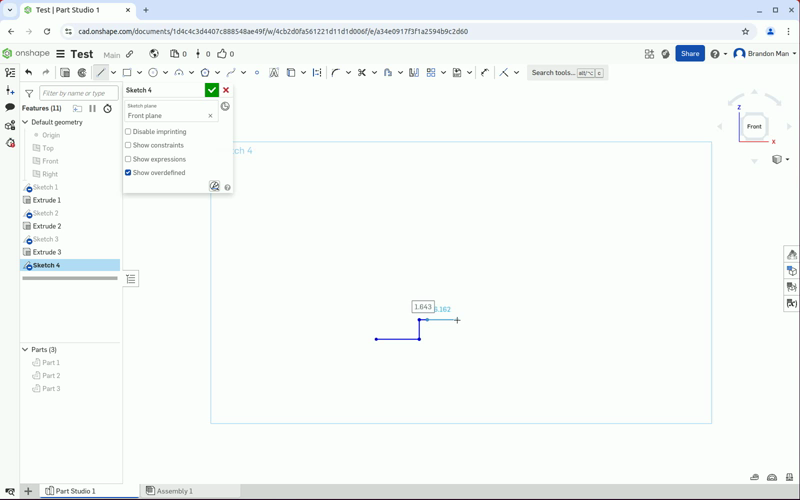
mouse_move(427, 339)
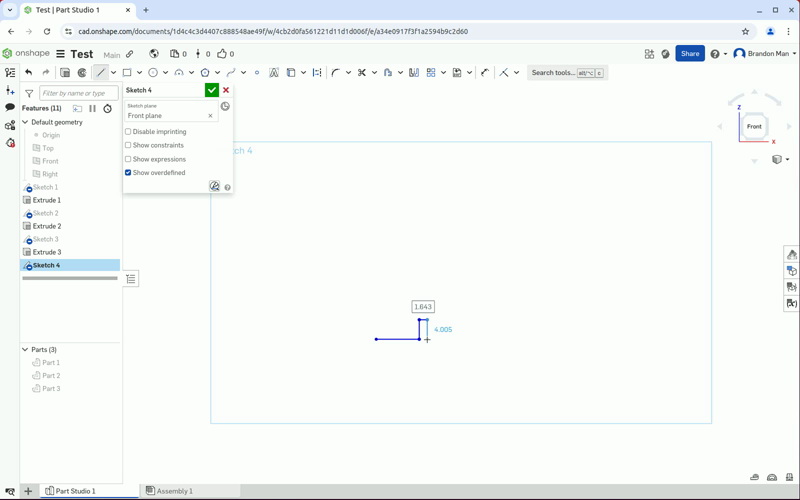
click(427, 339)
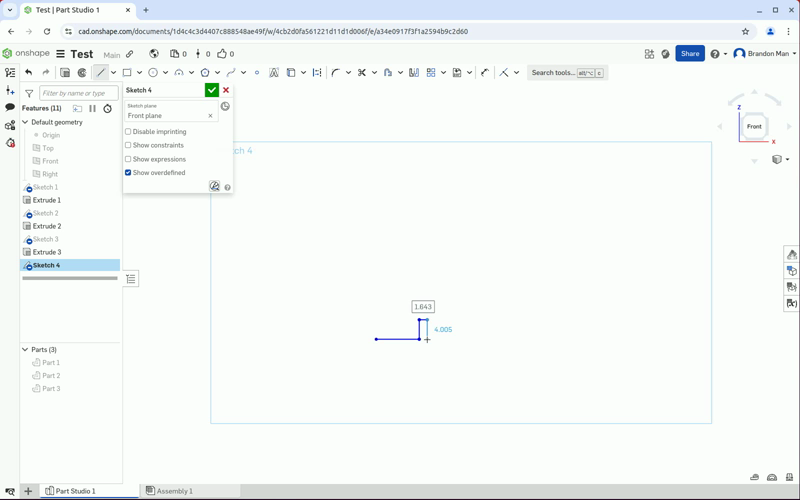
key_up(shift)
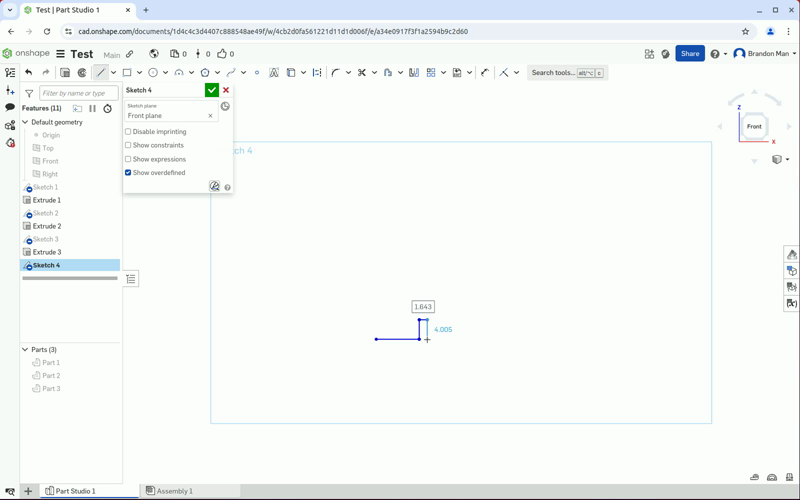
key_down(shift)
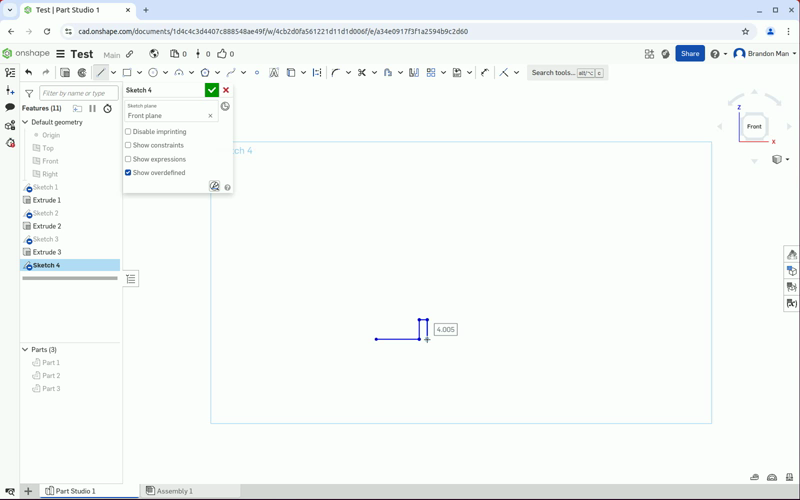
mouse_move(457, 339)
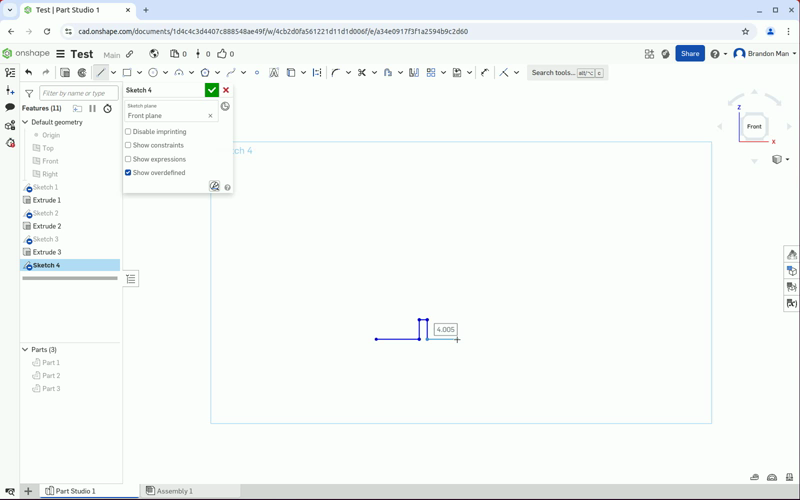
mouse_move(461, 339)
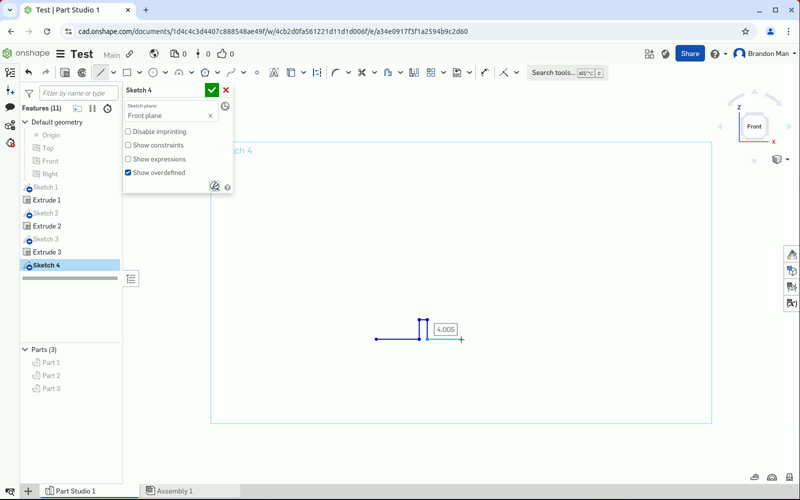
click(461, 339)
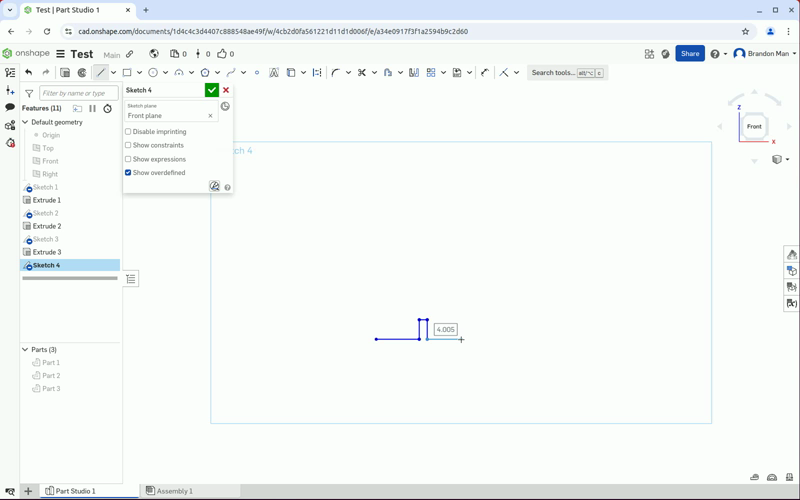
key_up(shift)
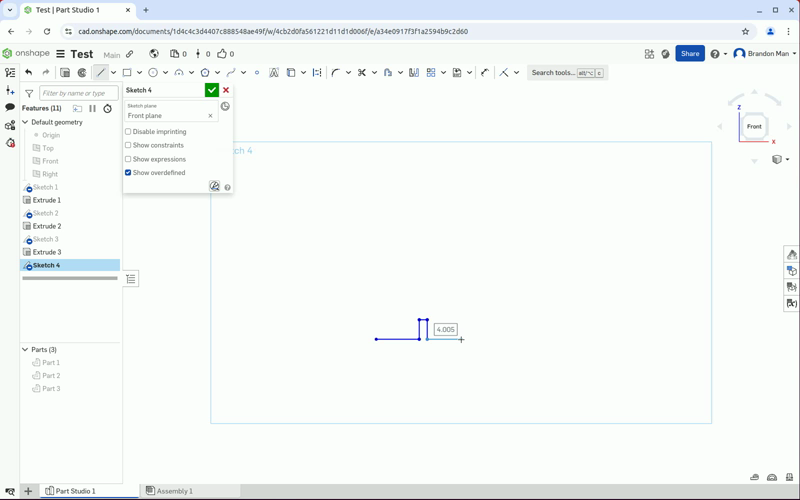
key_down(shift)
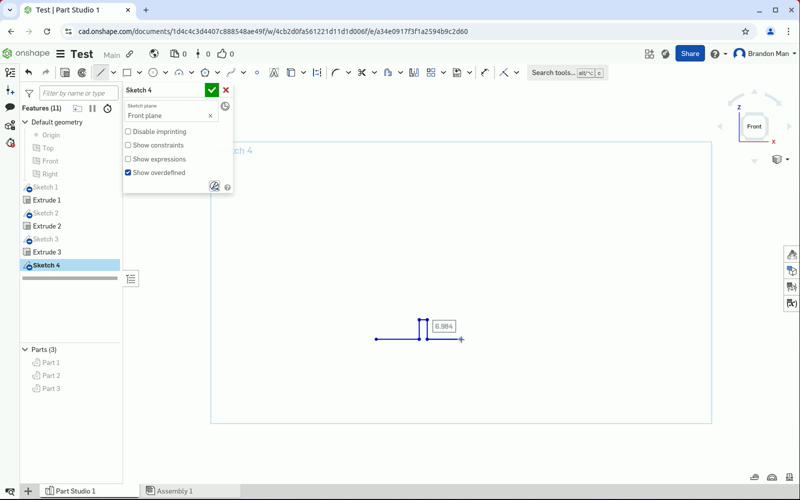
mouse_move(491, 339)
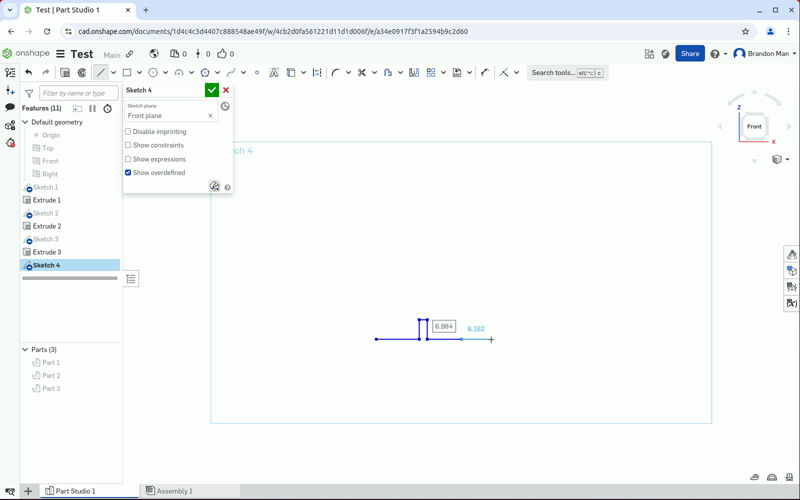
mouse_move(461, 282)
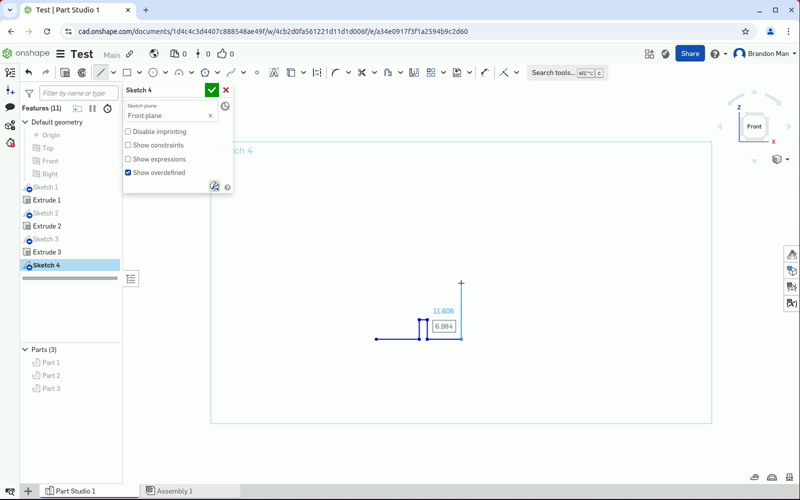
click(461, 282)
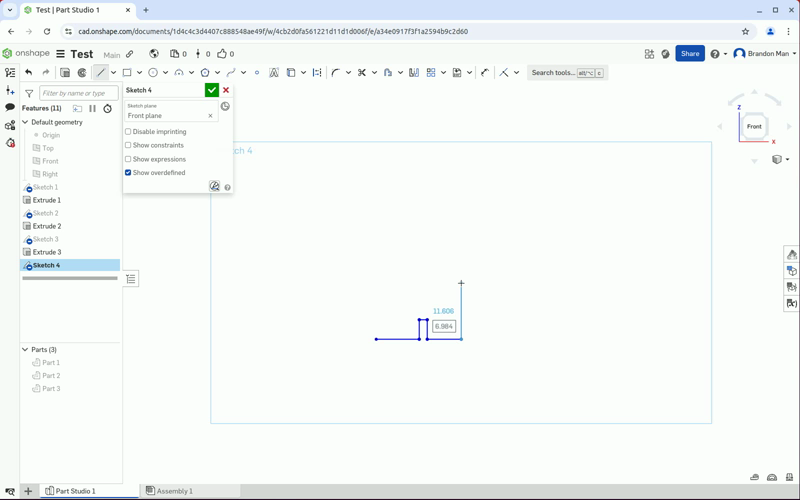
key_up(shift)
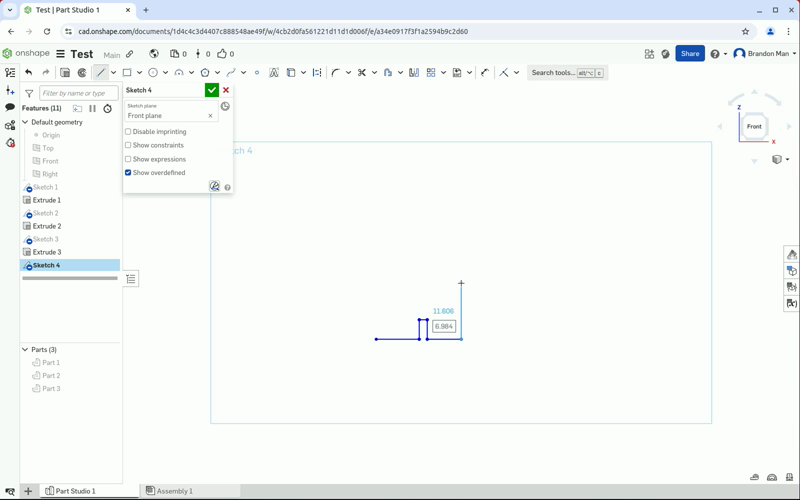
key_down(shift)
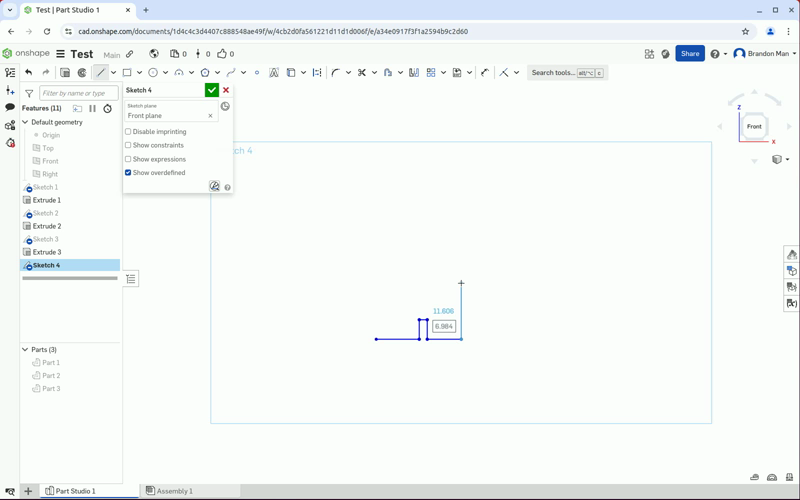
mouse_move(491, 282)
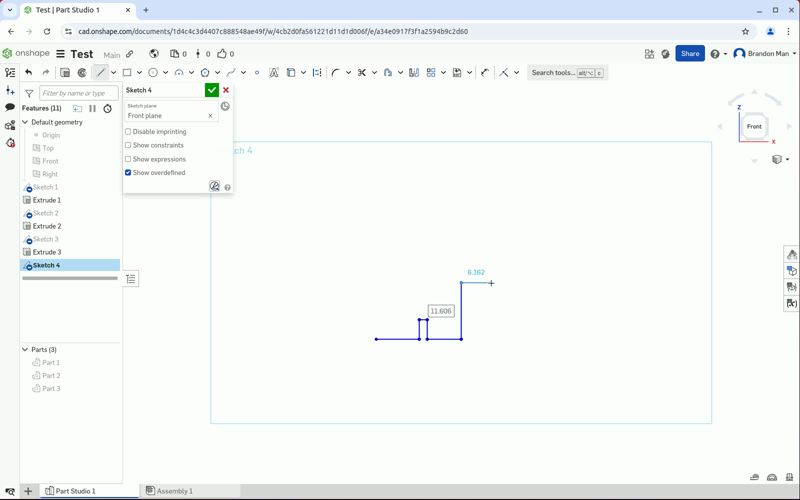
mouse_move(419, 282)
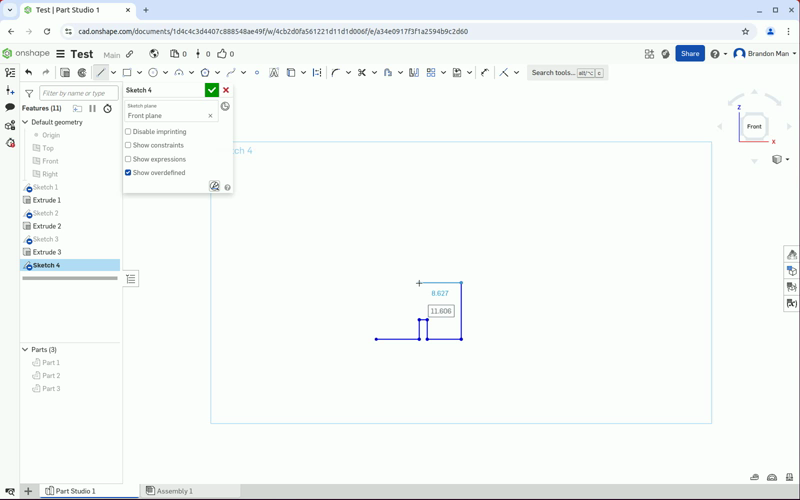
click(419, 282)
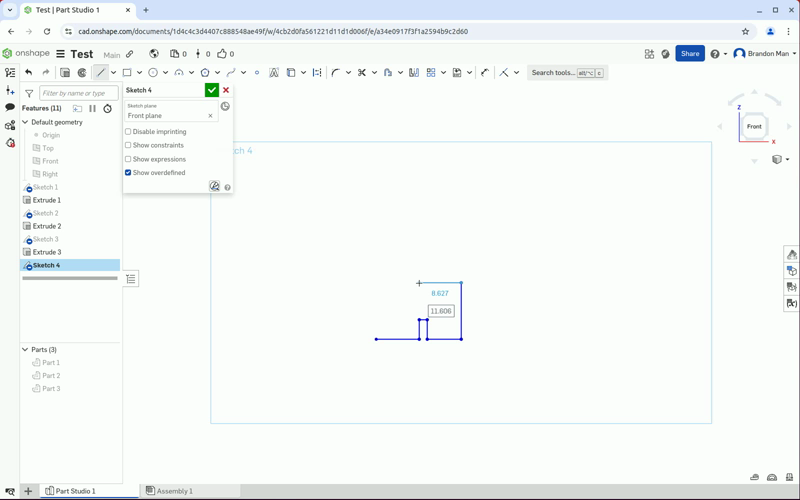
key_up(shift)
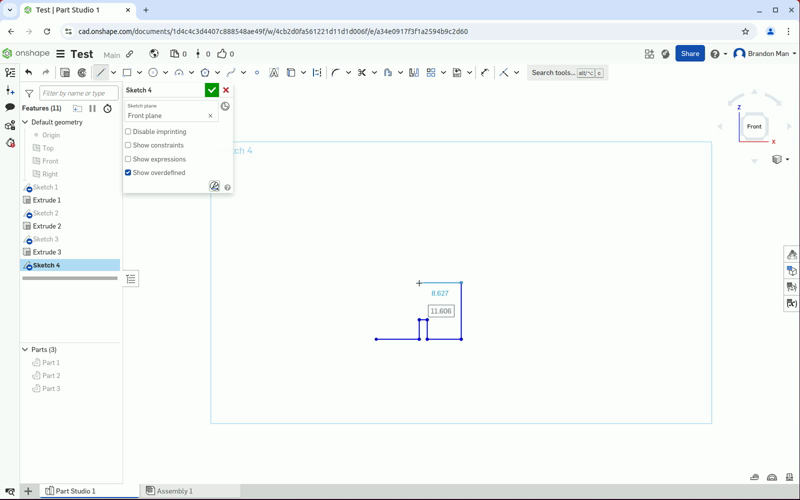
key_down(shift)
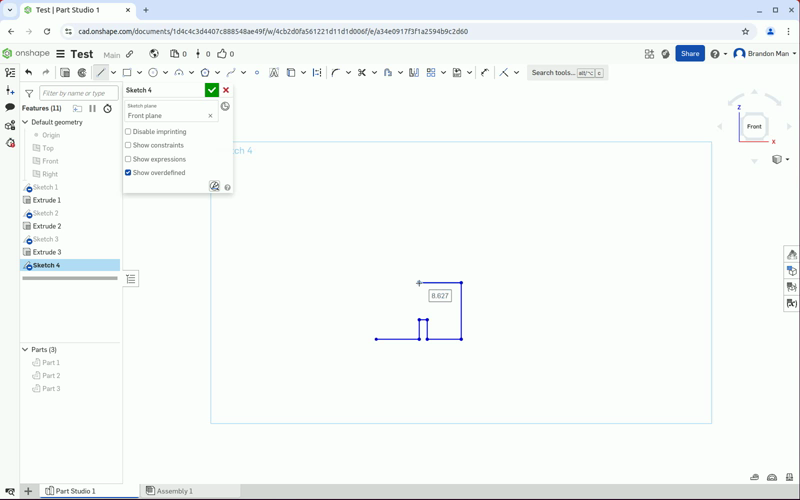
mouse_move(449, 282)
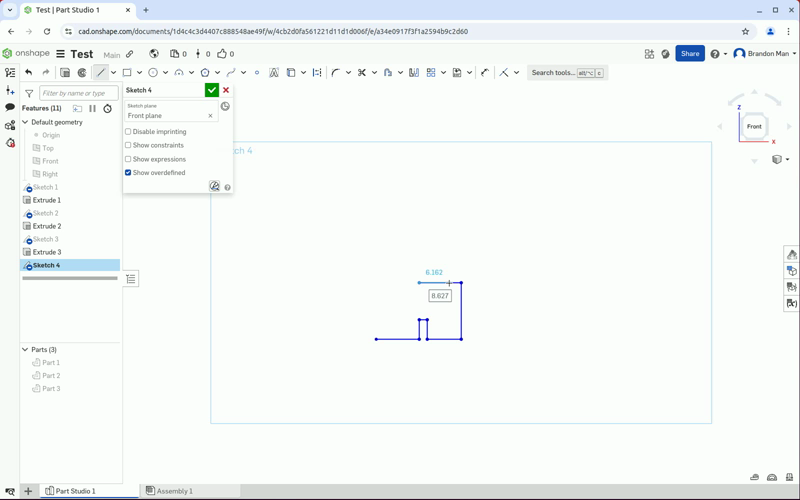
mouse_move(376, 282)
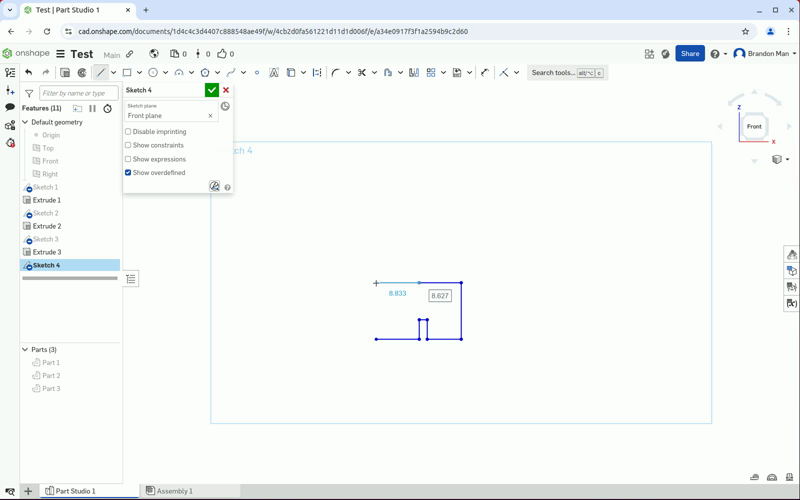
click(376, 282)
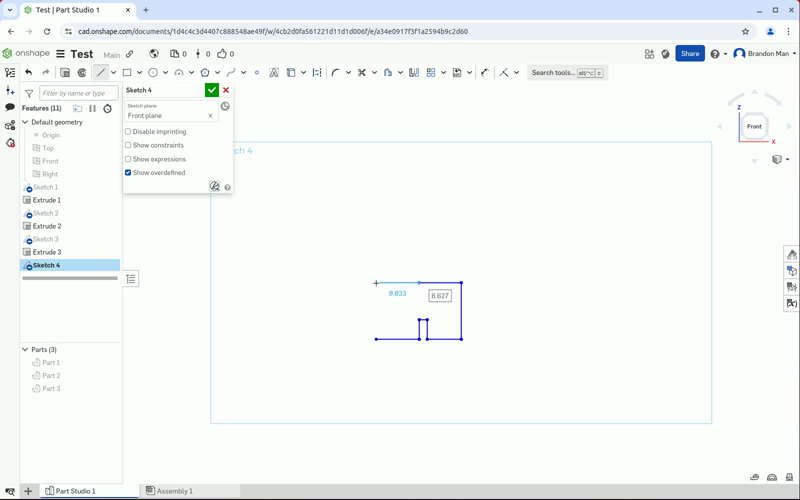
key_up(shift)
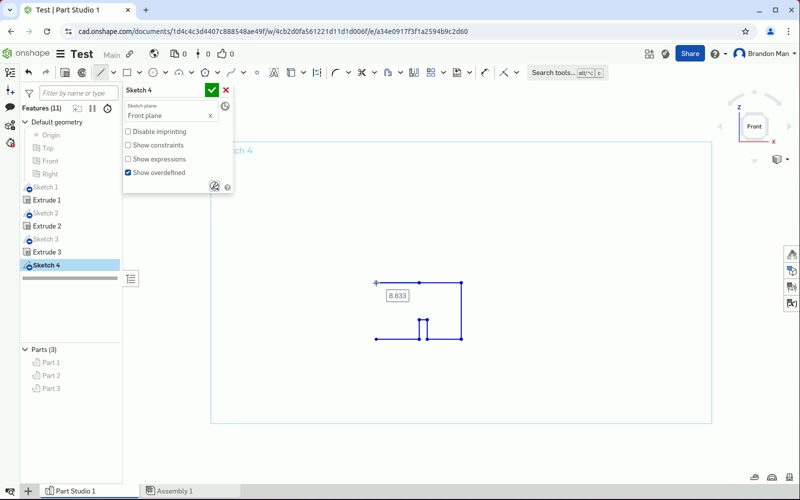
mouse_move(406, 282)
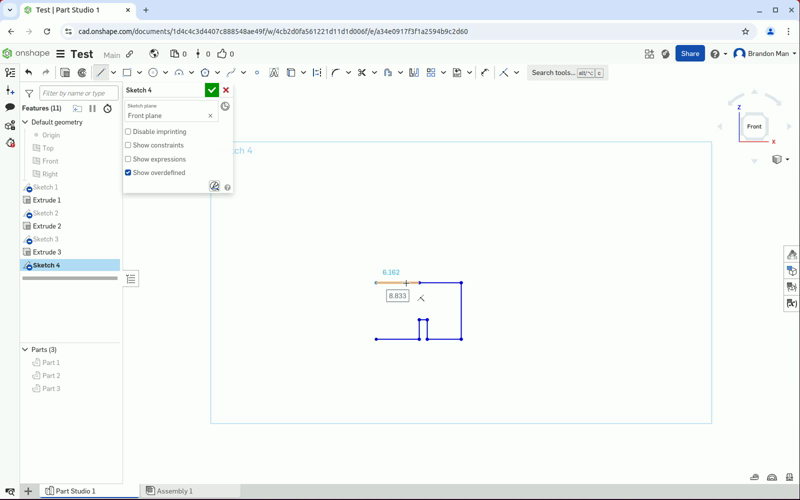
key_down(shift)
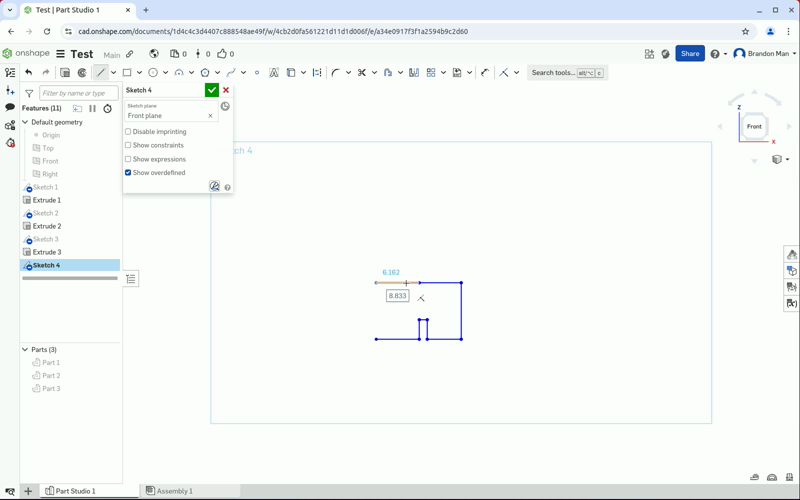
mouse_move(376, 339)
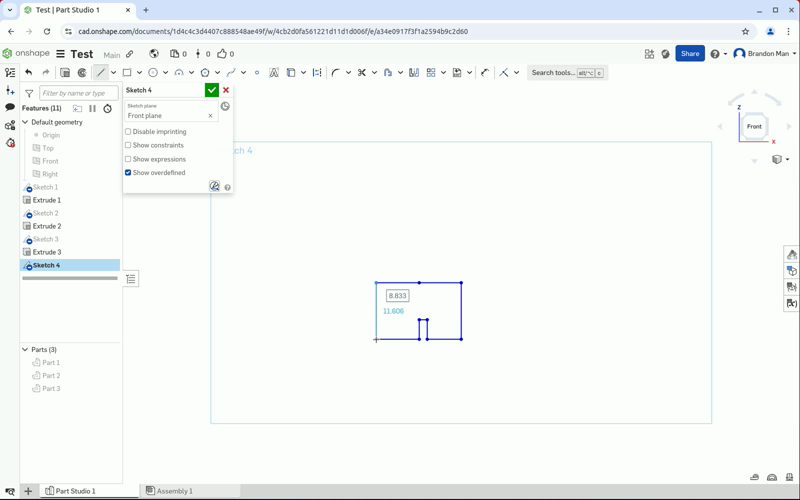
key_up(shift)
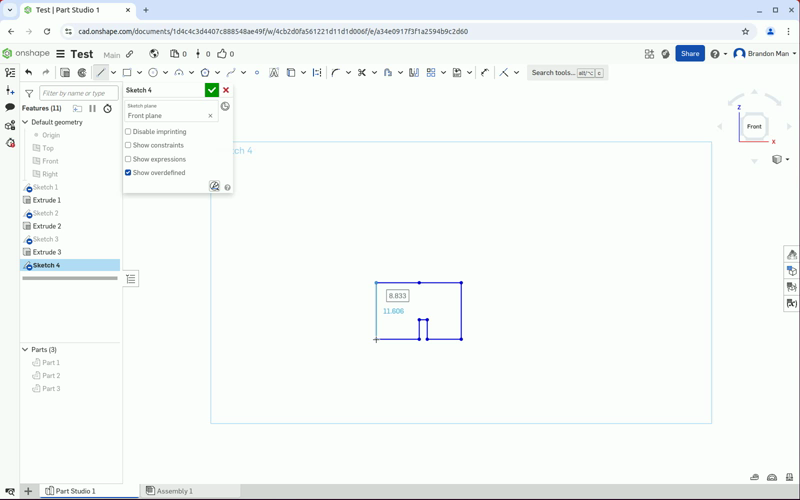
click(376, 339)
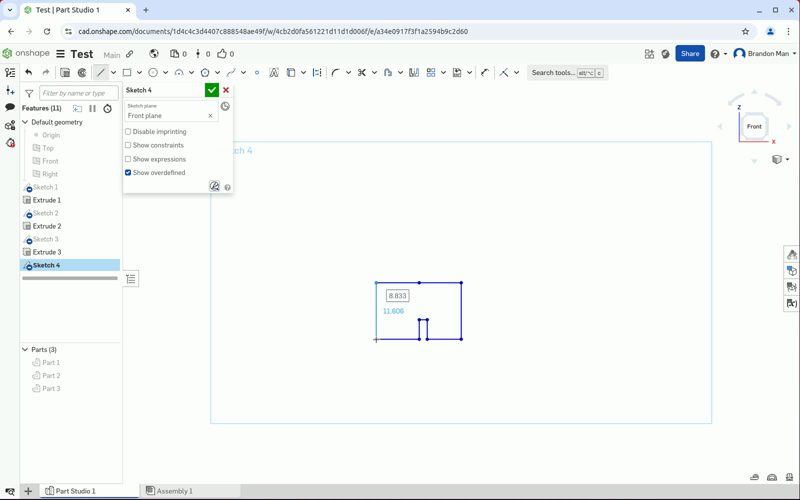
key(esc)
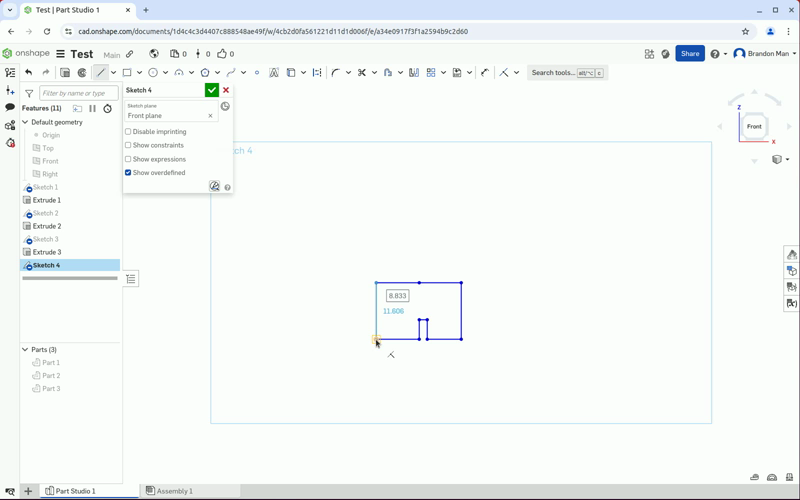
key(l)
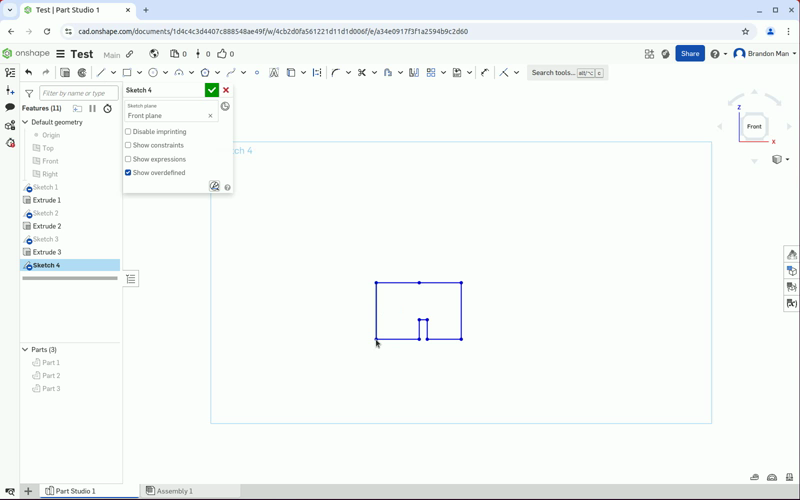
key_down(shift)
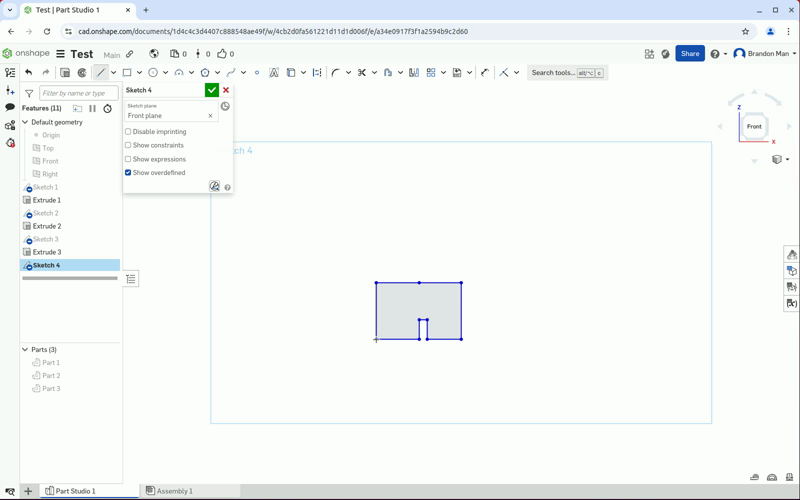
mouse_move(381, 307)
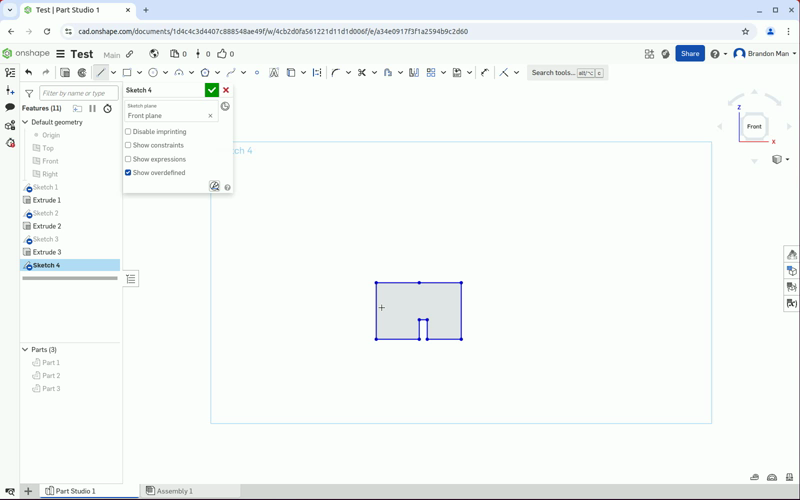
click(381, 307)
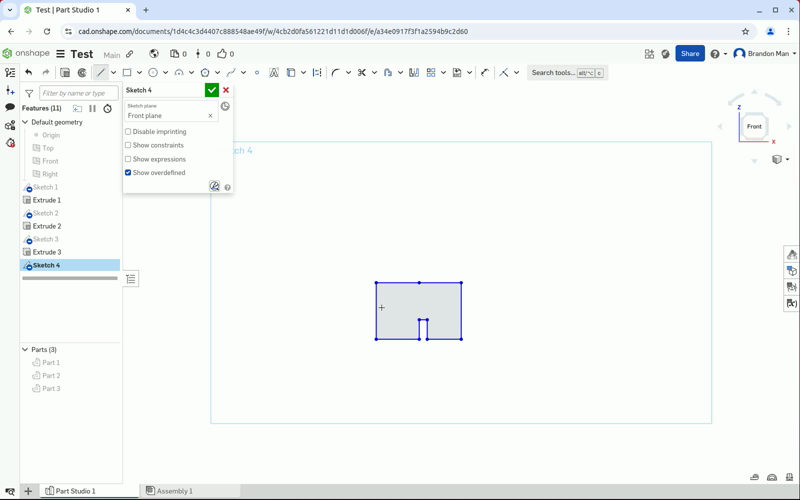
key_up(shift)
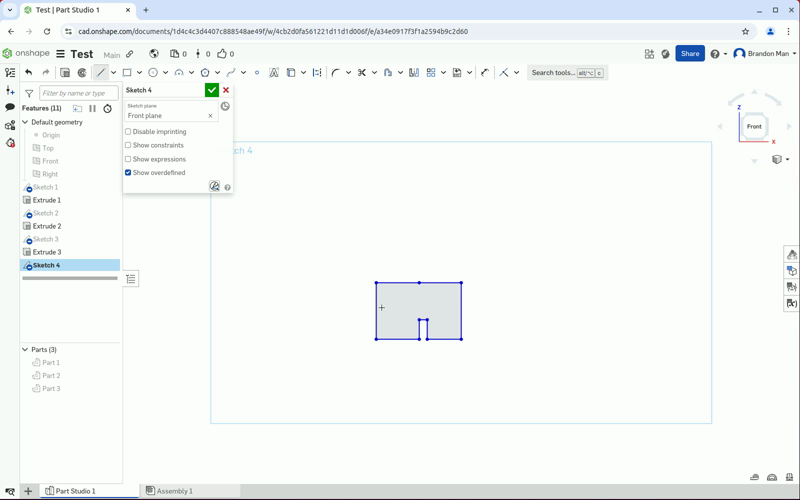
key_down(shift)
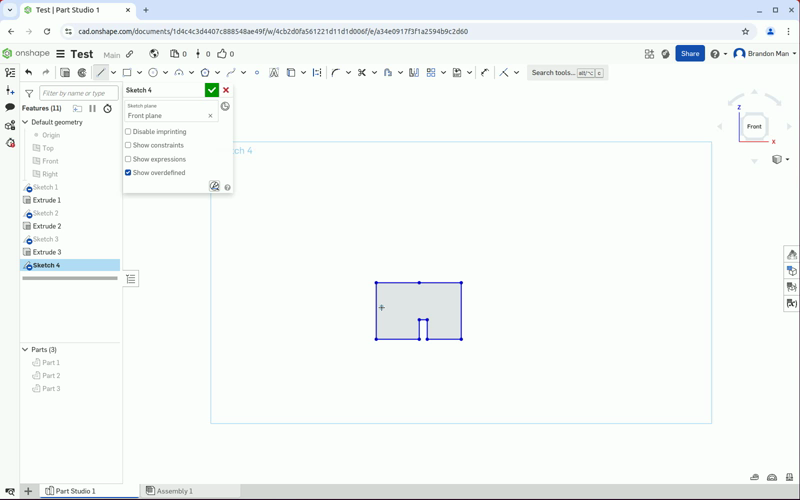
mouse_move(411, 307)
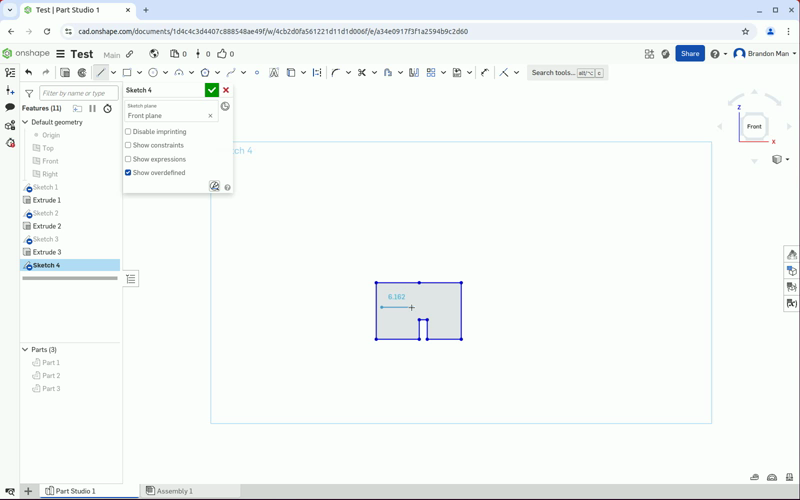
mouse_move(389, 307)
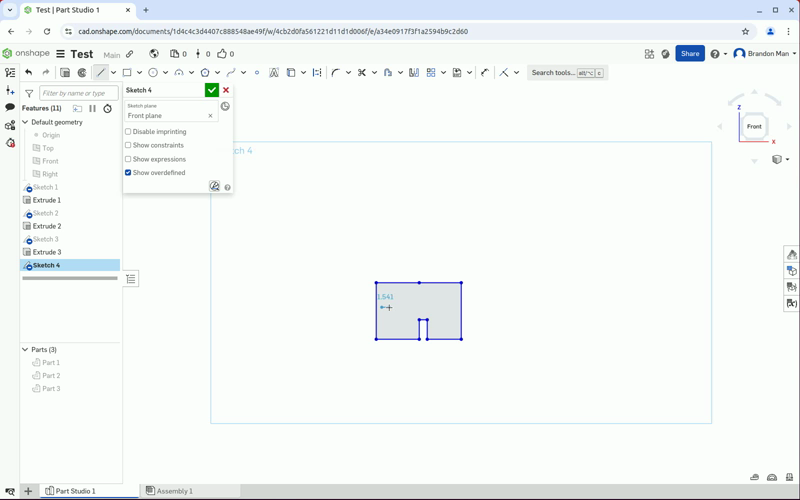
scroll(6)
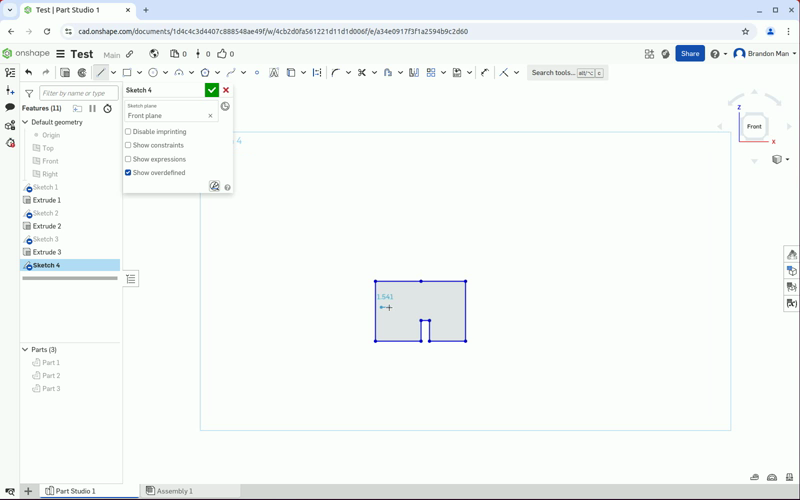
scroll(6)
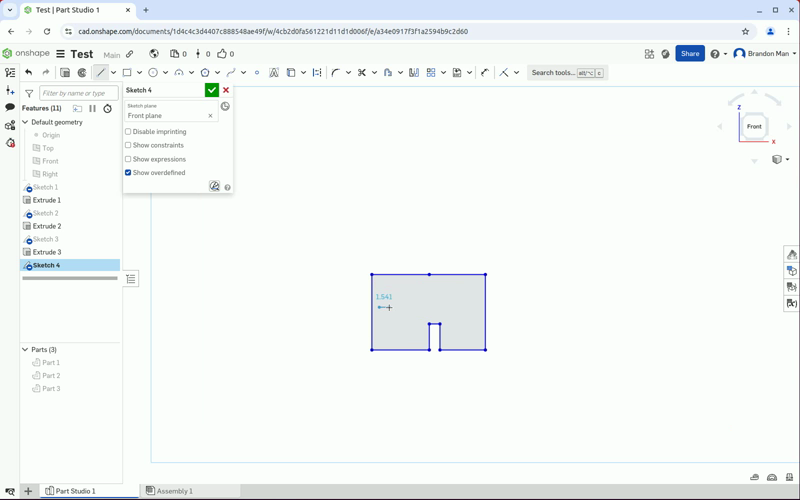
scroll(6)
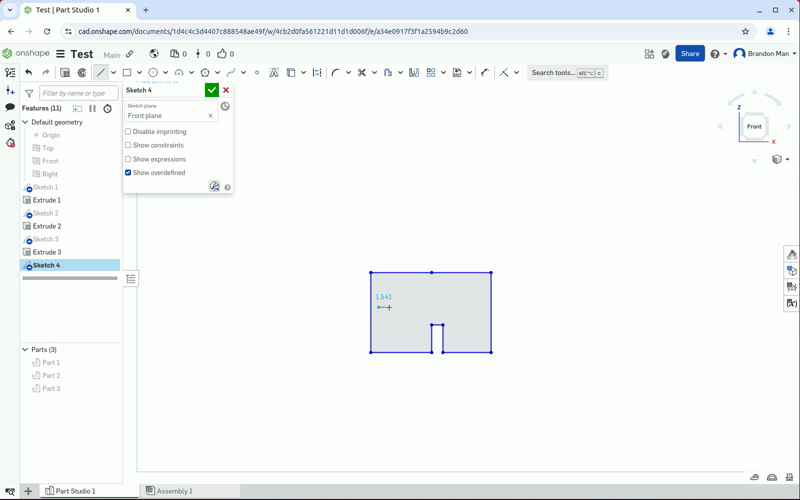
scroll(6)
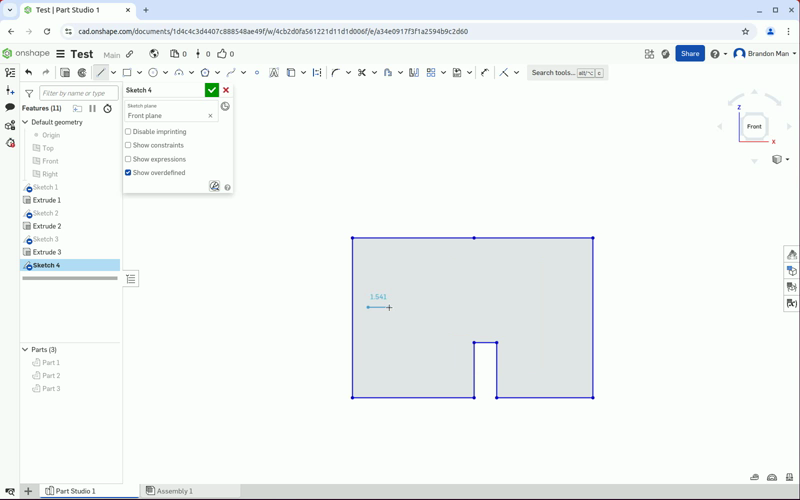
scroll(6)
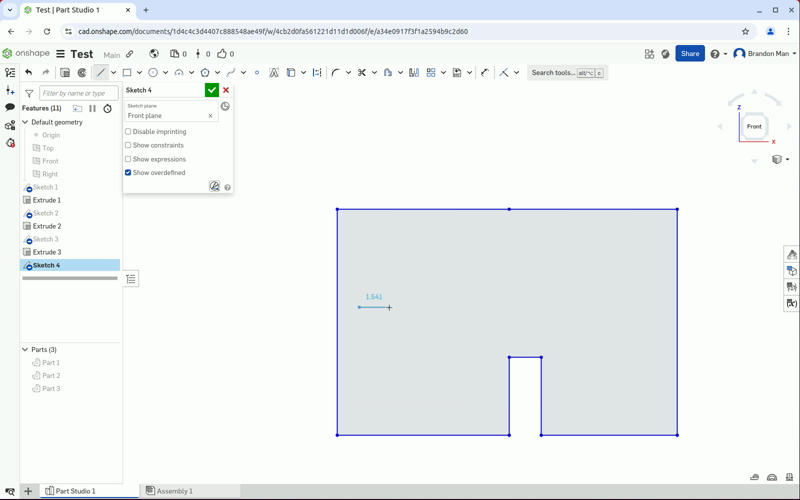
scroll(6)
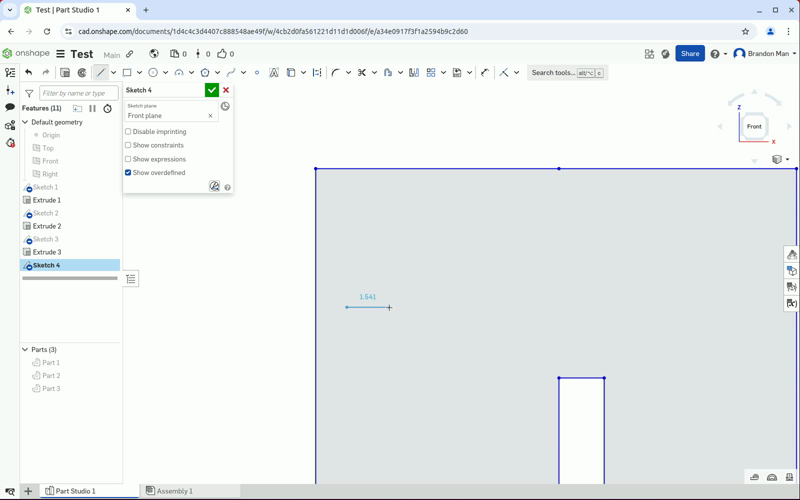
scroll(6)
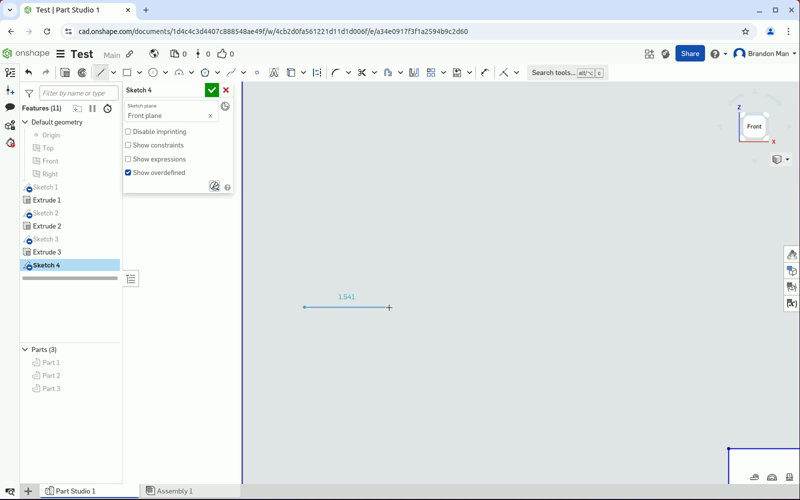
click(389, 307)
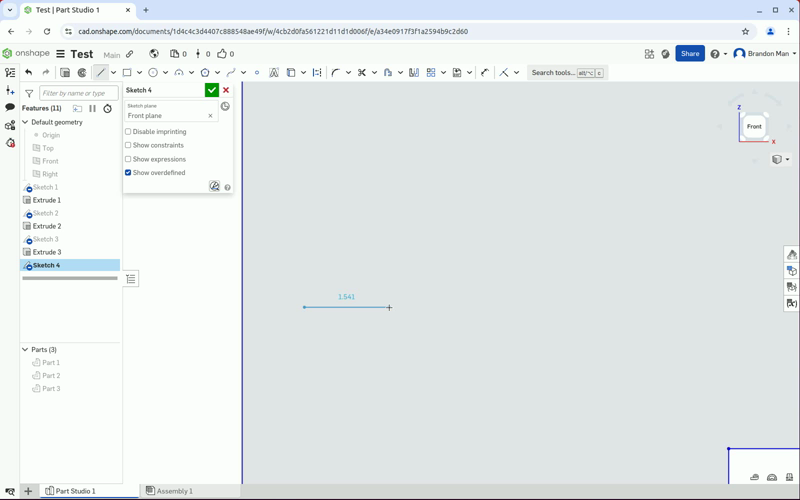
scroll(-6)
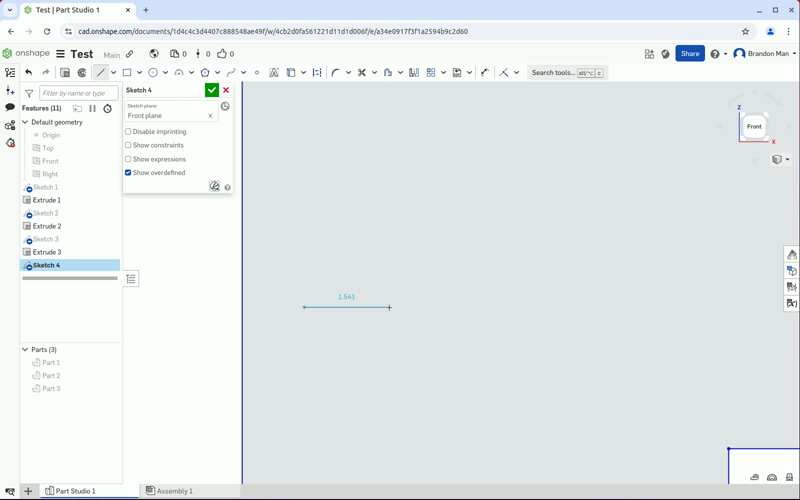
scroll(-6)
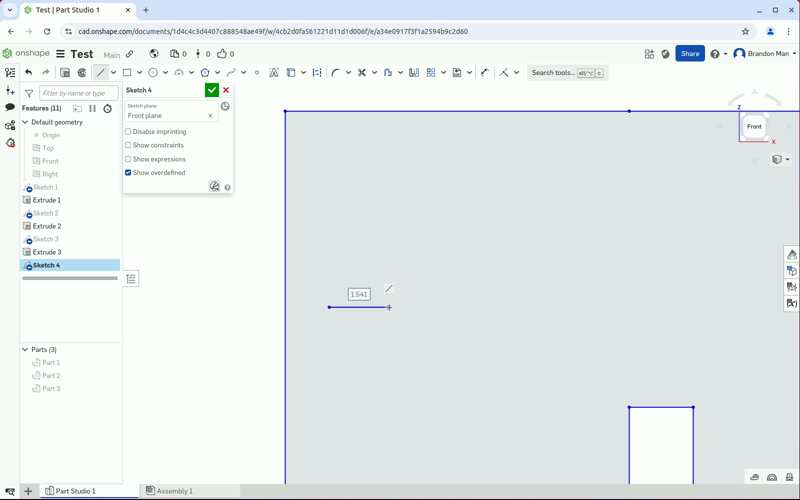
scroll(-6)
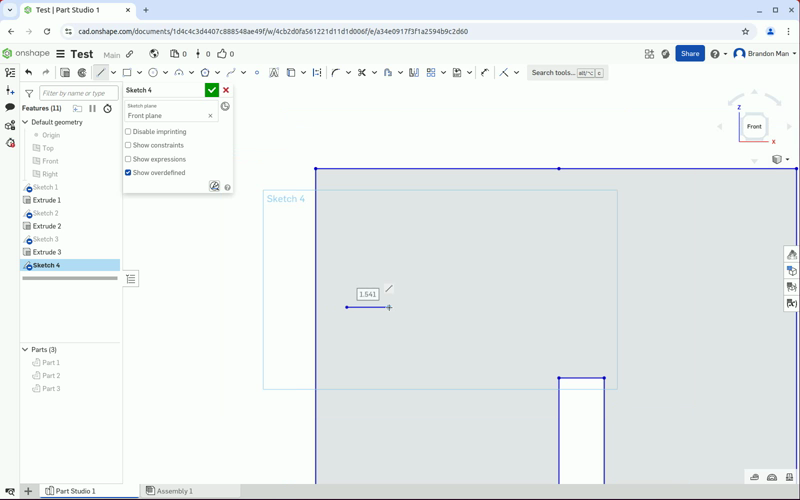
scroll(-6)
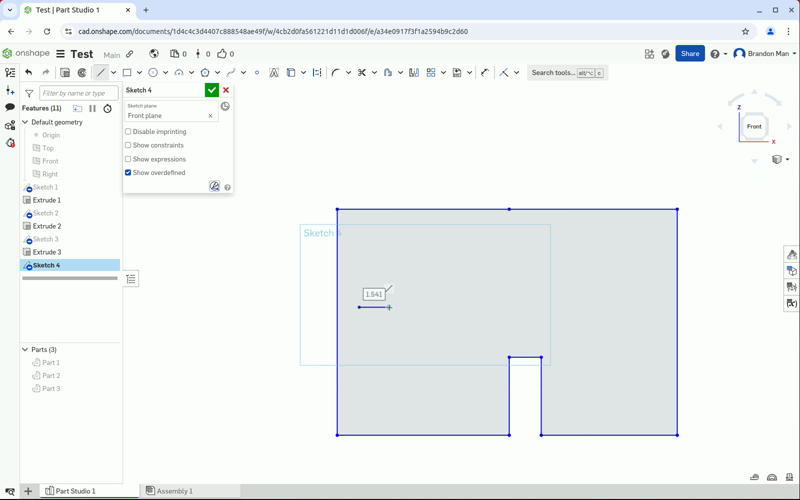
scroll(-6)
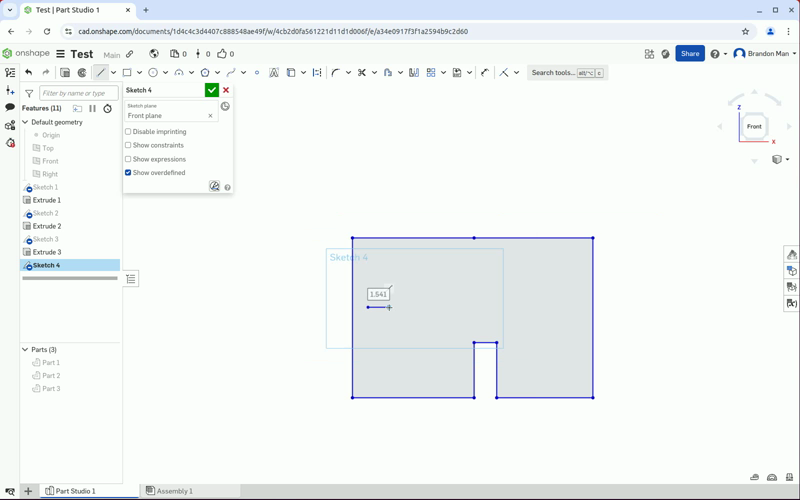
scroll(-6)
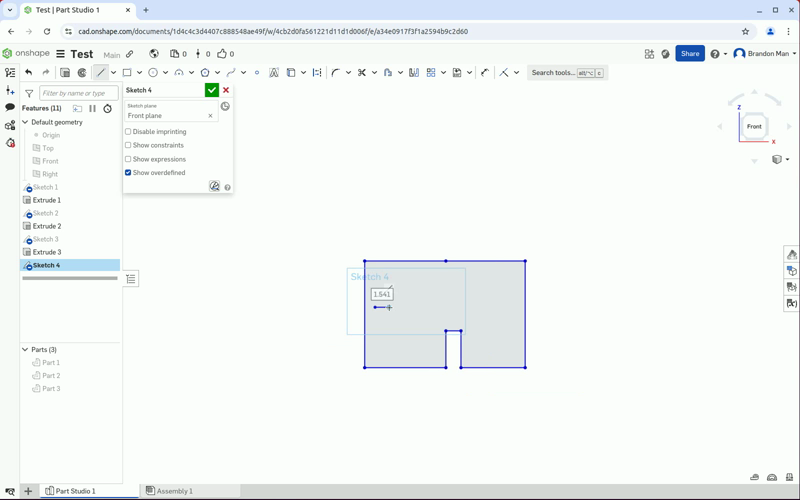
scroll(-6)
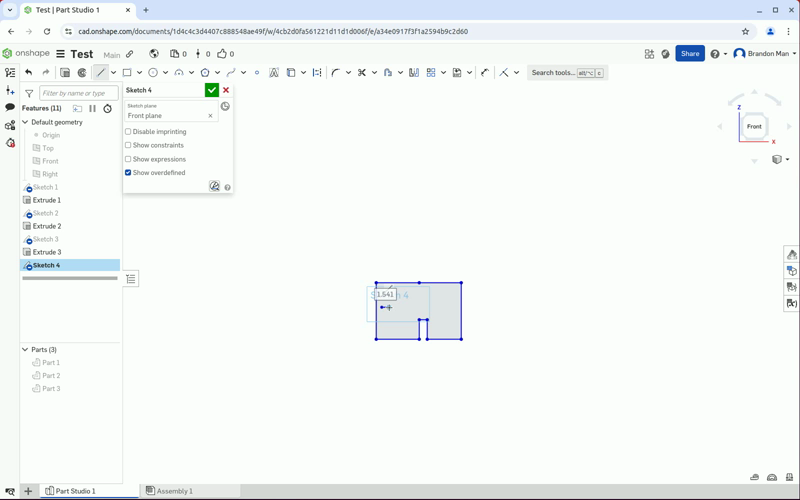
key_up(shift)
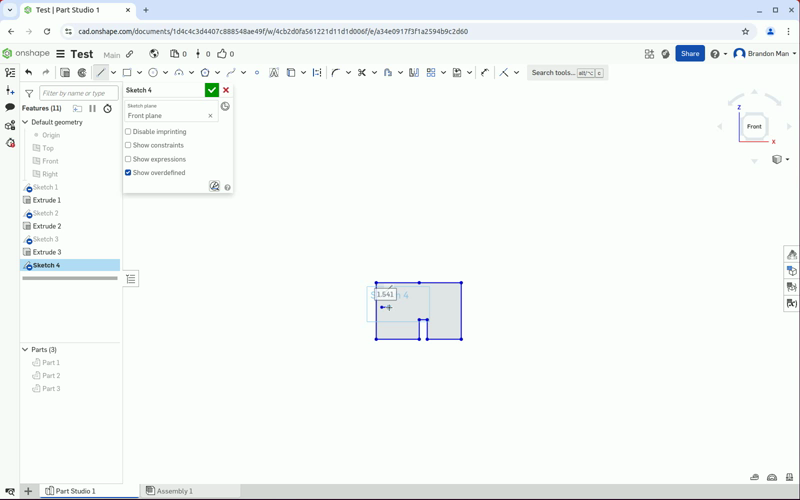
key_down(shift)
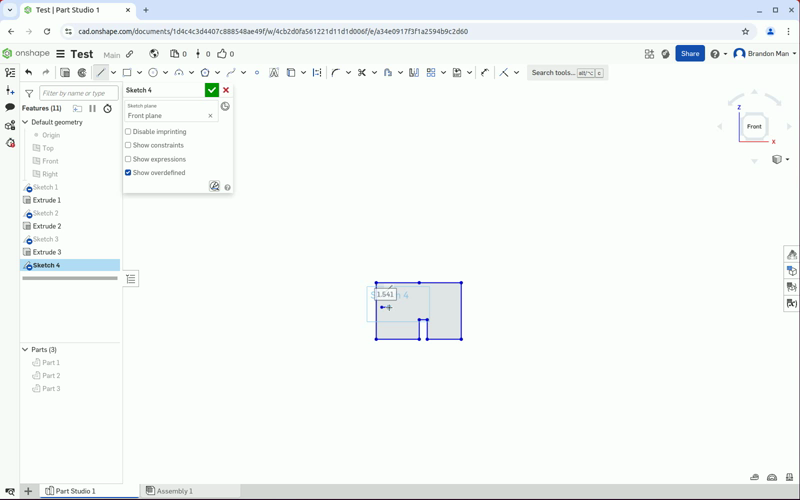
mouse_move(419, 307)
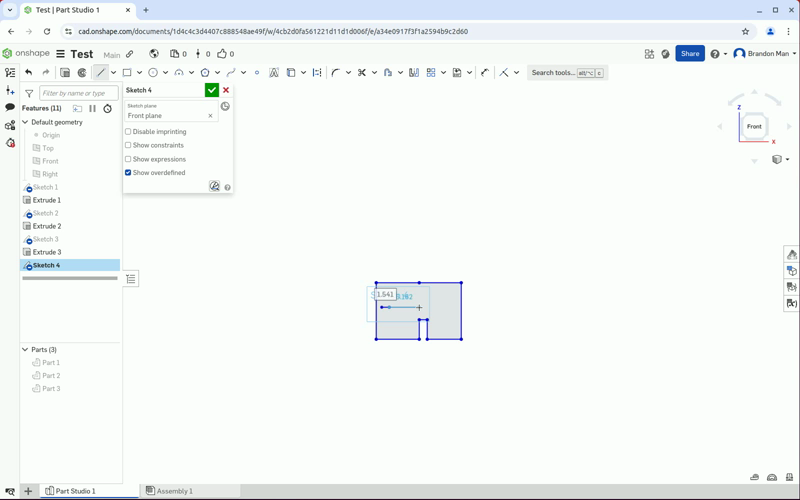
mouse_move(395, 307)
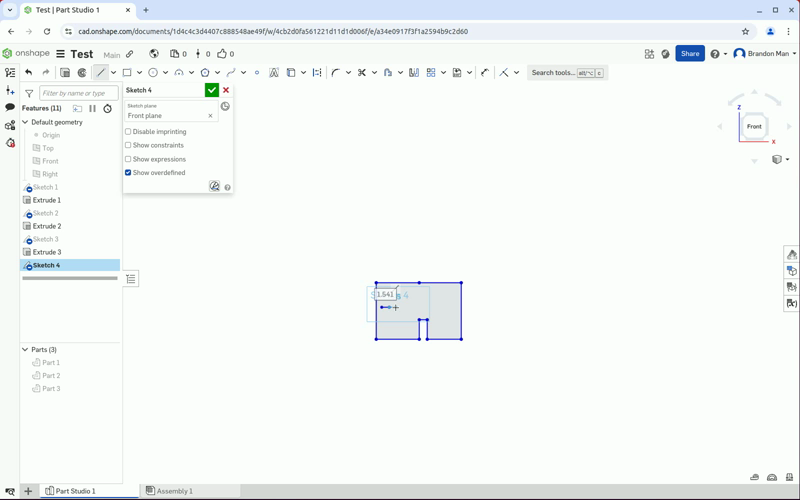
scroll(6)
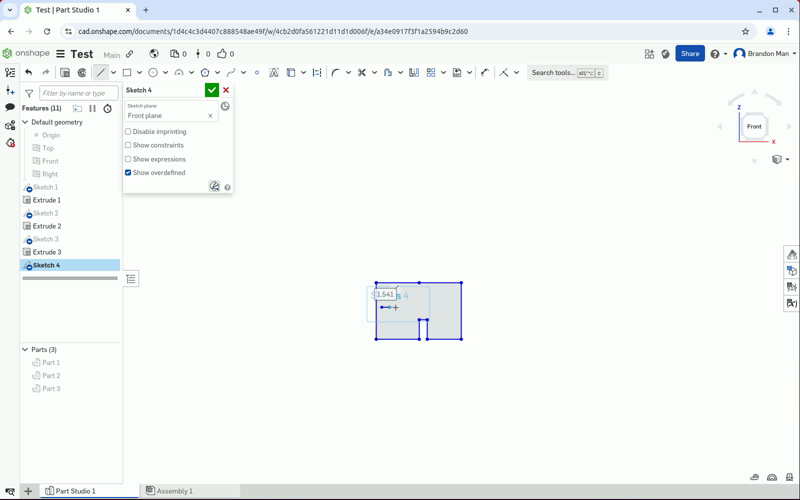
scroll(6)
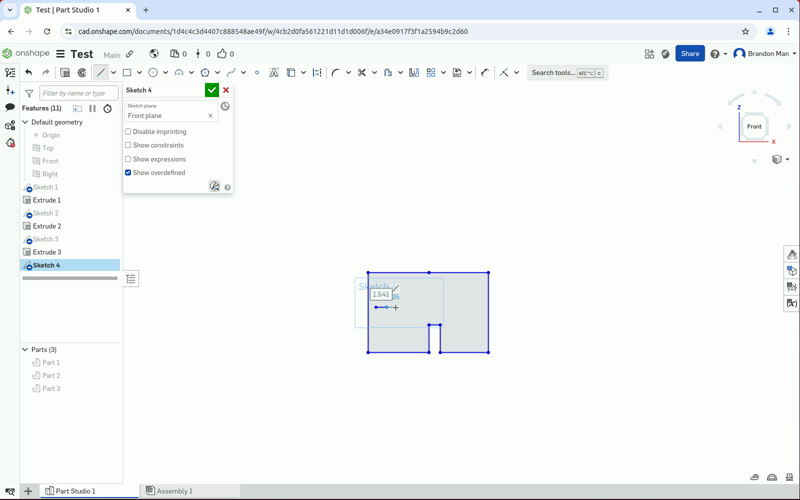
scroll(6)
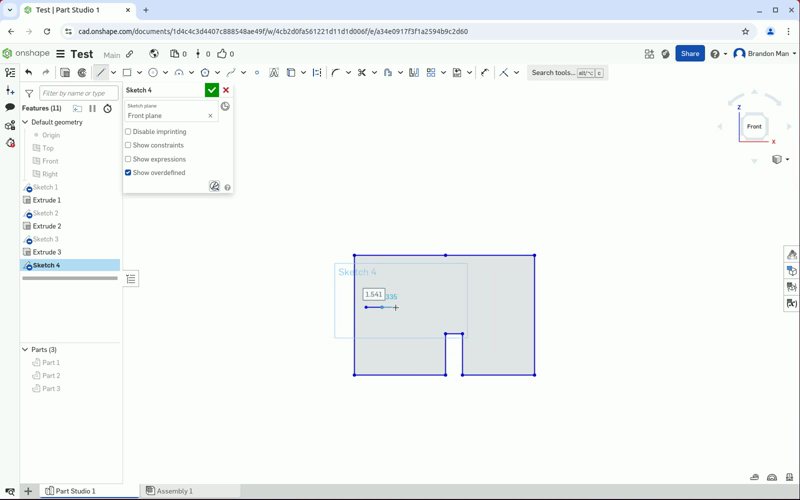
scroll(6)
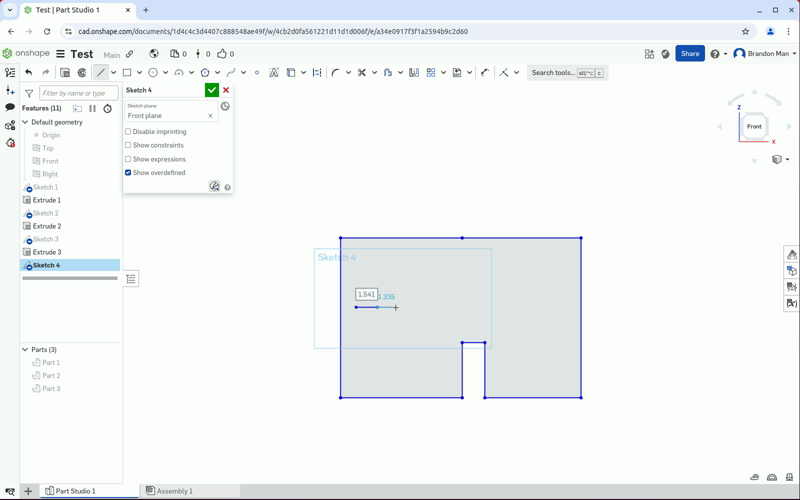
scroll(6)
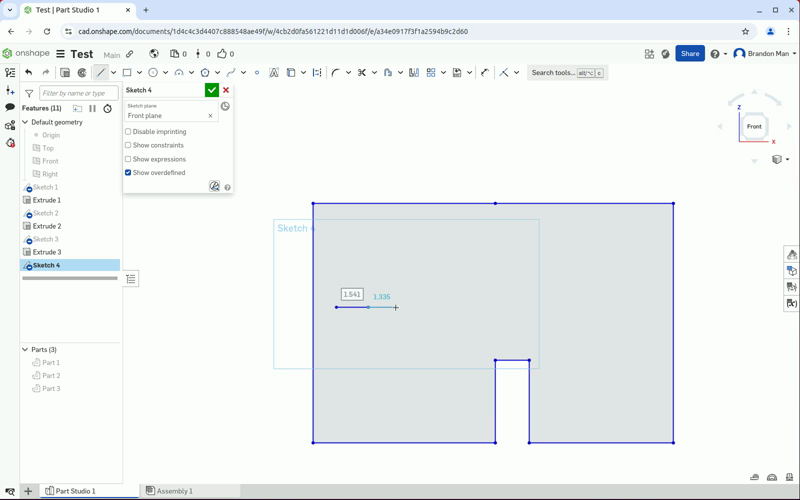
scroll(6)
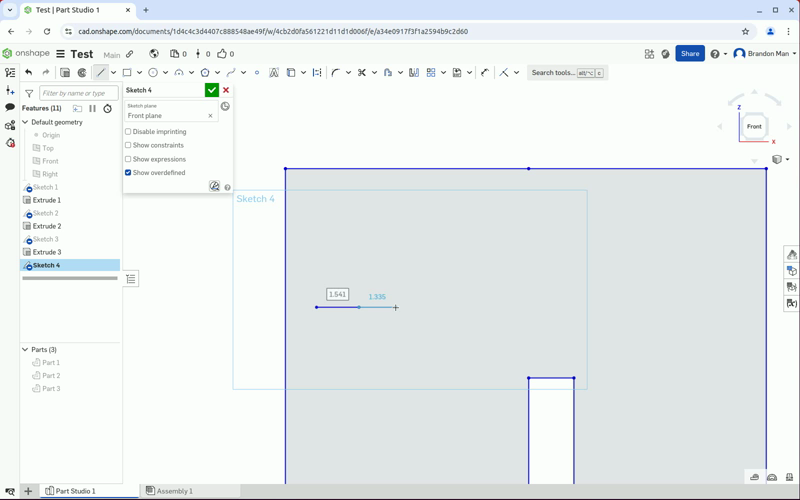
scroll(6)
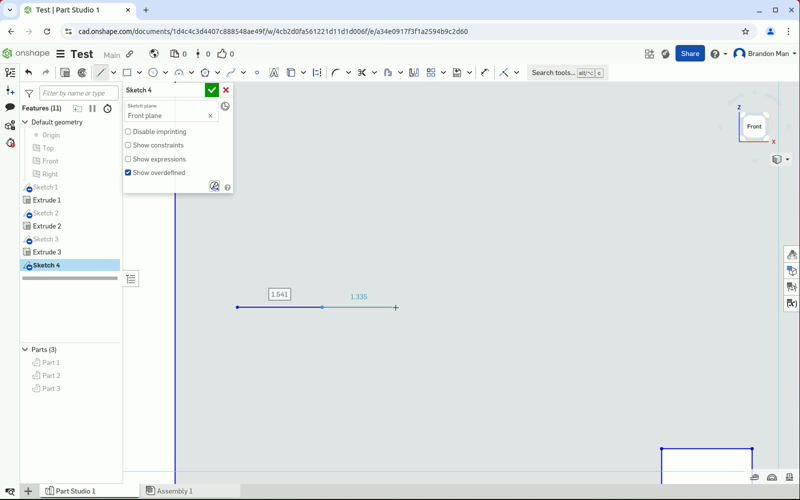
click(395, 307)
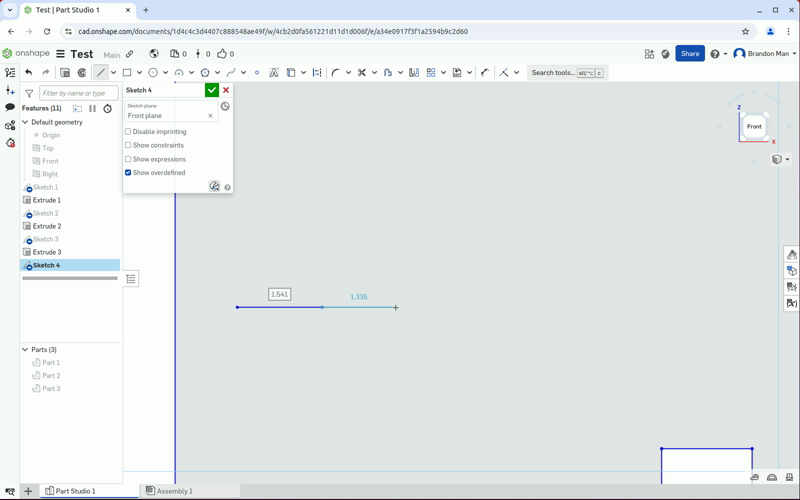
scroll(-6)
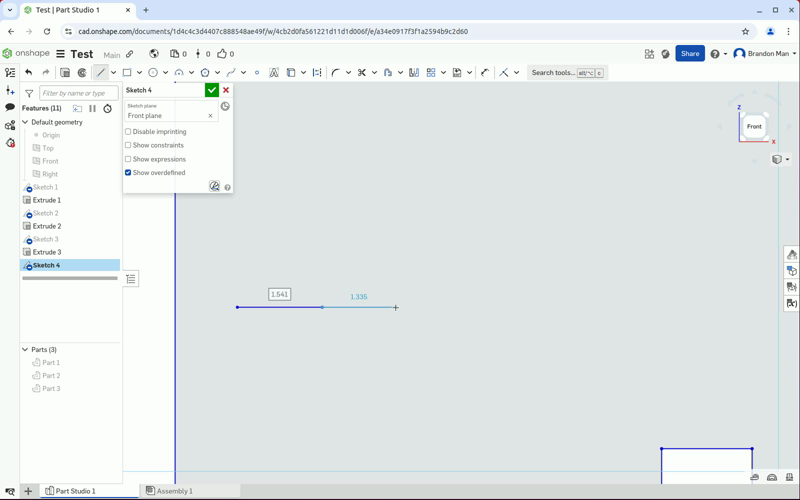
scroll(-6)
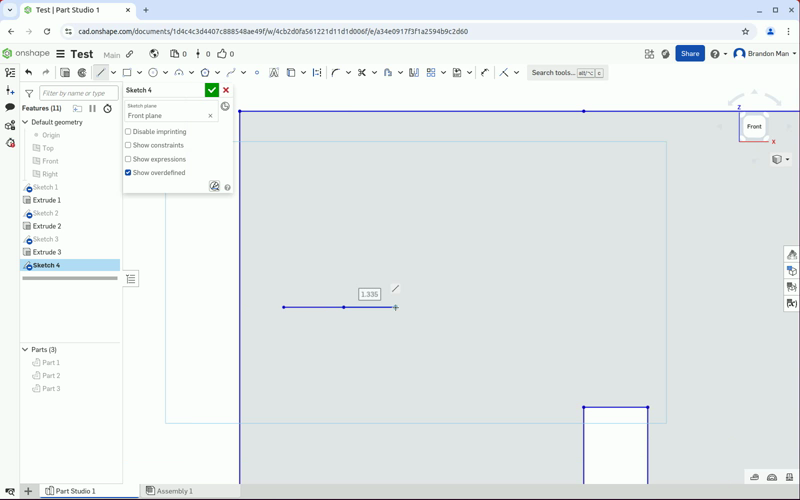
scroll(-6)
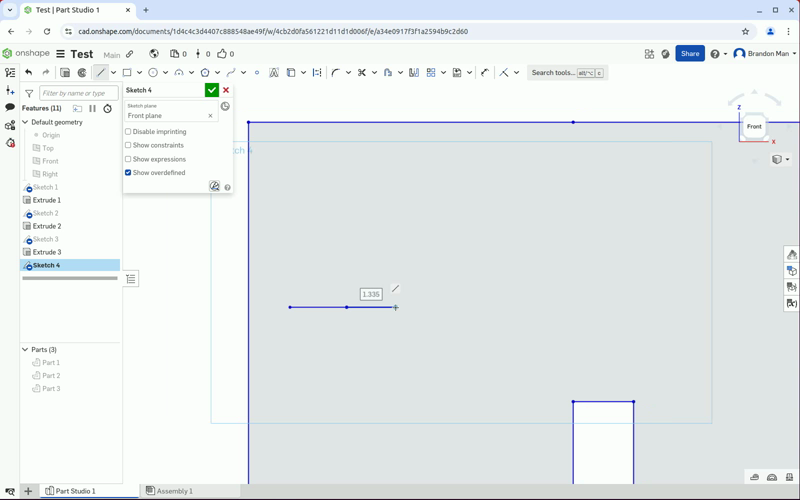
scroll(-6)
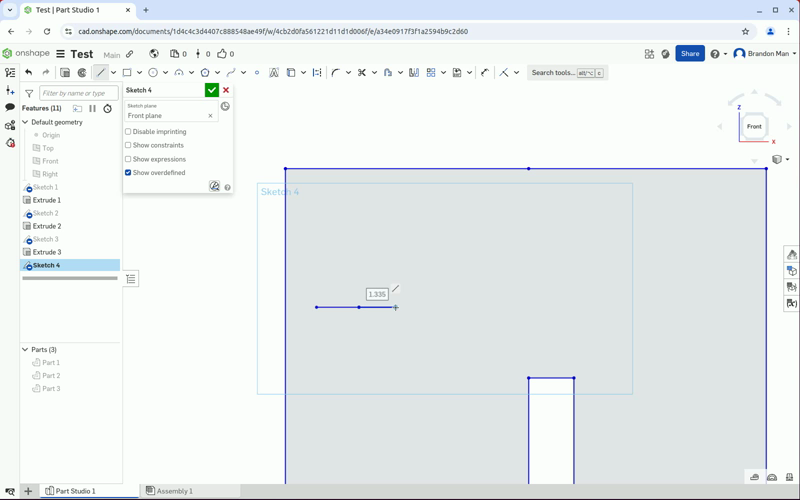
scroll(-6)
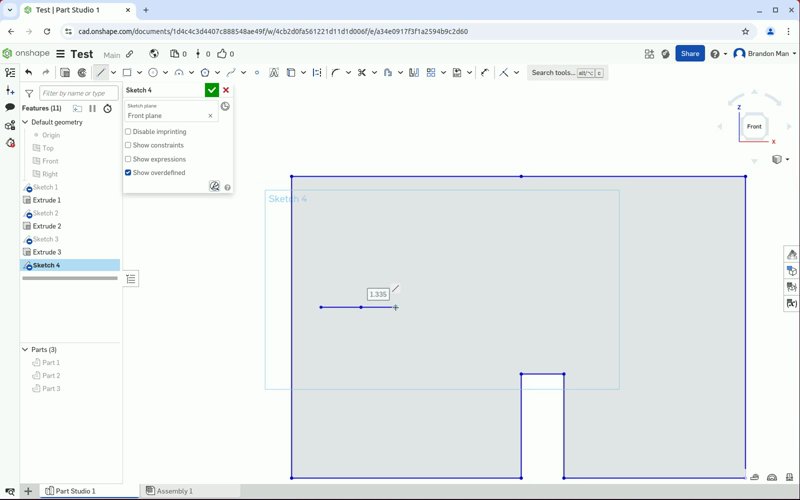
scroll(-6)
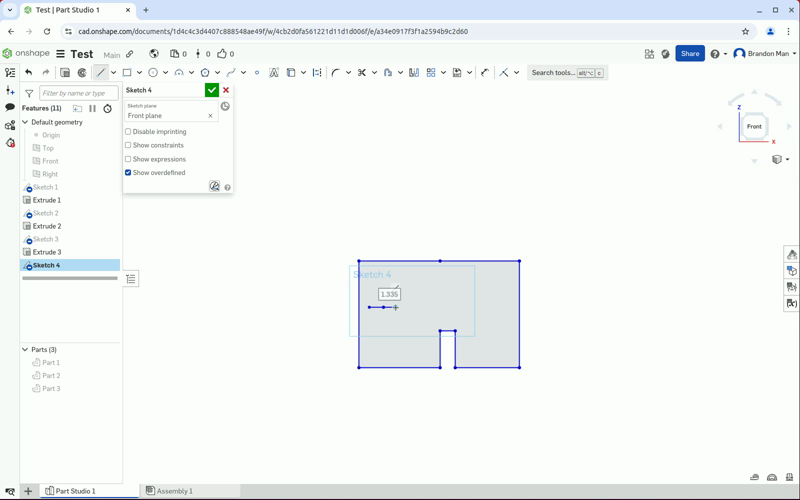
scroll(-6)
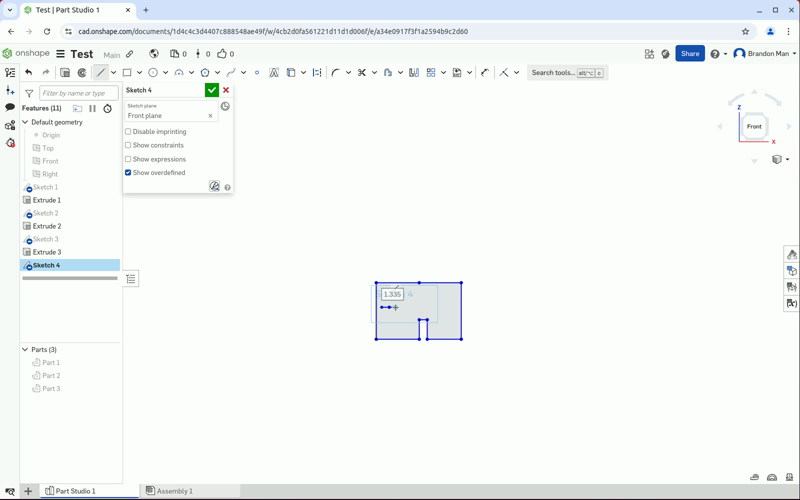
key_up(shift)
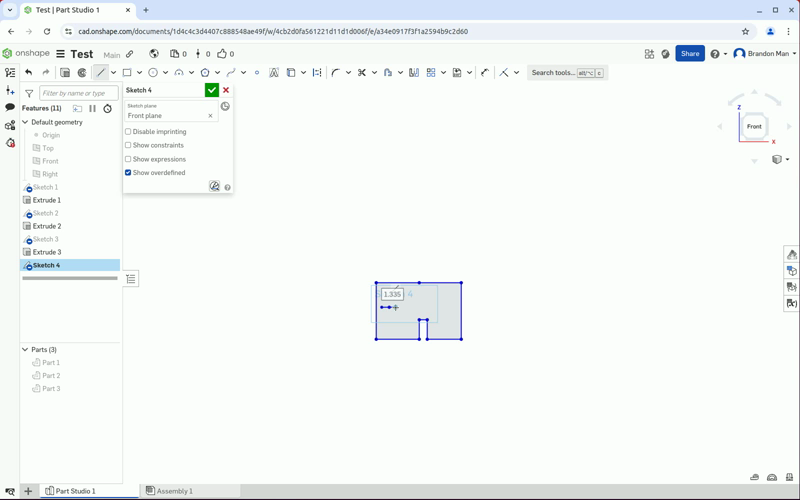
key_down(shift)
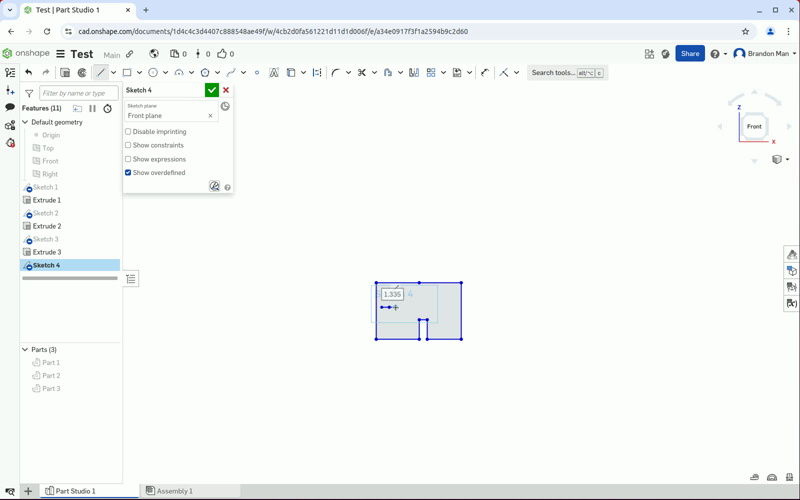
mouse_move(425, 307)
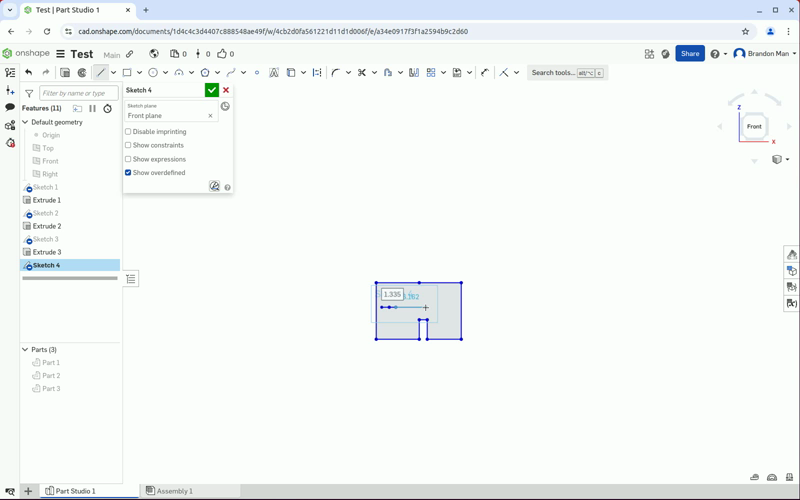
mouse_move(395, 302)
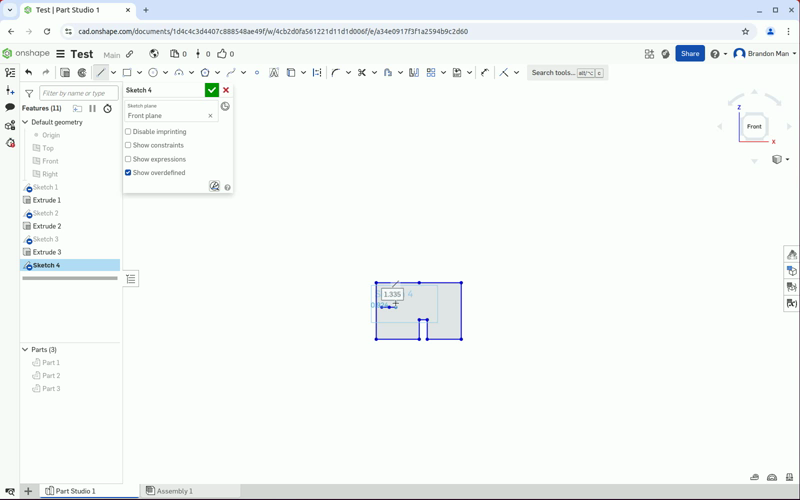
scroll(6)
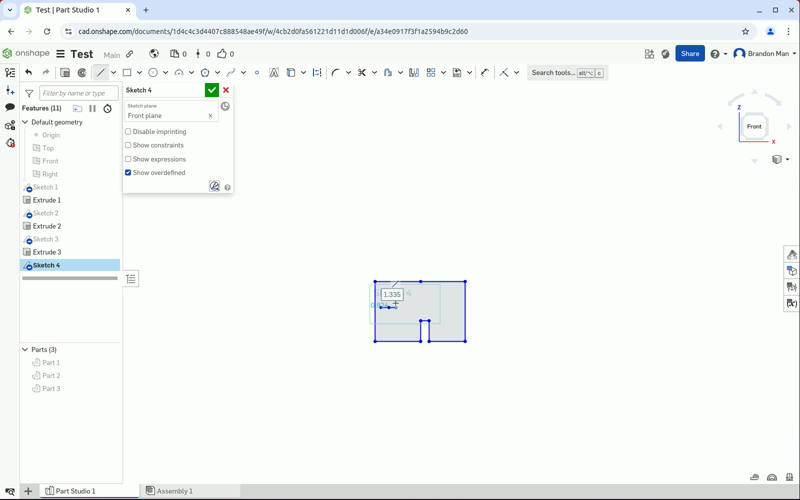
scroll(6)
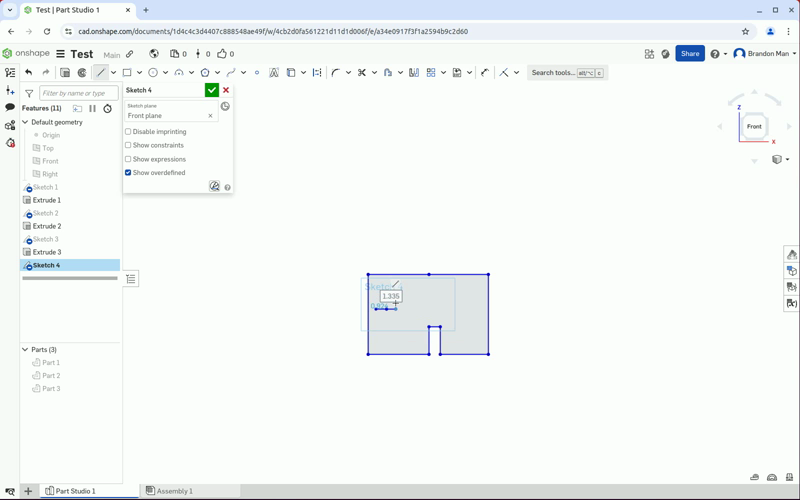
scroll(6)
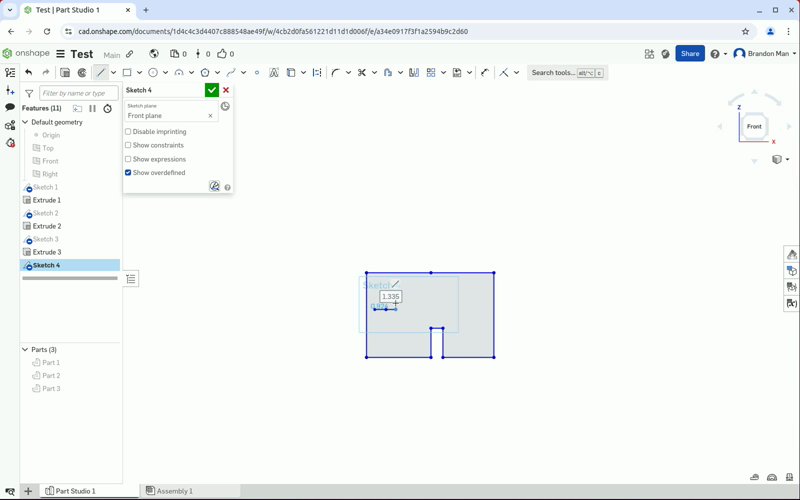
scroll(6)
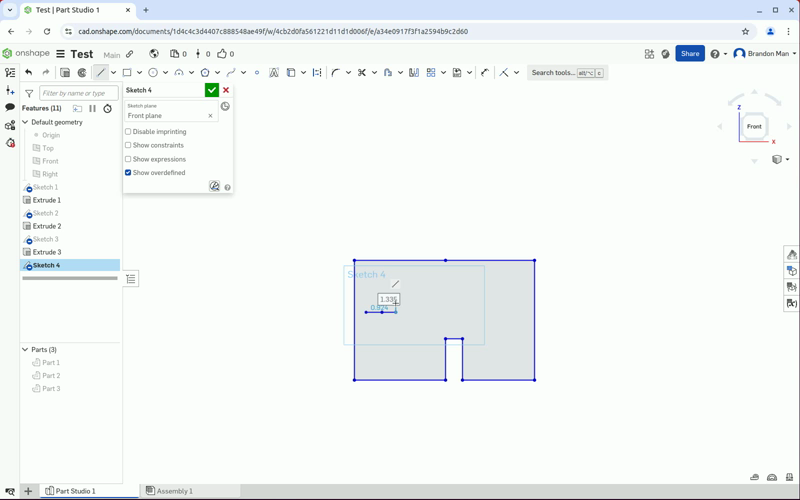
scroll(6)
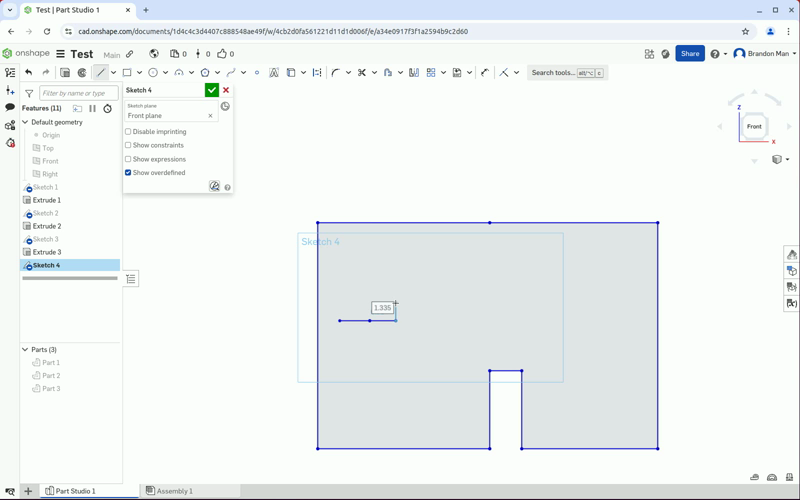
scroll(6)
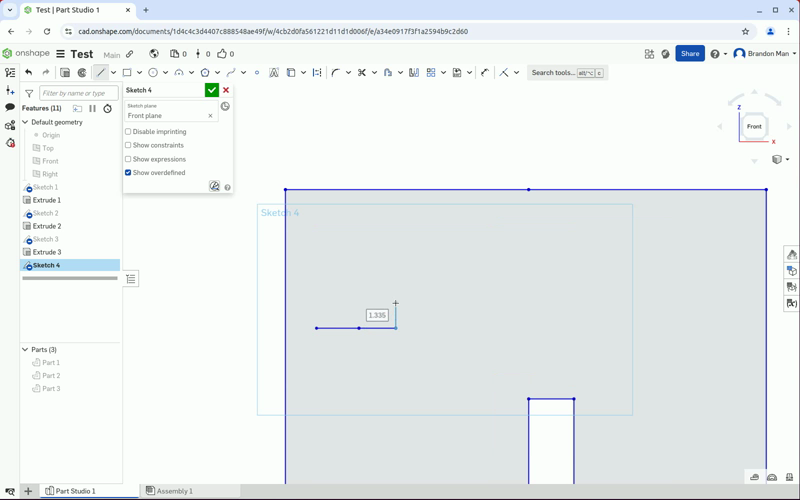
scroll(6)
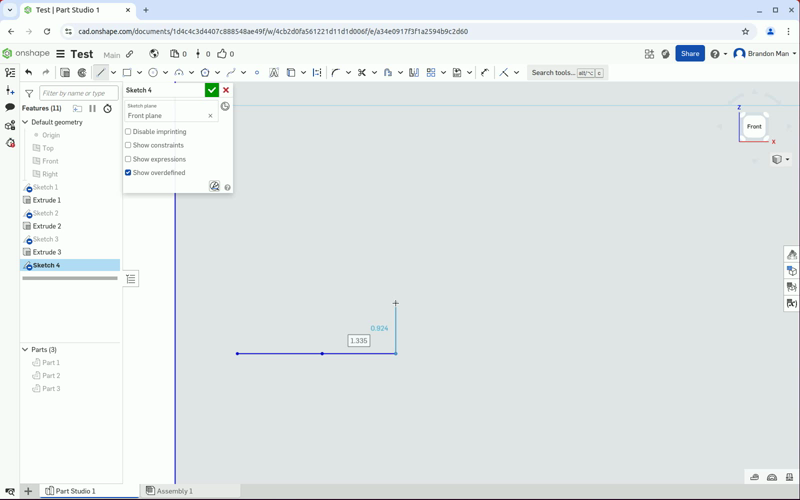
click(395, 302)
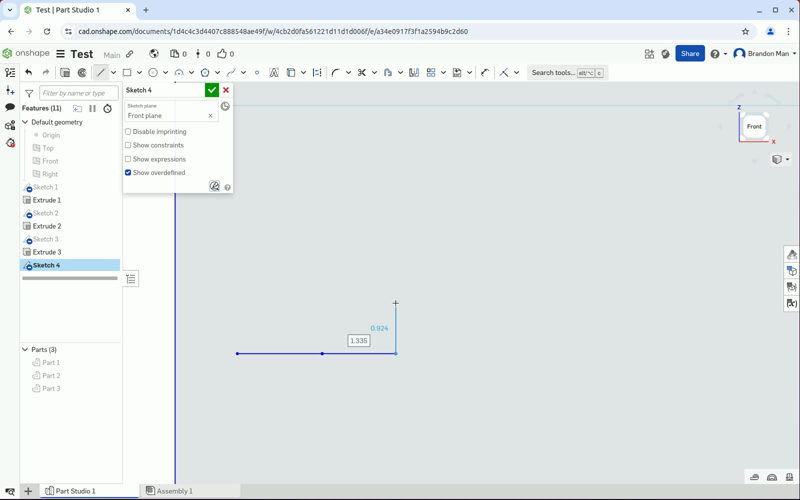
scroll(-6)
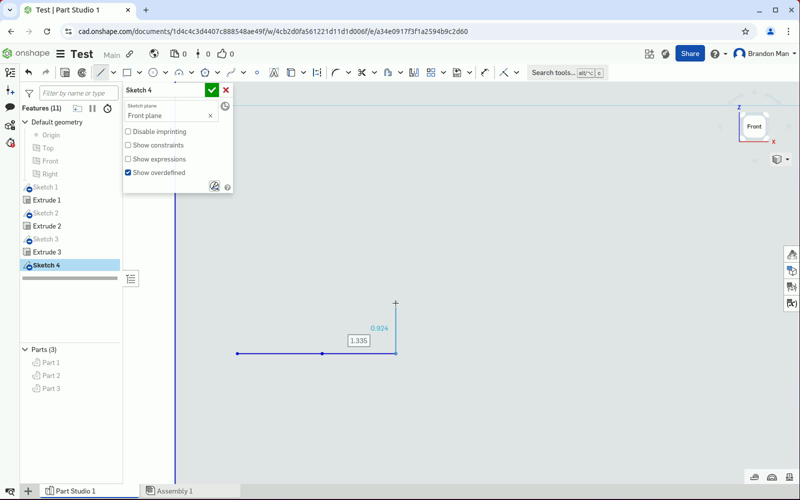
scroll(-6)
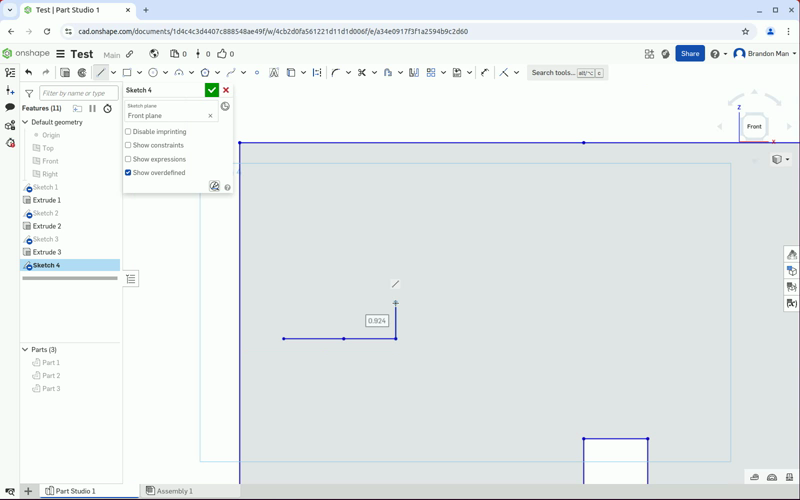
scroll(-6)
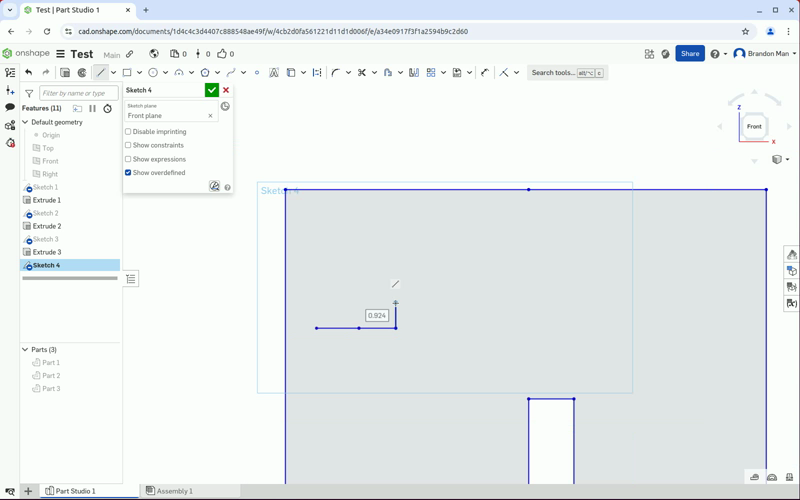
scroll(-6)
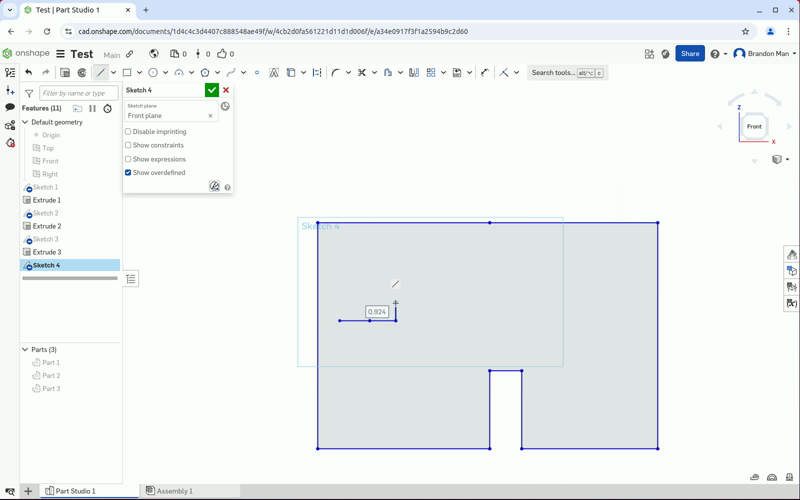
scroll(-6)
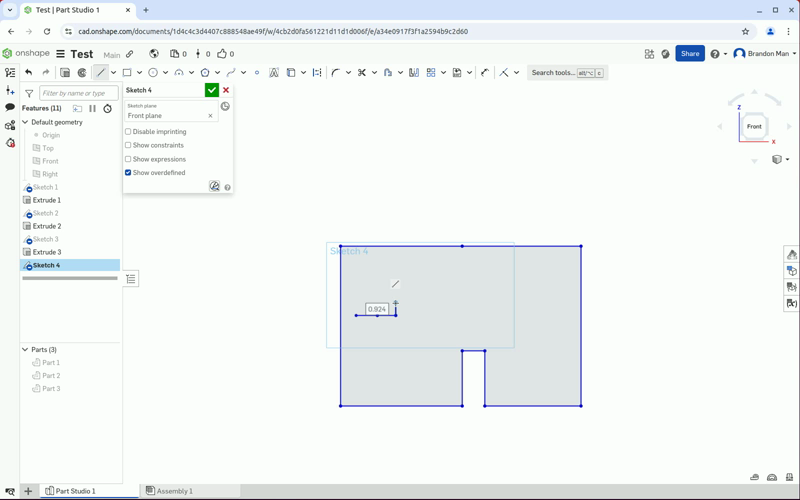
scroll(-6)
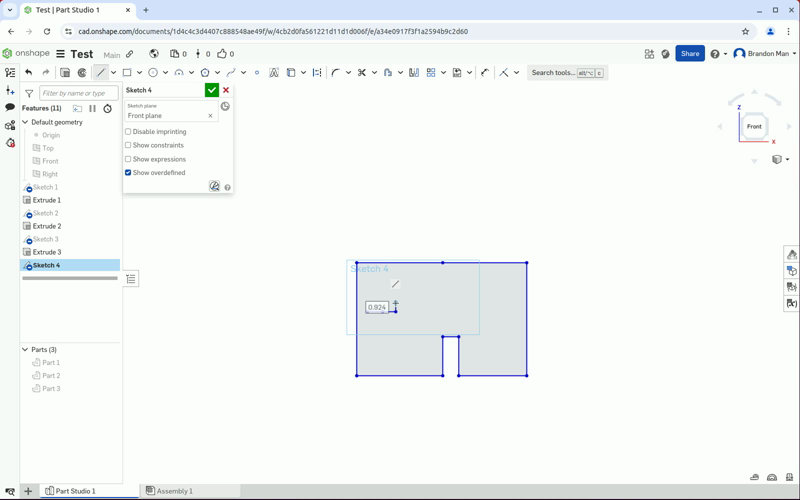
scroll(-6)
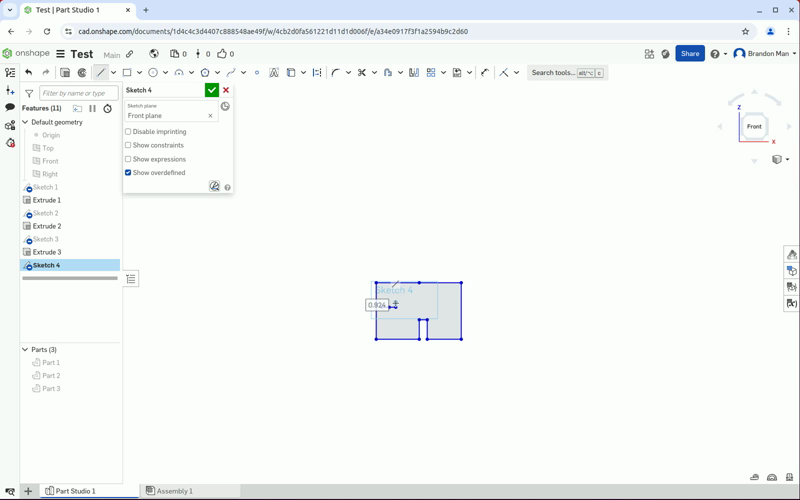
key_up(shift)
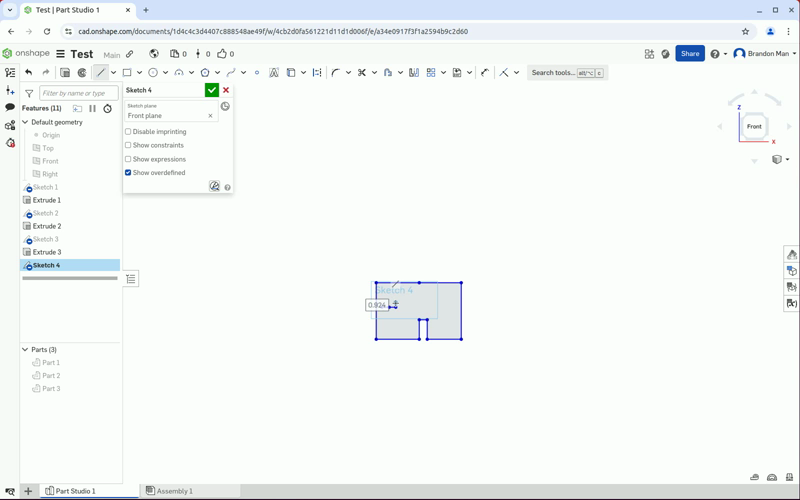
key_down(shift)
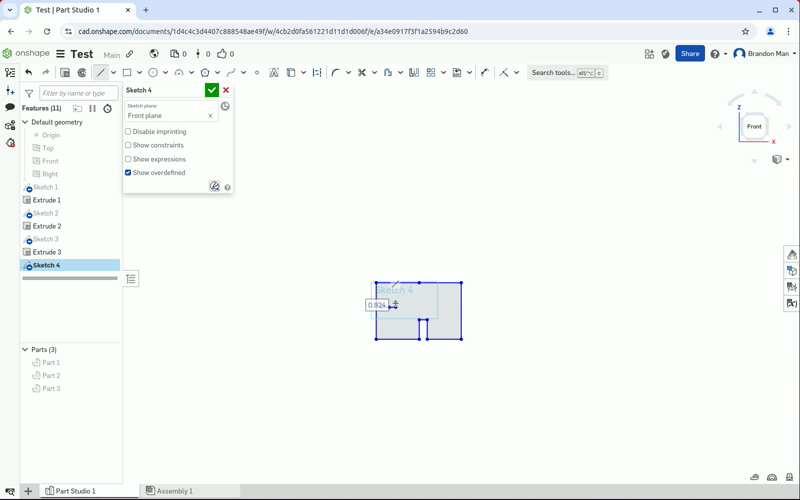
mouse_move(425, 302)
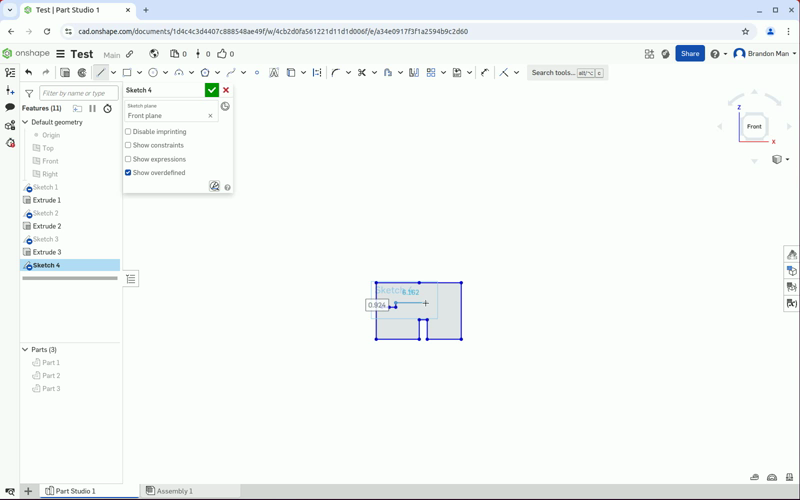
mouse_move(395, 299)
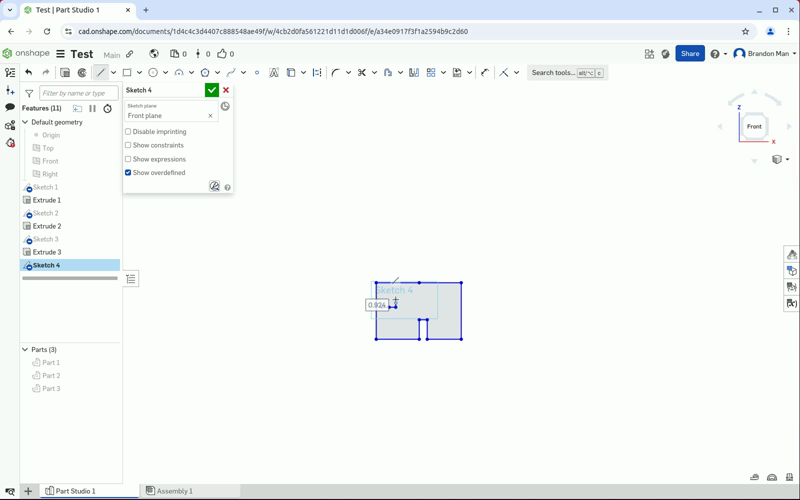
scroll(6)
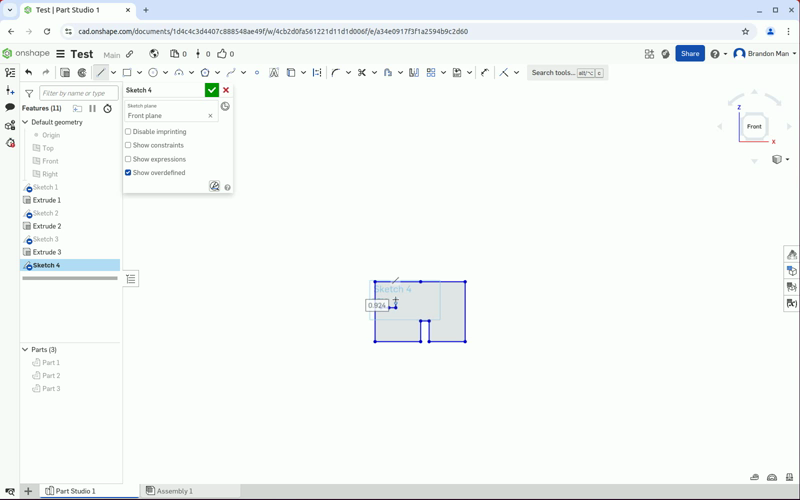
scroll(6)
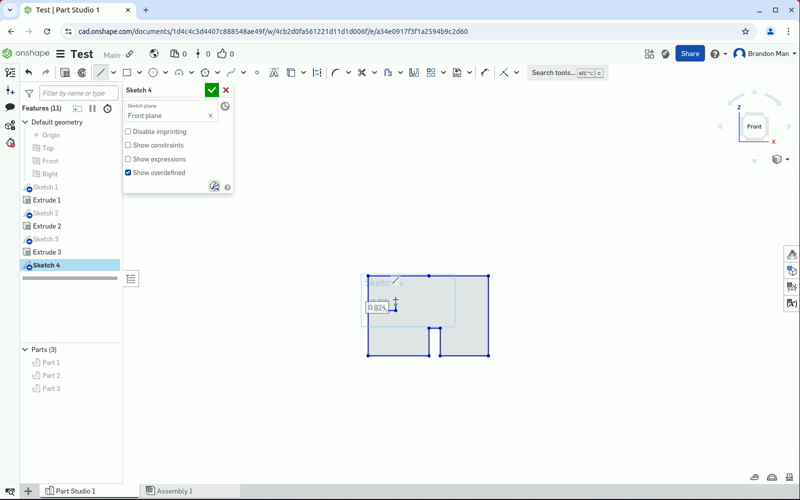
scroll(6)
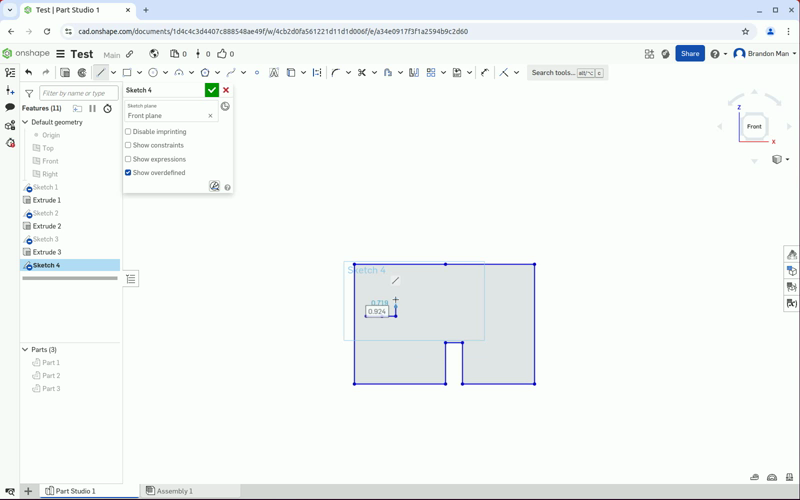
scroll(6)
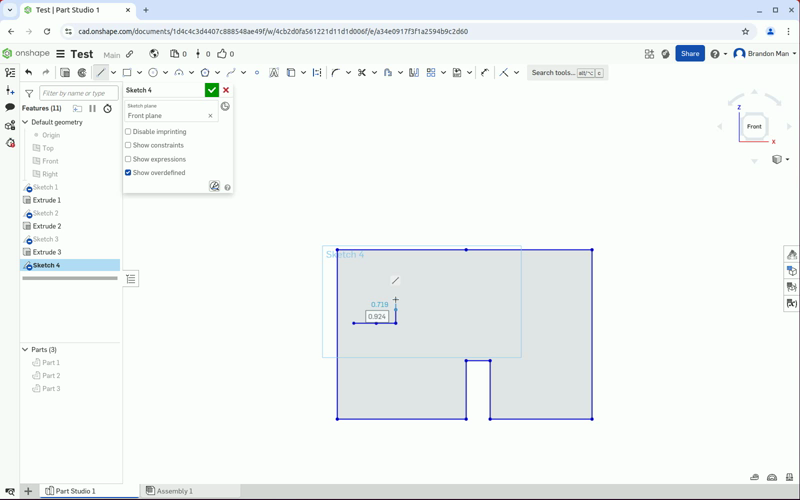
scroll(6)
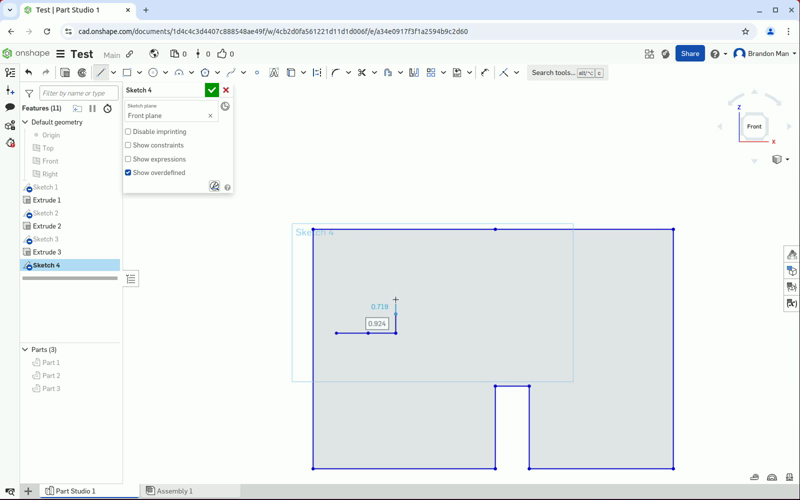
scroll(6)
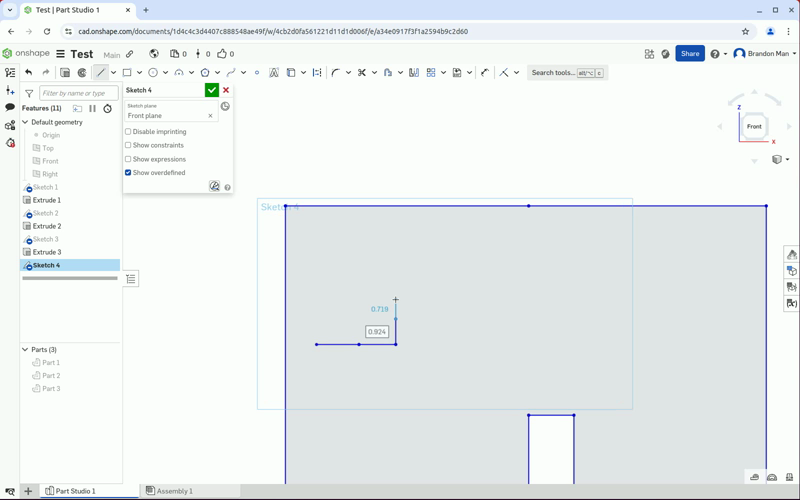
scroll(6)
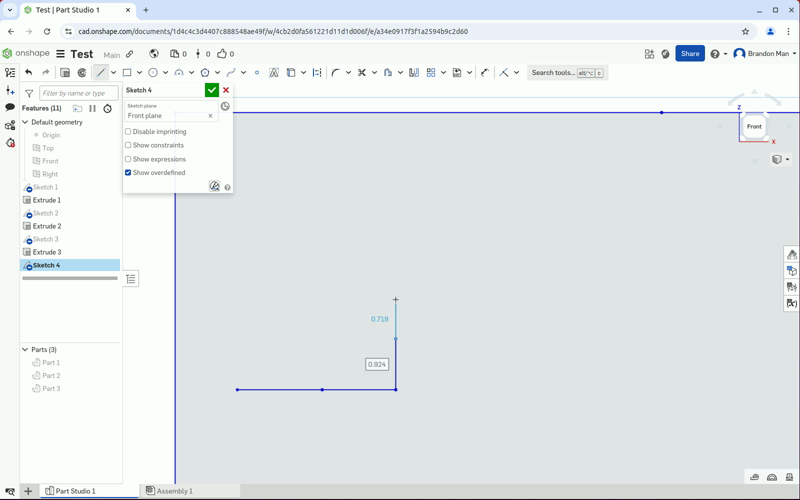
click(395, 299)
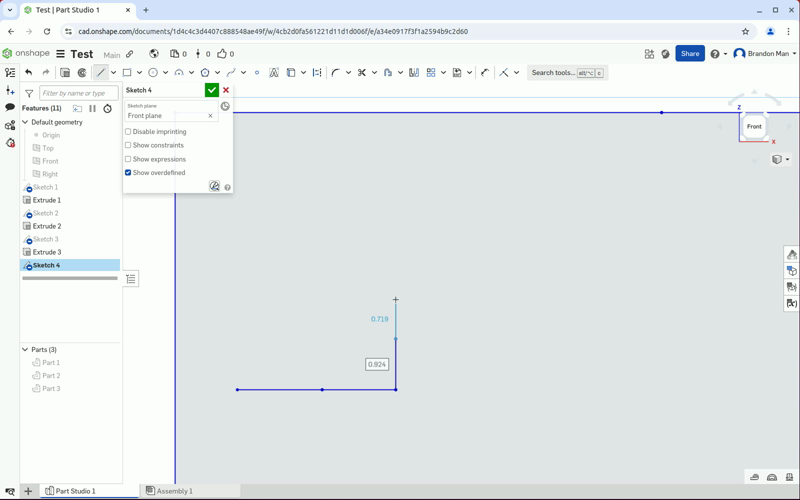
scroll(-6)
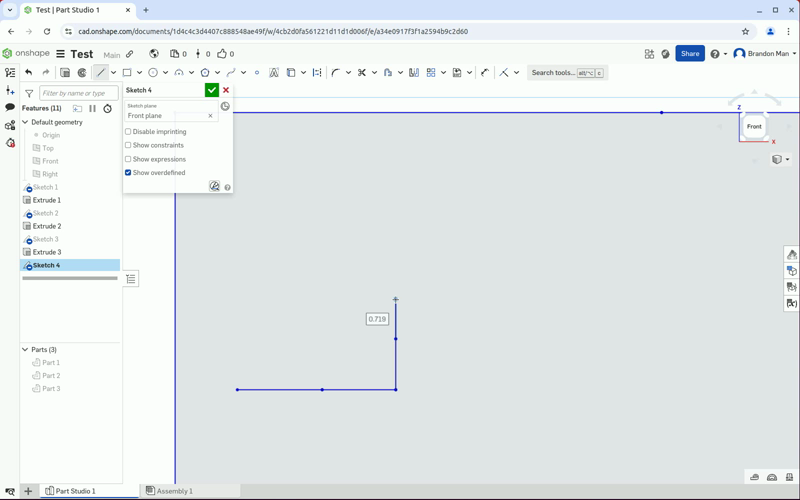
scroll(-6)
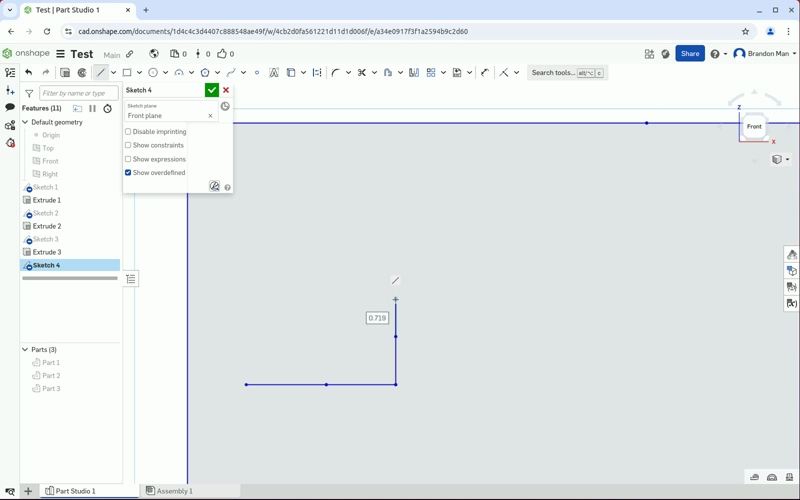
scroll(-6)
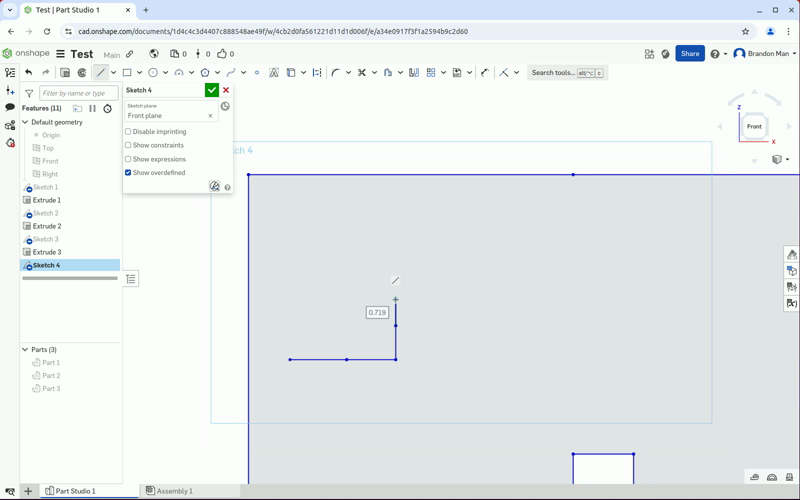
scroll(-6)
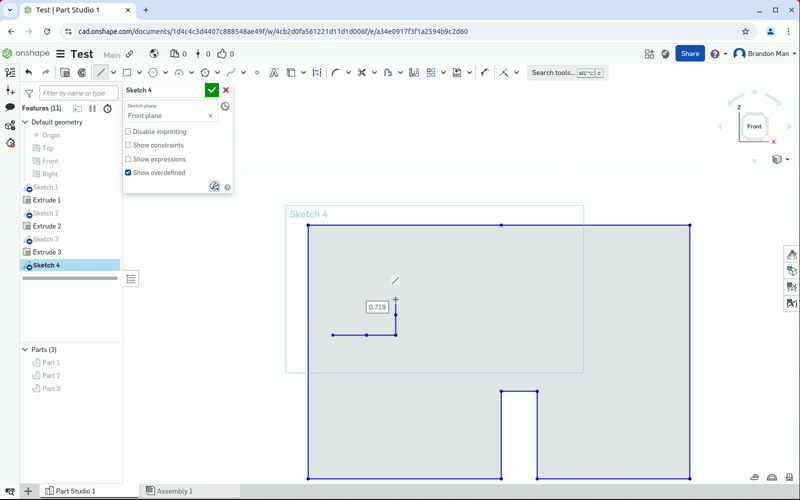
scroll(-6)
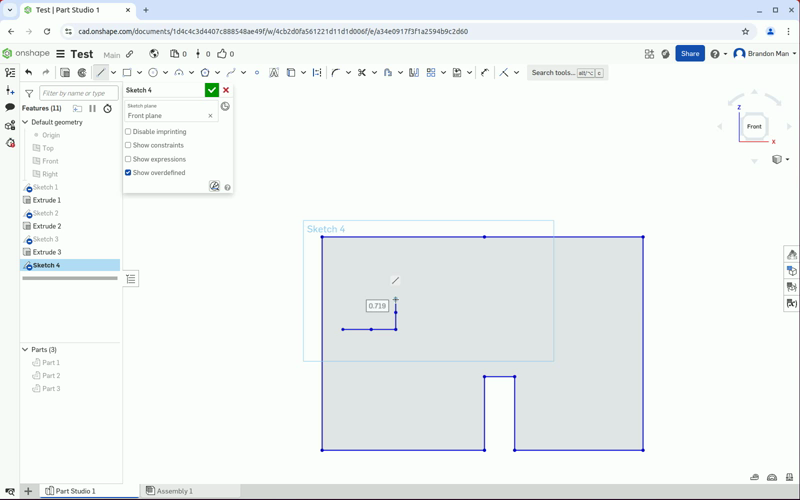
scroll(-6)
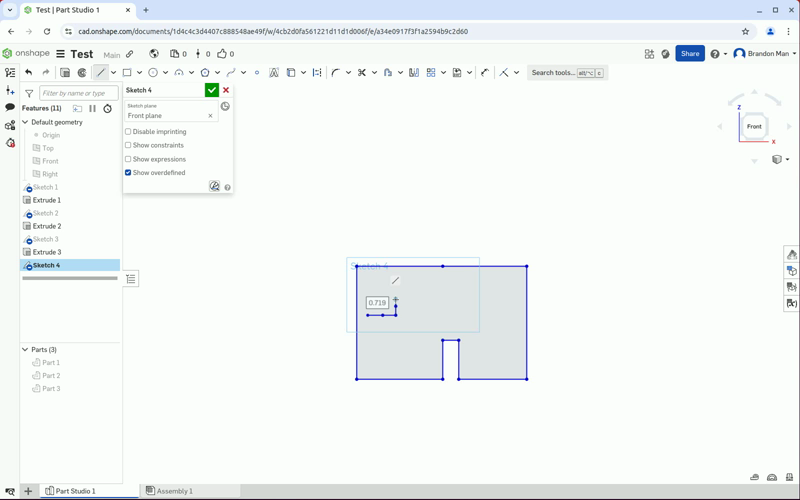
scroll(-6)
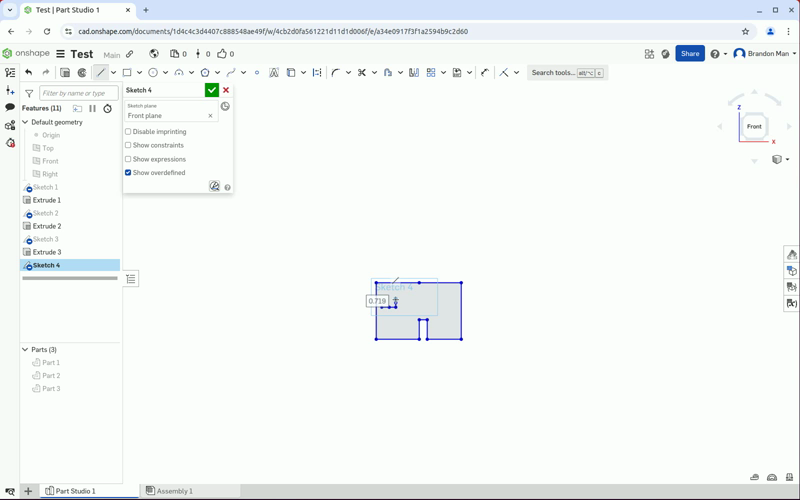
key_up(shift)
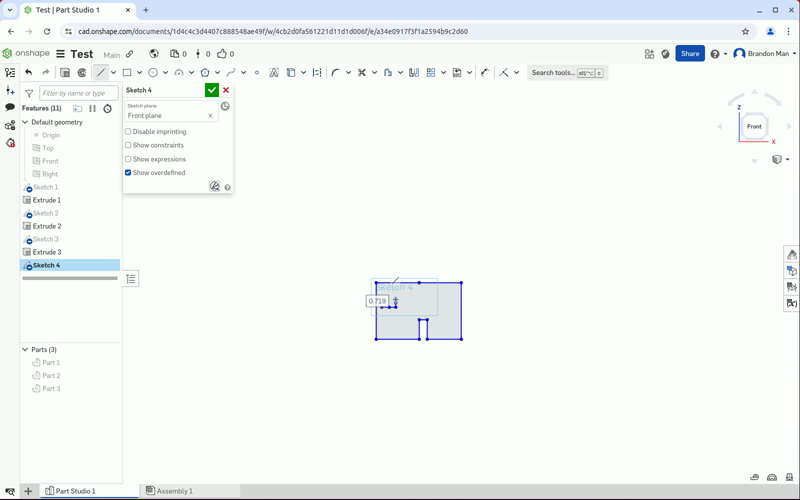
key_down(shift)
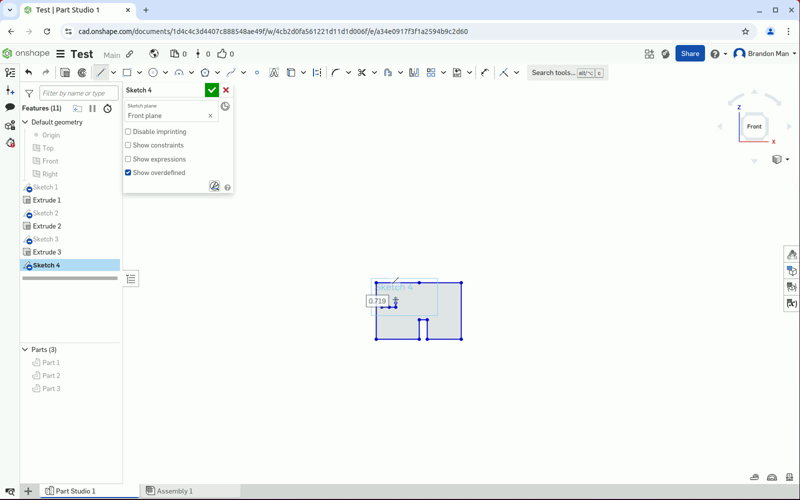
mouse_move(425, 299)
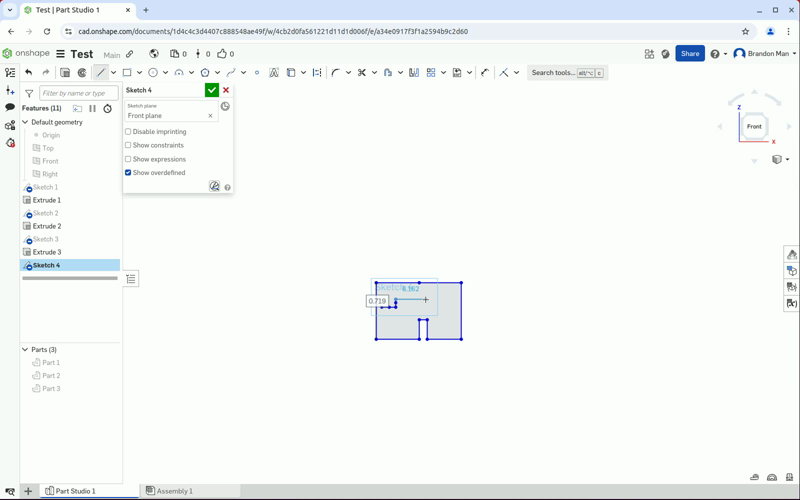
mouse_move(389, 299)
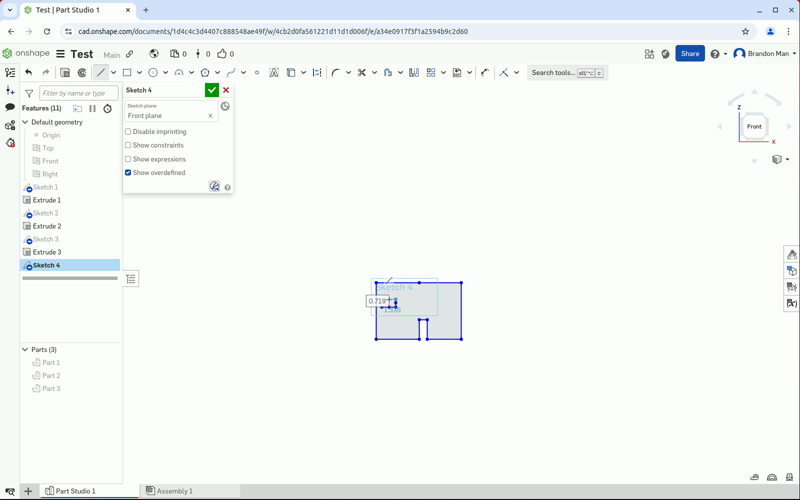
scroll(6)
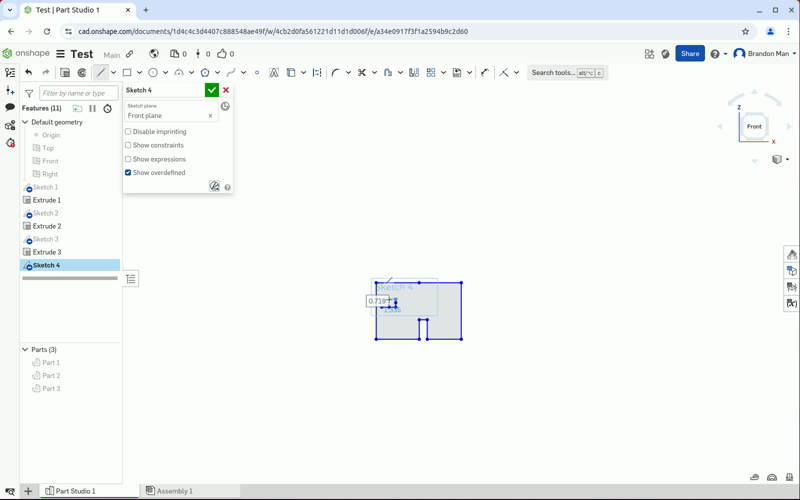
scroll(6)
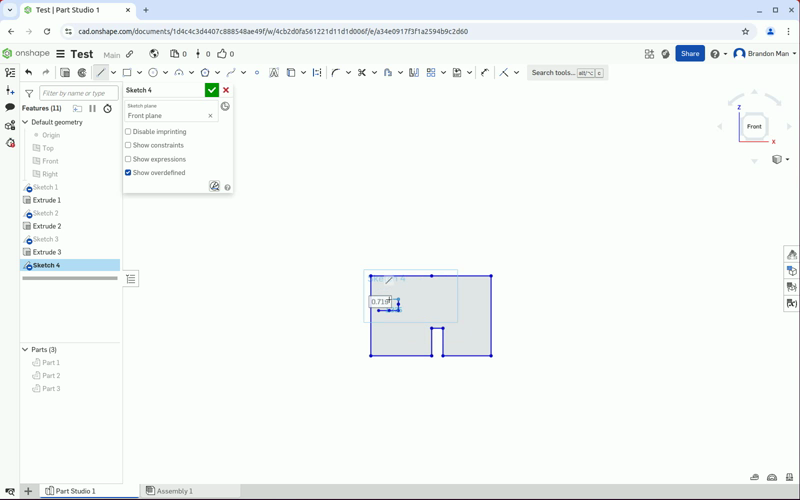
scroll(6)
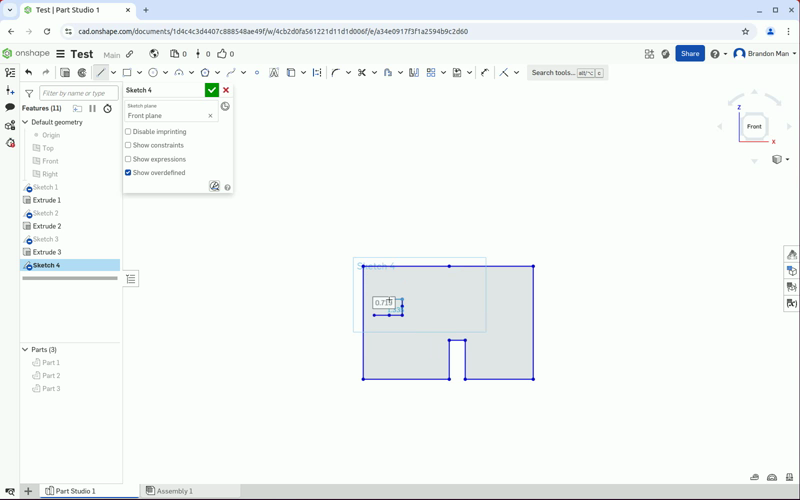
scroll(6)
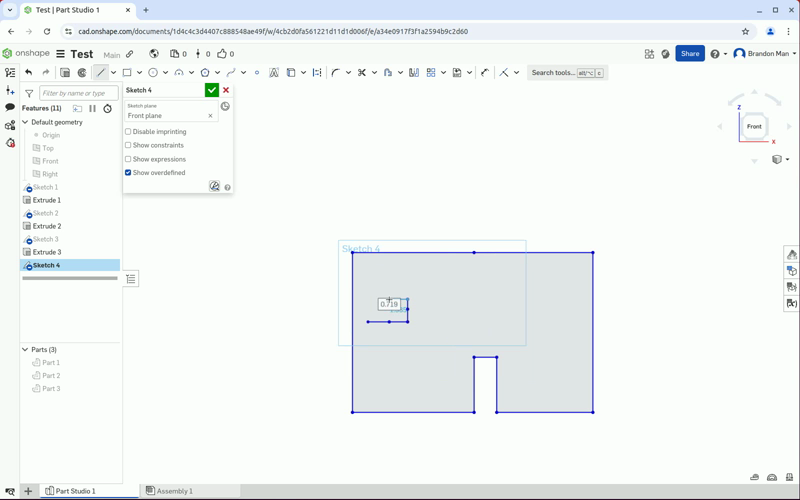
scroll(6)
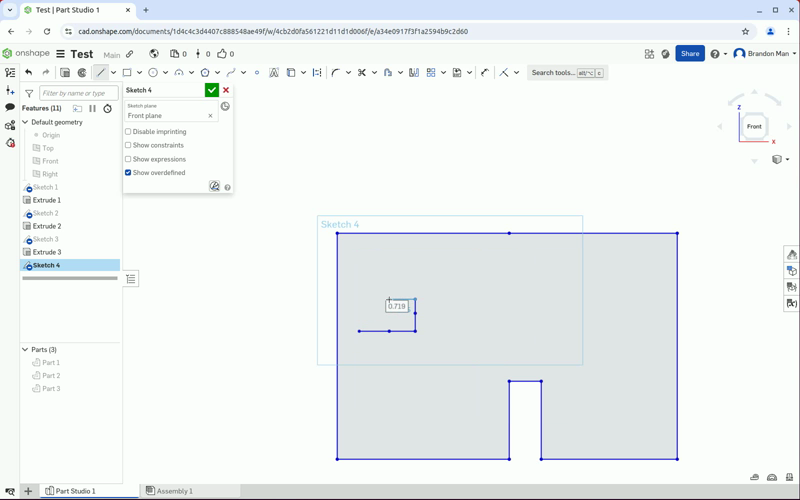
scroll(6)
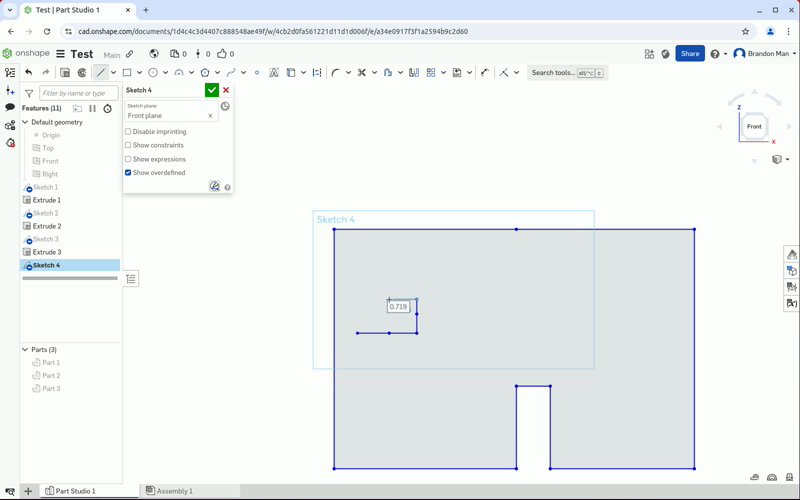
scroll(6)
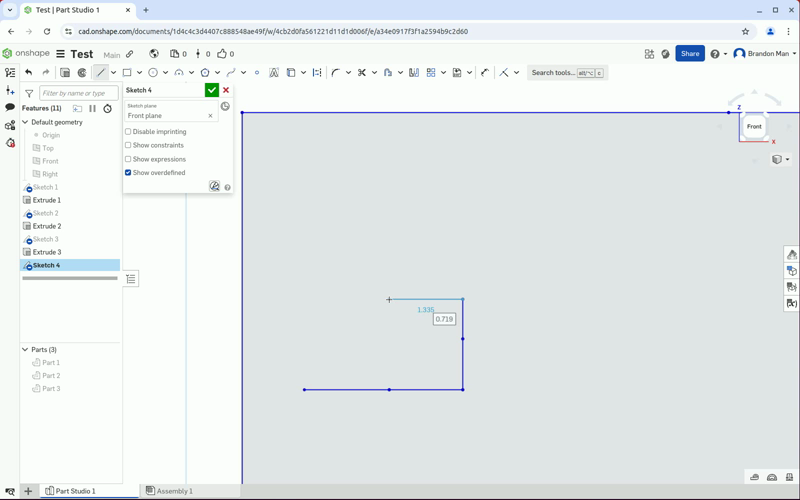
click(389, 299)
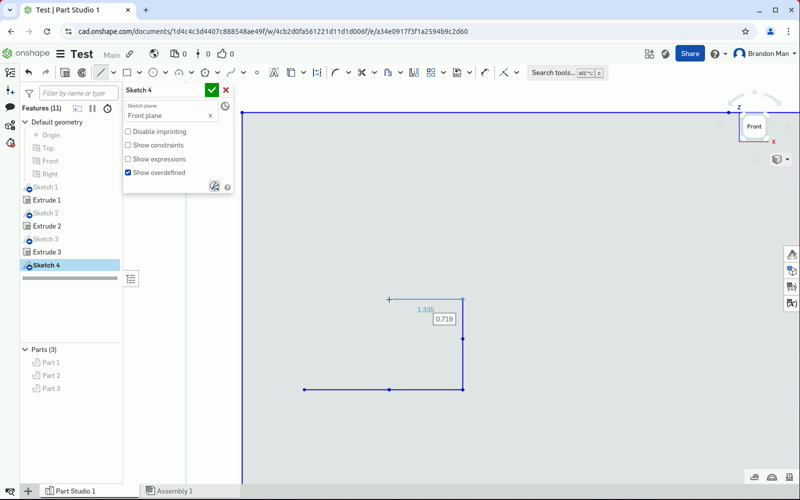
scroll(-6)
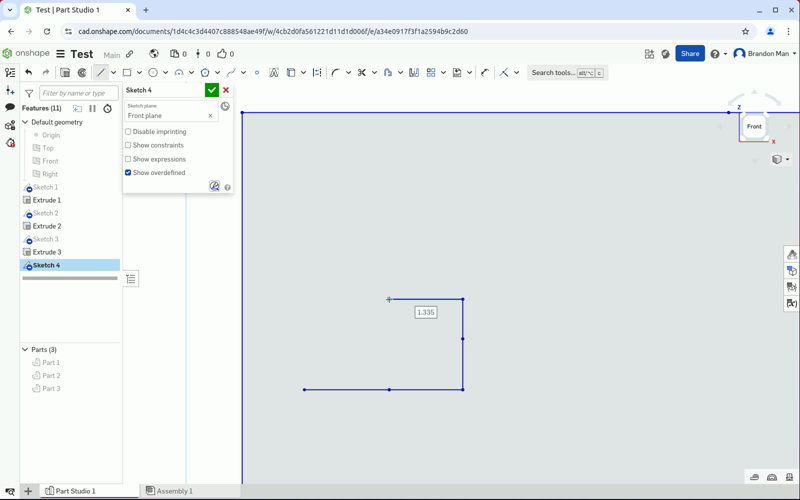
scroll(-6)
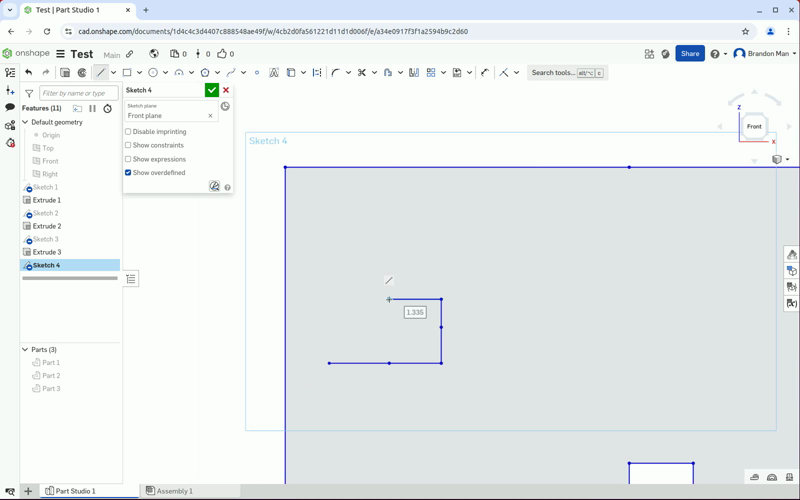
scroll(-6)
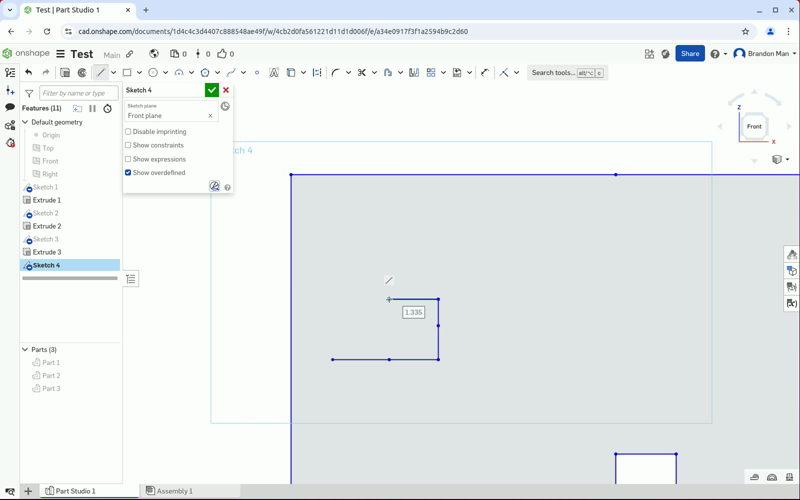
scroll(-6)
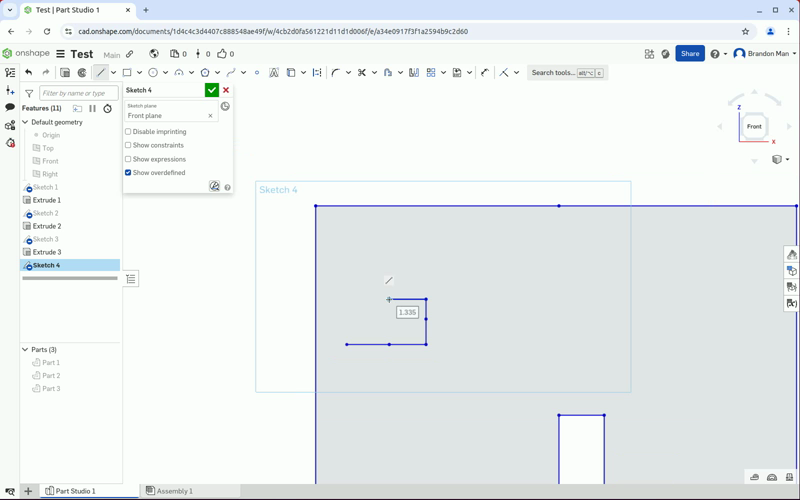
scroll(-6)
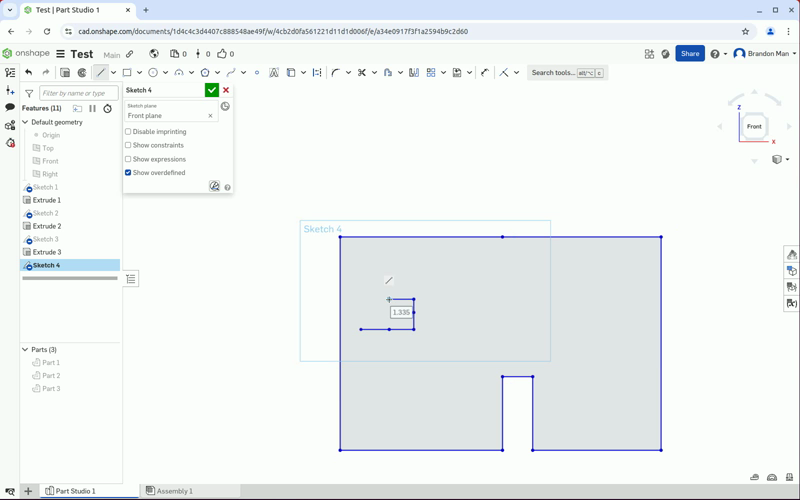
scroll(-6)
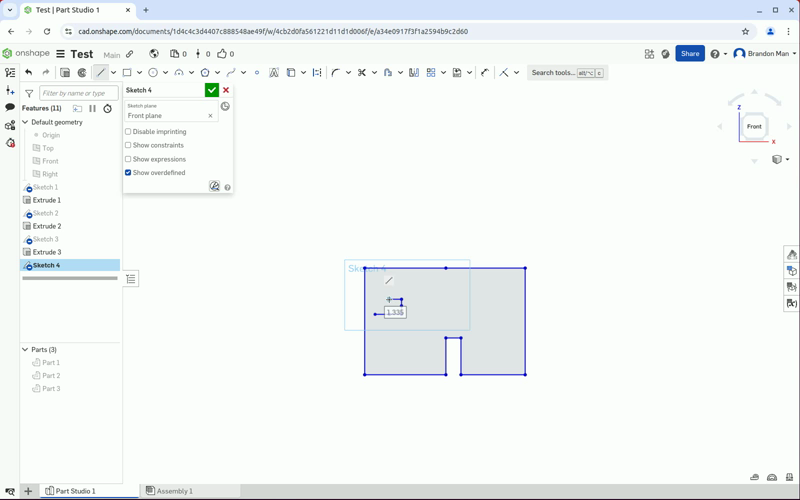
scroll(-6)
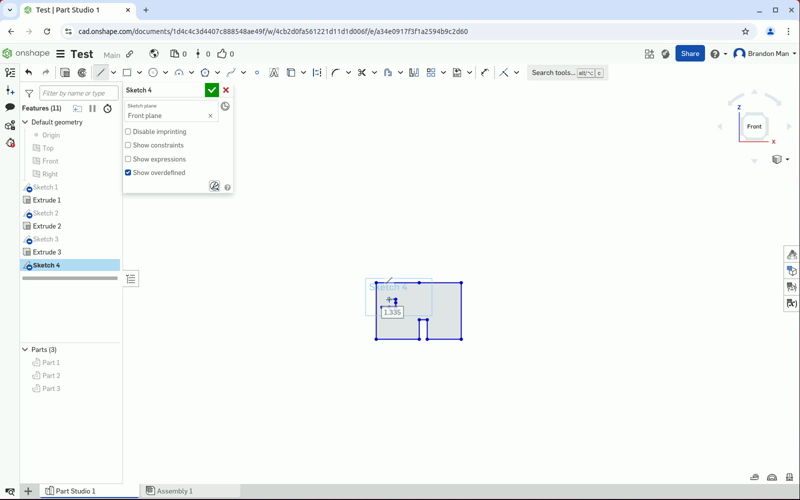
key_up(shift)
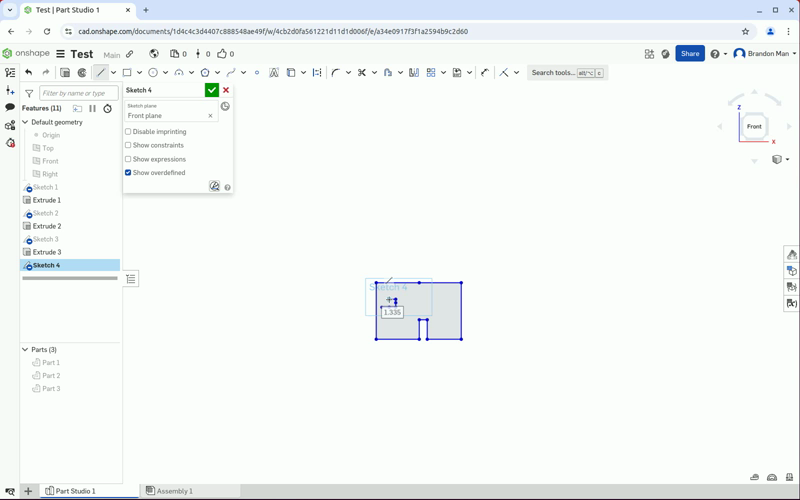
key_down(shift)
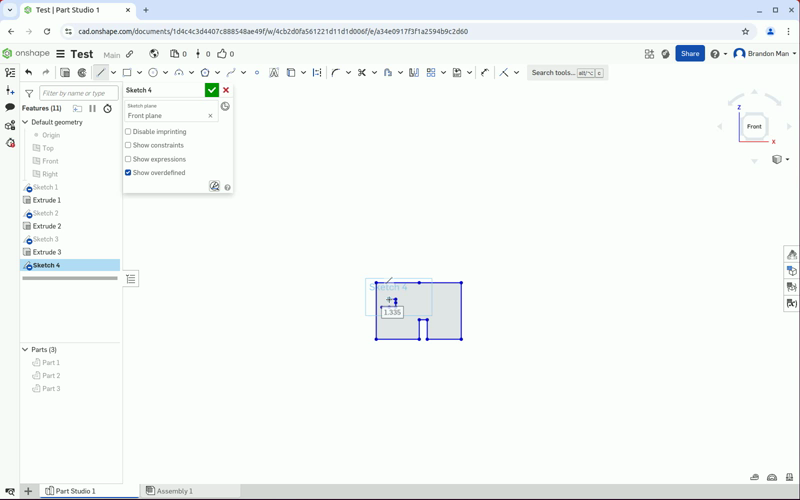
mouse_move(419, 299)
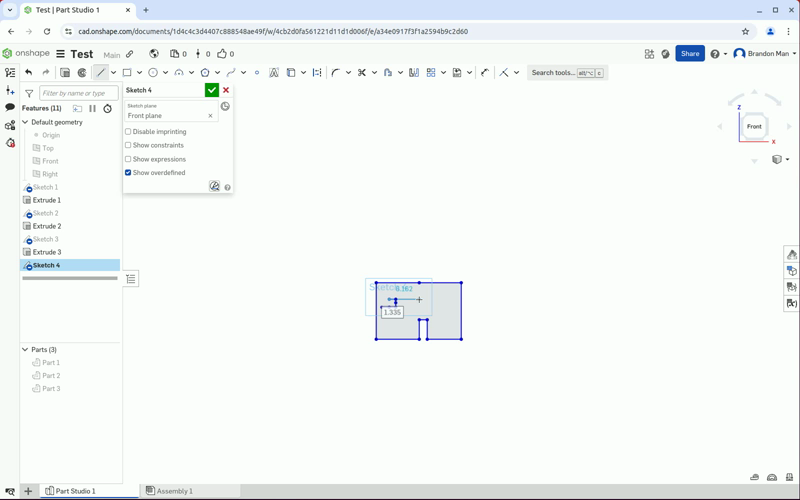
mouse_move(381, 299)
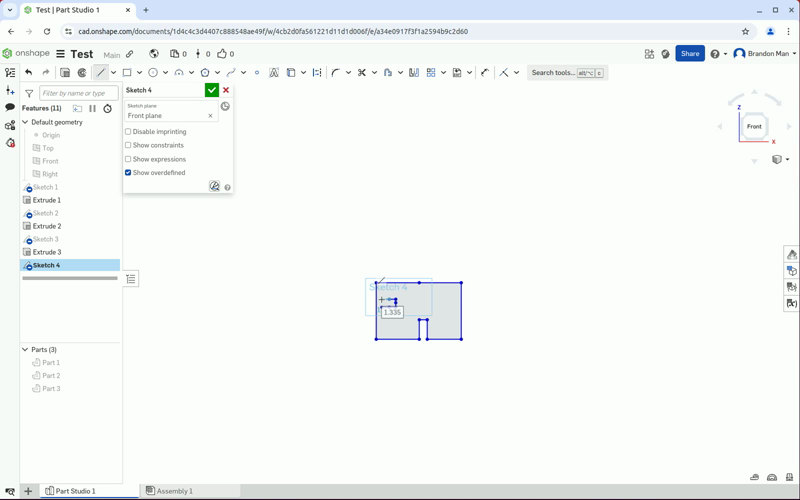
scroll(6)
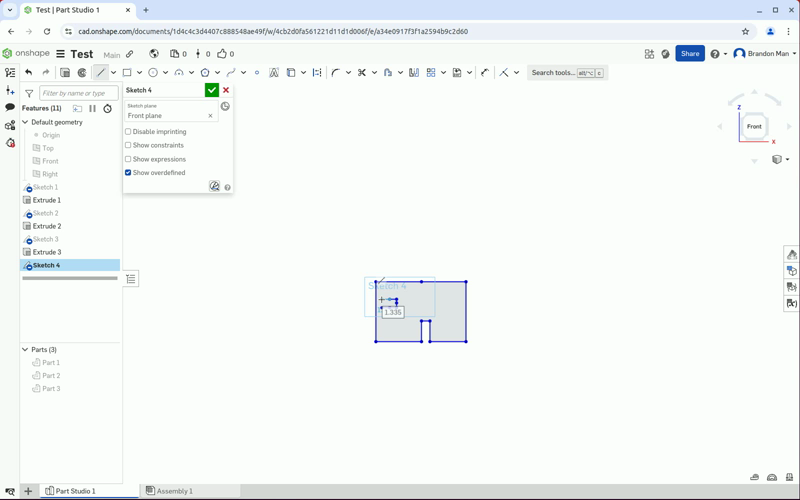
scroll(6)
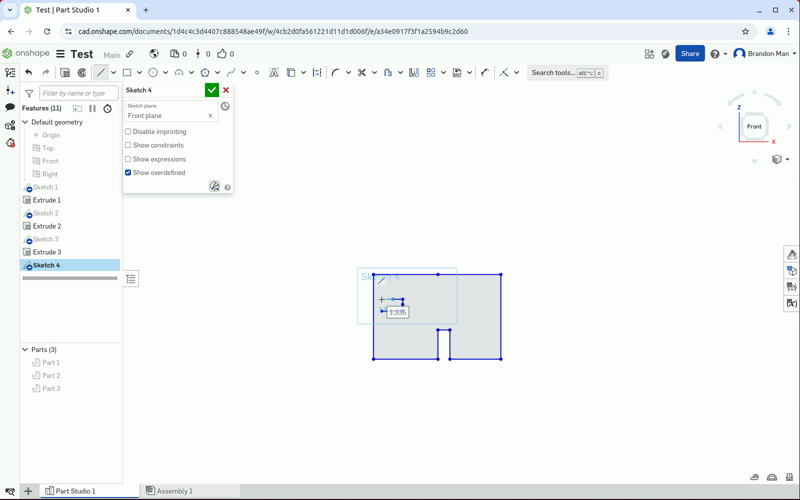
scroll(6)
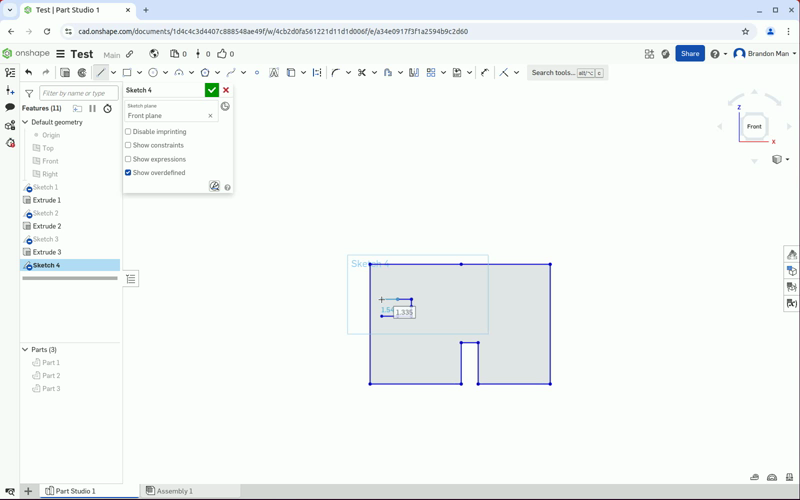
scroll(6)
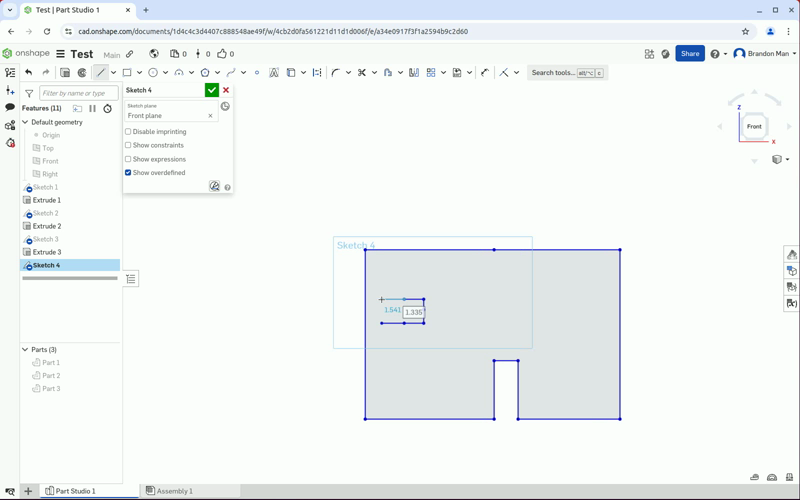
scroll(6)
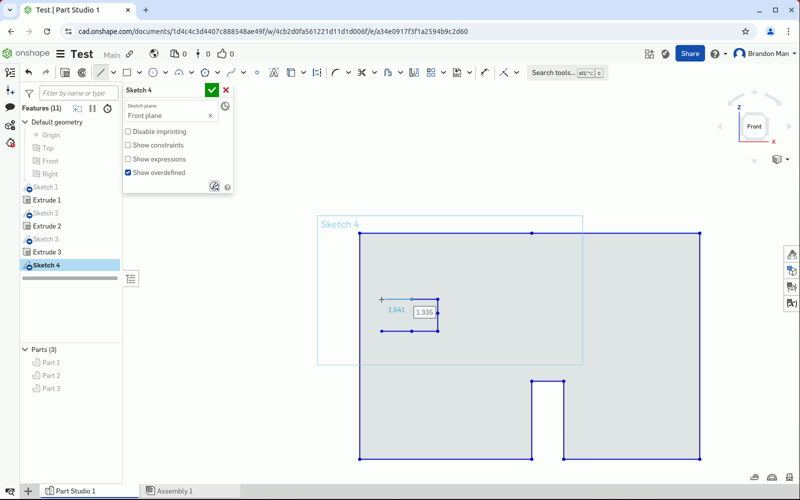
scroll(6)
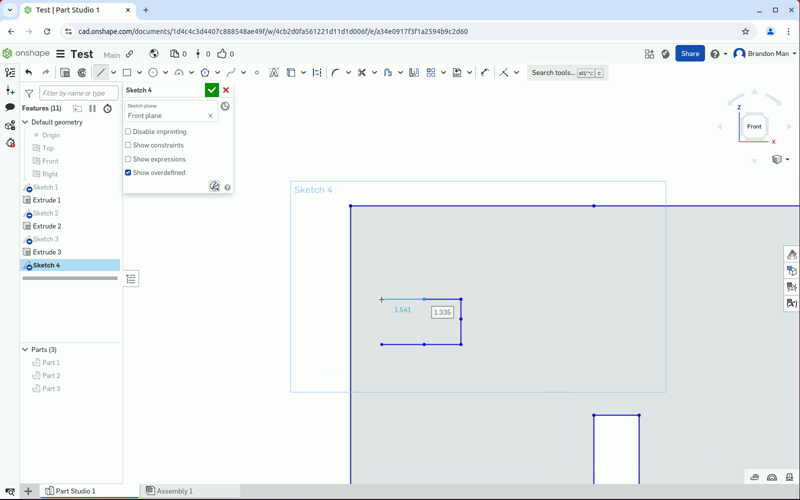
scroll(6)
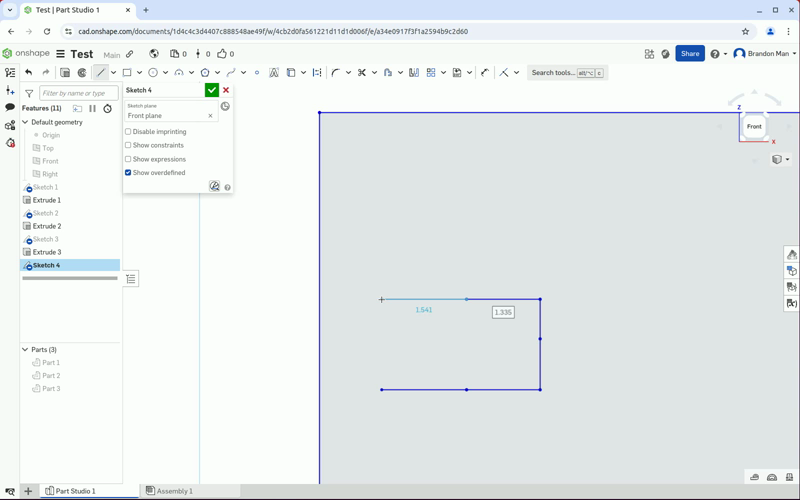
click(381, 299)
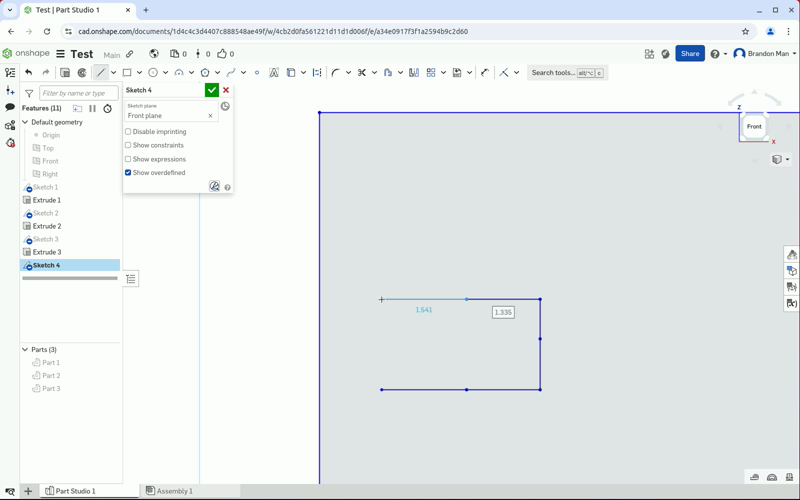
scroll(-6)
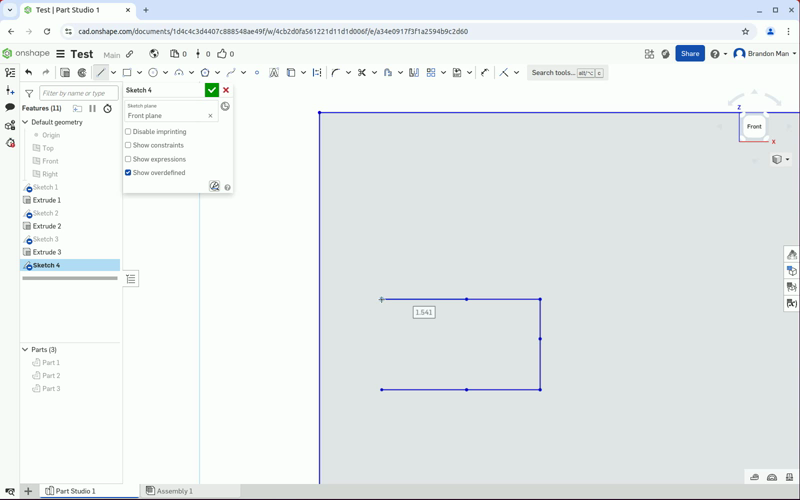
scroll(-6)
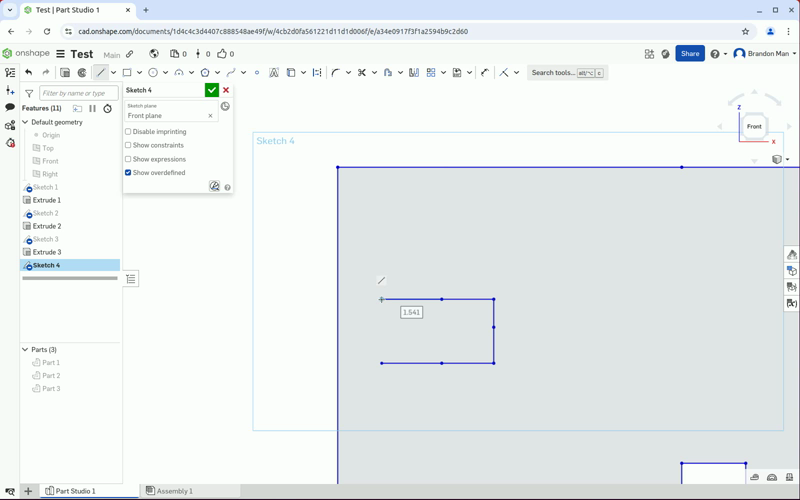
scroll(-6)
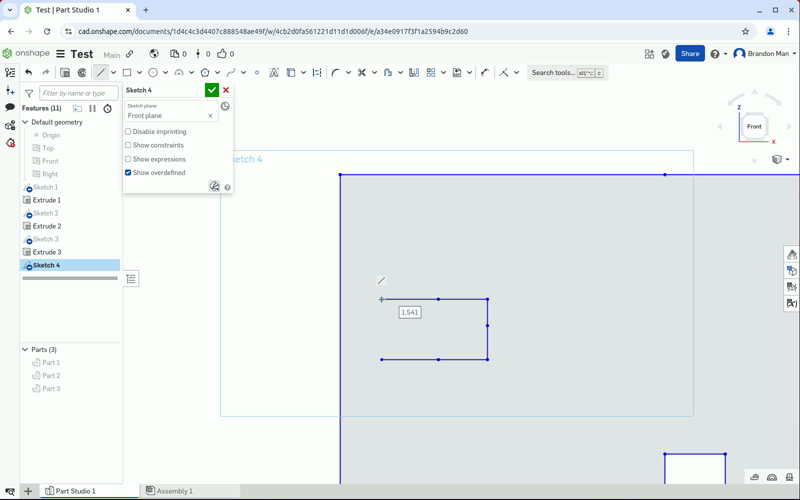
scroll(-6)
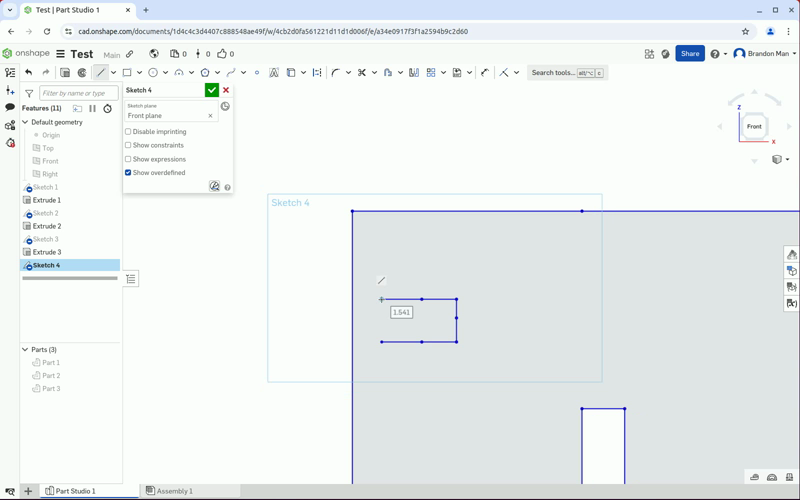
scroll(-6)
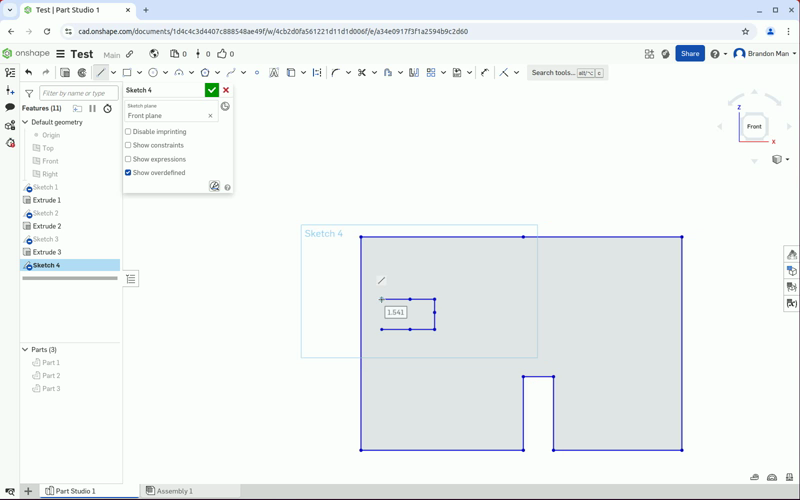
scroll(-6)
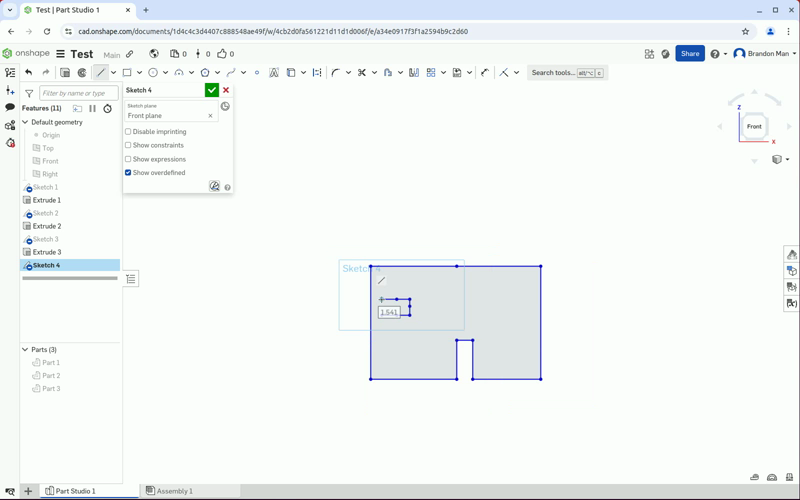
scroll(-6)
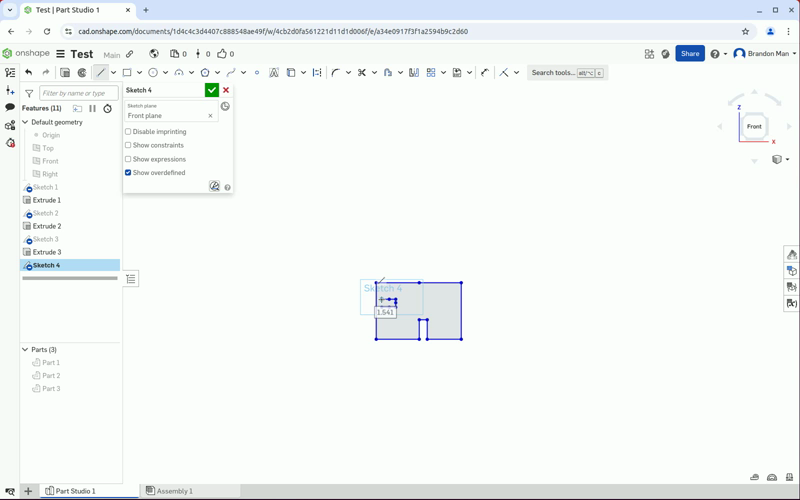
key_up(shift)
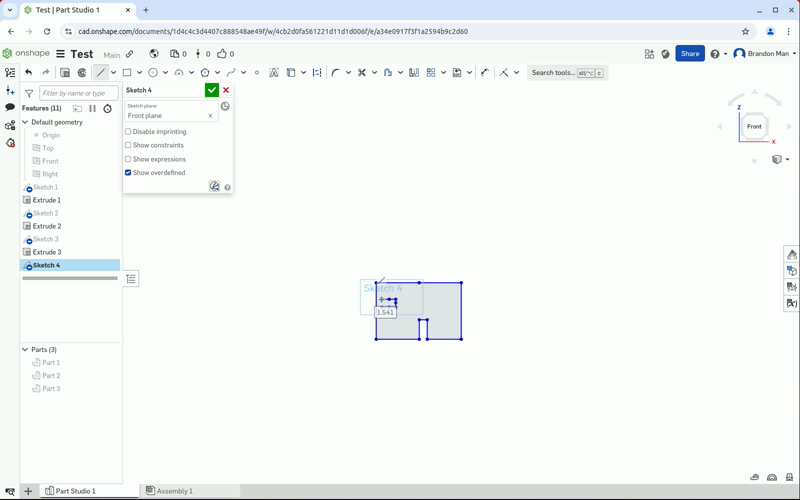
key_down(shift)
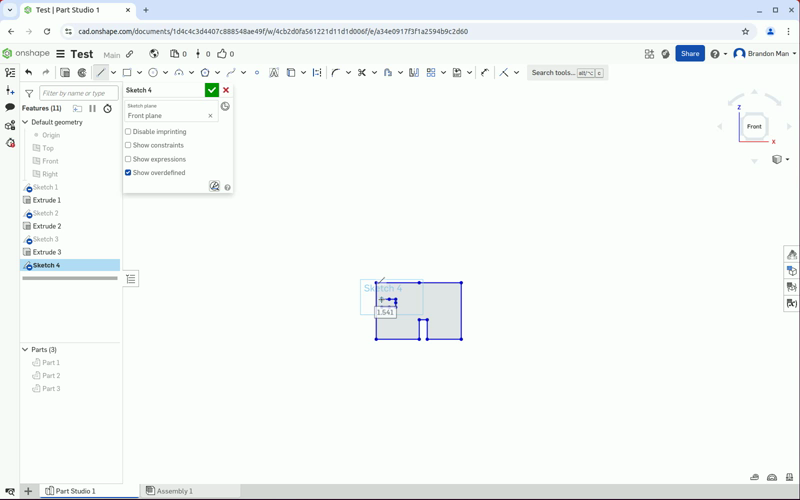
mouse_move(411, 299)
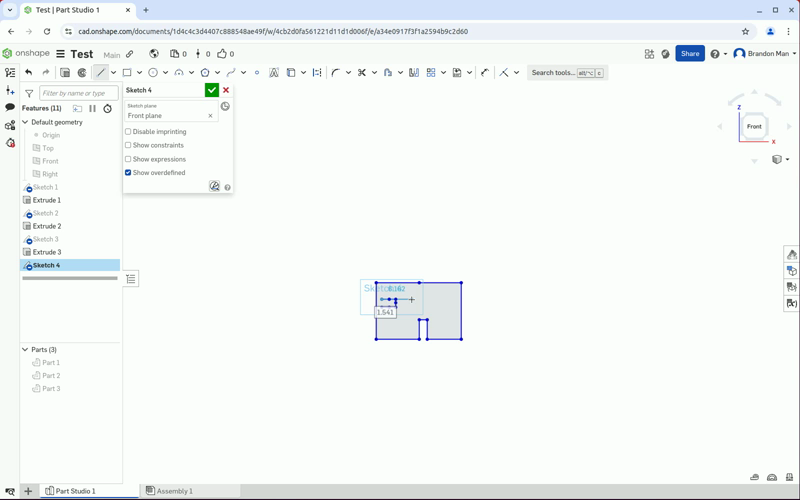
mouse_move(381, 302)
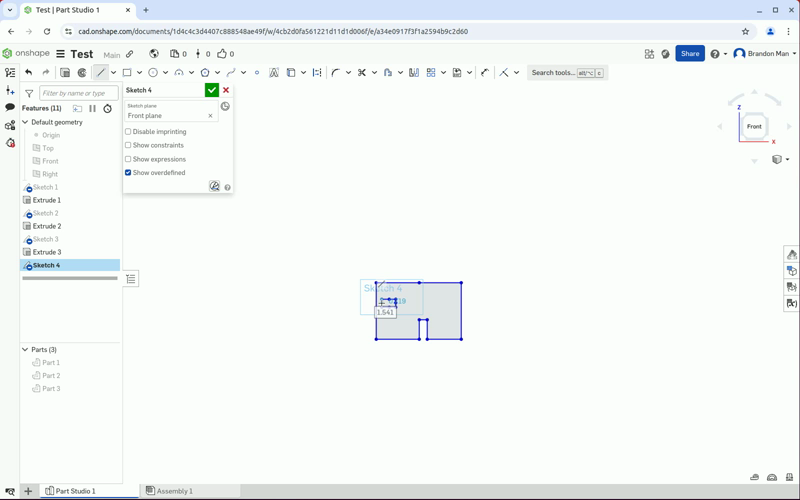
scroll(6)
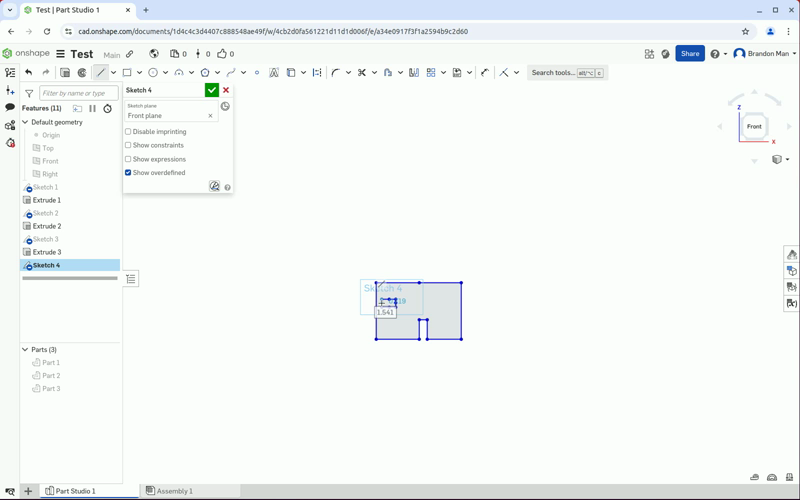
scroll(6)
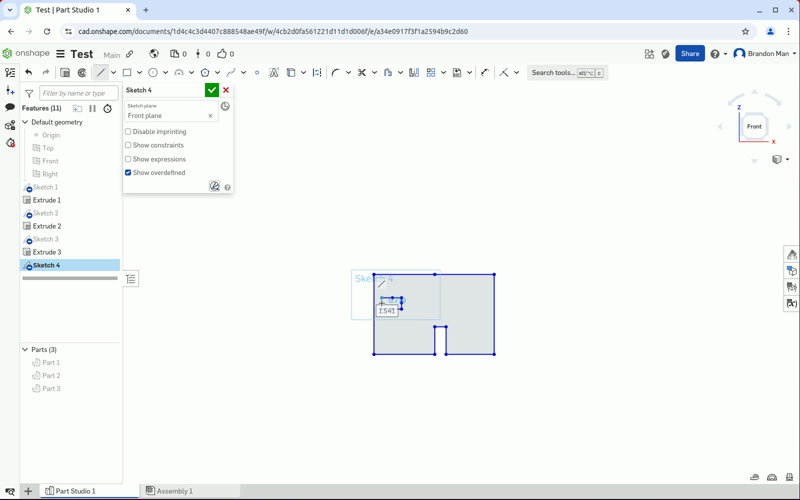
scroll(6)
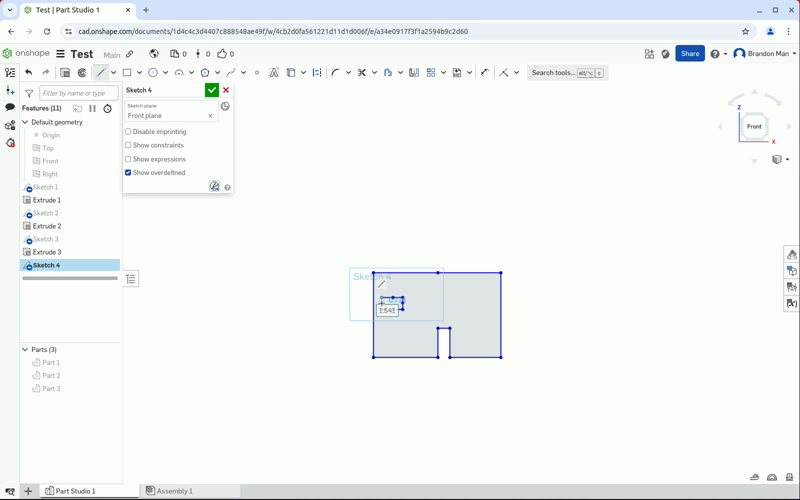
scroll(6)
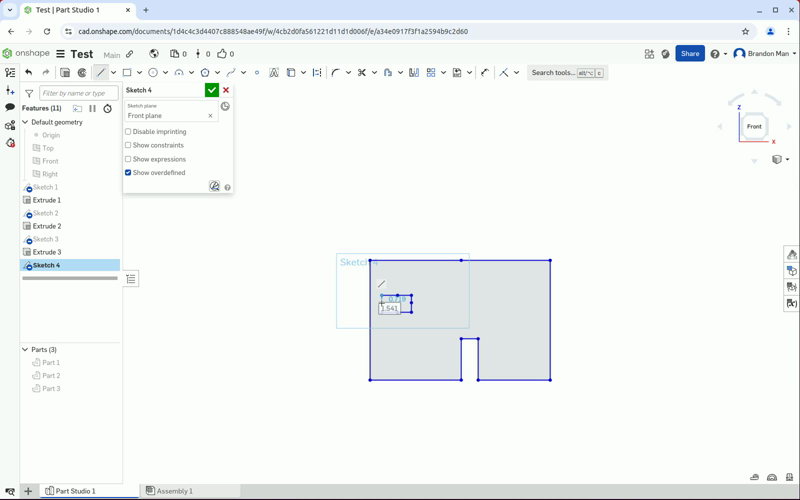
scroll(6)
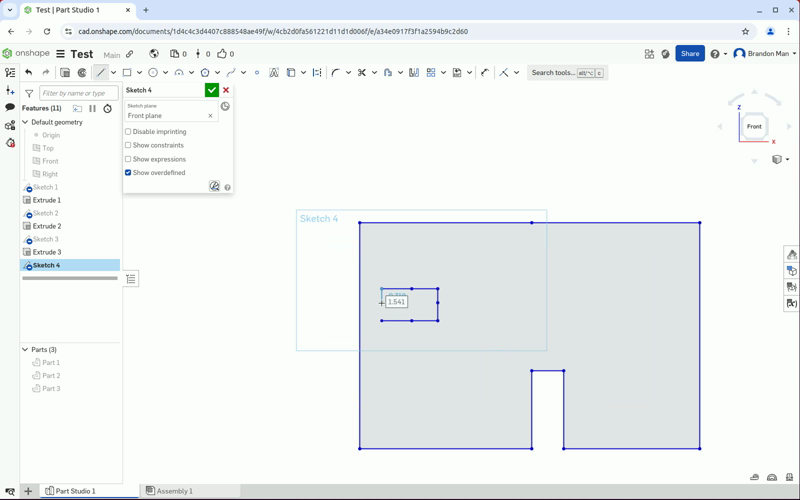
scroll(6)
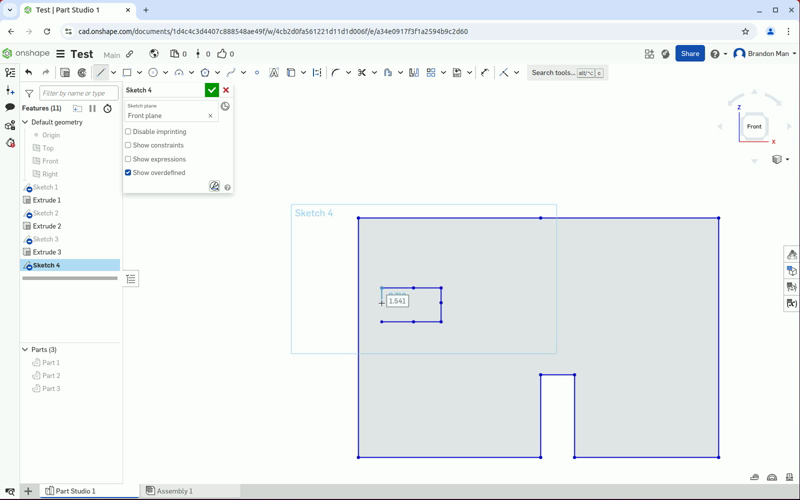
scroll(6)
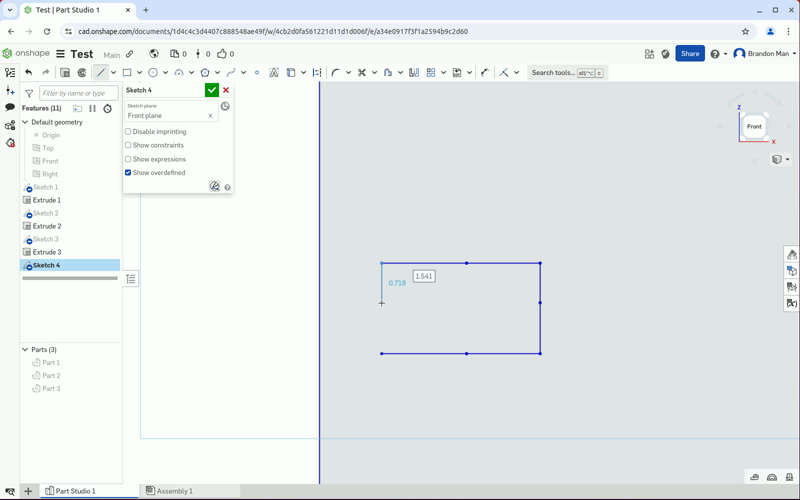
click(381, 302)
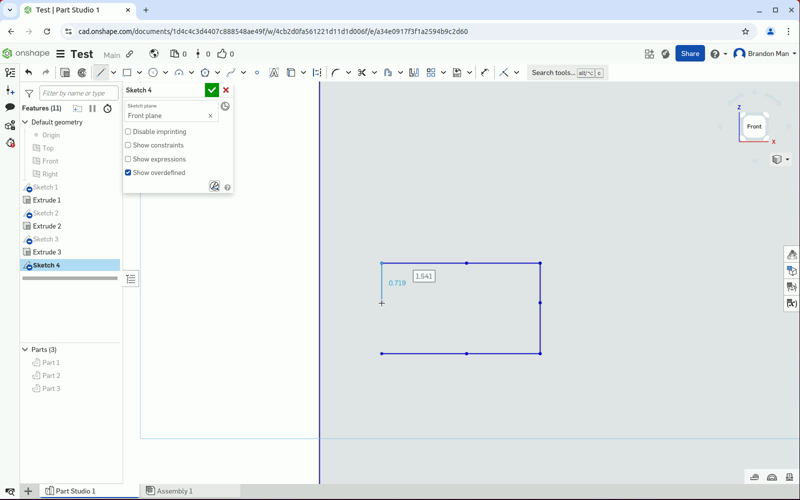
scroll(-6)
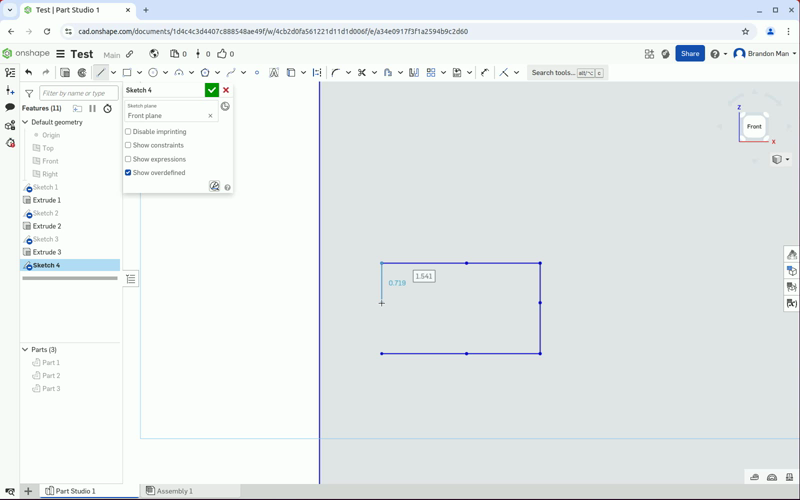
scroll(-6)
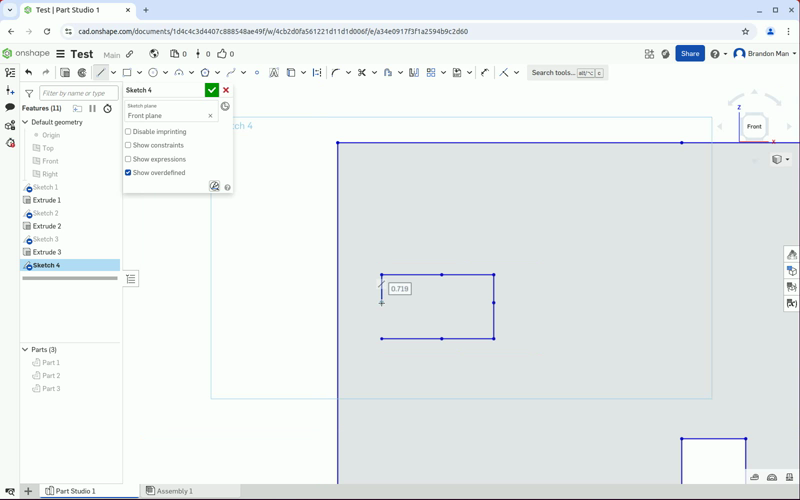
scroll(-6)
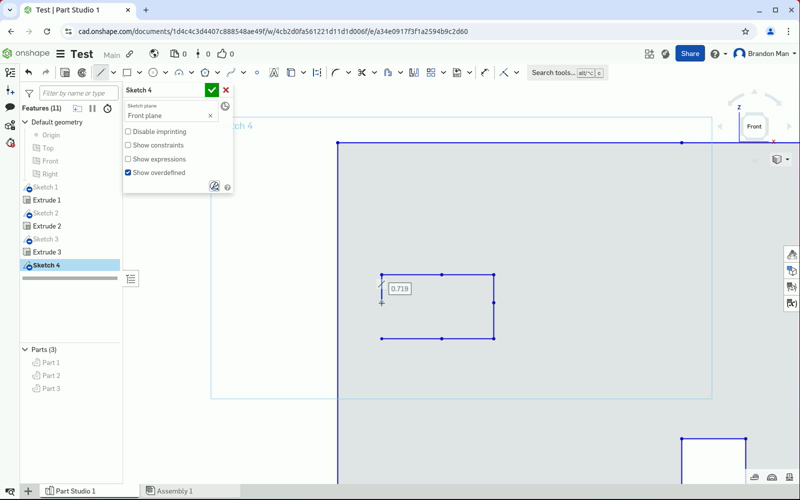
scroll(-6)
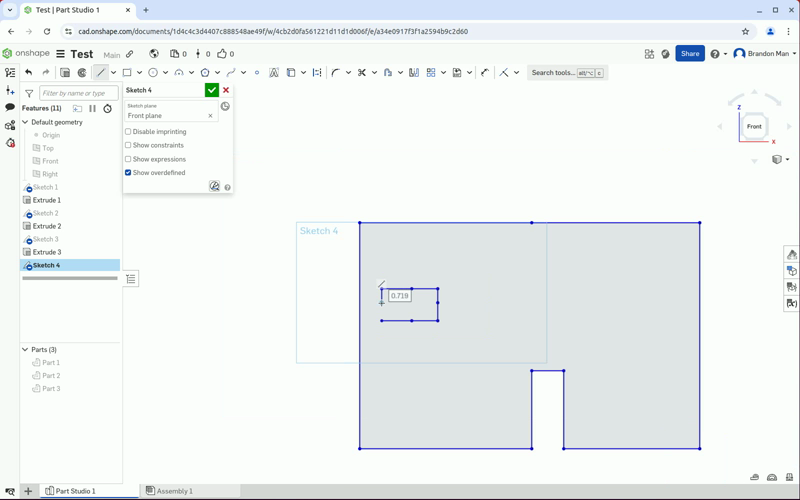
scroll(-6)
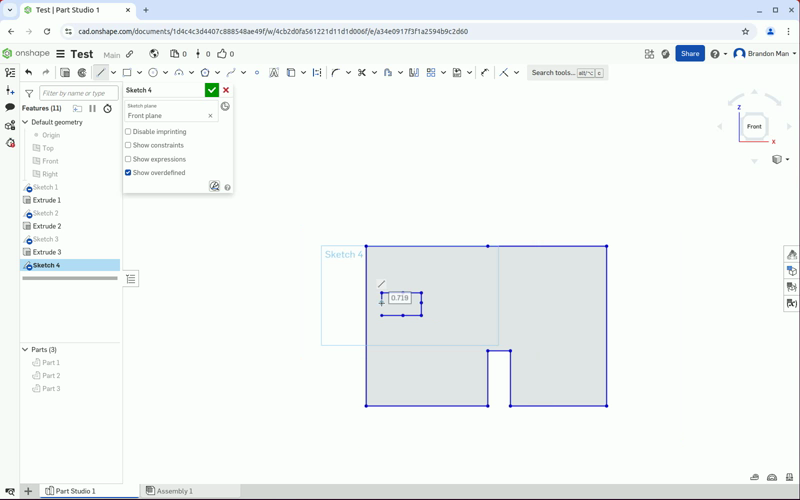
scroll(-6)
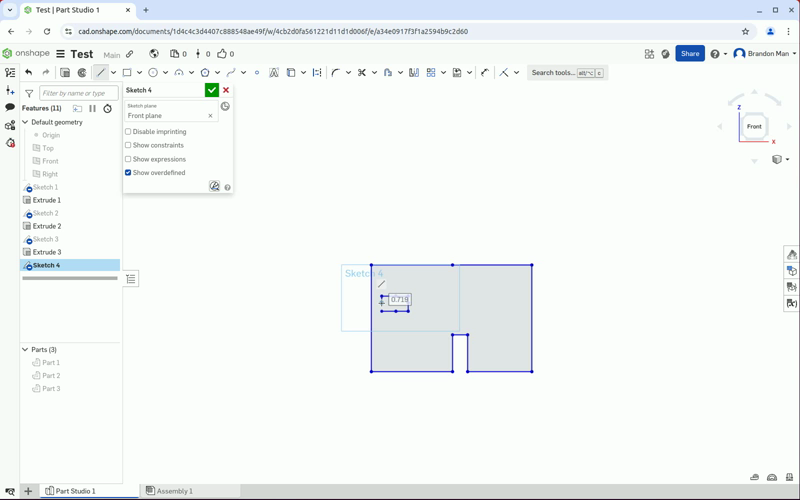
scroll(-6)
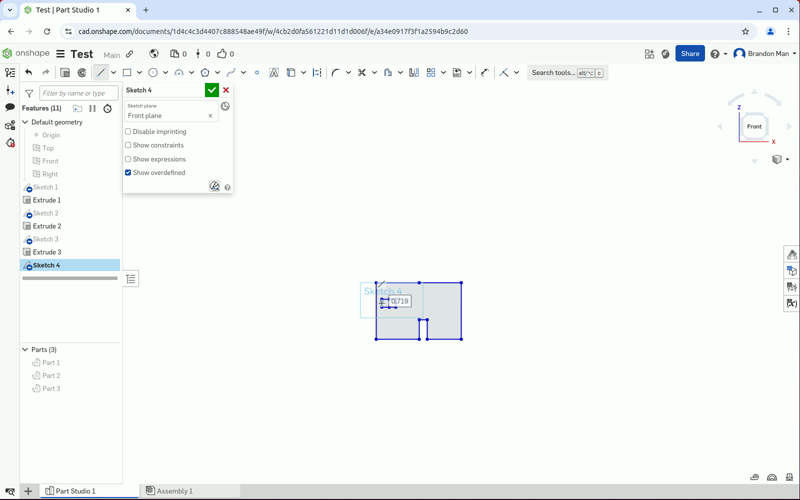
key_up(shift)
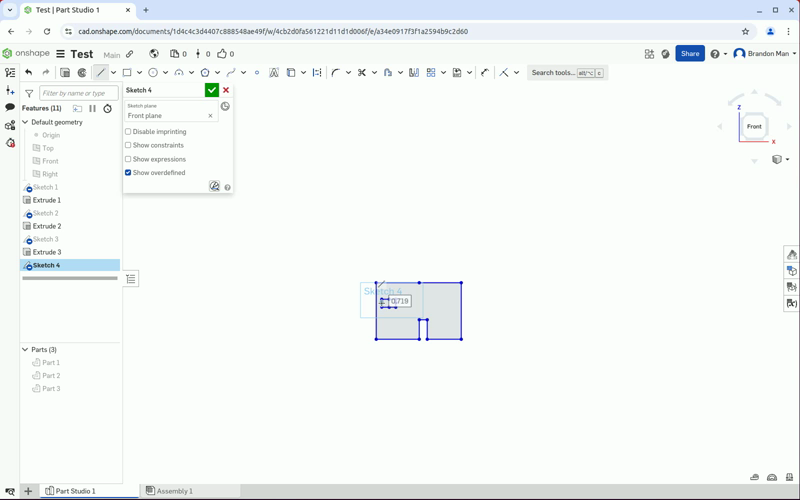
mouse_move(411, 302)
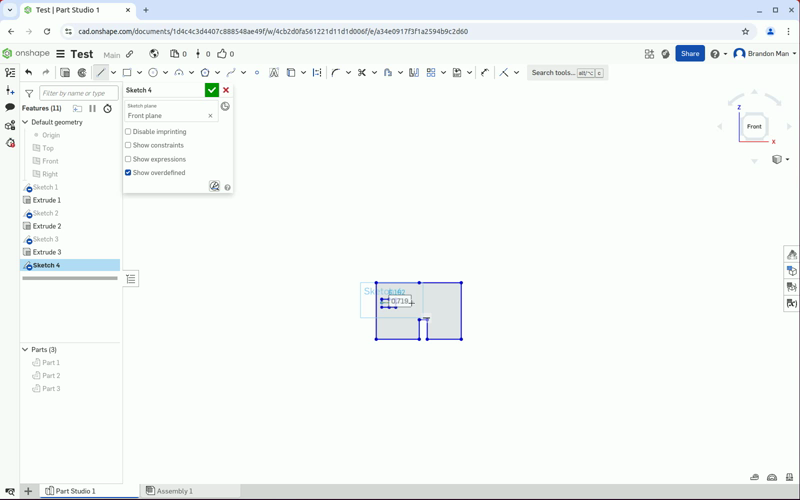
key_down(shift)
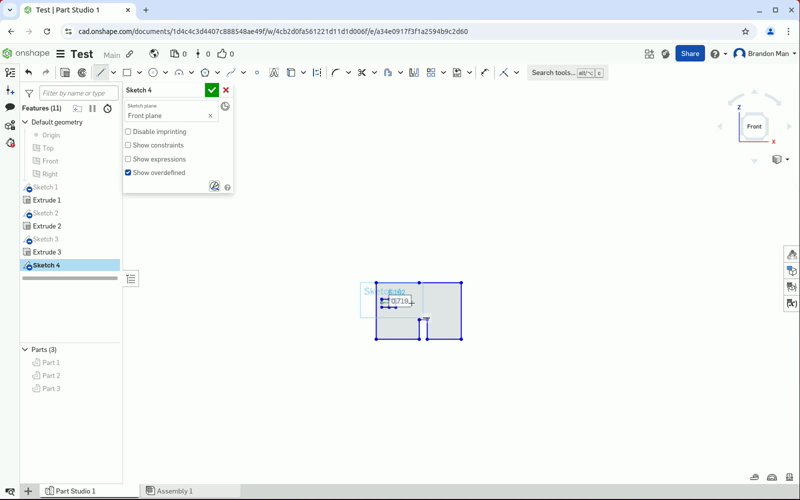
mouse_move(381, 307)
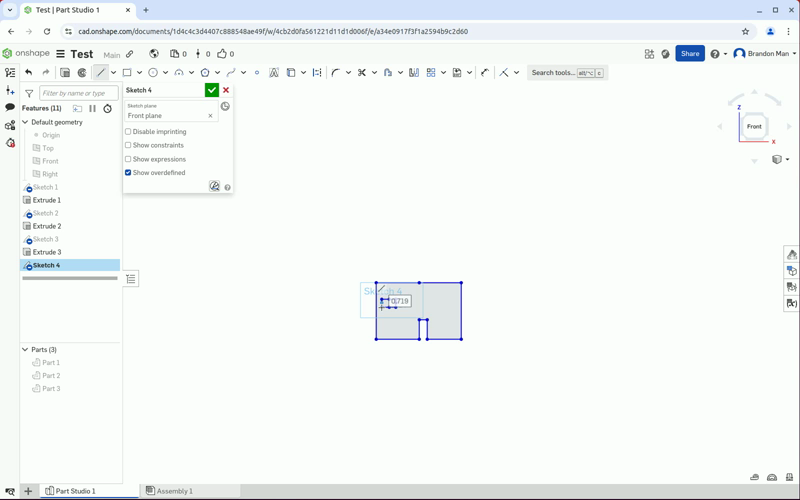
scroll(6)
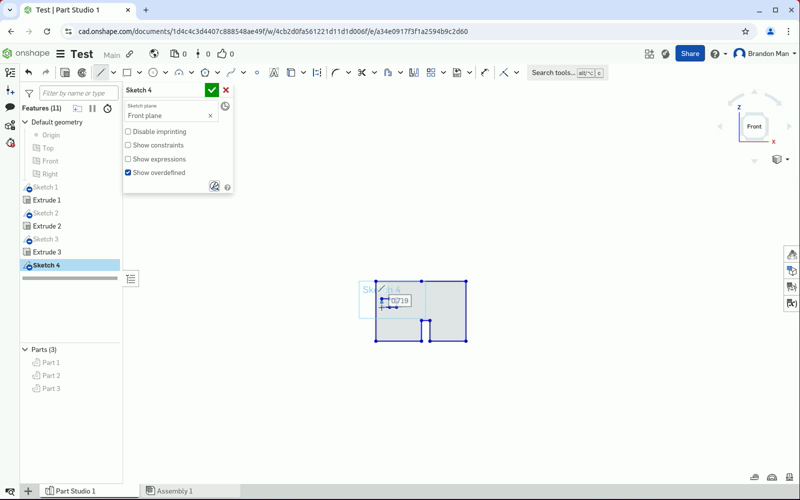
scroll(6)
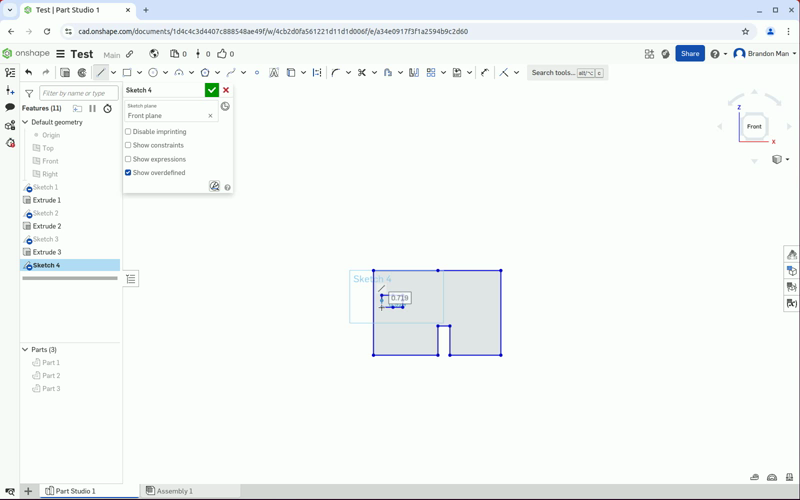
scroll(6)
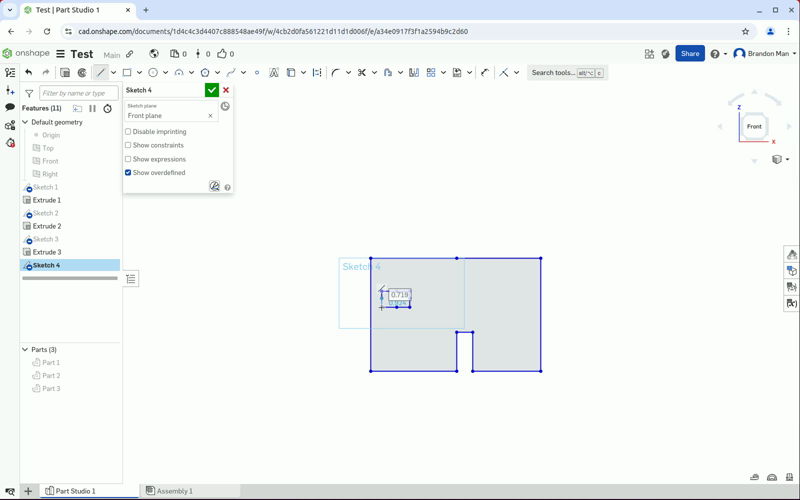
scroll(6)
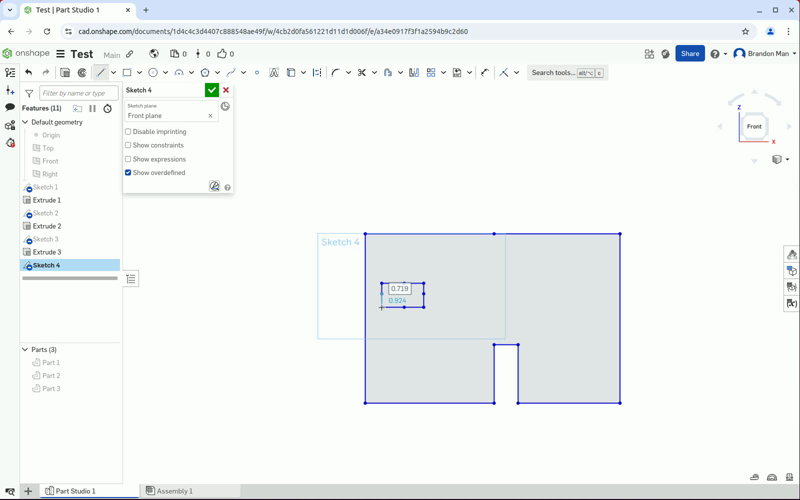
scroll(6)
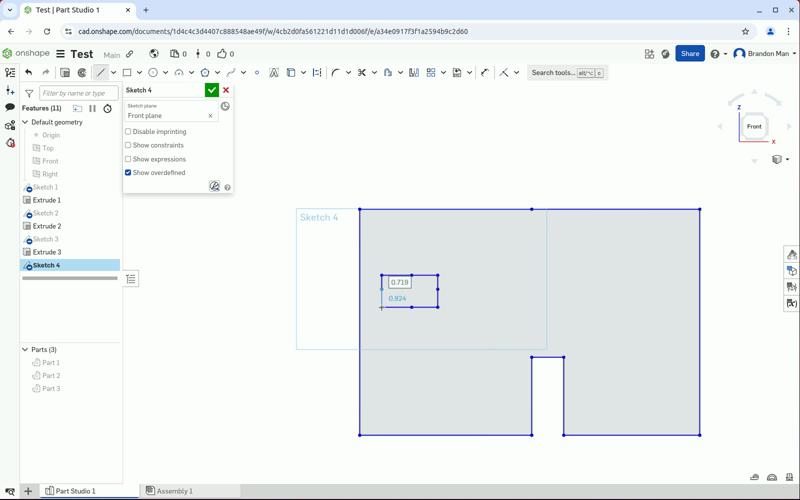
scroll(6)
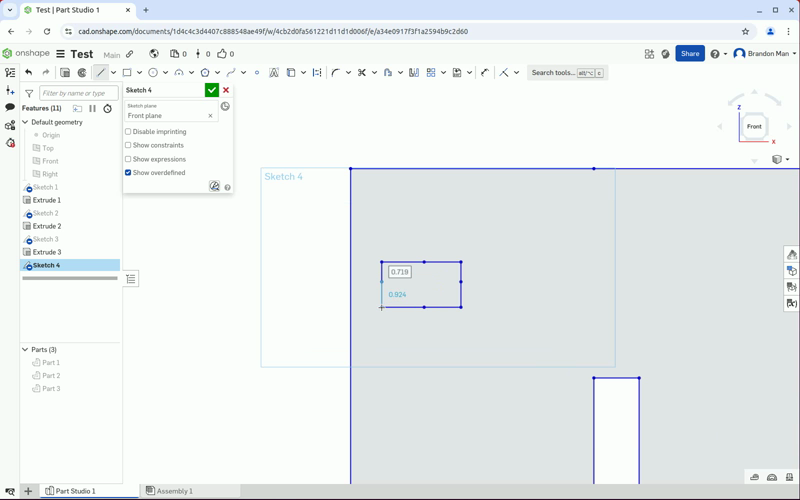
scroll(6)
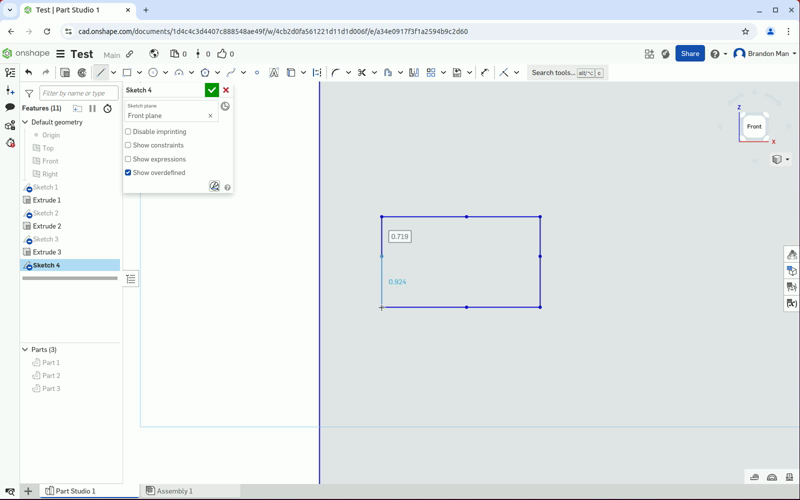
key_up(shift)
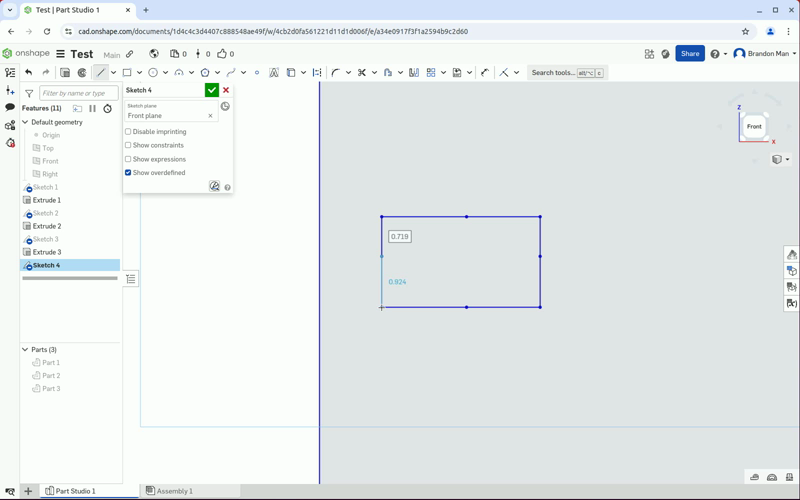
click(381, 307)
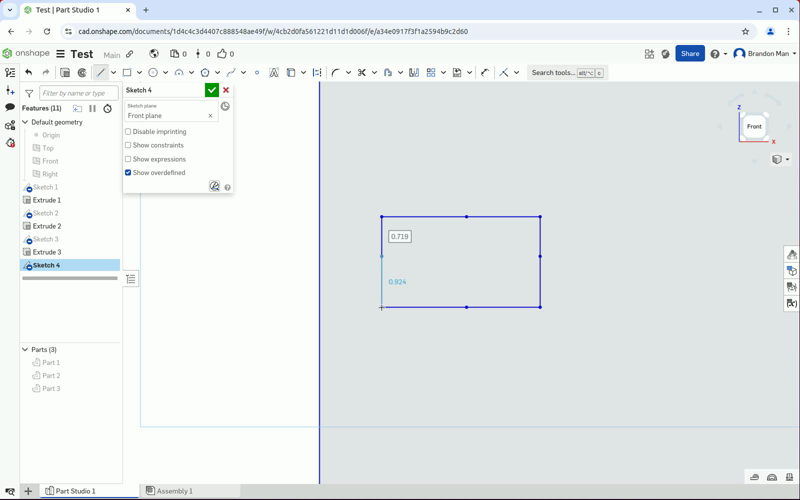
scroll(-6)
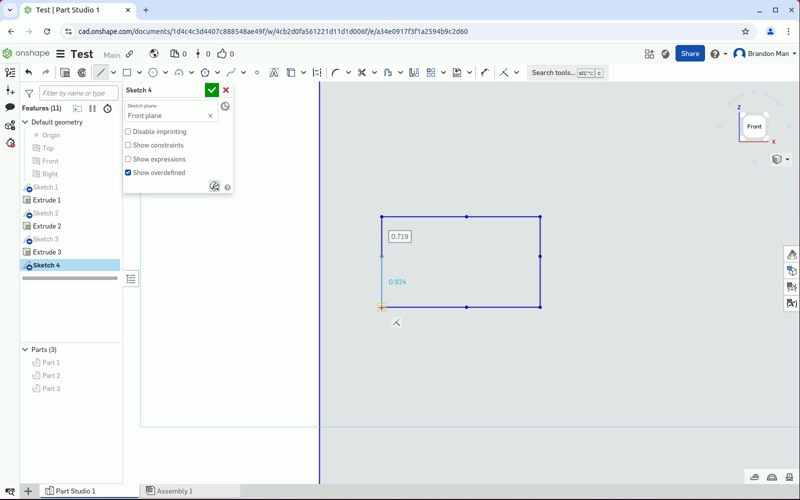
scroll(-6)
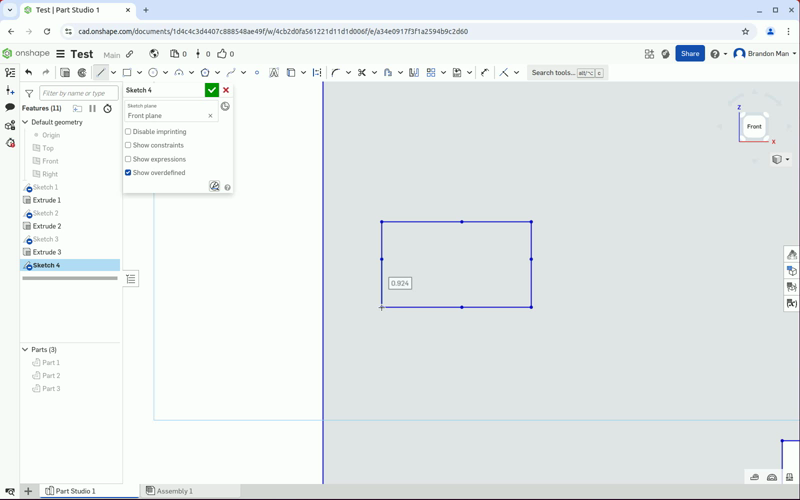
scroll(-6)
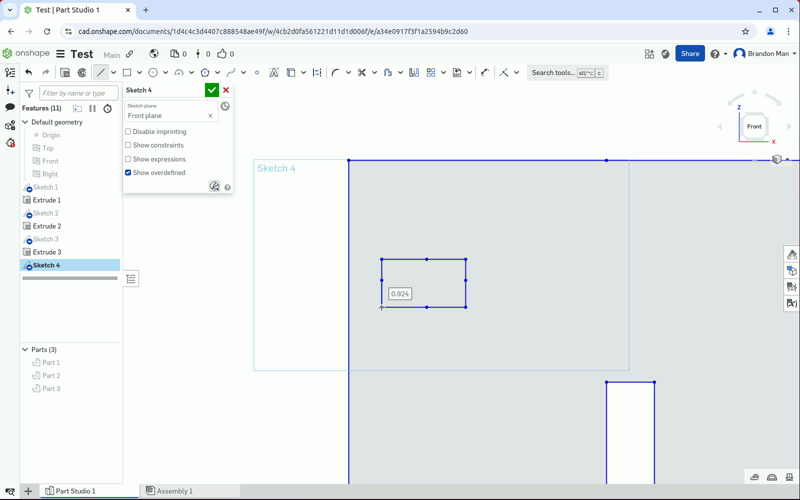
scroll(-6)
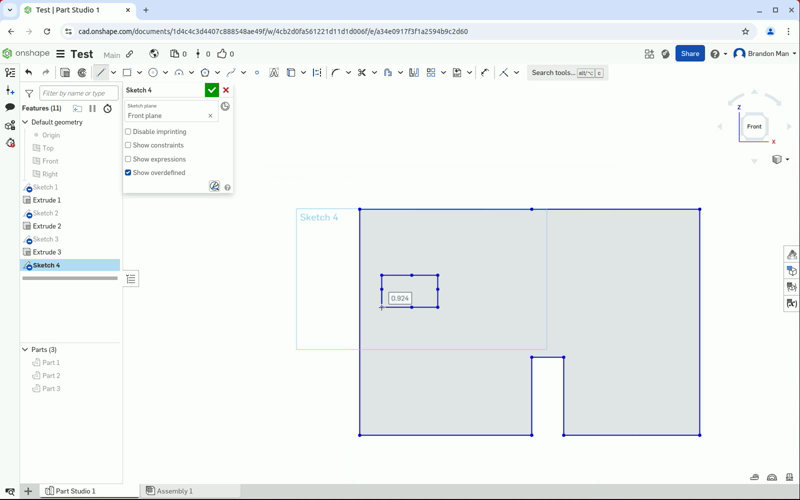
scroll(-6)
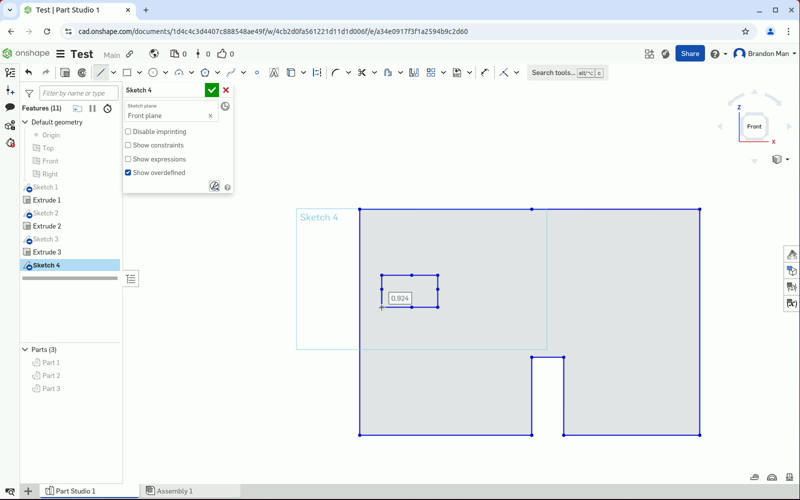
scroll(-6)
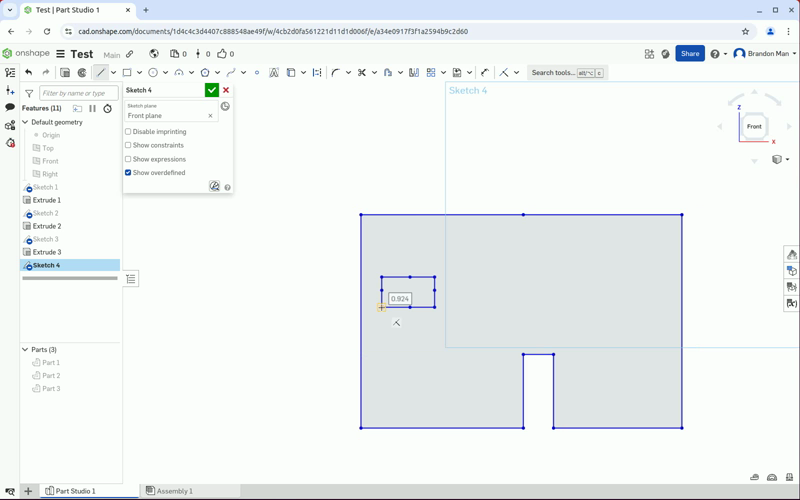
scroll(-6)
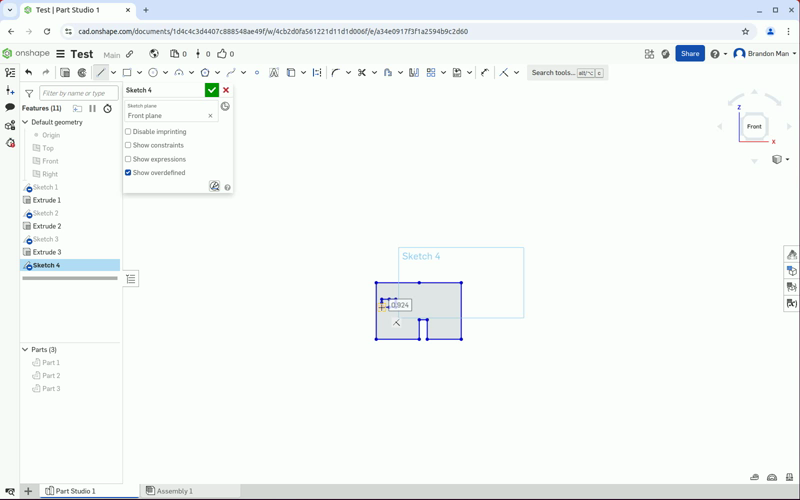
key(esc)
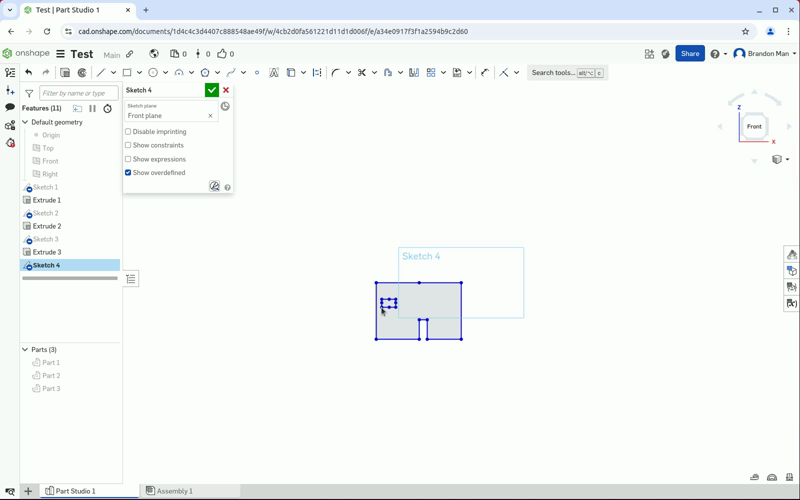
key(l)
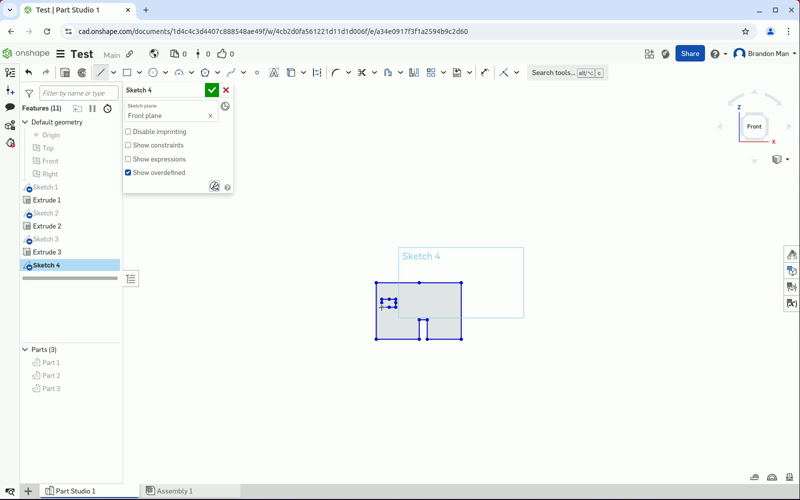
key_down(shift)
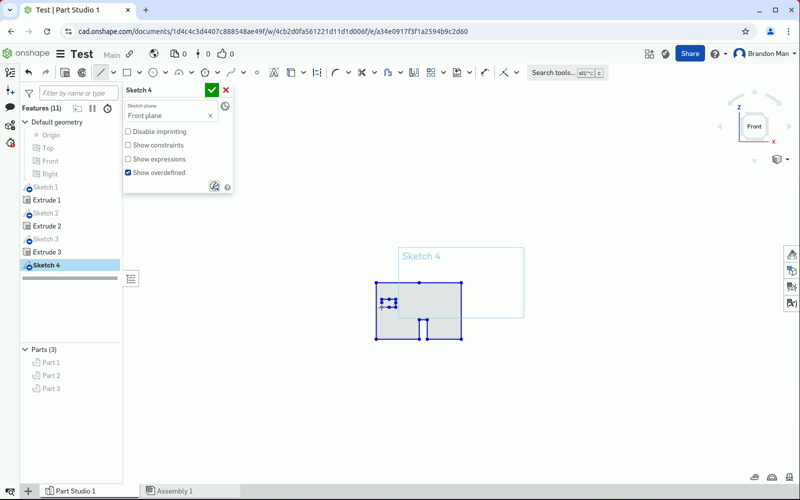
mouse_move(426, 306)
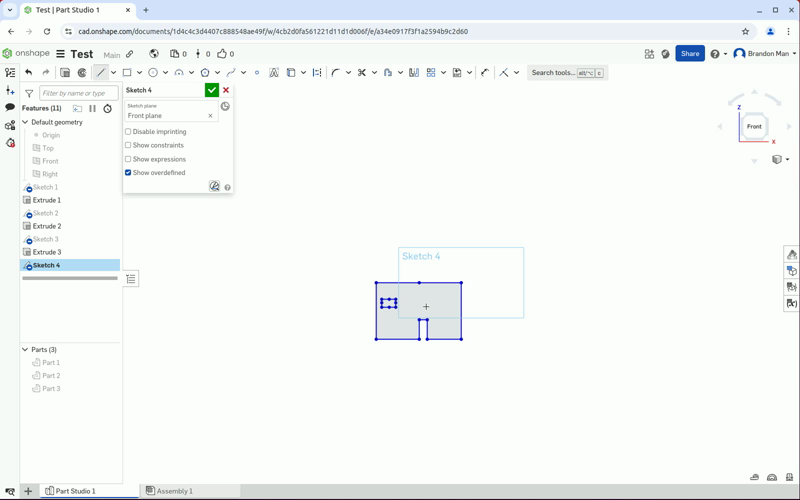
click(426, 306)
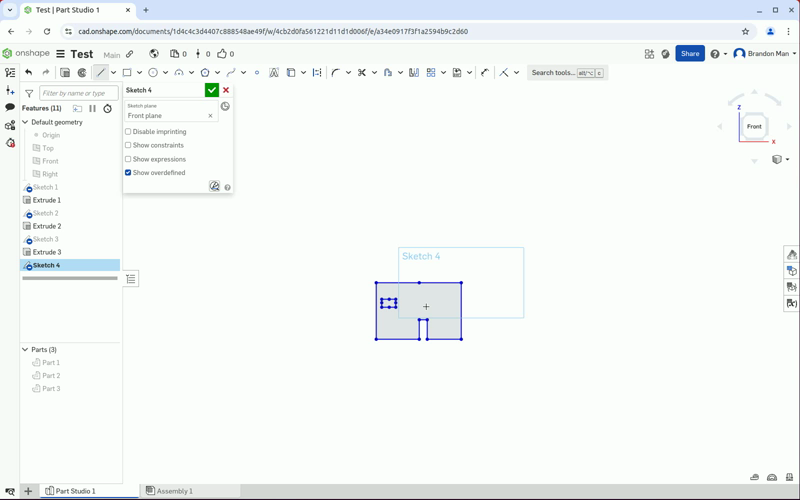
key_up(shift)
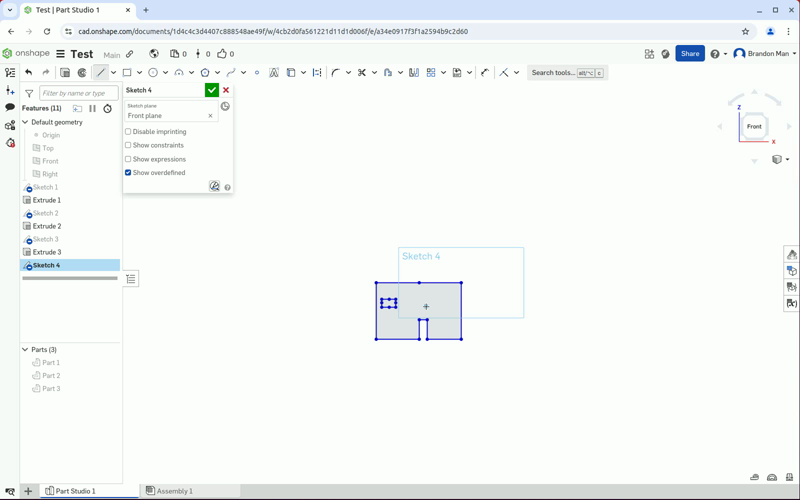
key_down(shift)
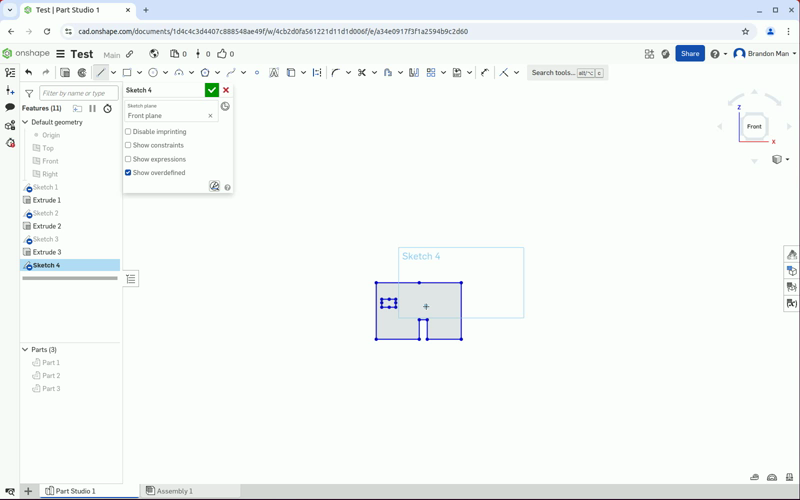
mouse_move(456, 306)
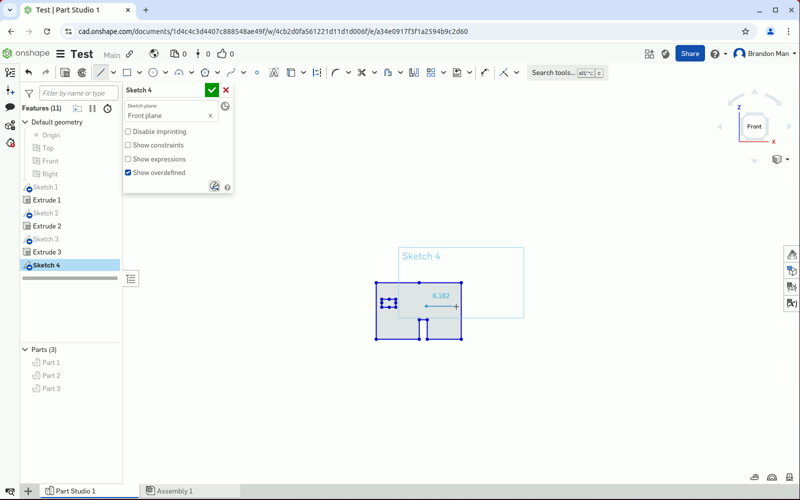
mouse_move(438, 306)
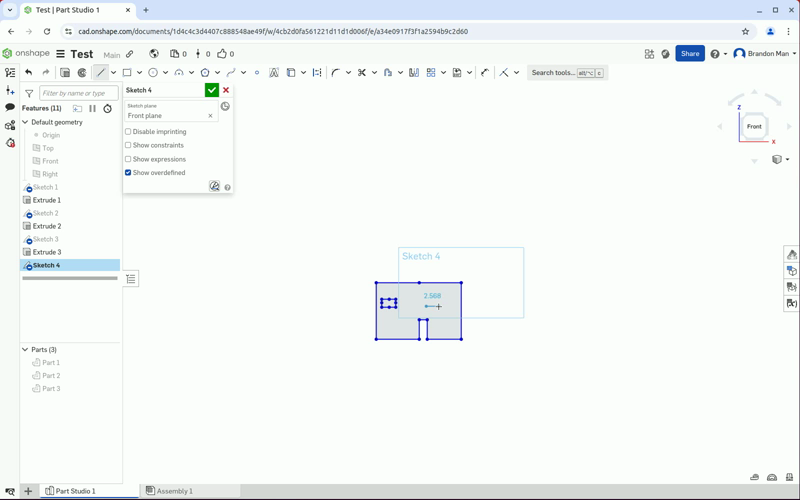
click(438, 306)
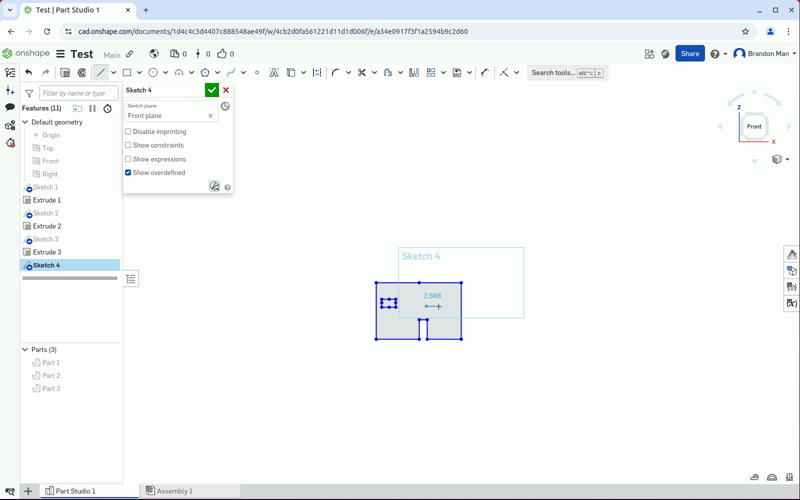
key_up(shift)
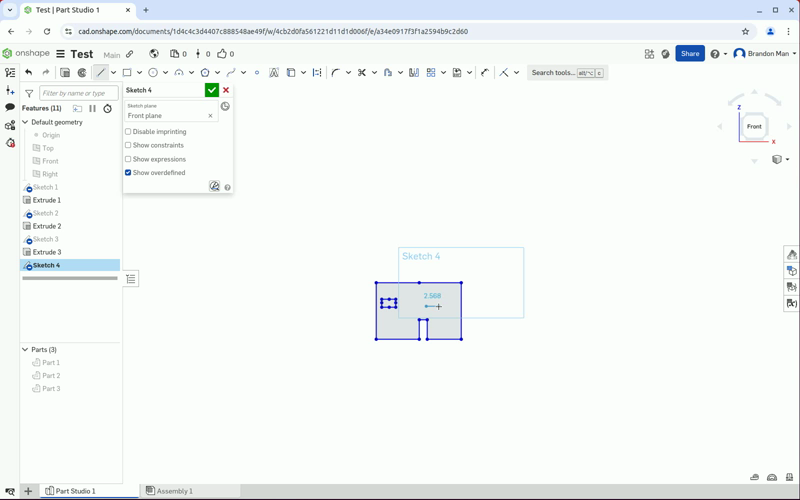
key_down(shift)
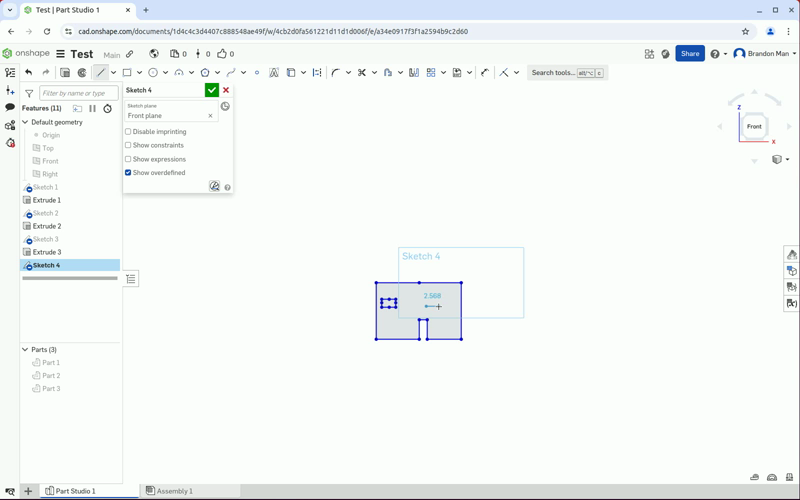
mouse_move(468, 306)
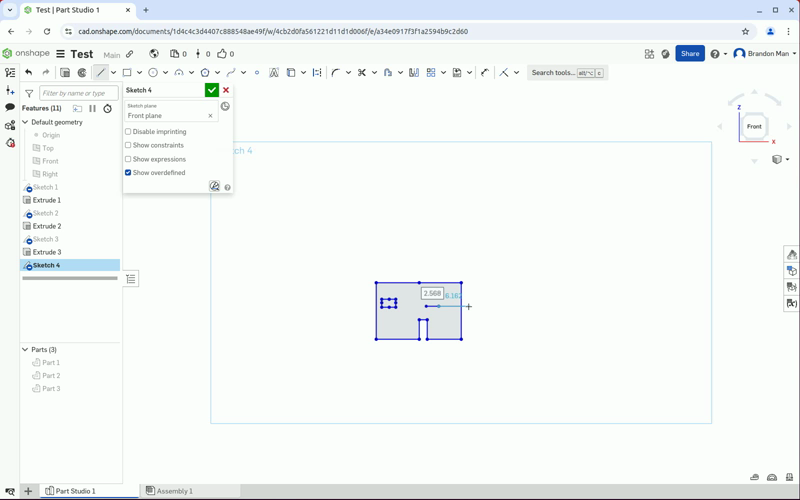
mouse_move(451, 306)
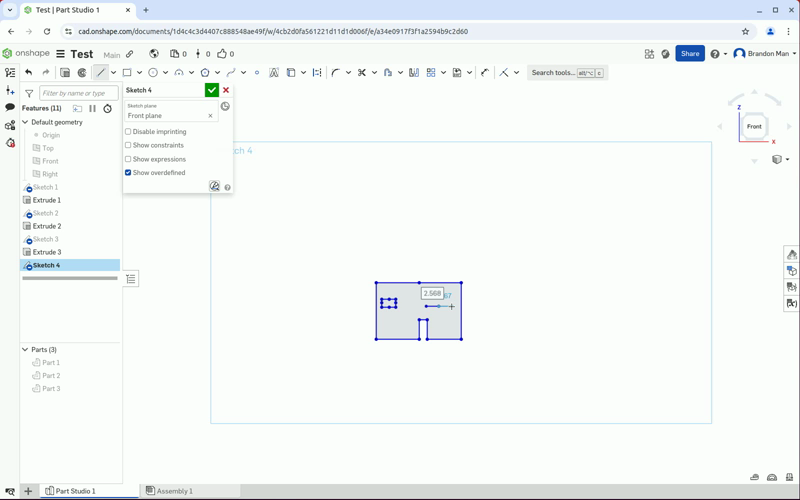
click(451, 306)
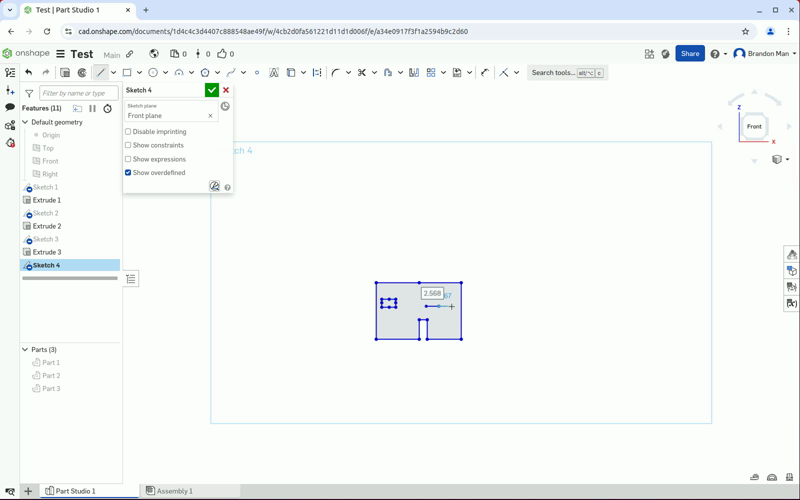
key_up(shift)
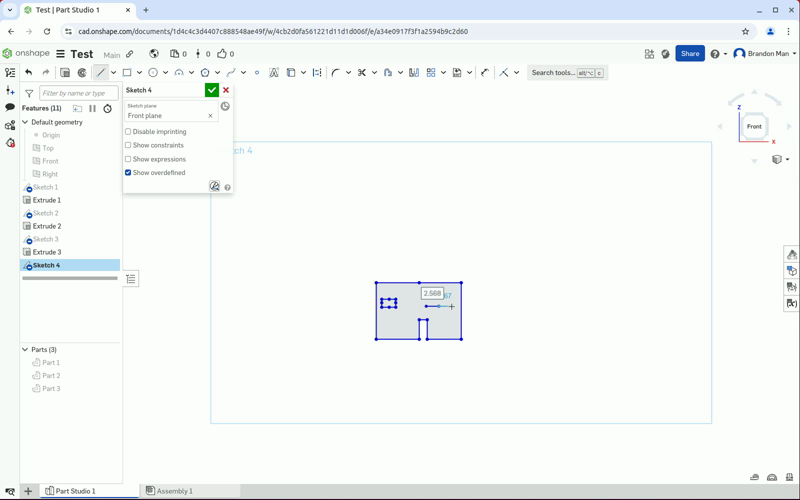
key_down(shift)
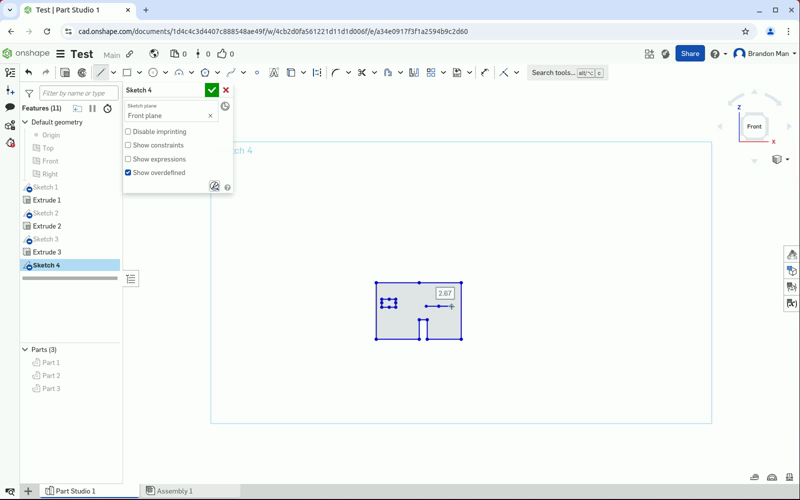
mouse_move(481, 306)
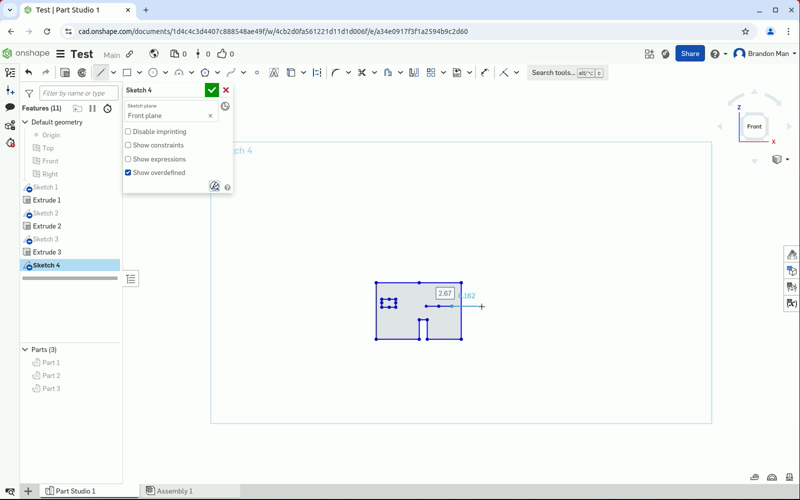
mouse_move(451, 301)
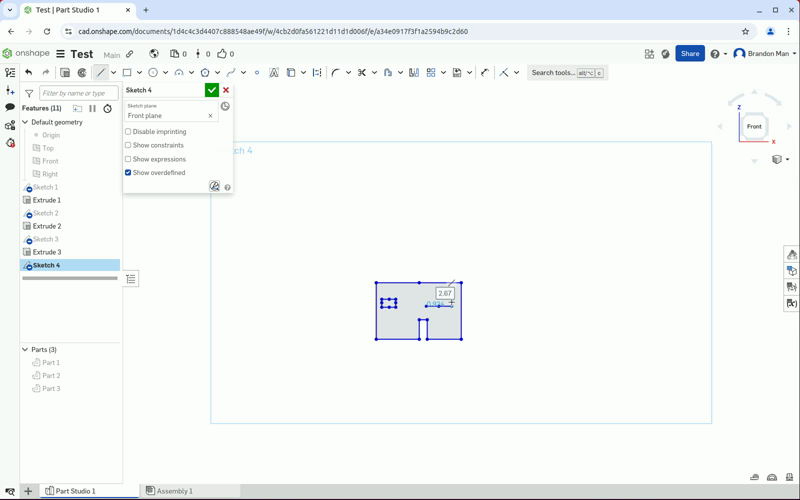
scroll(6)
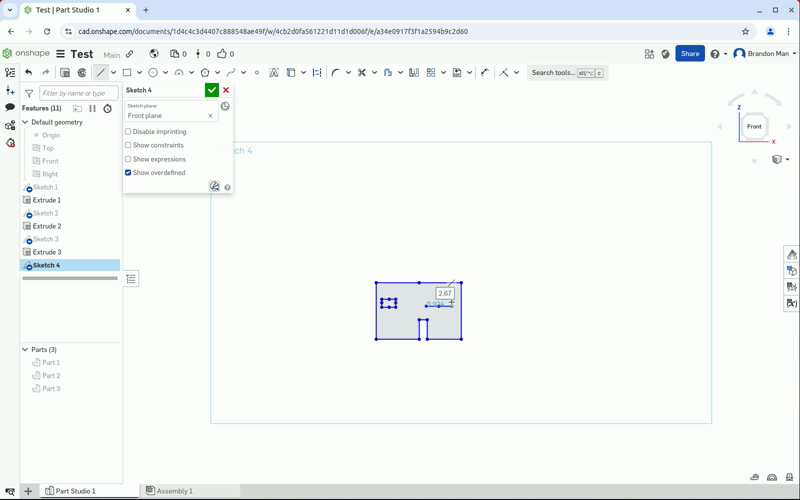
scroll(6)
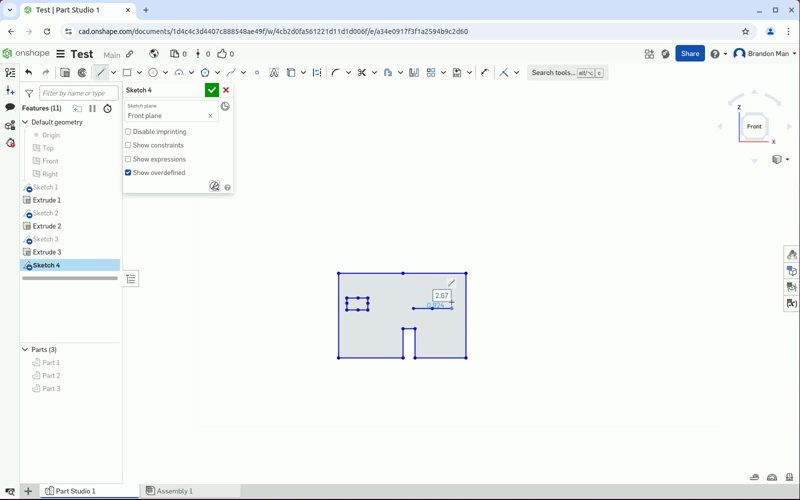
scroll(6)
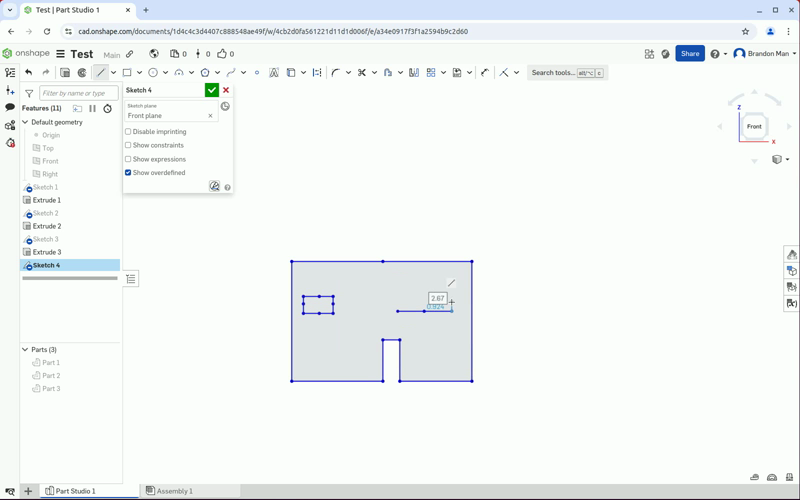
scroll(6)
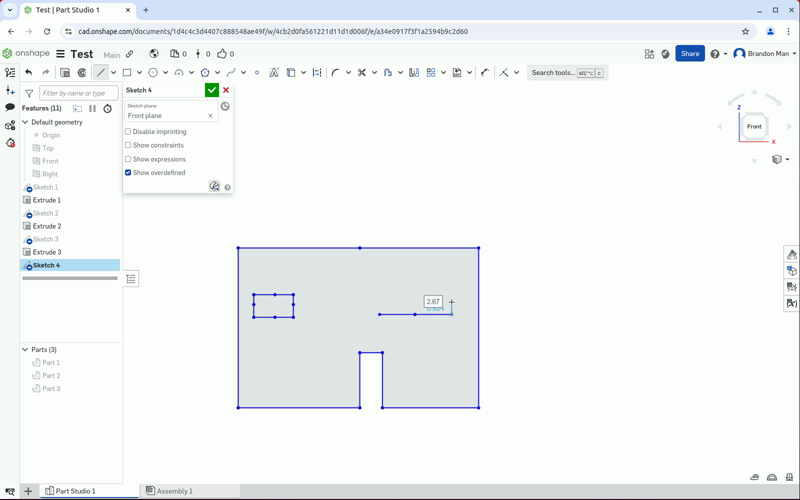
scroll(6)
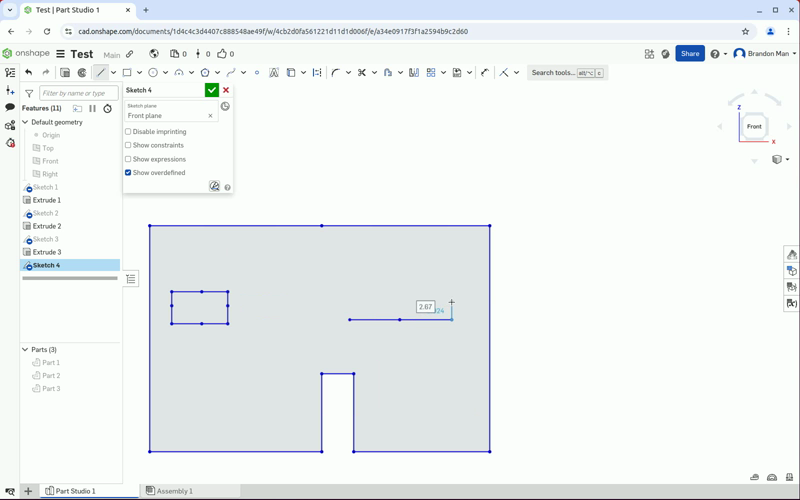
scroll(6)
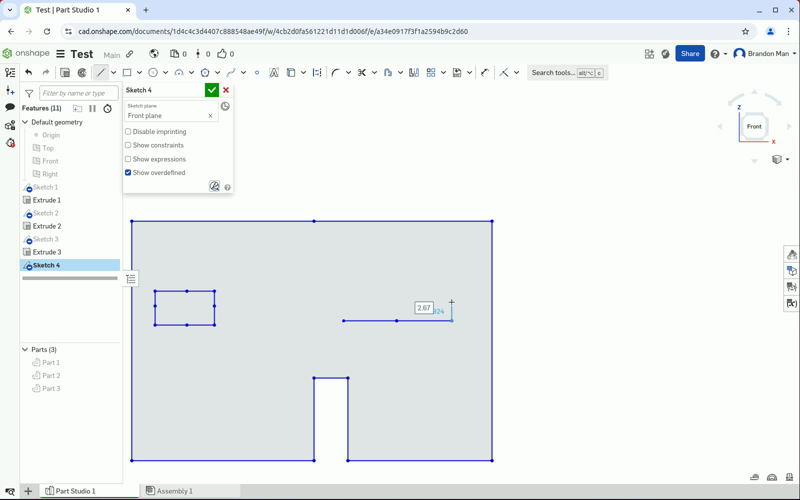
scroll(6)
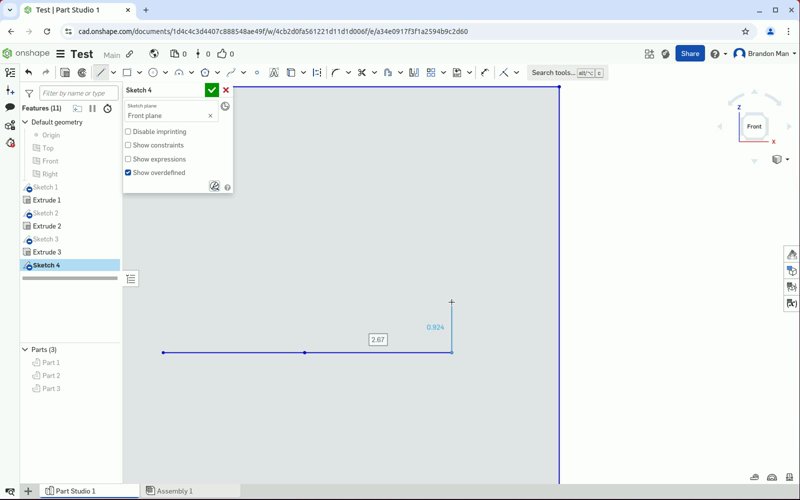
click(451, 301)
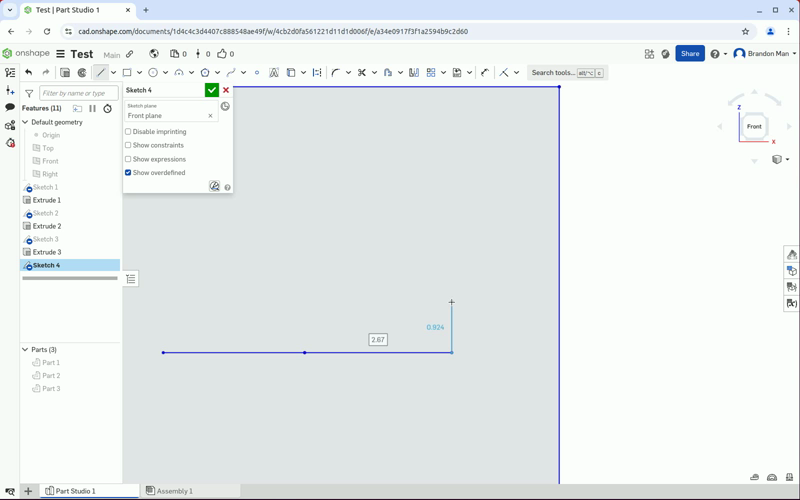
scroll(-6)
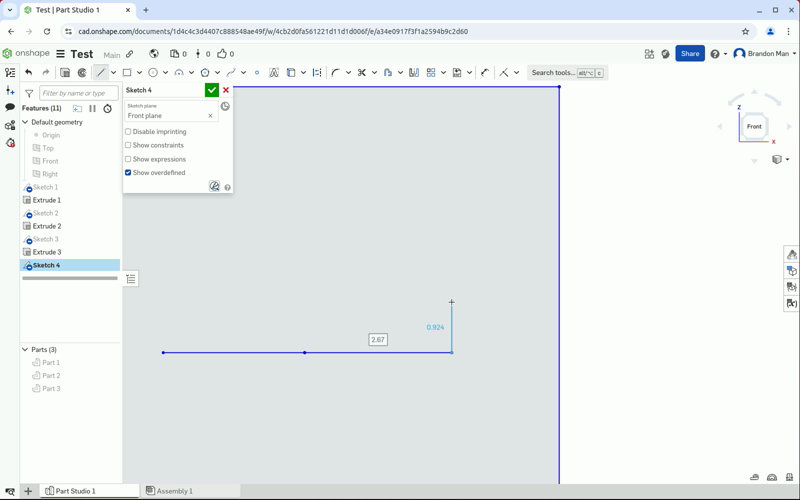
scroll(-6)
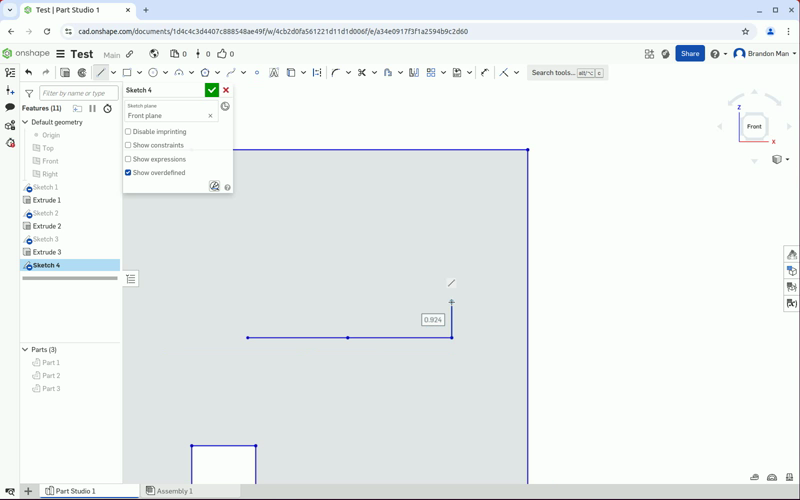
scroll(-6)
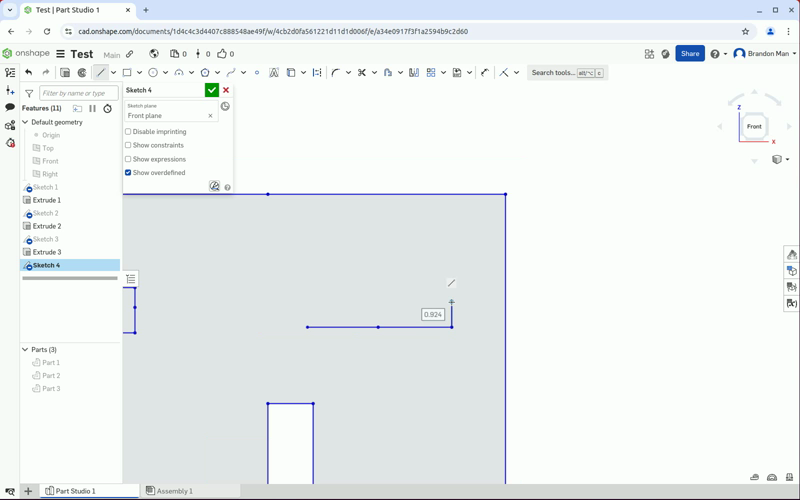
scroll(-6)
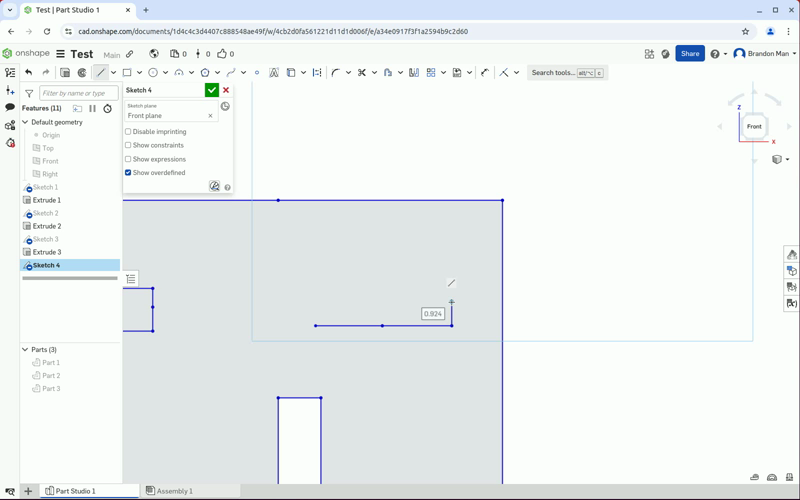
scroll(-6)
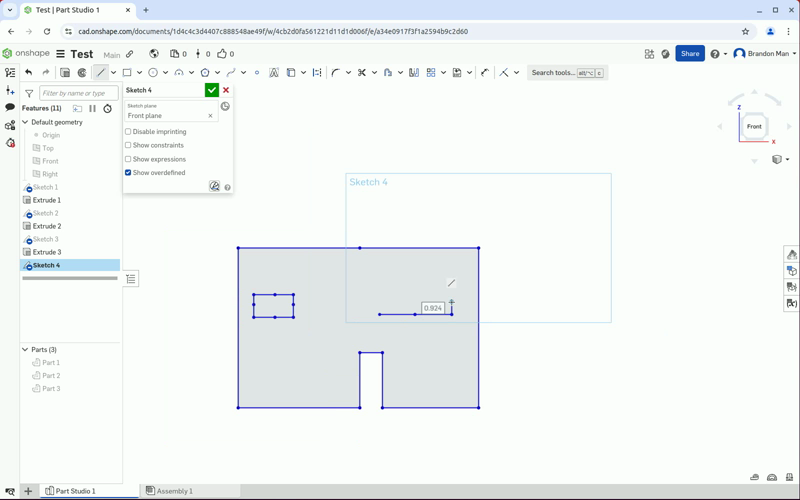
scroll(-6)
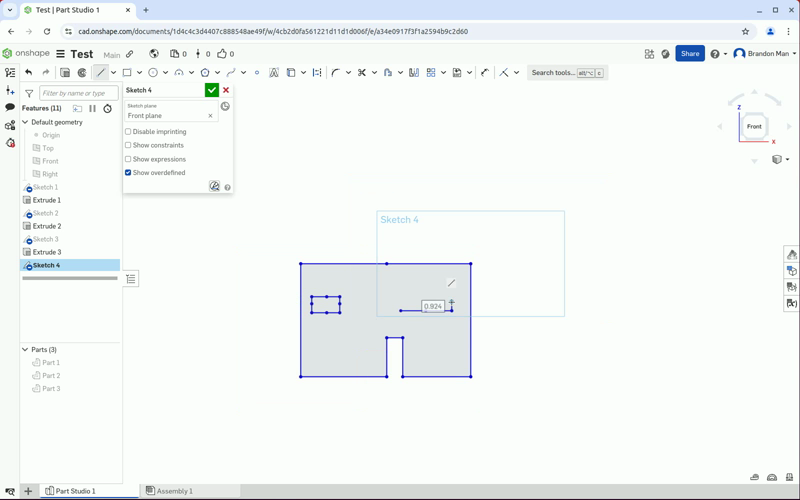
scroll(-6)
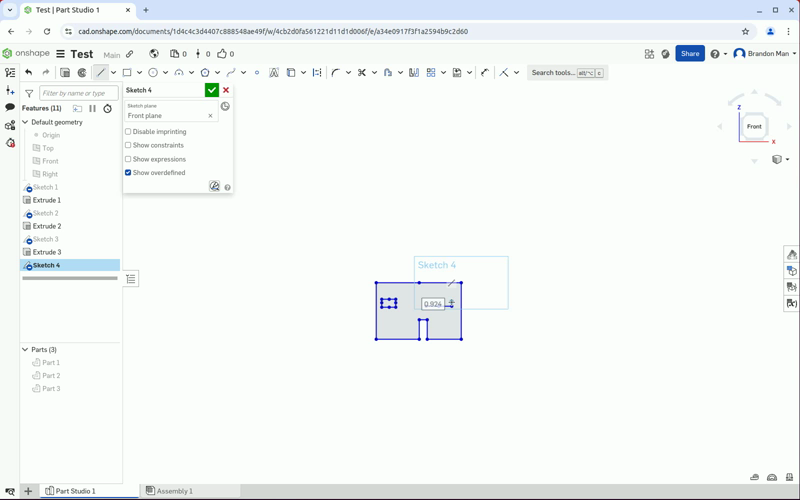
key_up(shift)
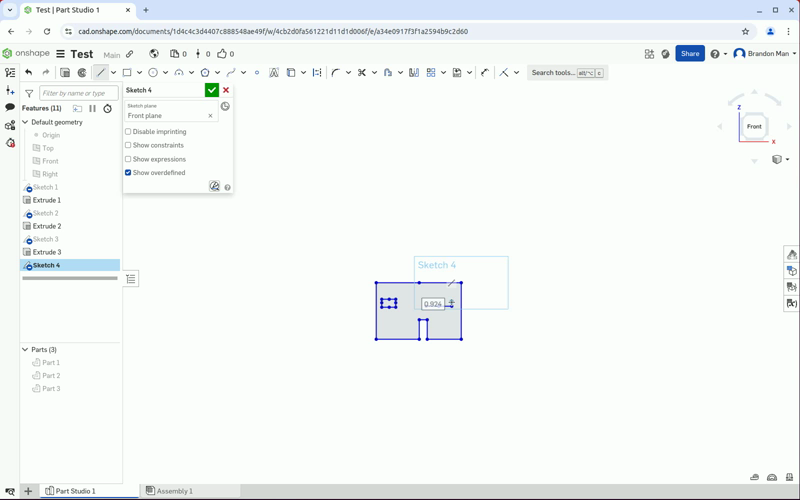
key_down(shift)
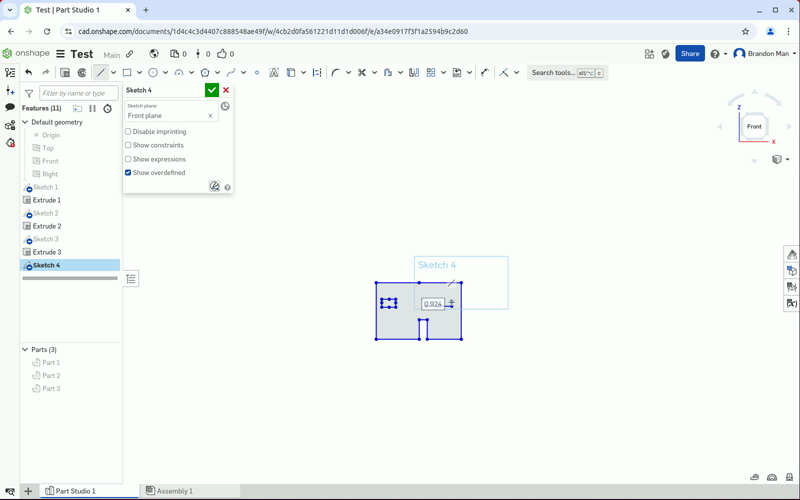
mouse_move(481, 301)
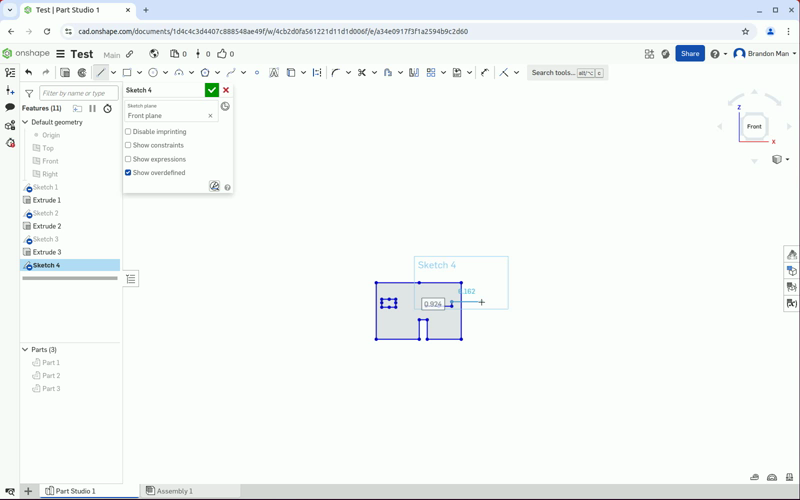
mouse_move(451, 297)
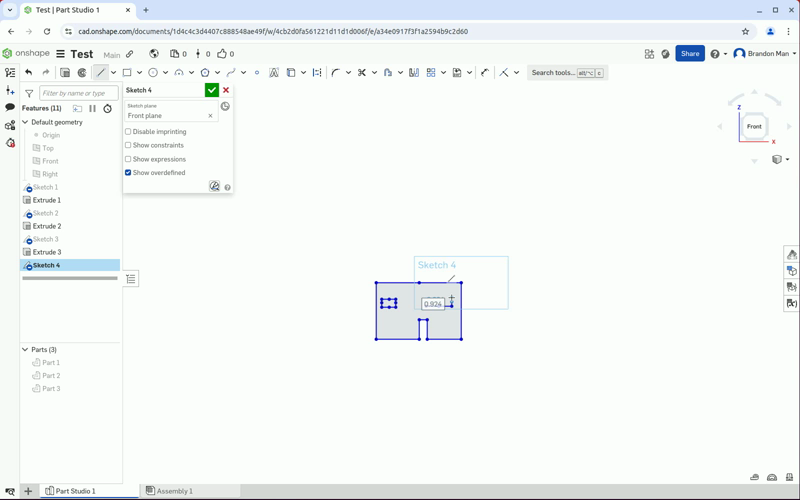
scroll(6)
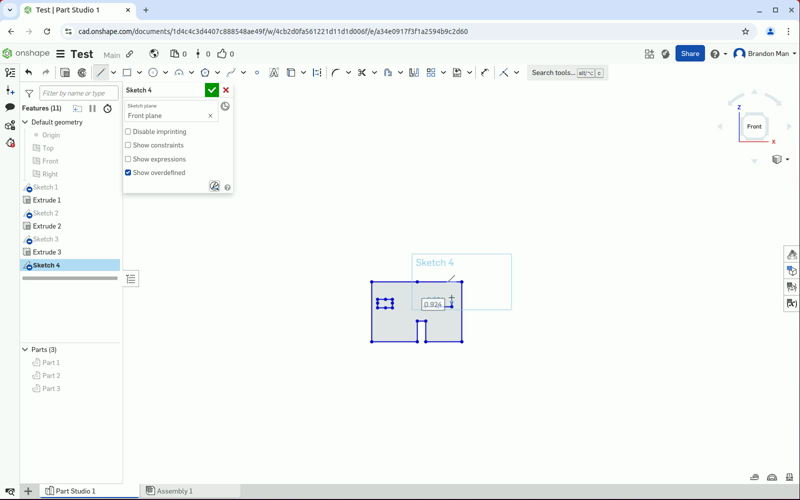
scroll(6)
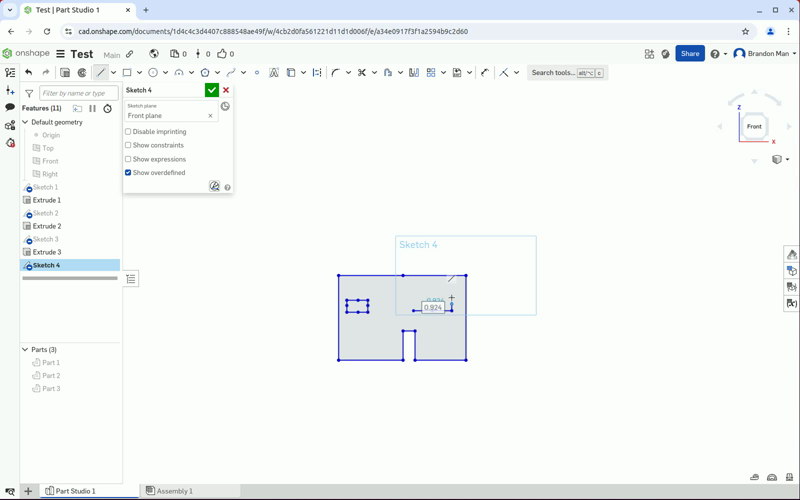
scroll(6)
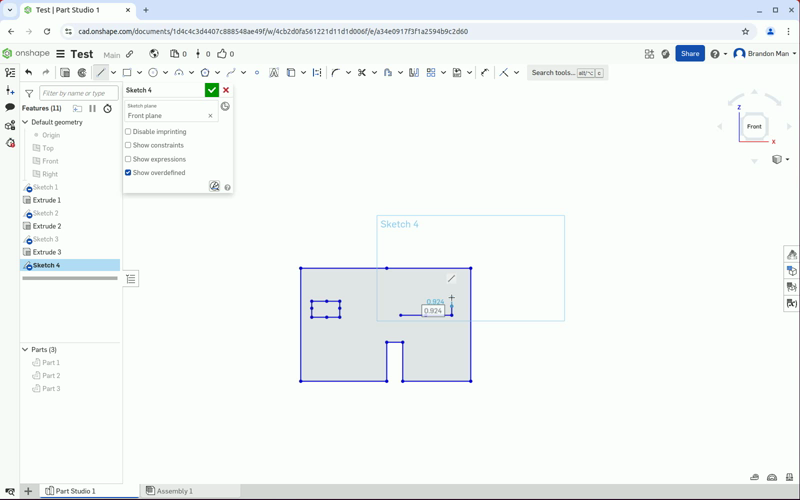
scroll(6)
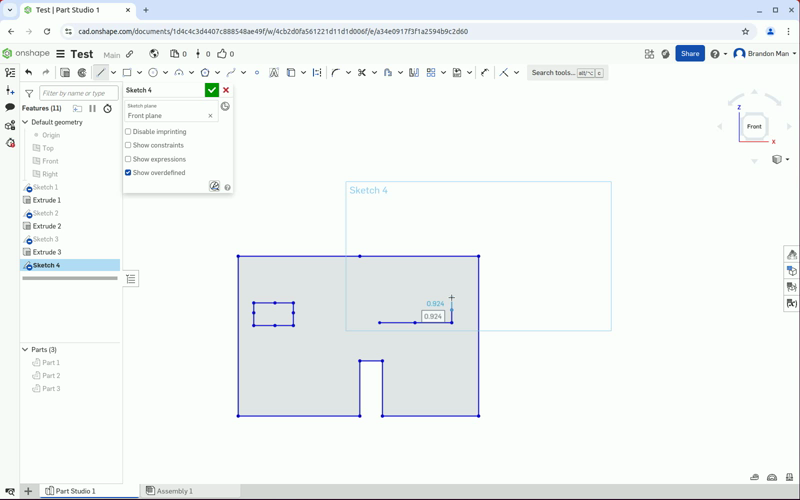
scroll(6)
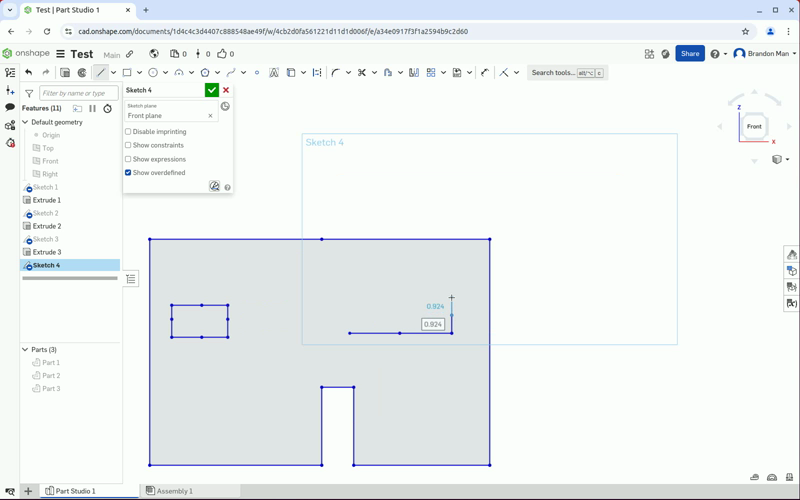
scroll(6)
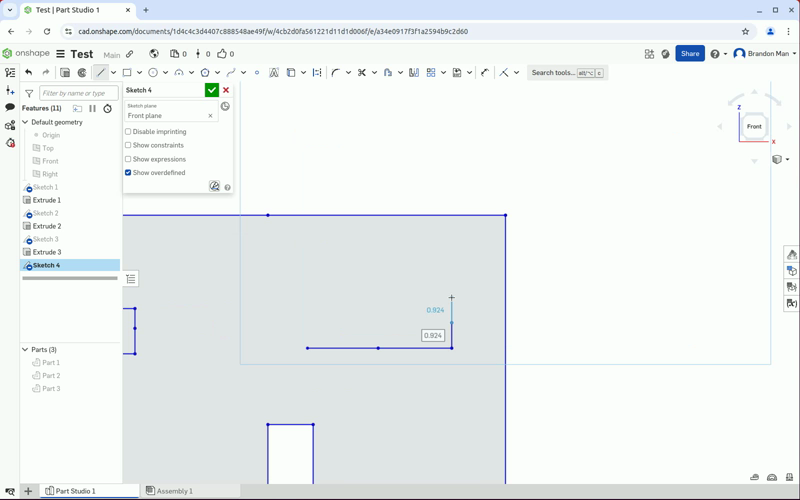
scroll(6)
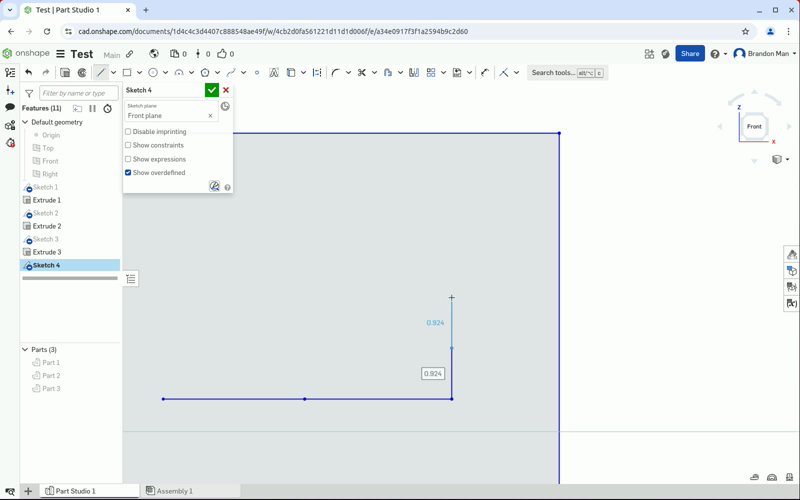
click(451, 297)
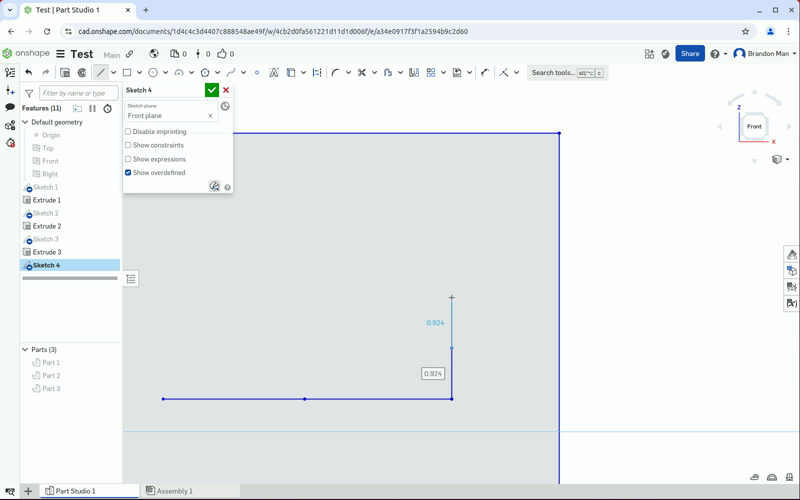
scroll(-6)
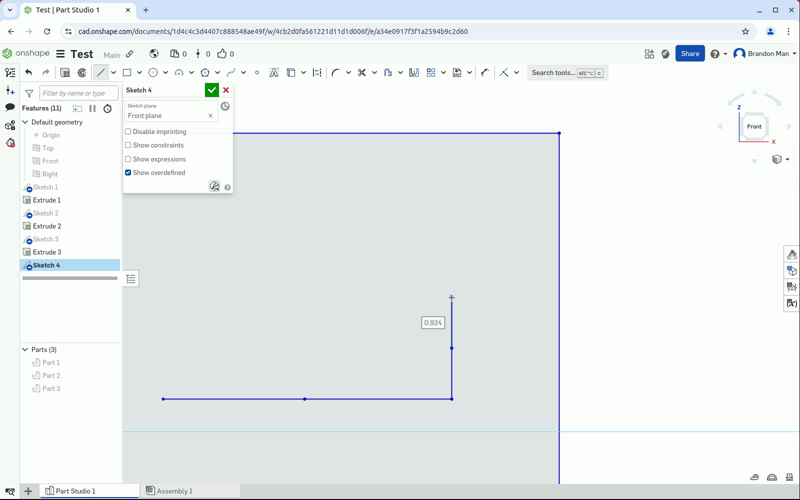
scroll(-6)
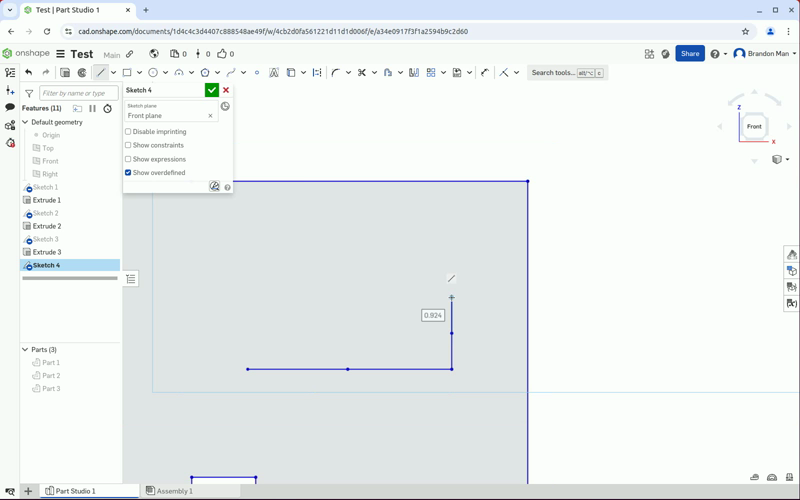
scroll(-6)
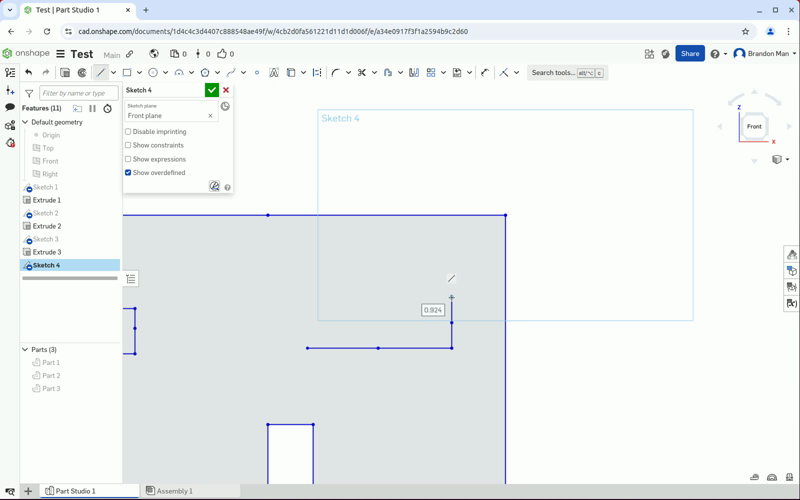
scroll(-6)
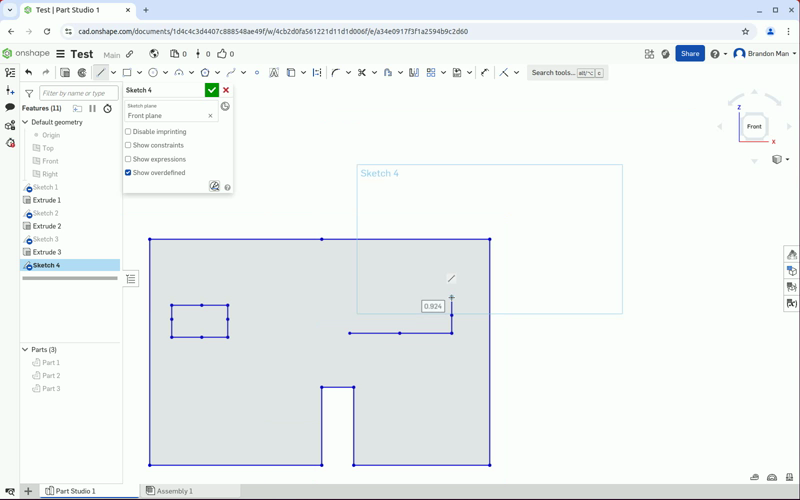
scroll(-6)
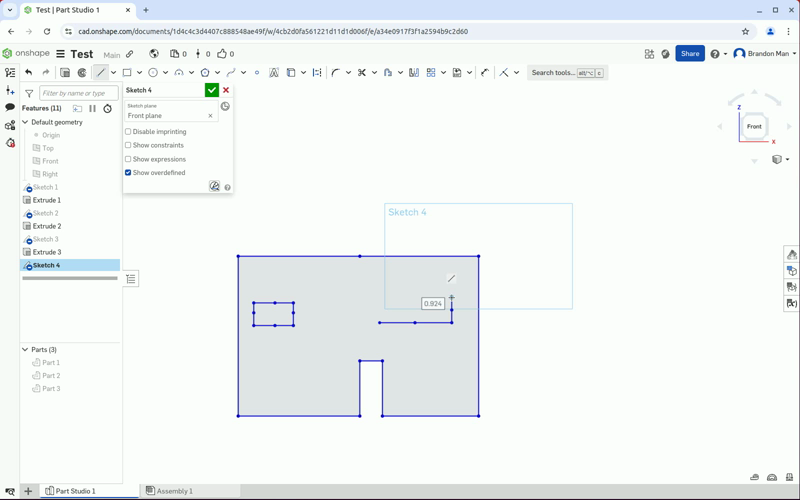
scroll(-6)
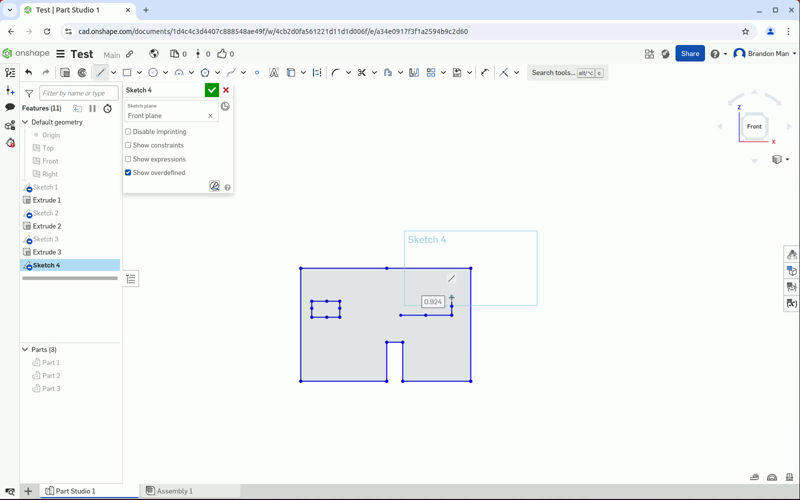
scroll(-6)
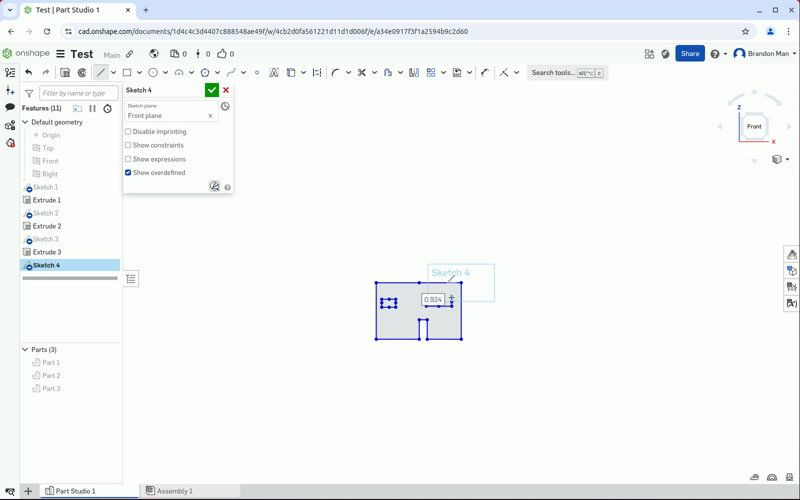
key_up(shift)
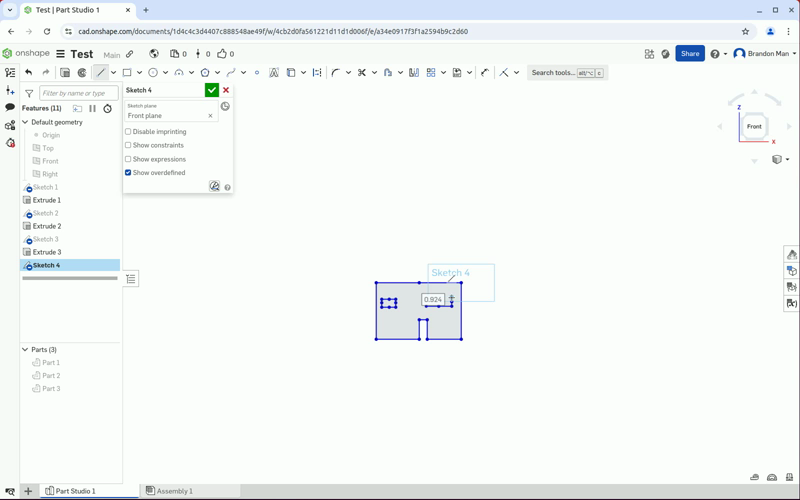
key_down(shift)
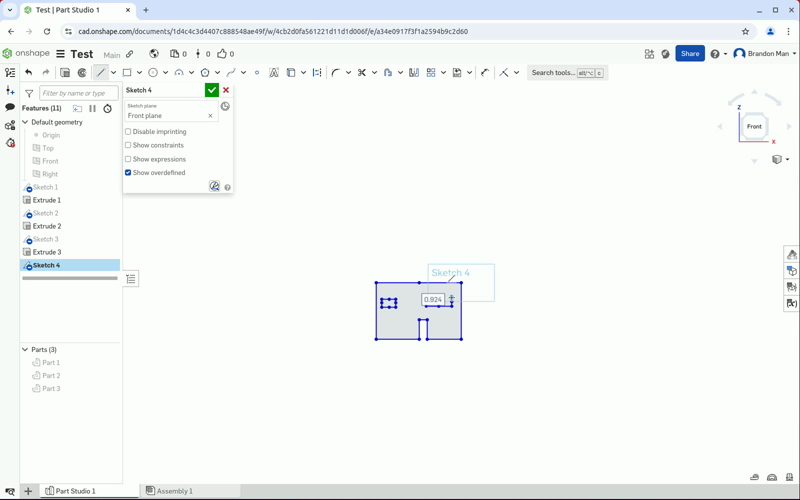
mouse_move(481, 297)
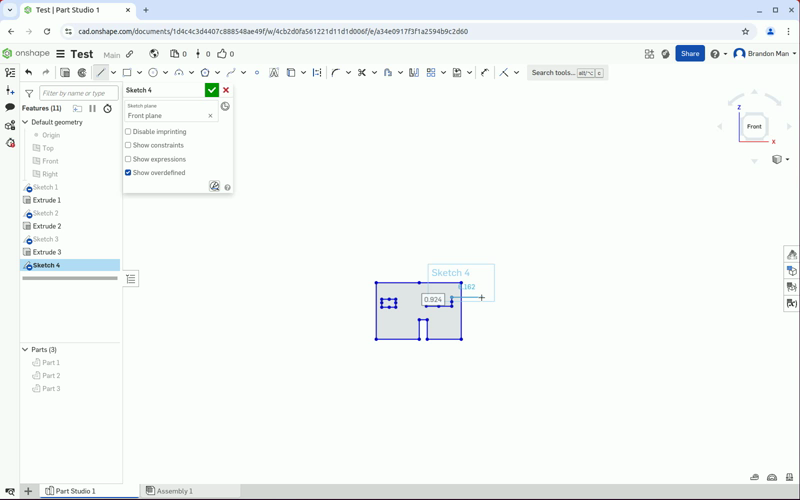
mouse_move(438, 297)
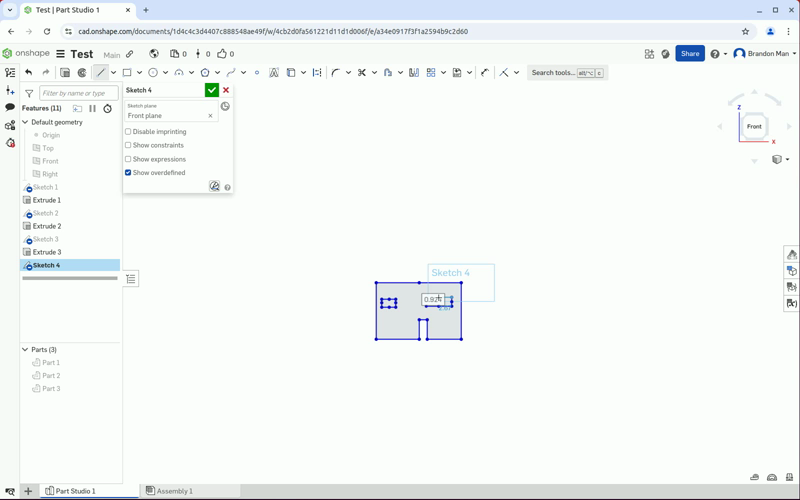
click(438, 297)
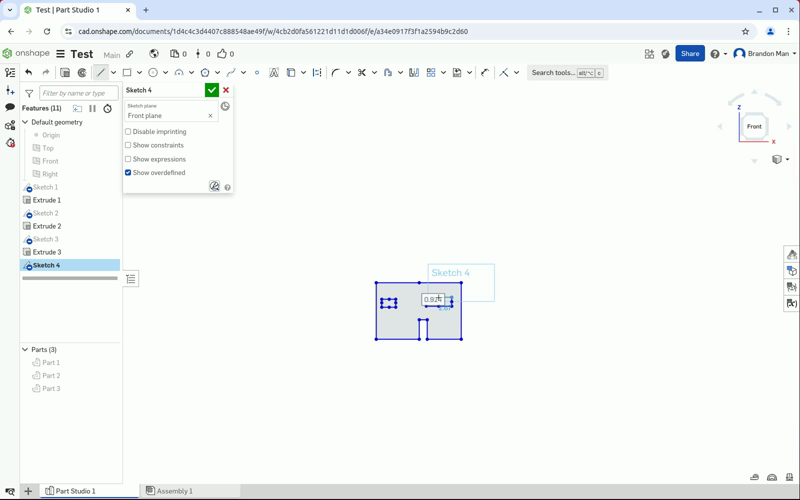
key_up(shift)
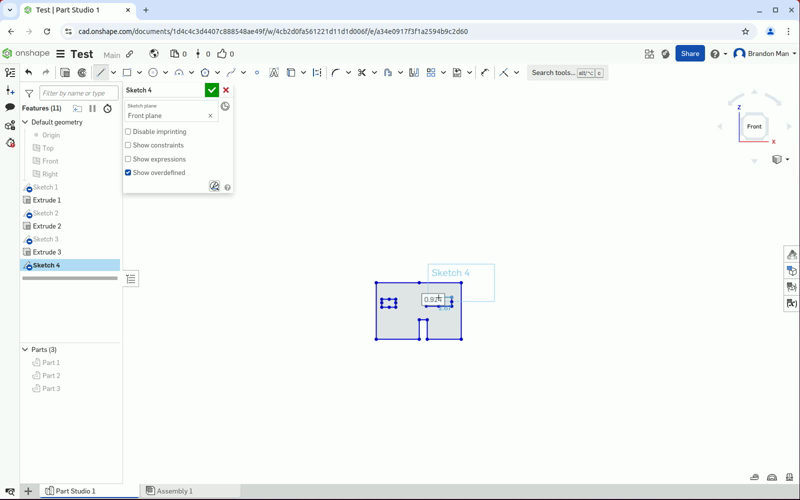
key_down(shift)
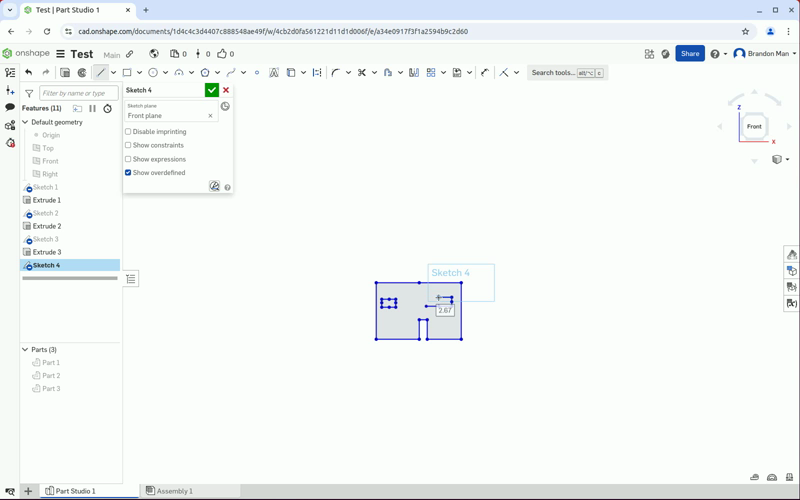
mouse_move(468, 297)
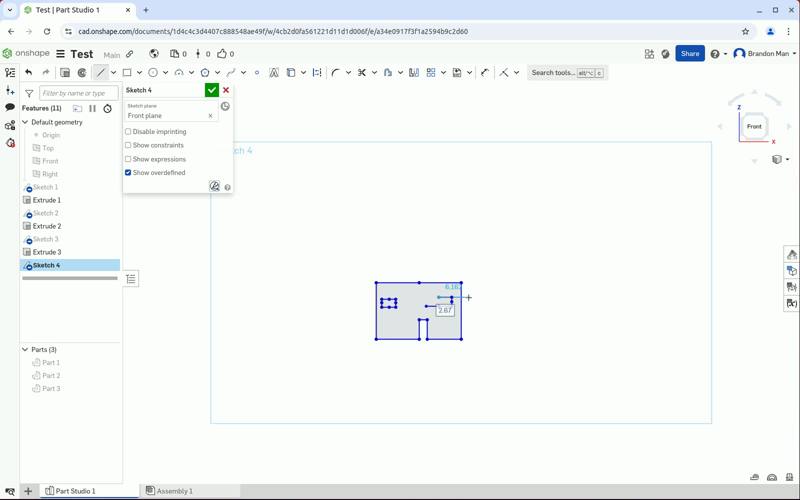
mouse_move(426, 297)
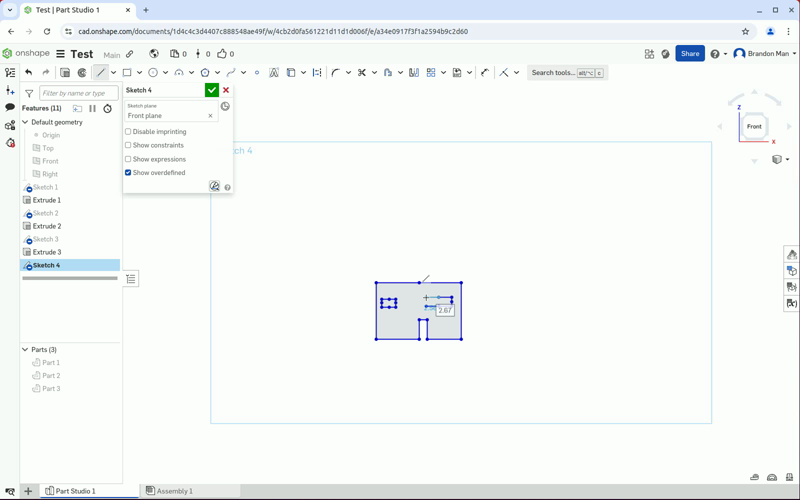
click(426, 297)
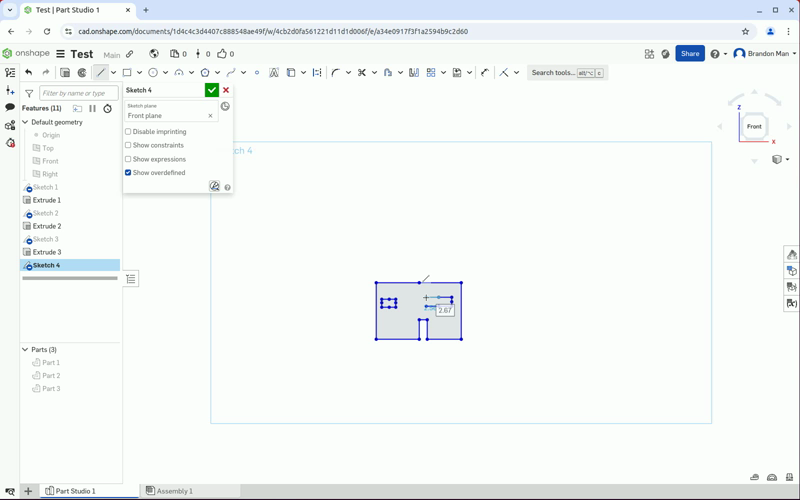
key_up(shift)
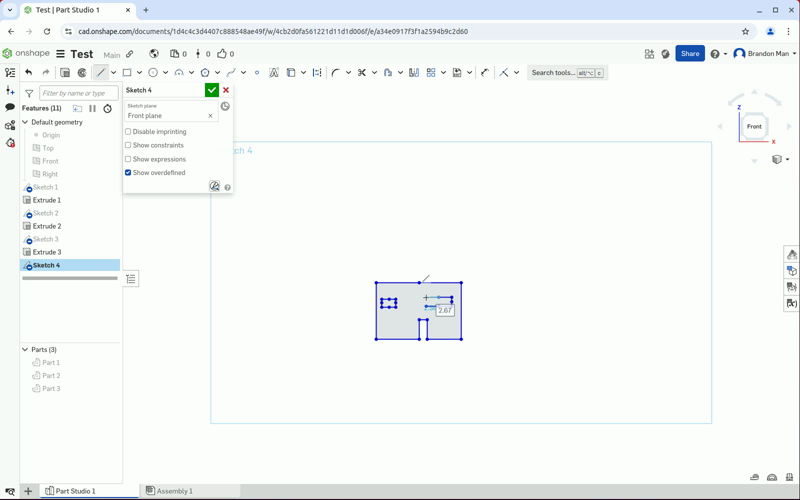
key_down(shift)
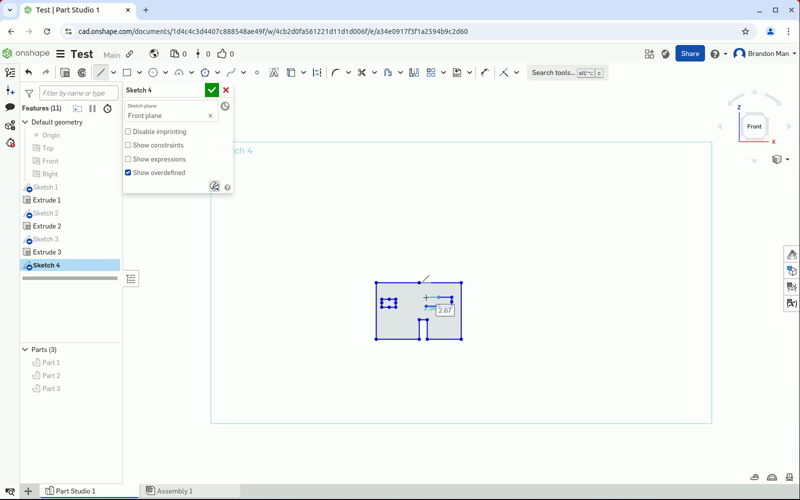
mouse_move(456, 297)
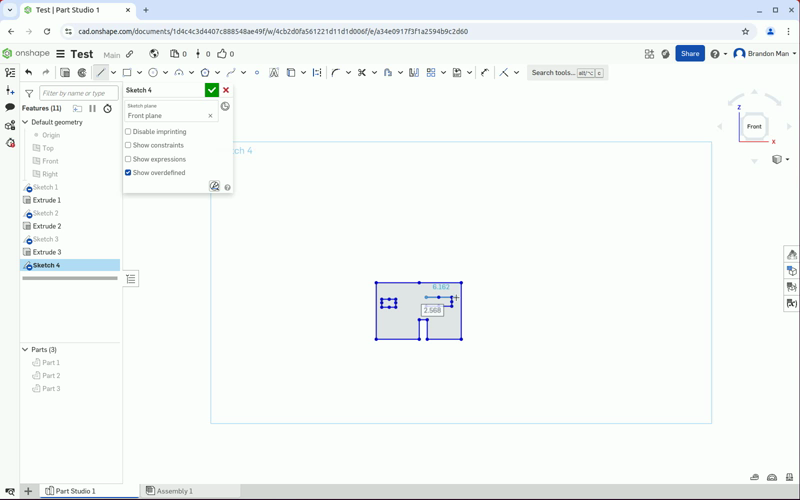
mouse_move(426, 301)
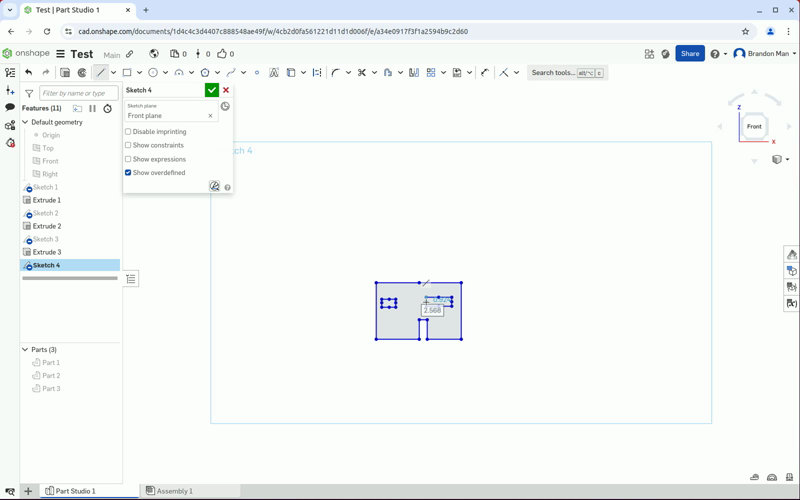
scroll(6)
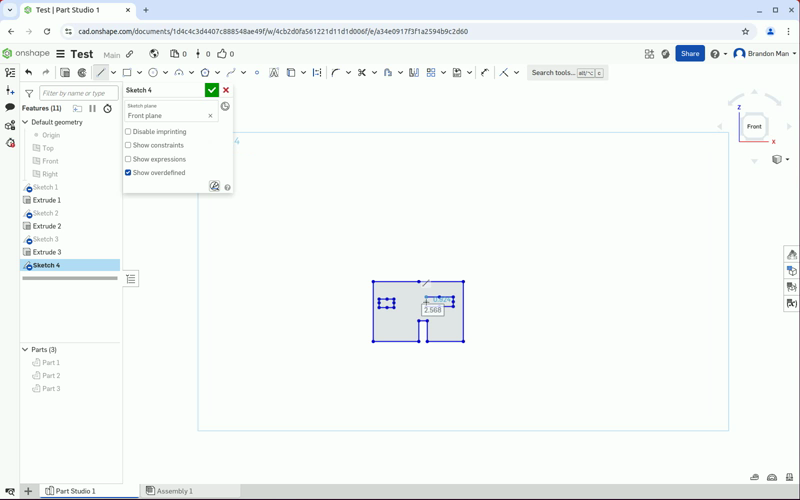
scroll(6)
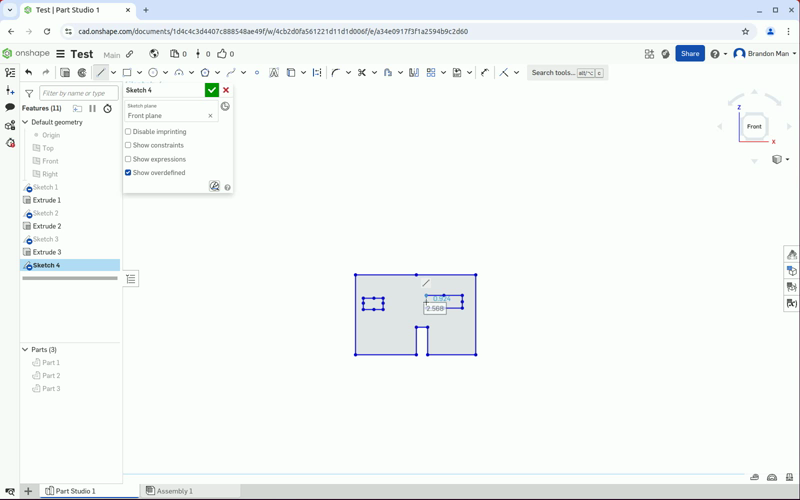
scroll(6)
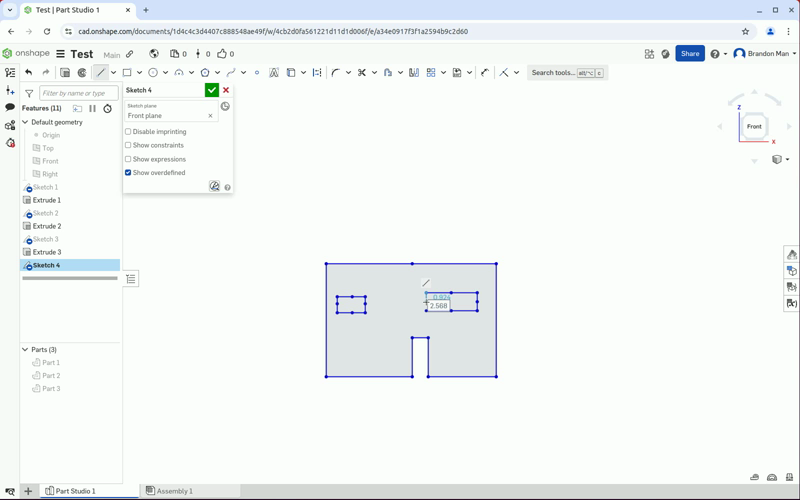
scroll(6)
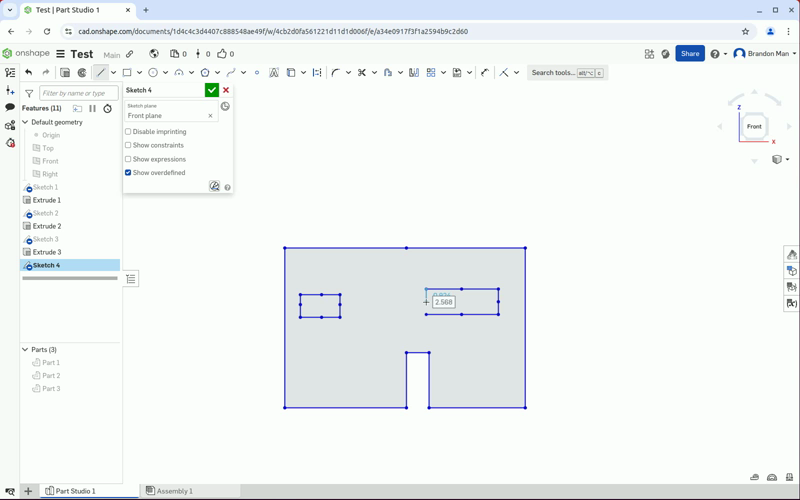
scroll(6)
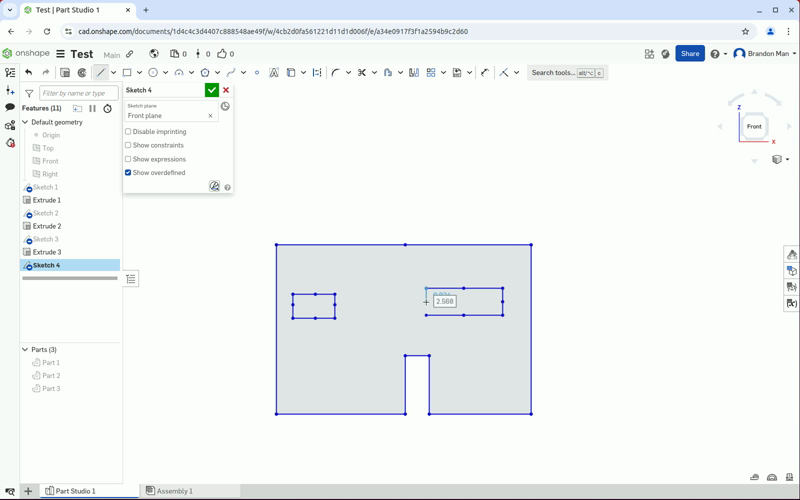
scroll(6)
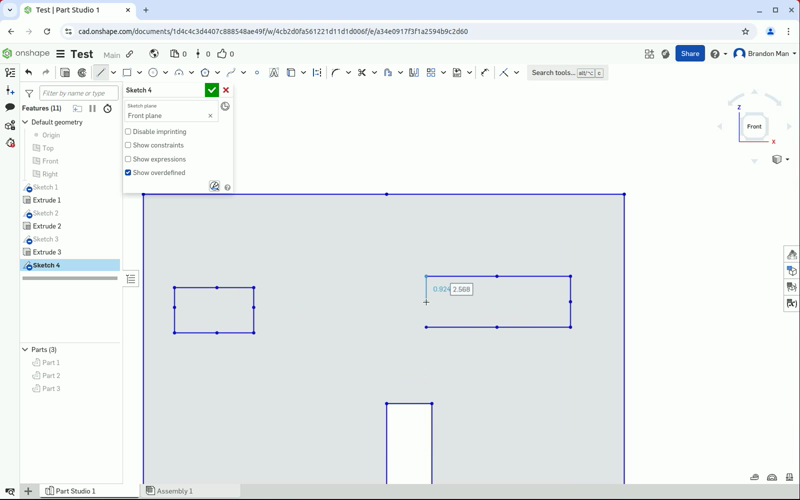
scroll(6)
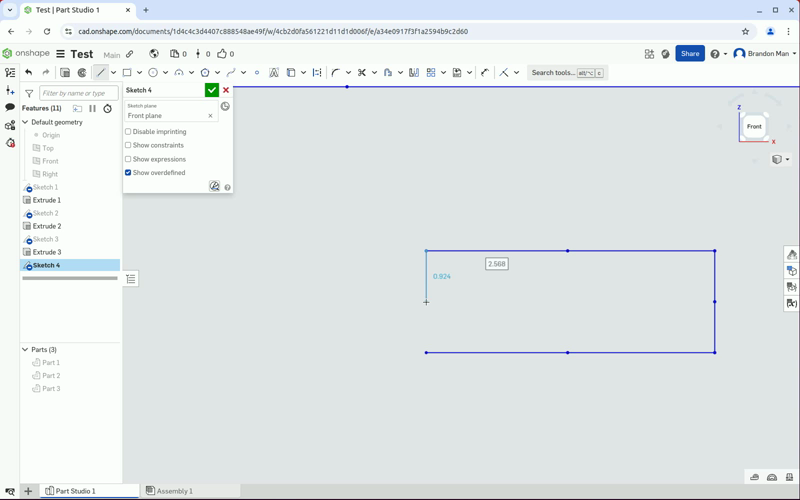
click(426, 301)
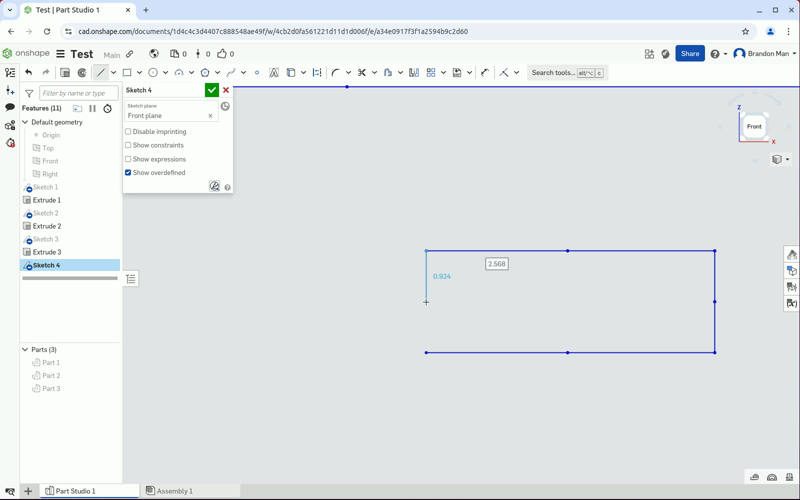
scroll(-6)
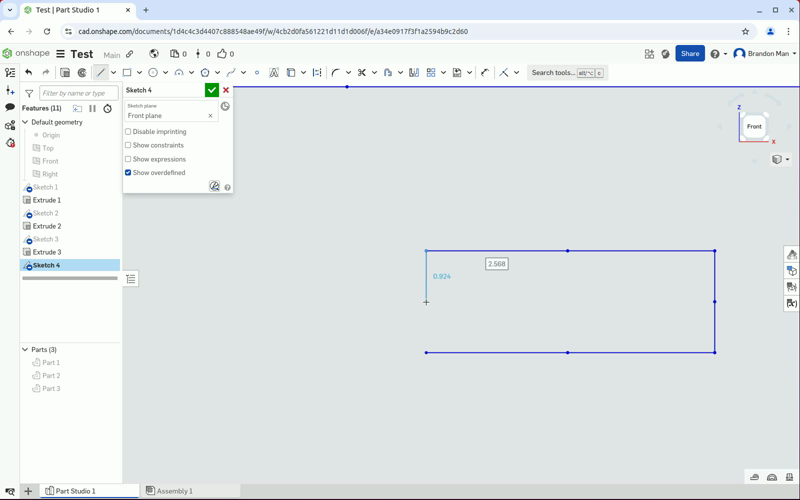
scroll(-6)
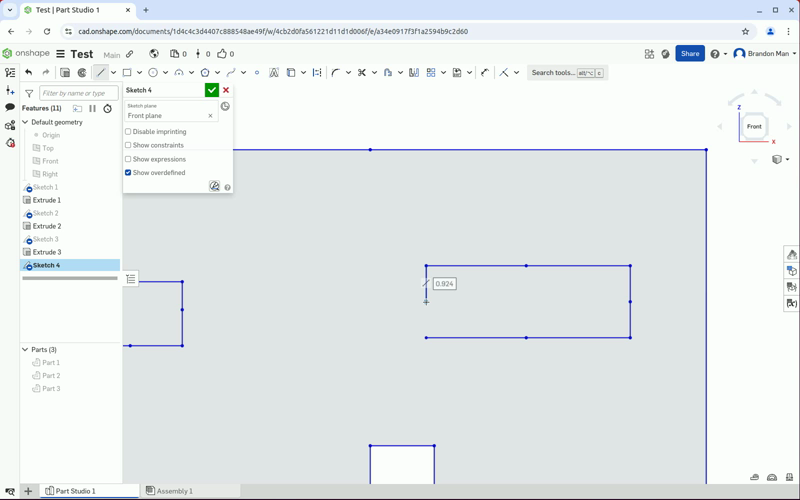
scroll(-6)
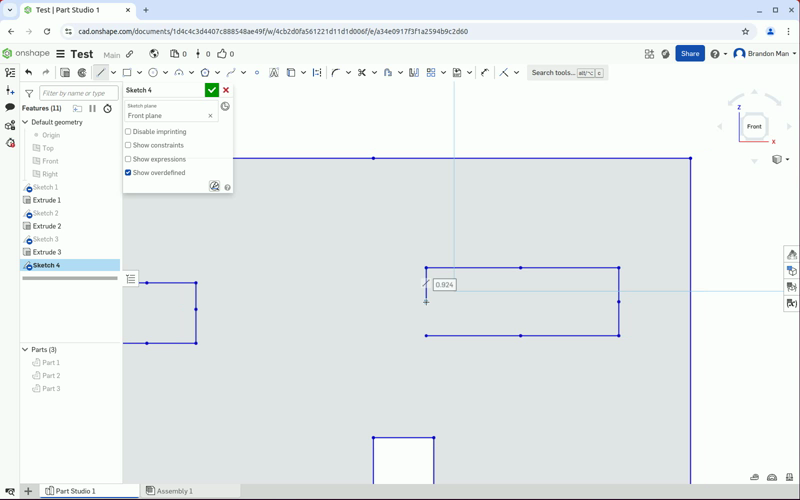
scroll(-6)
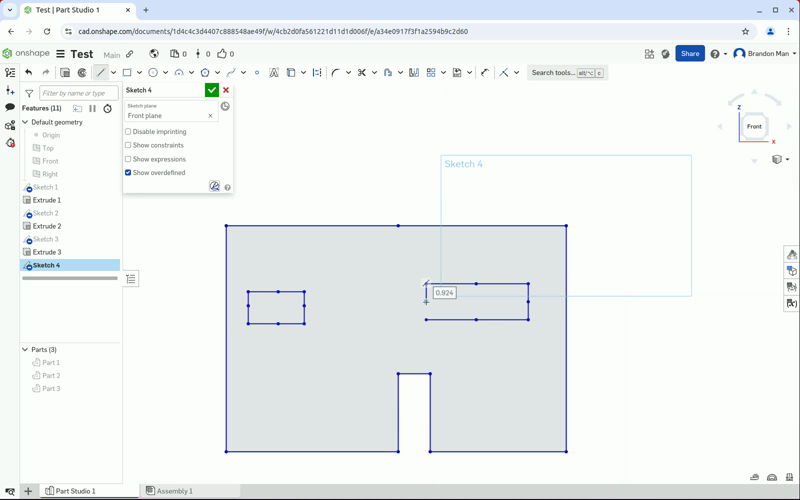
scroll(-6)
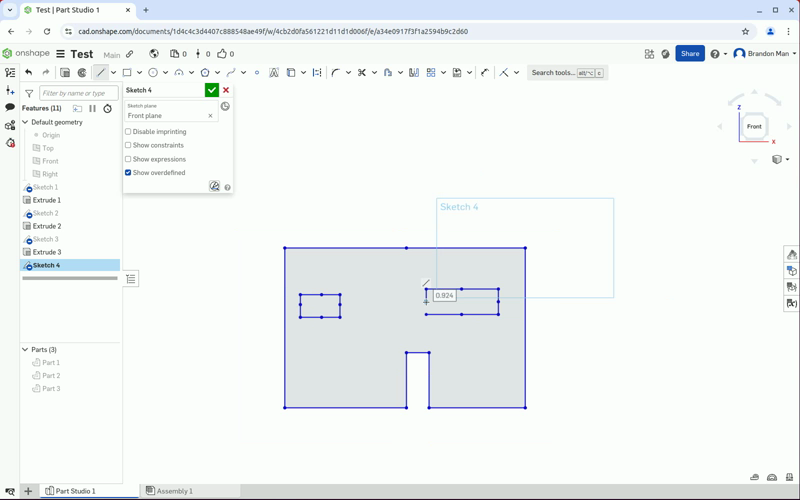
scroll(-6)
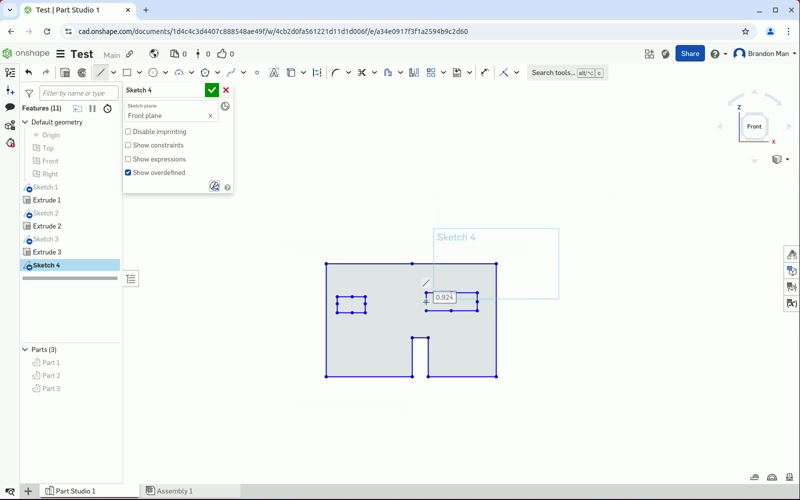
scroll(-6)
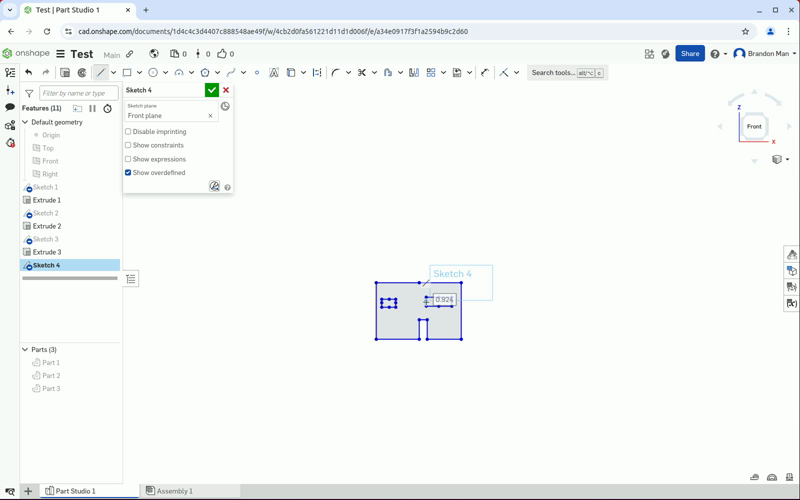
key_up(shift)
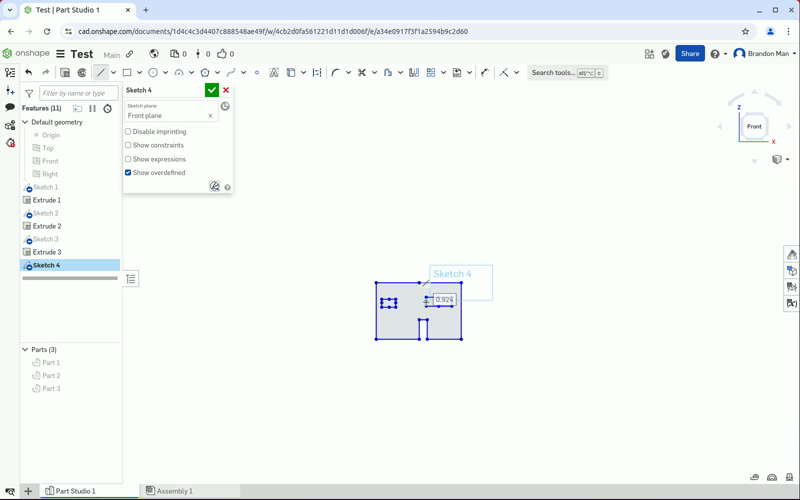
mouse_move(456, 301)
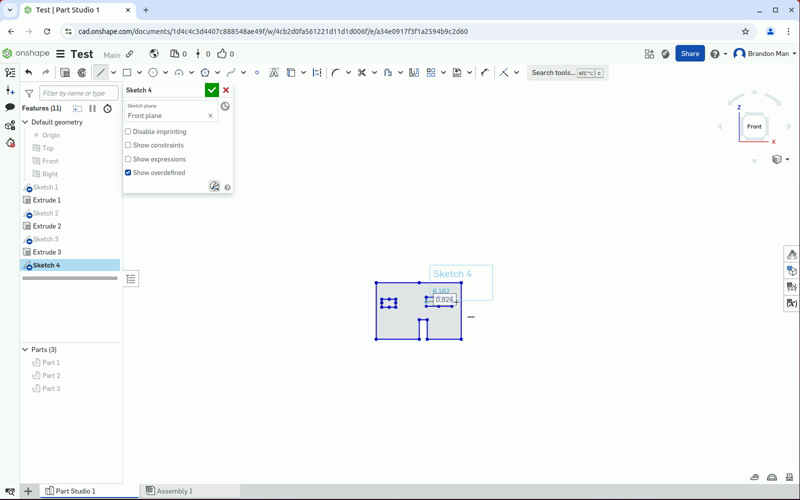
key_down(shift)
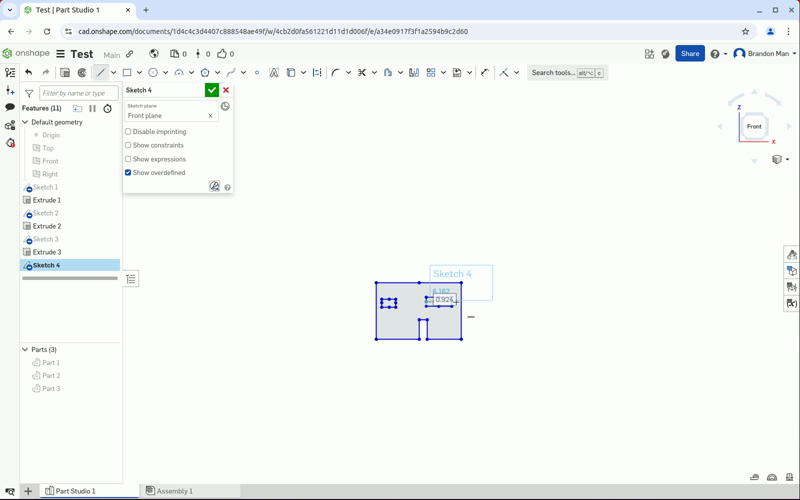
mouse_move(426, 306)
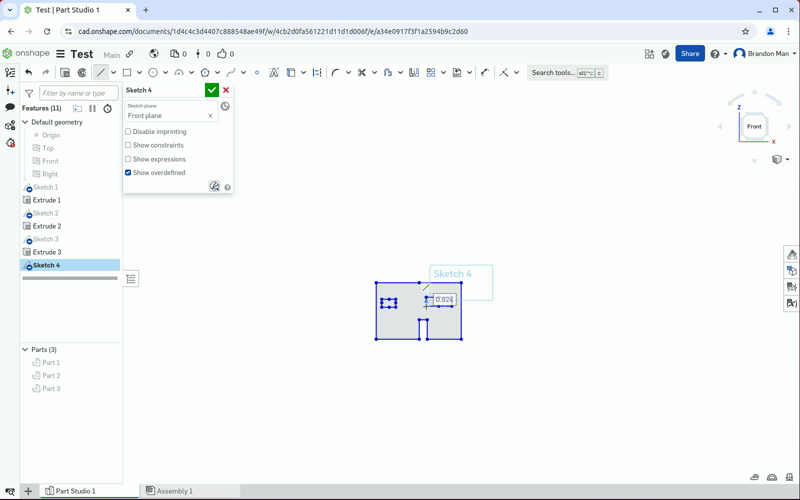
scroll(6)
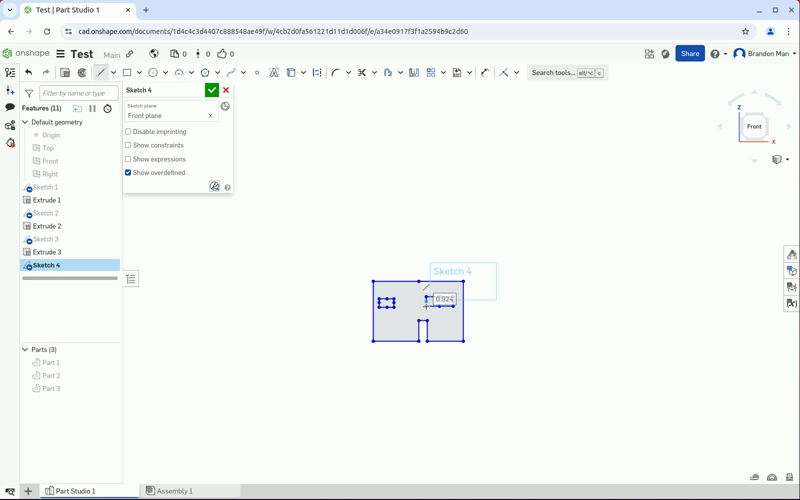
scroll(6)
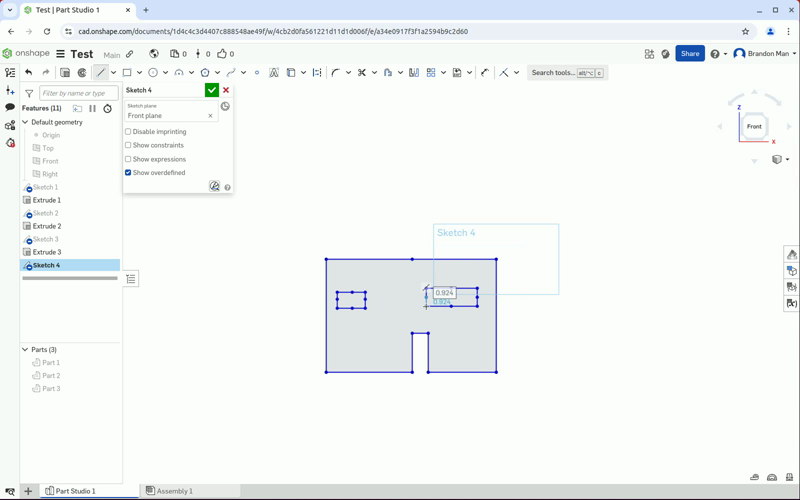
scroll(6)
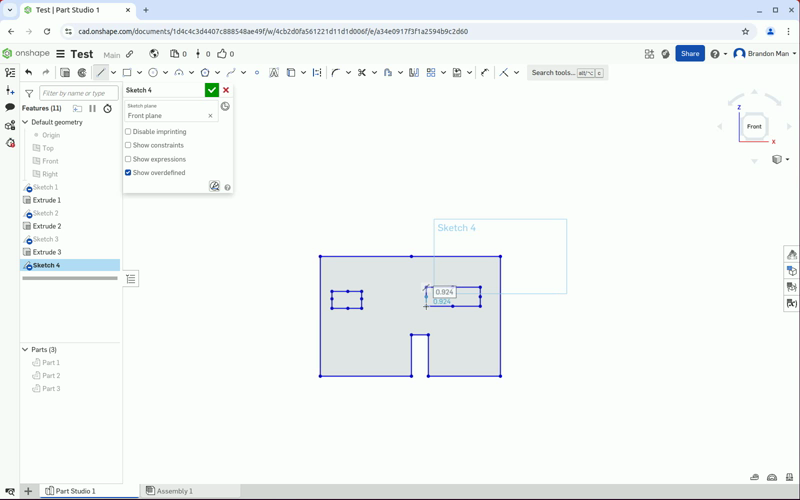
scroll(6)
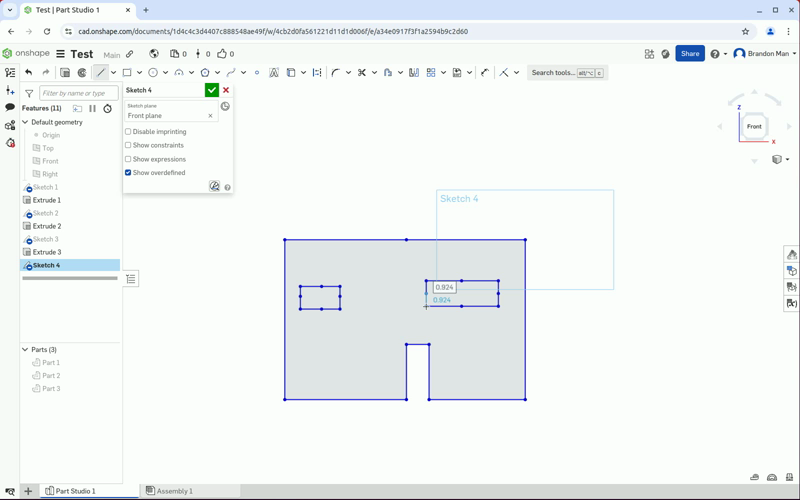
scroll(6)
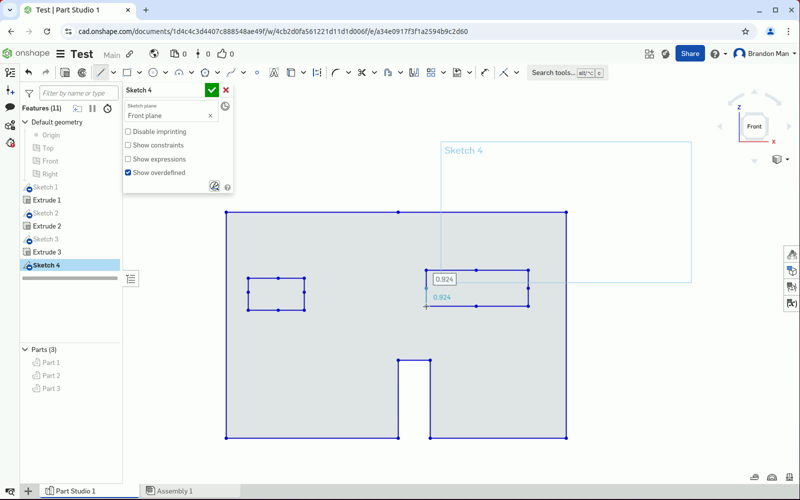
scroll(6)
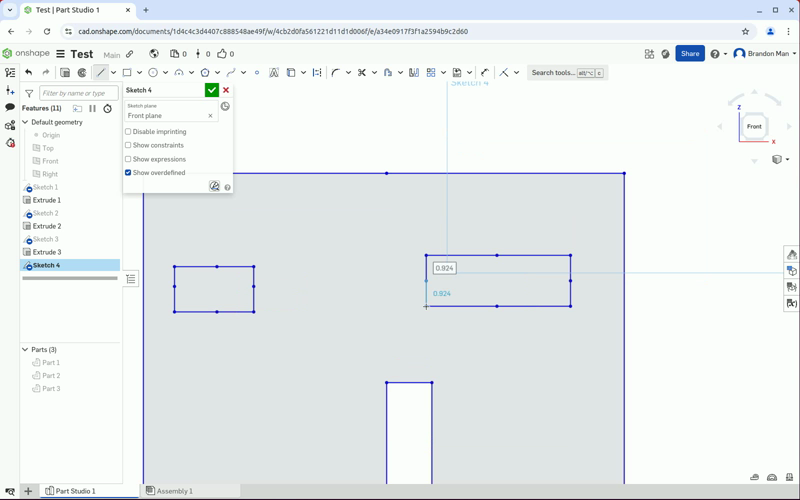
scroll(6)
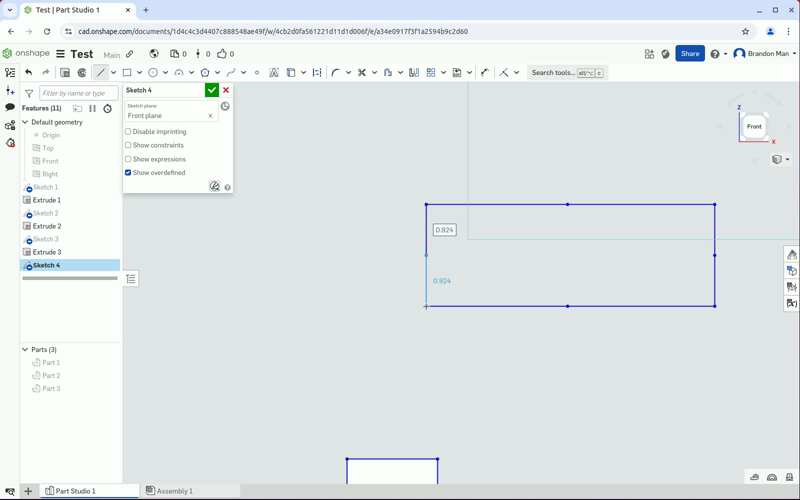
key_up(shift)
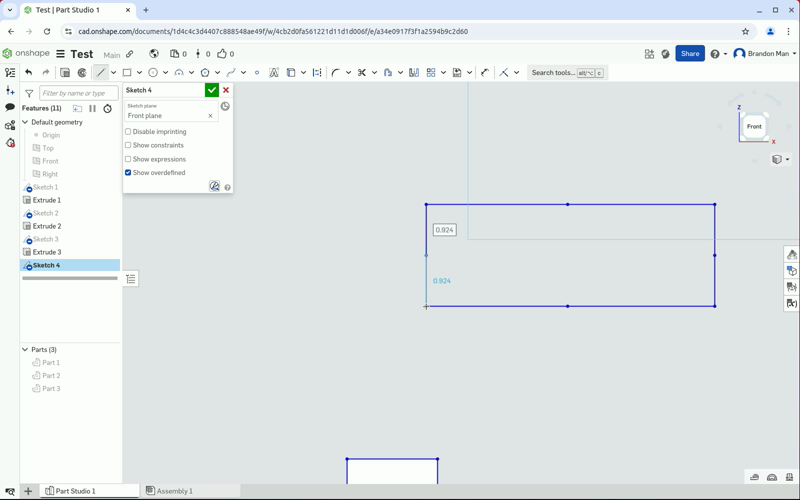
click(426, 306)
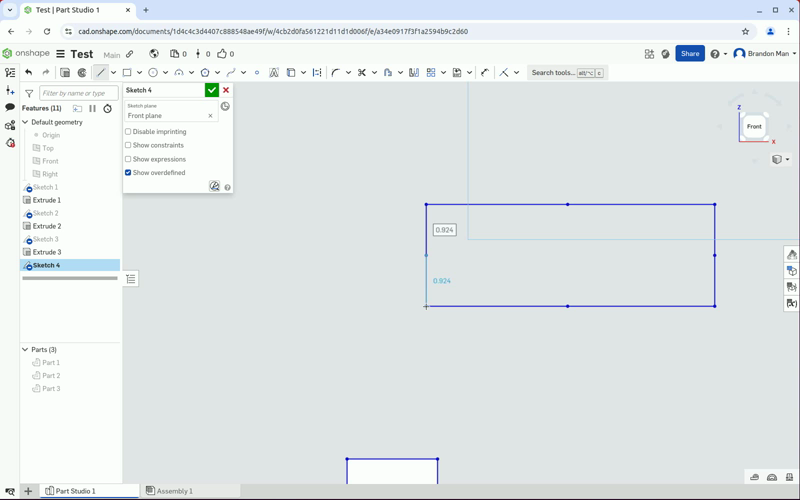
scroll(-6)
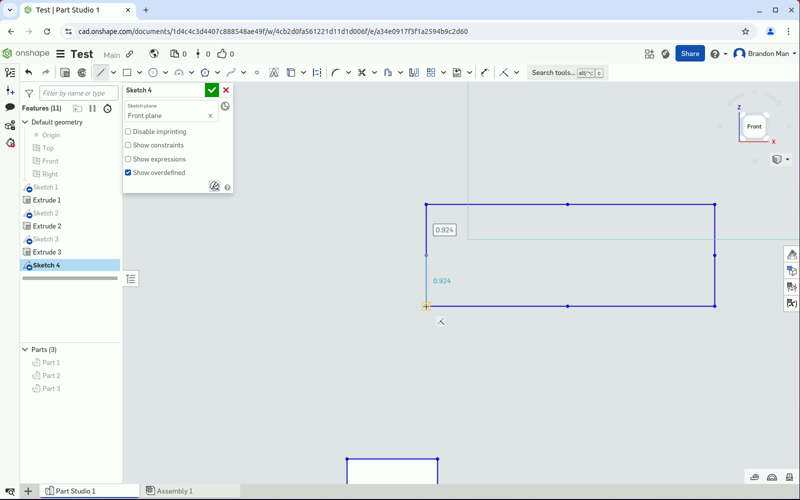
scroll(-6)
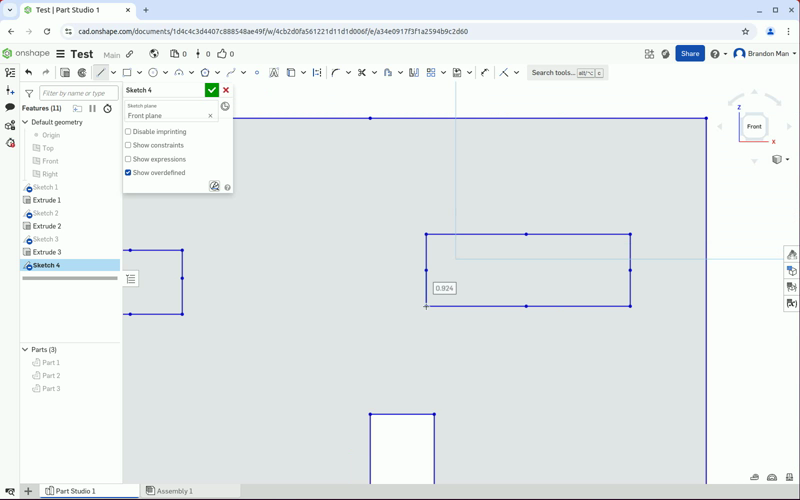
scroll(-6)
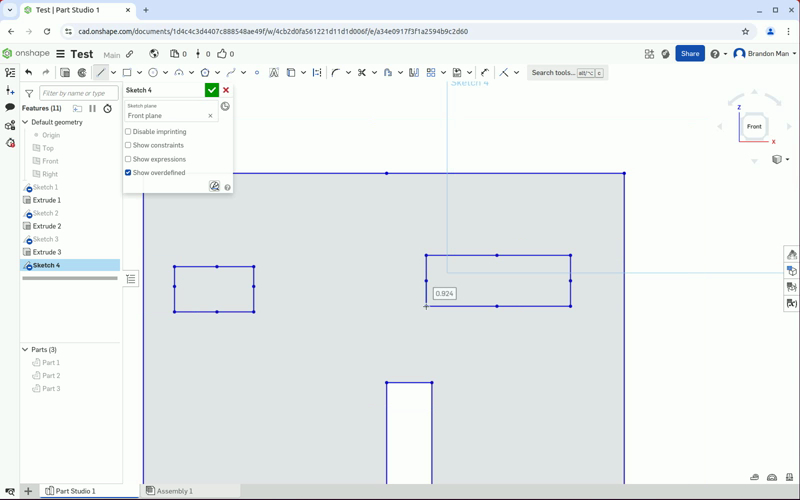
scroll(-6)
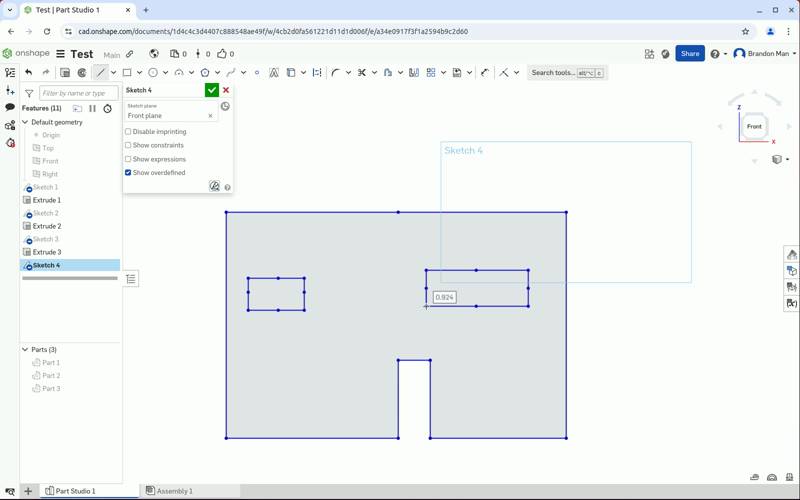
scroll(-6)
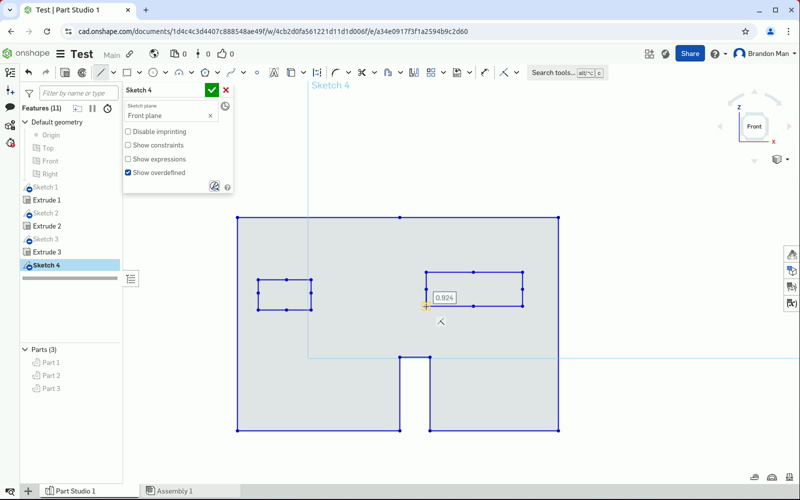
scroll(-6)
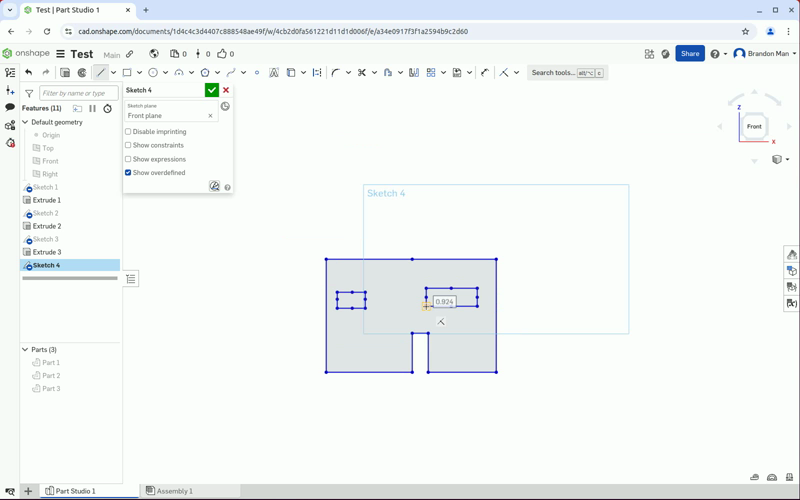
scroll(-6)
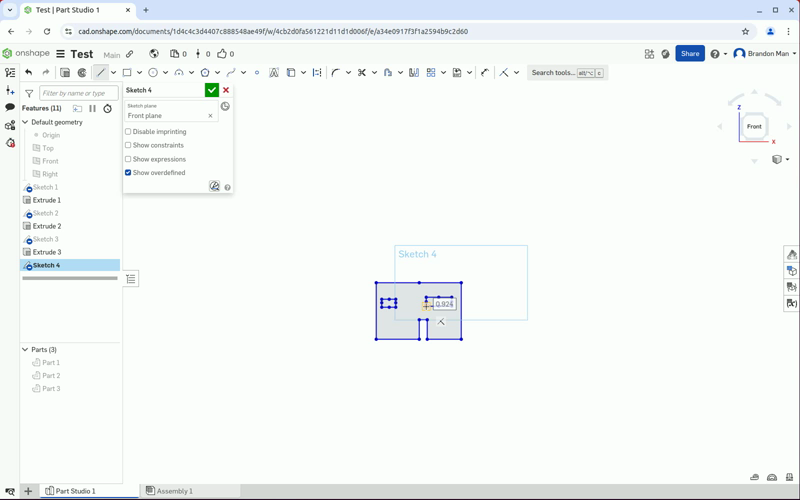
key(esc)
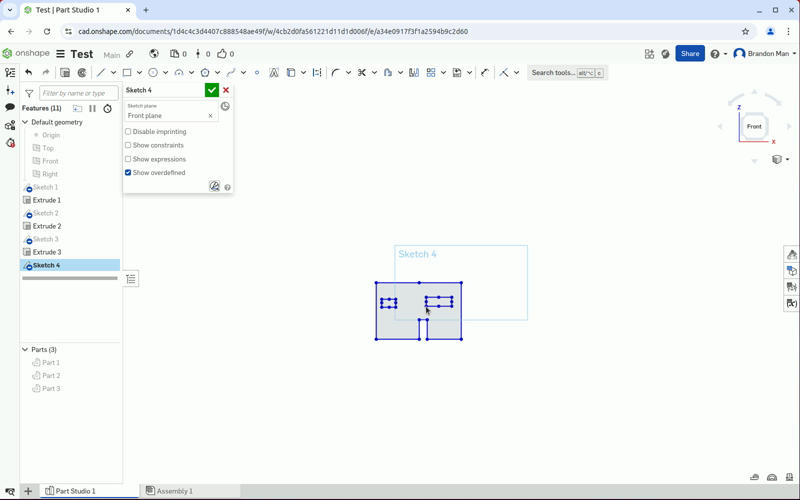
mouse_move(411, 298)
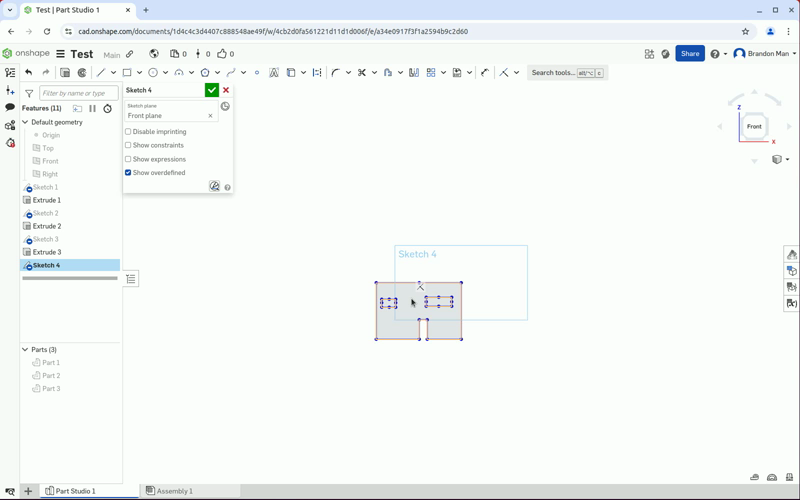
click(411, 298)
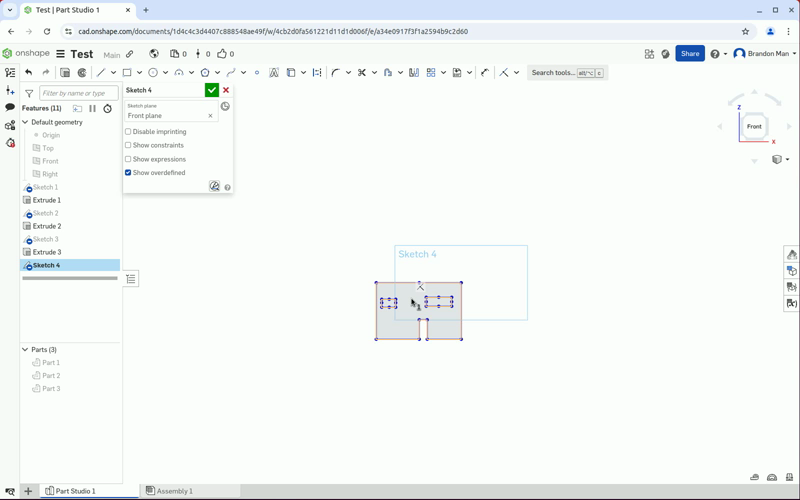
mouse_move(73, 352)
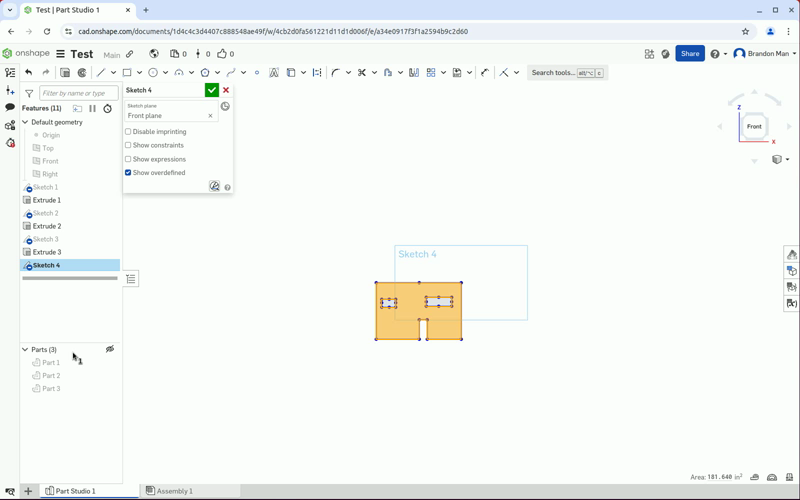
key(shift+y)
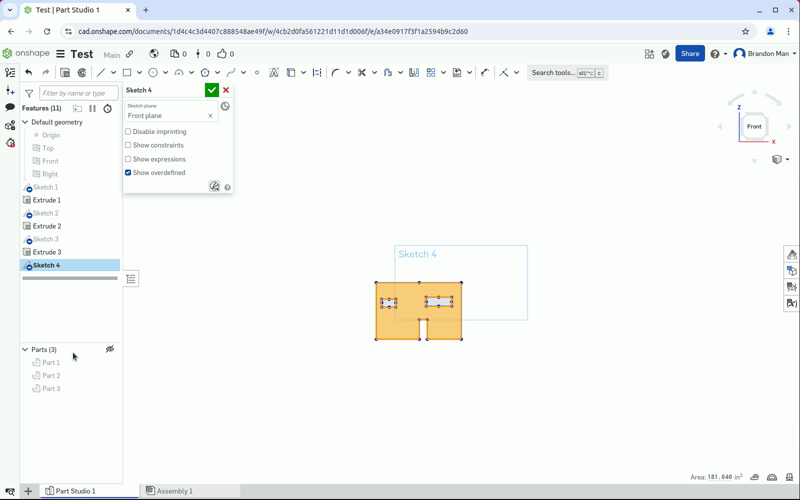
key(shift+e)
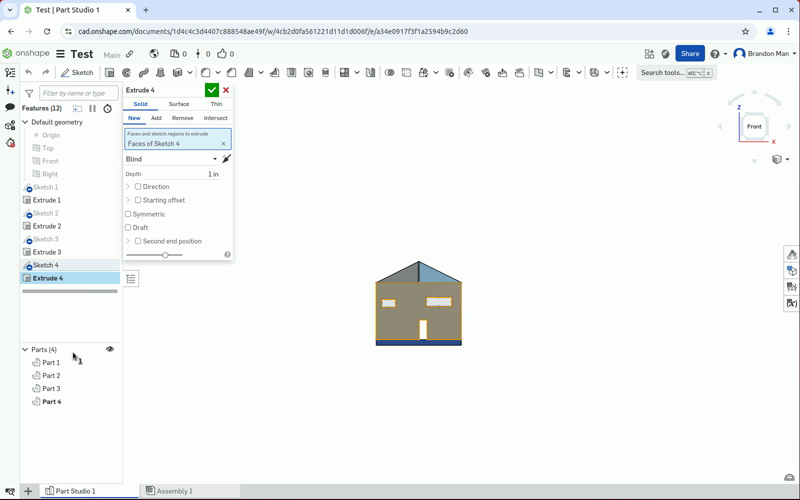
mouse_move(143, 106)
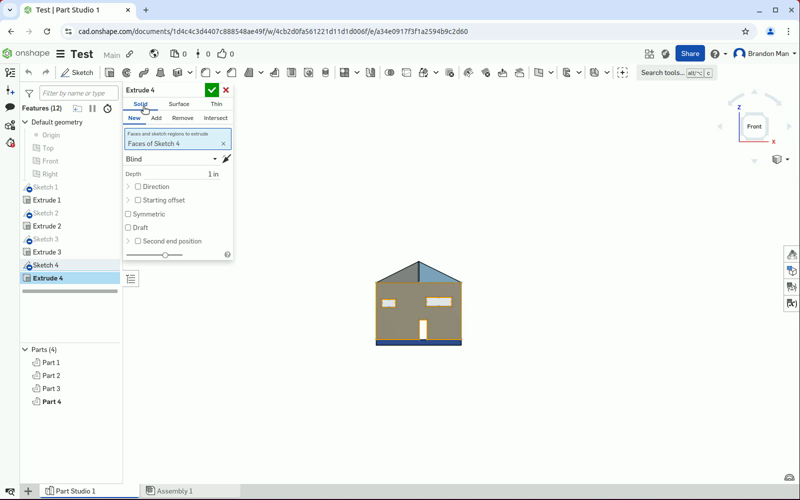
click(143, 106)
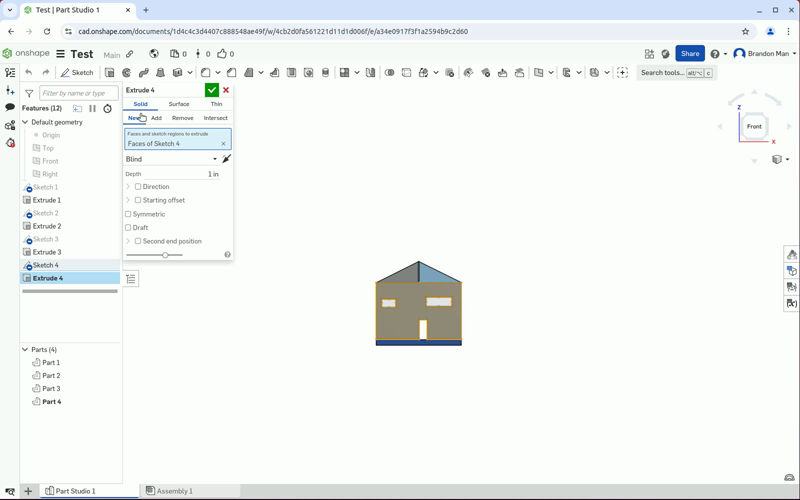
mouse_move(137, 120)
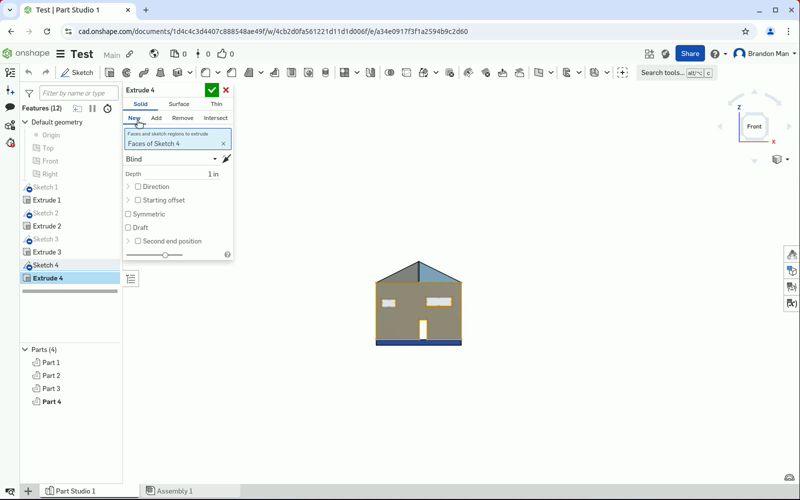
click(137, 120)
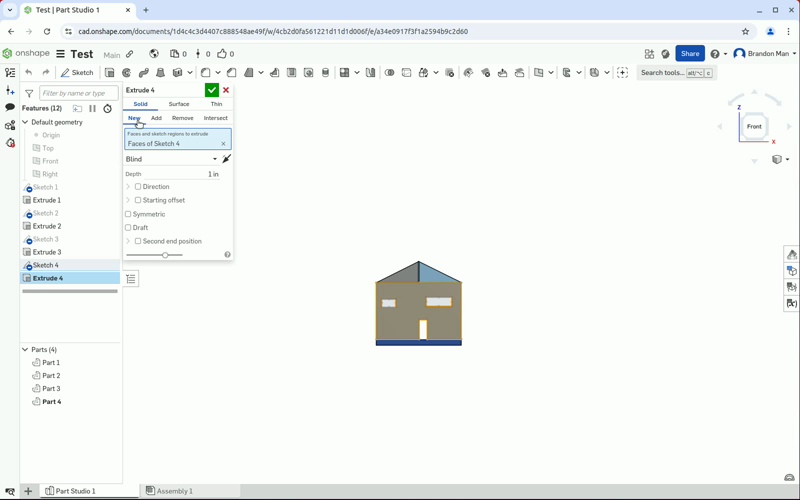
key(tab, 4)
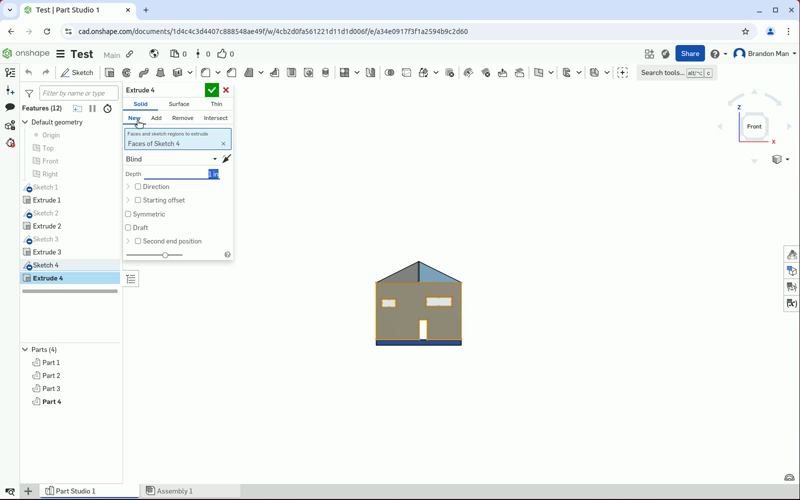
text(23.108)
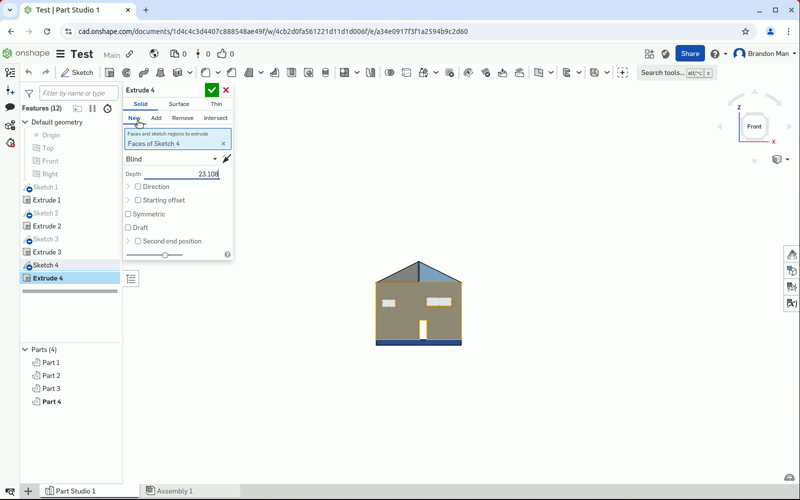
key(enter)
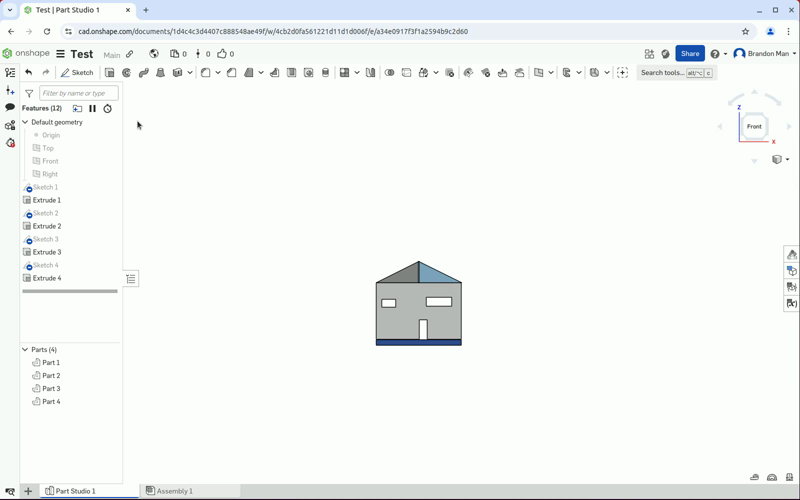
key(shift+h)
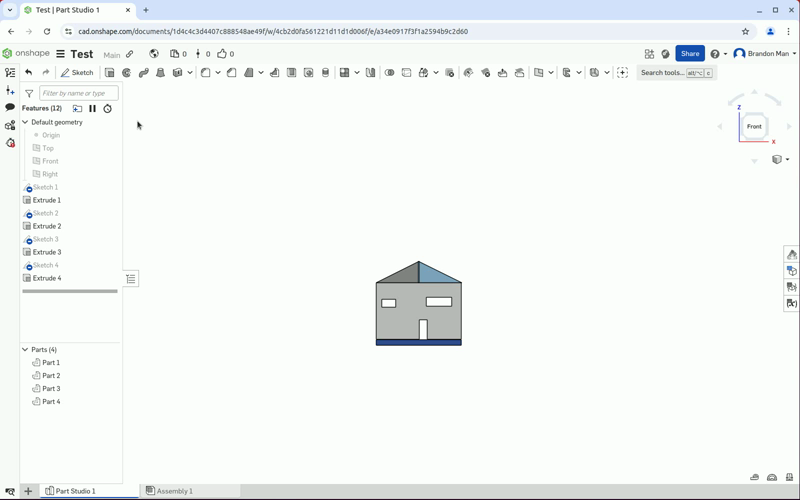
key(shift+h)
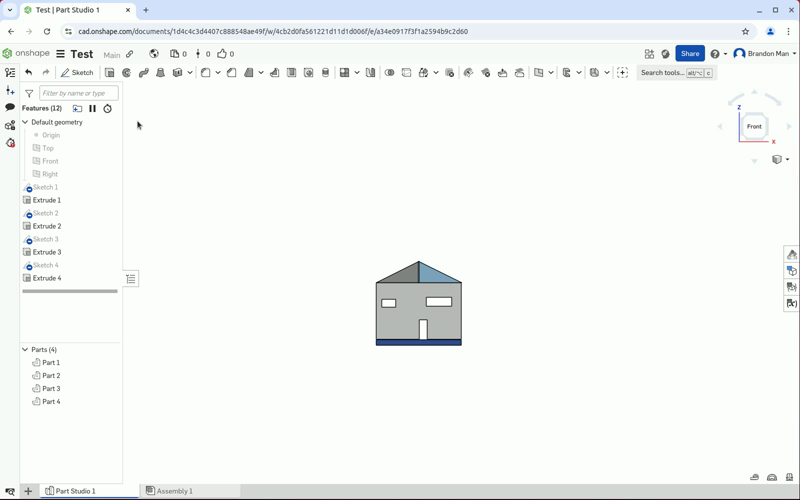
mouse_move(73, 189)
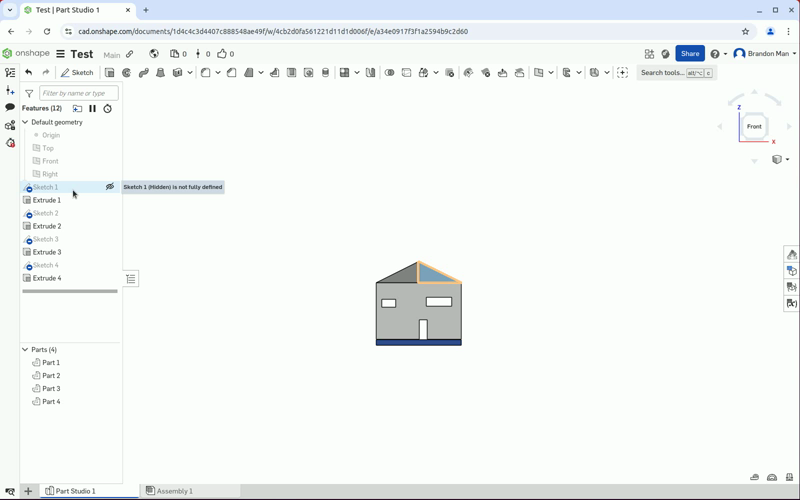
click(73, 189)
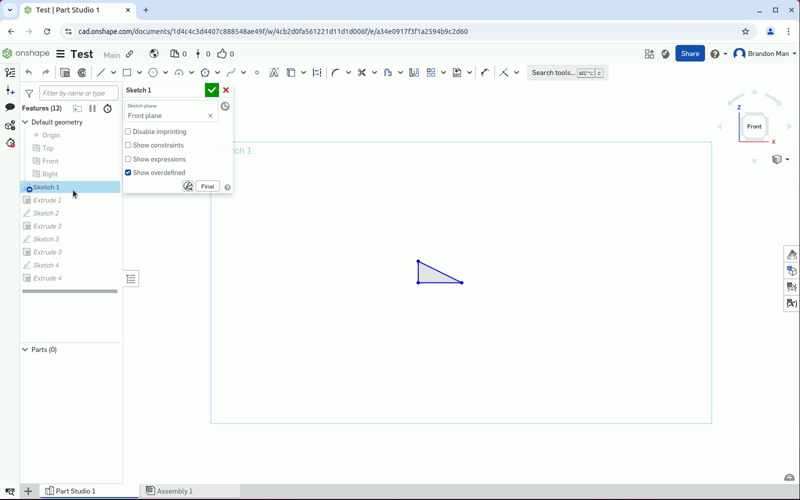
mouse_move(229, 92)
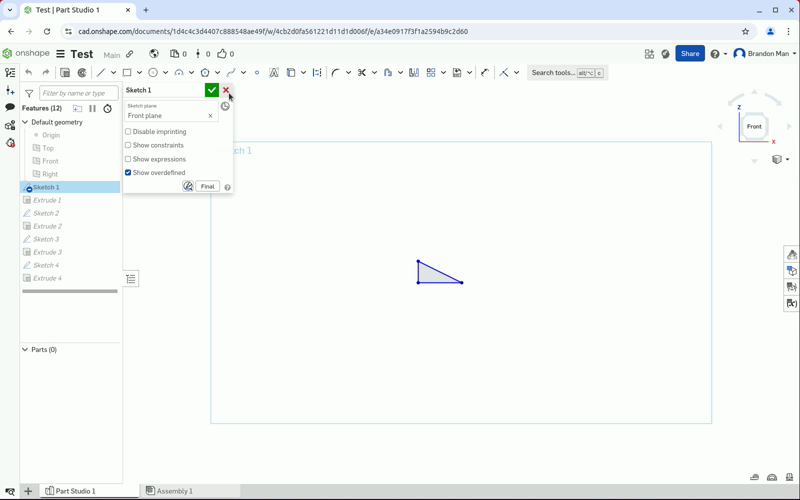
click(229, 92)
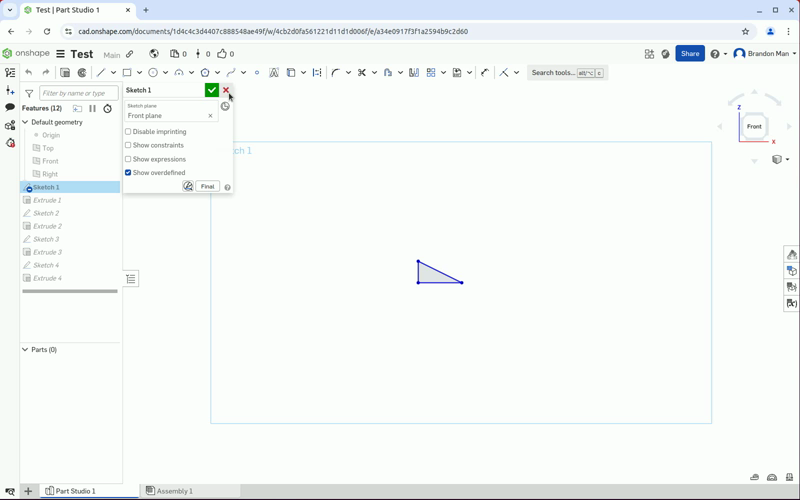
key(shift+s)
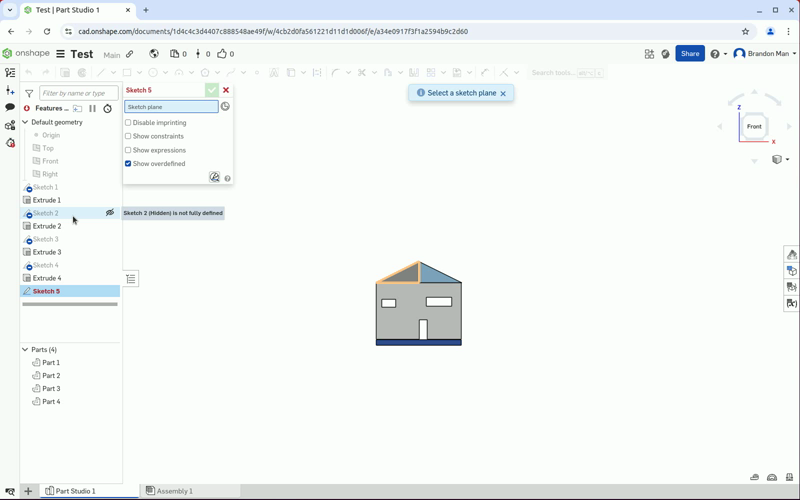
scroll(3)
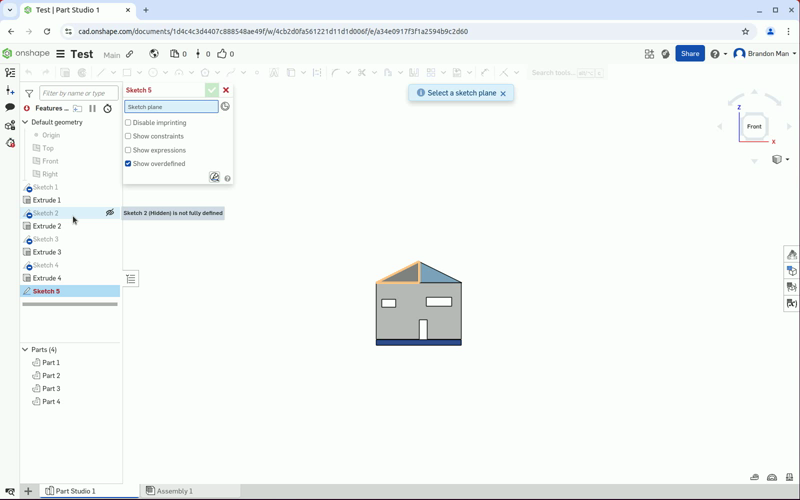
mouse_move(73, 163)
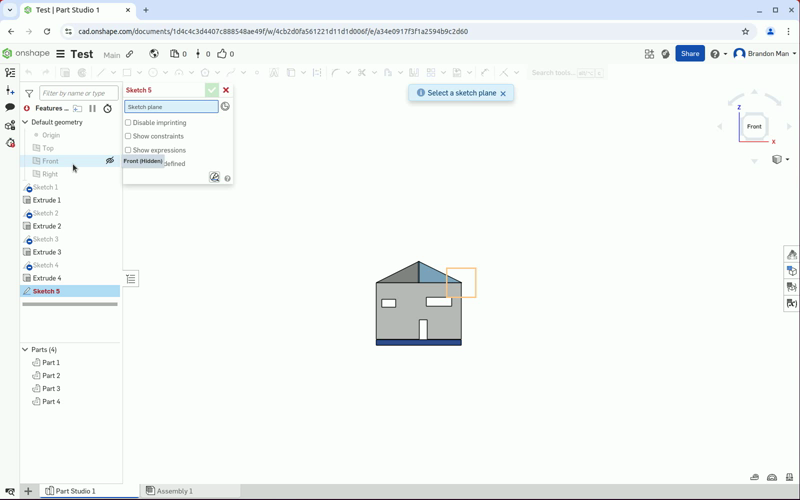
click(73, 163)
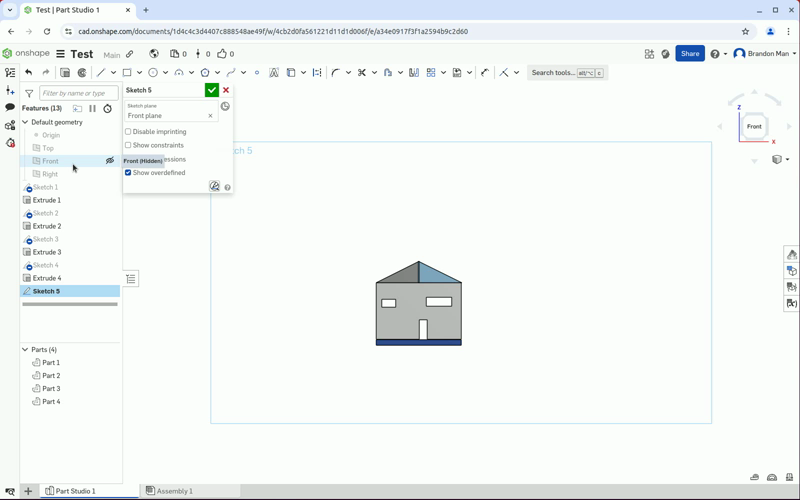
mouse_move(73, 352)
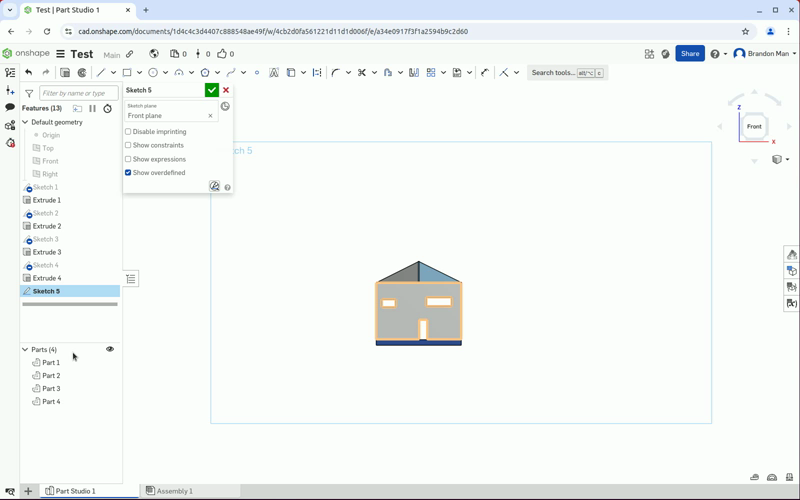
key(y)
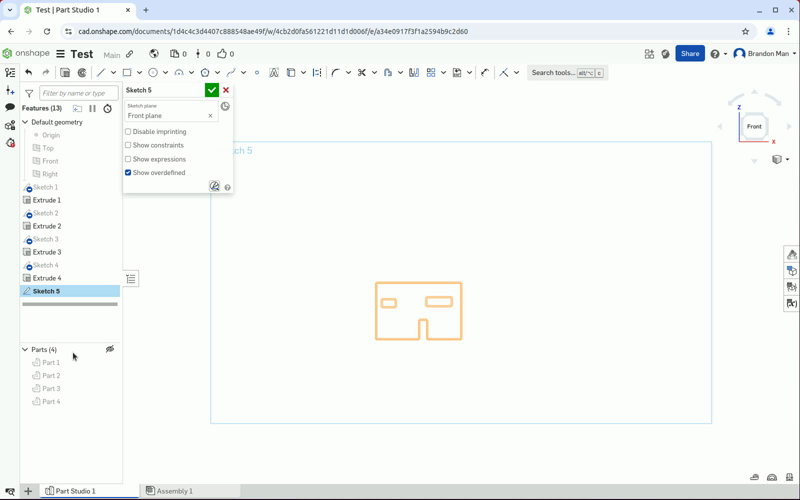
key(l)
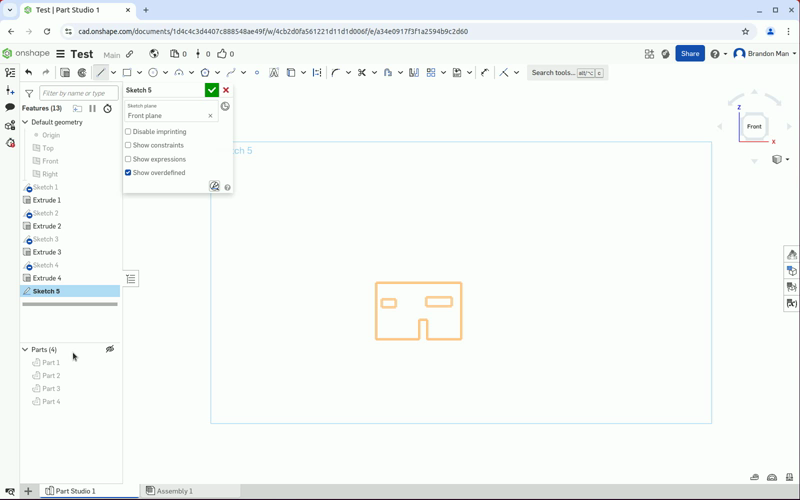
key_down(shift)
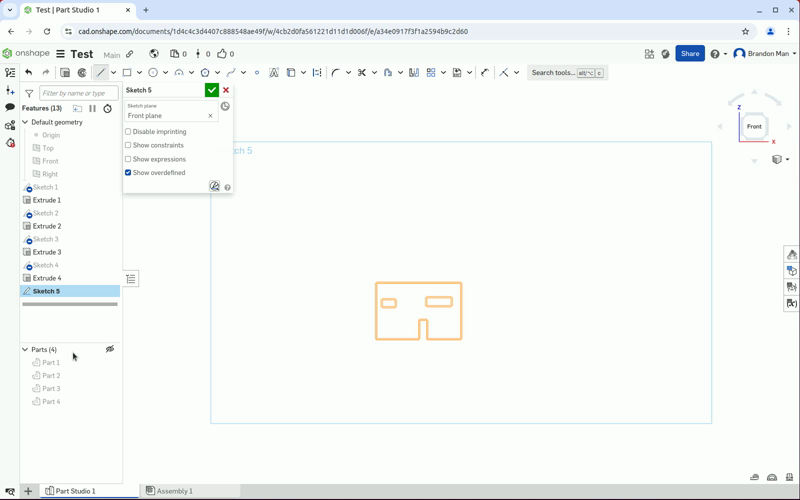
mouse_move(376, 345)
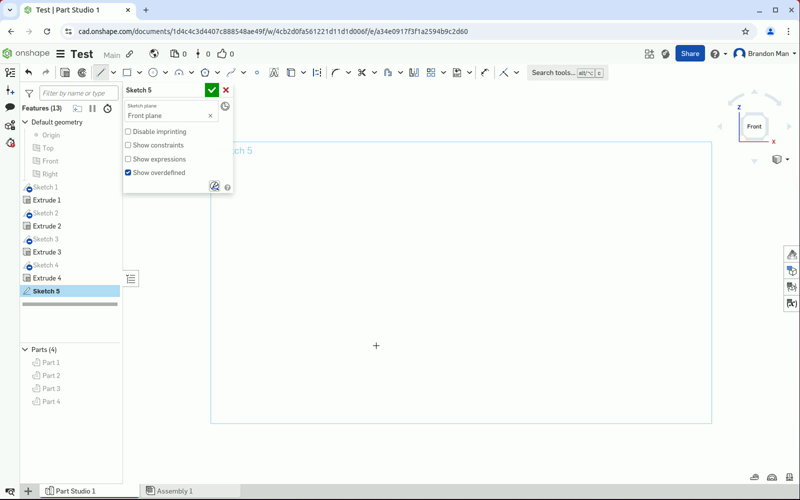
click(376, 345)
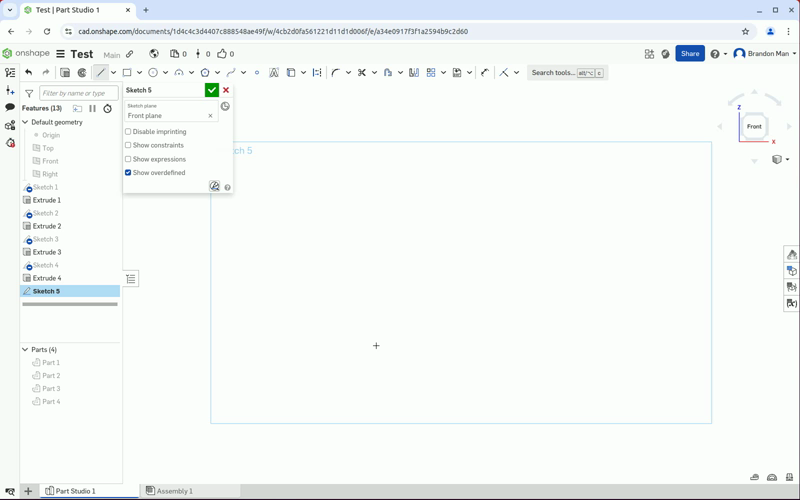
key_up(shift)
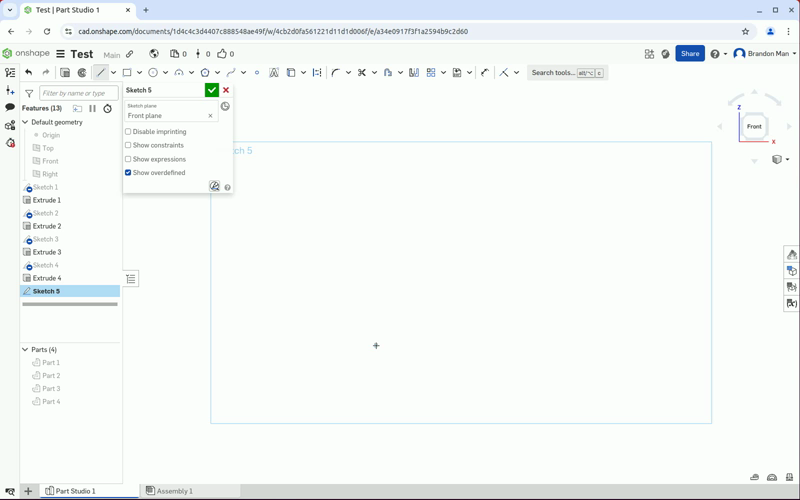
key_down(shift)
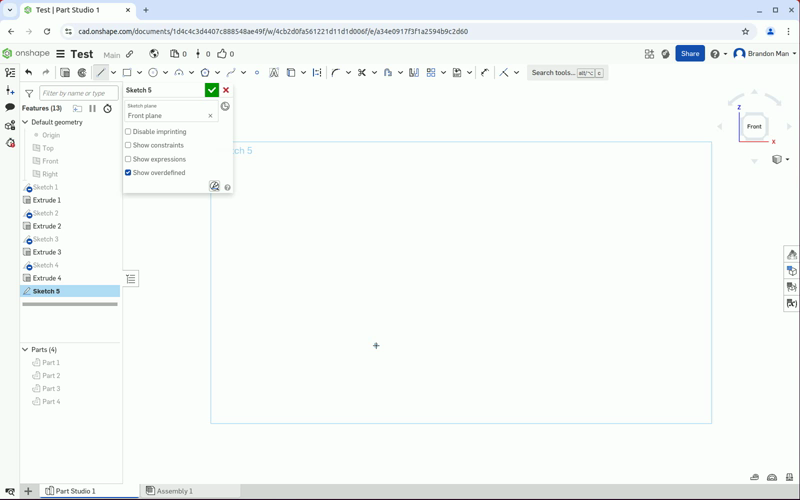
mouse_move(461, 345)
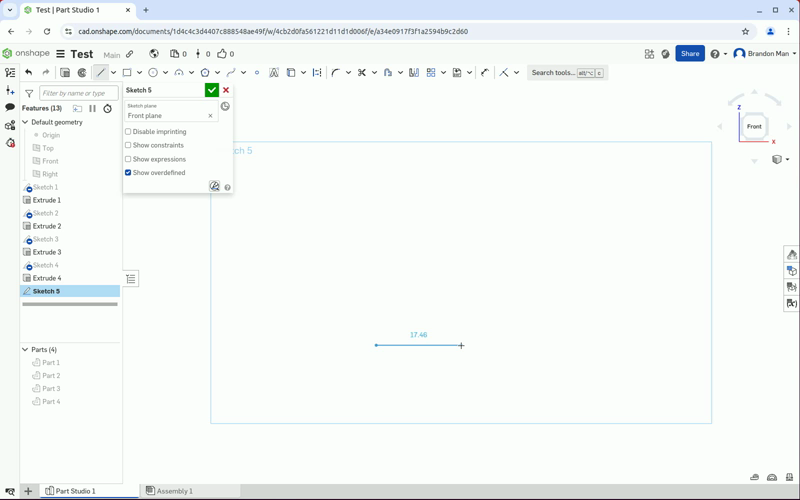
click(461, 345)
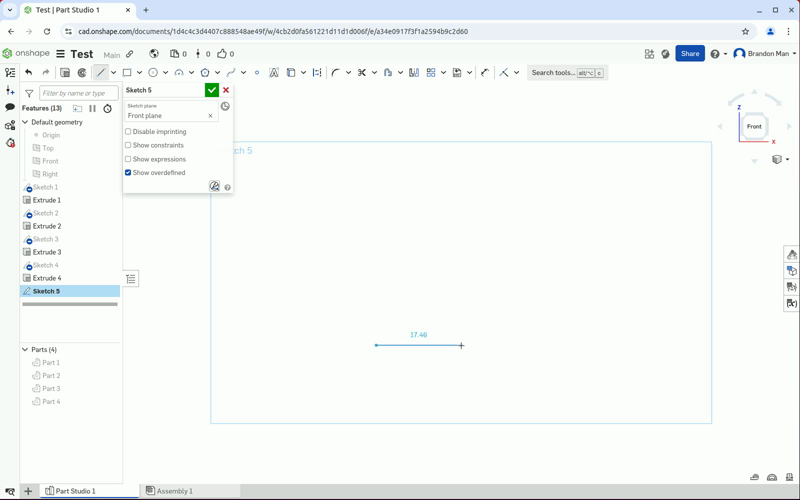
key_up(shift)
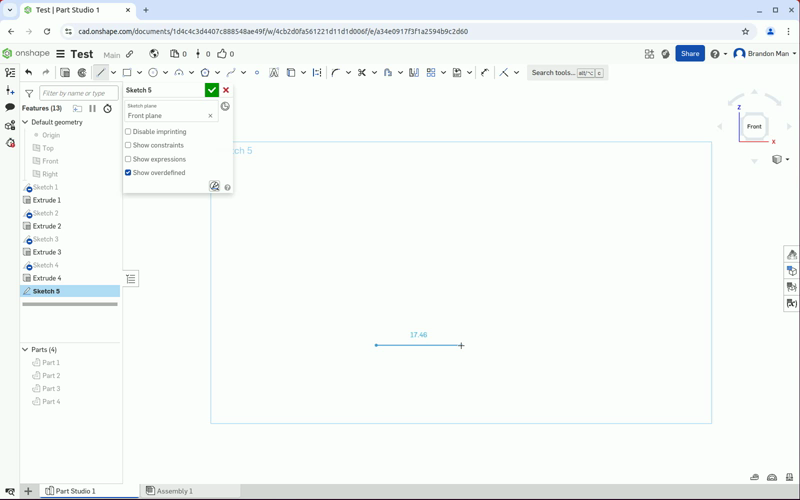
key_down(shift)
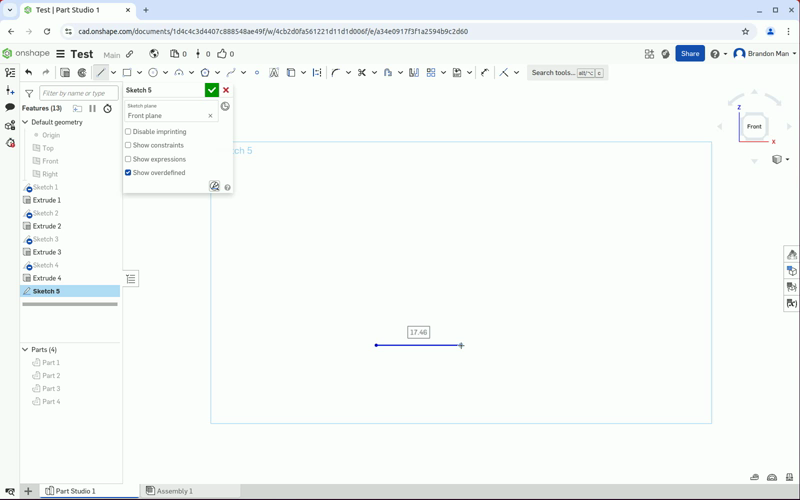
mouse_move(491, 345)
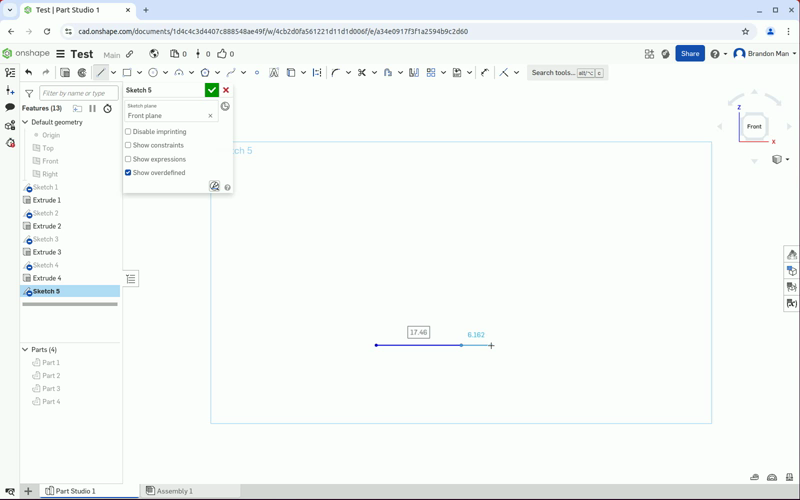
mouse_move(461, 339)
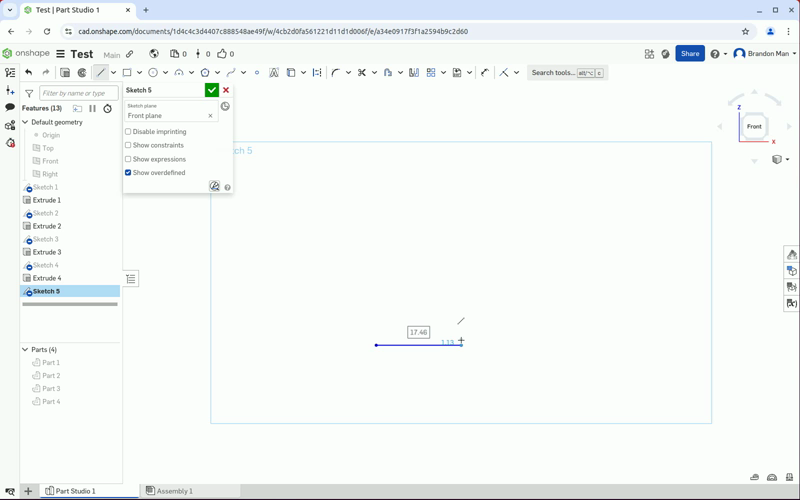
scroll(6)
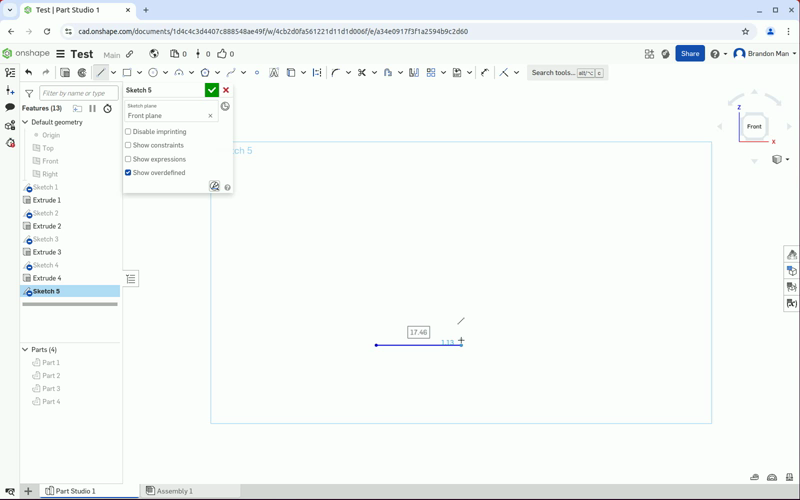
scroll(6)
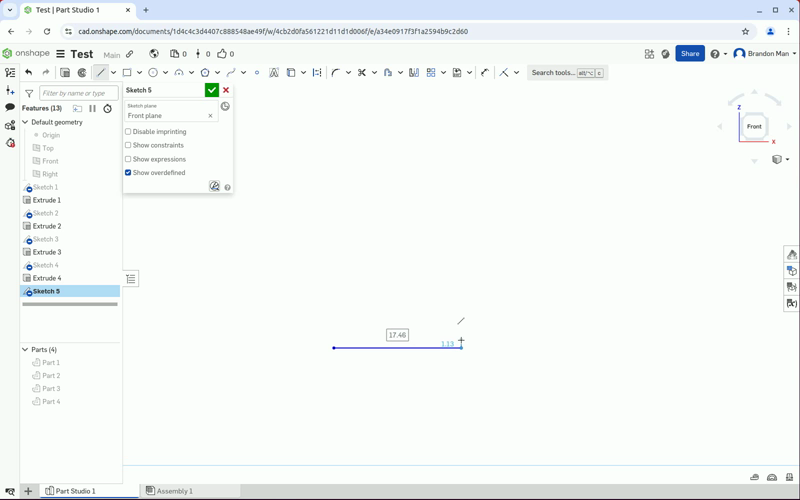
scroll(6)
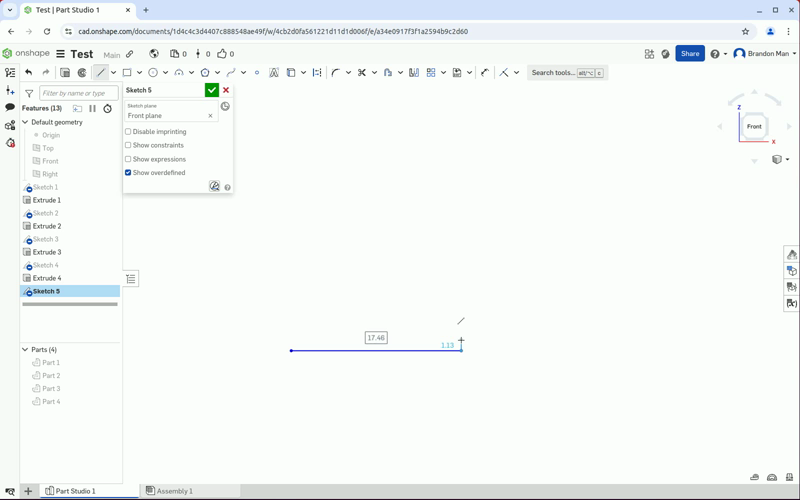
scroll(6)
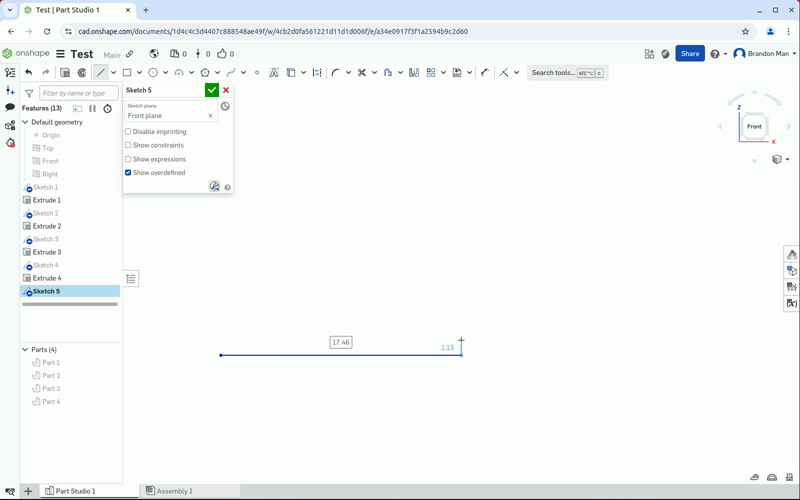
scroll(6)
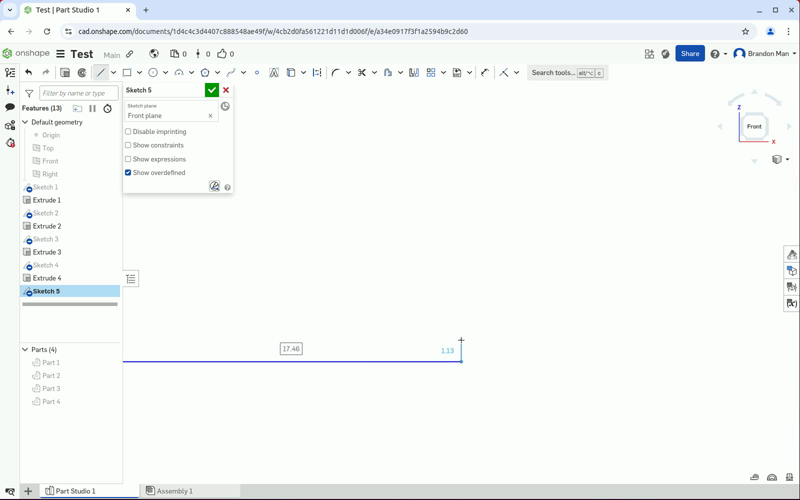
scroll(6)
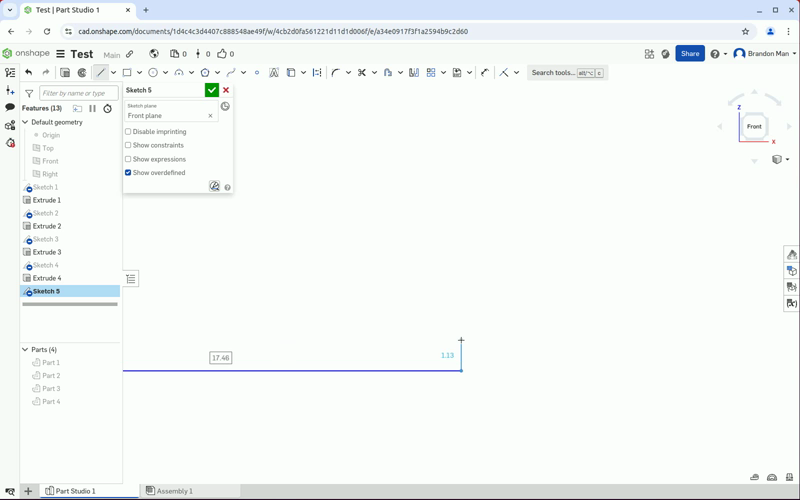
scroll(6)
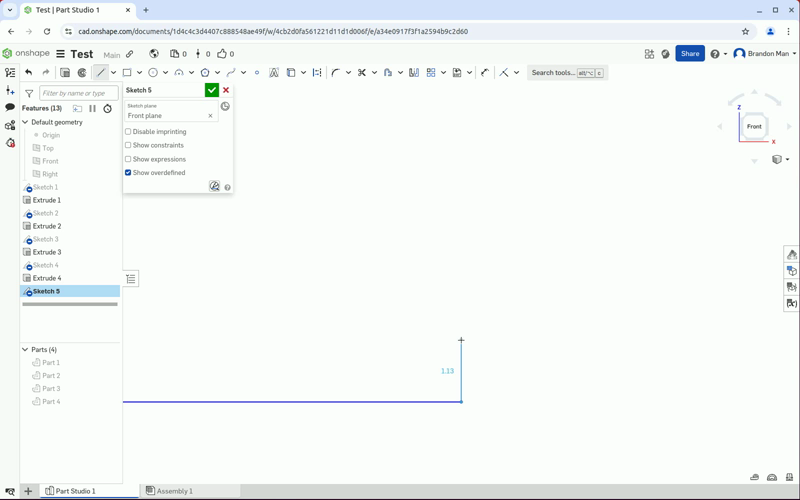
click(461, 339)
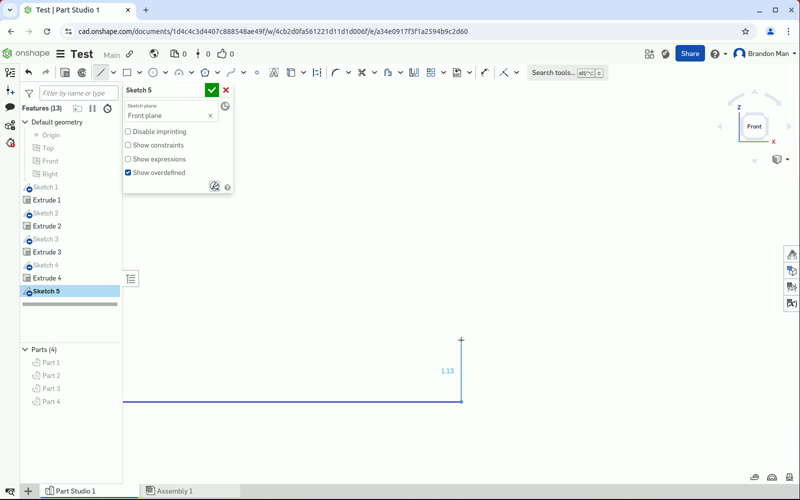
scroll(-6)
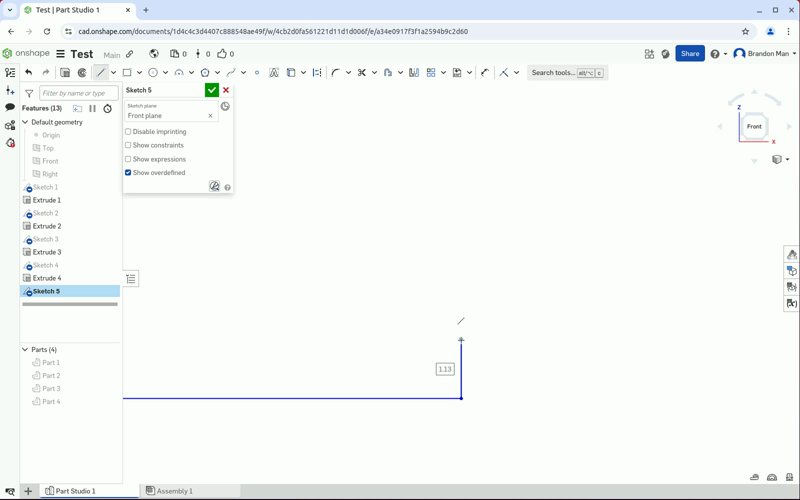
scroll(-6)
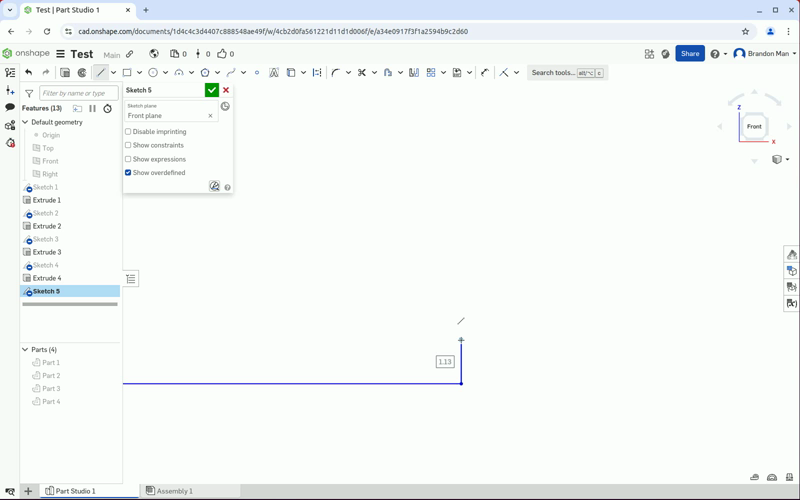
scroll(-6)
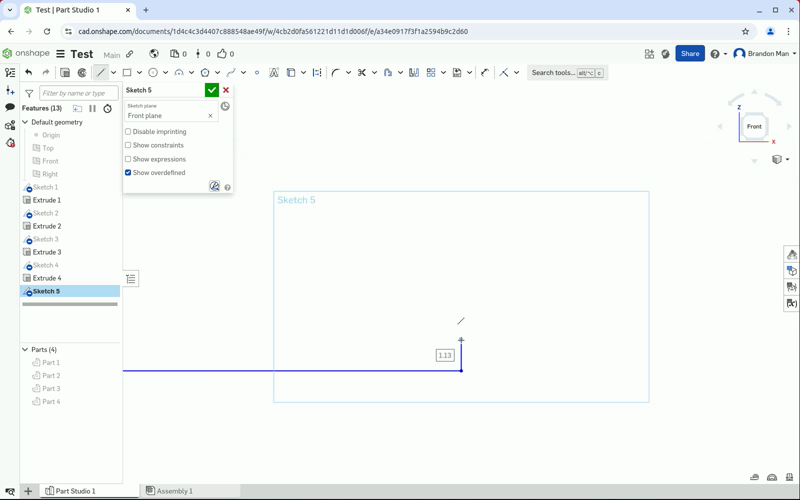
scroll(-6)
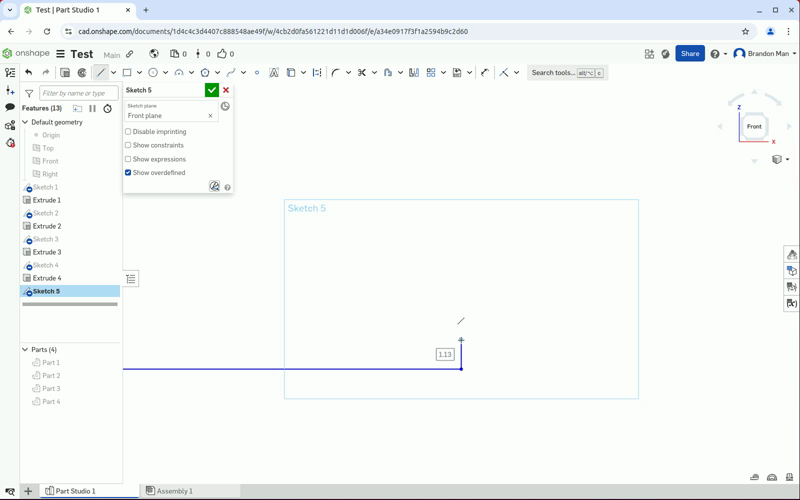
scroll(-6)
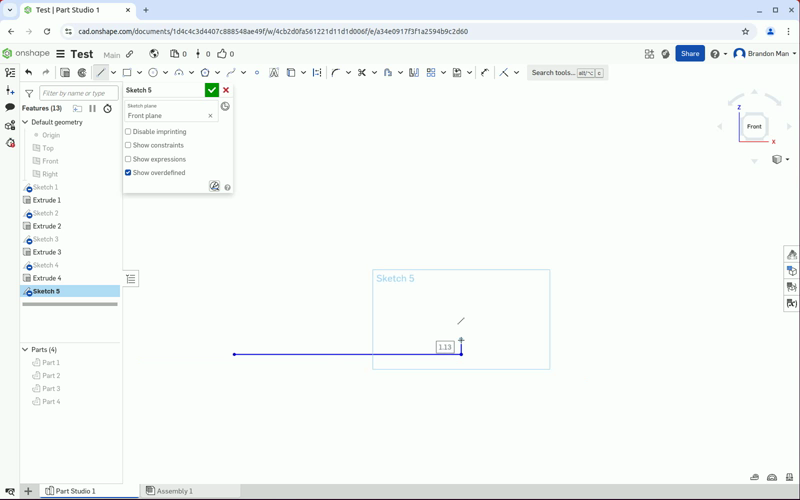
scroll(-6)
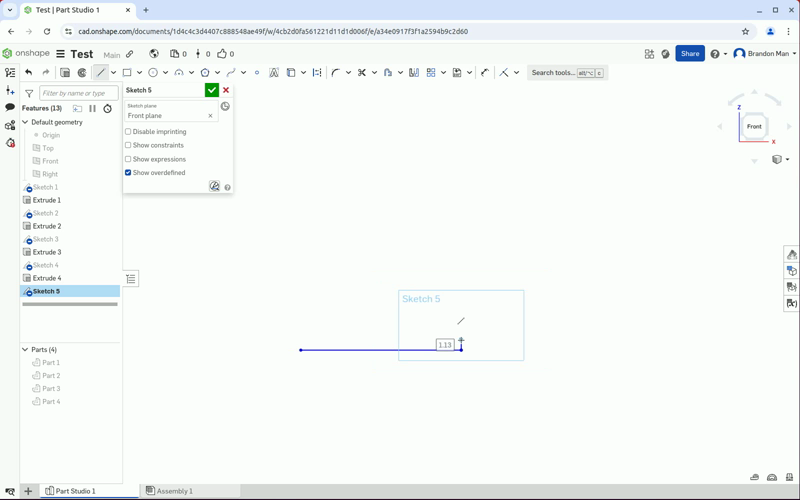
scroll(-6)
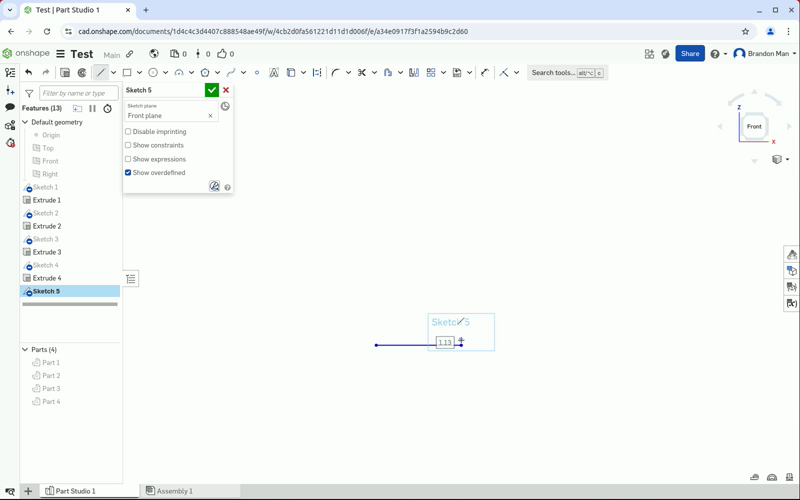
key_up(shift)
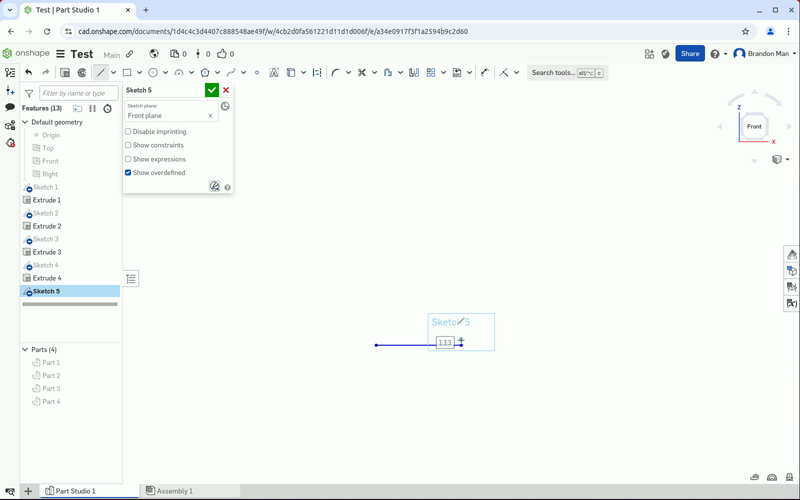
key_down(shift)
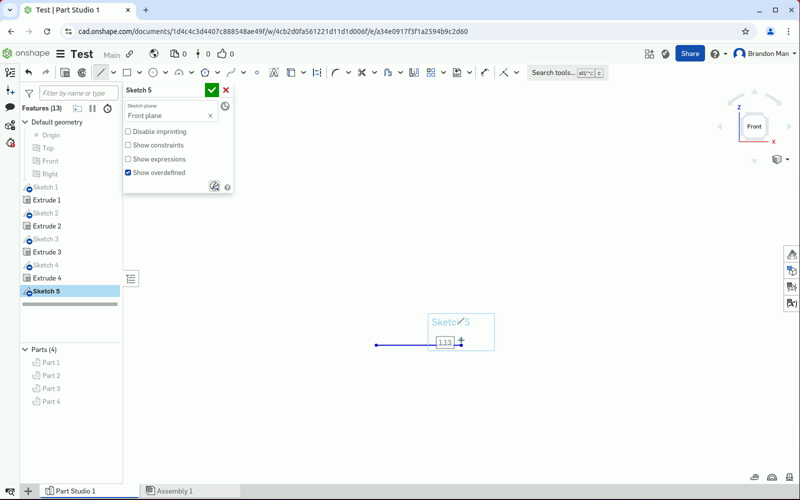
mouse_move(491, 339)
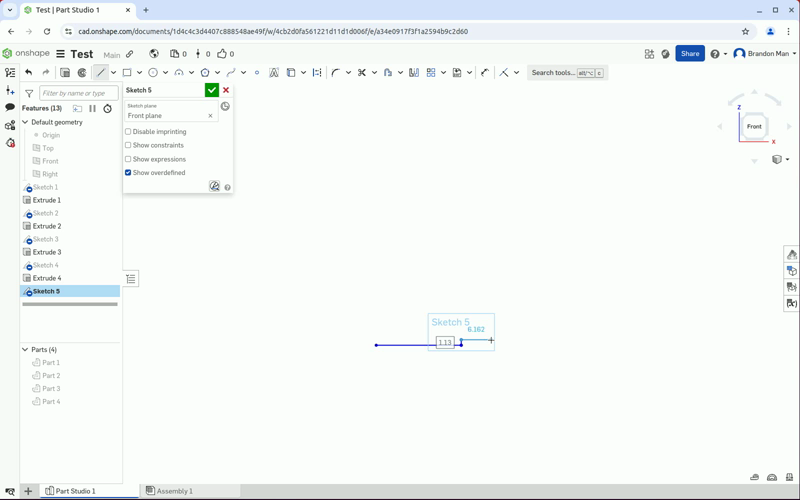
mouse_move(427, 339)
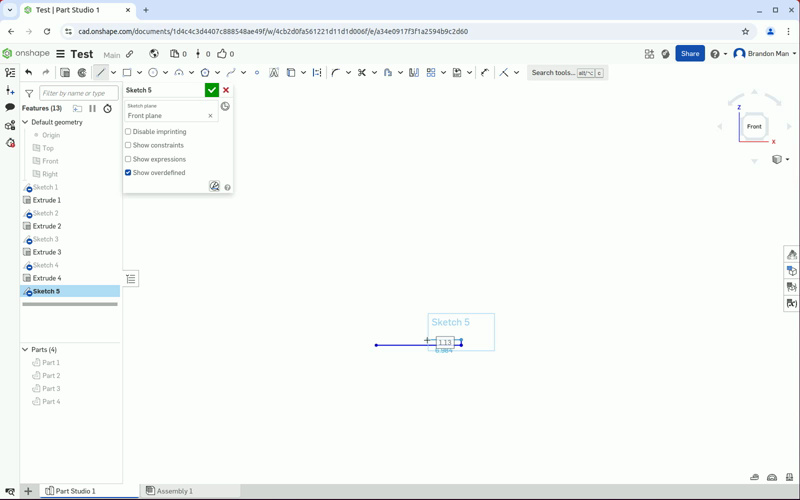
click(427, 339)
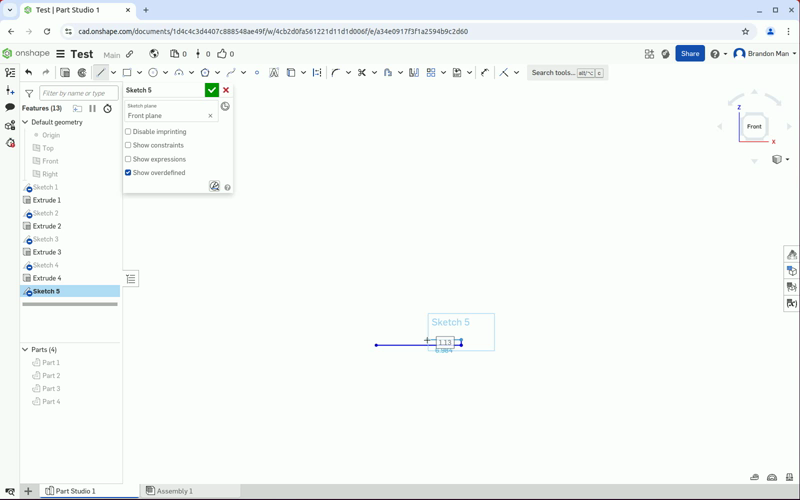
key_up(shift)
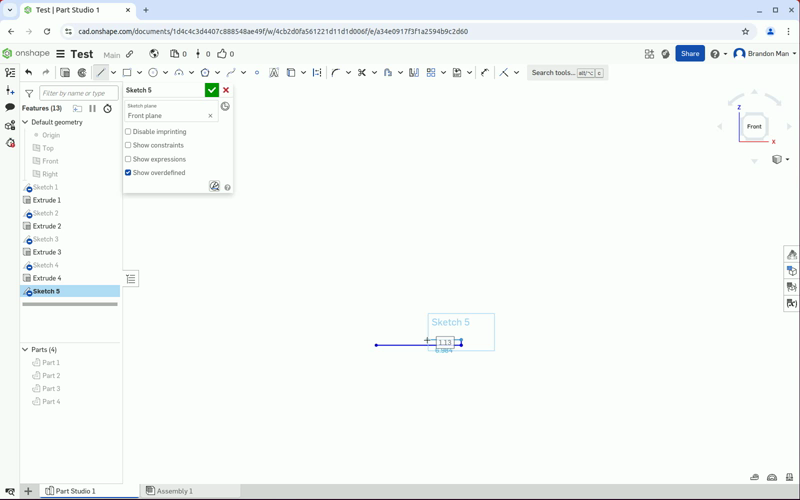
key_down(shift)
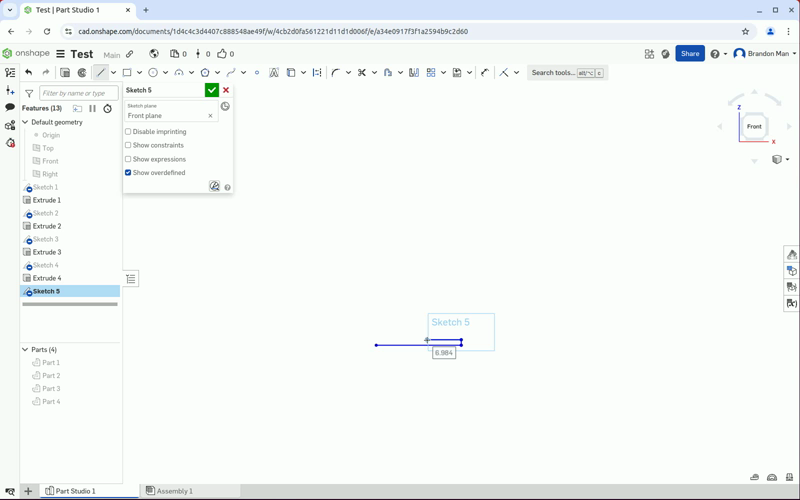
mouse_move(457, 339)
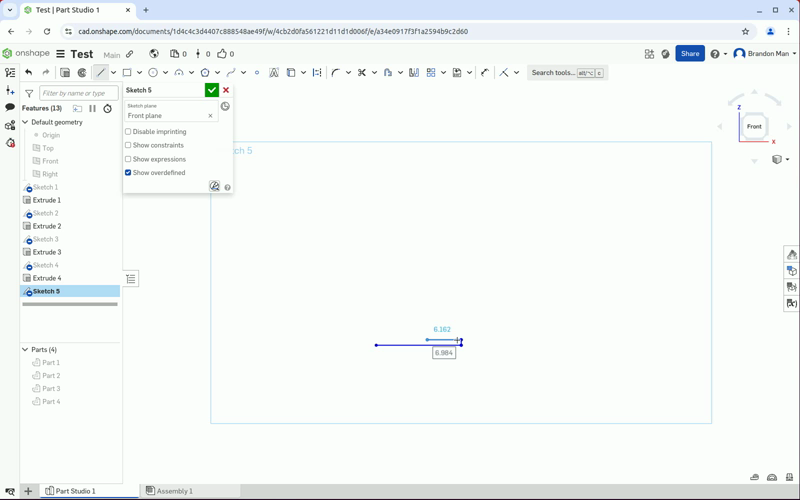
mouse_move(419, 339)
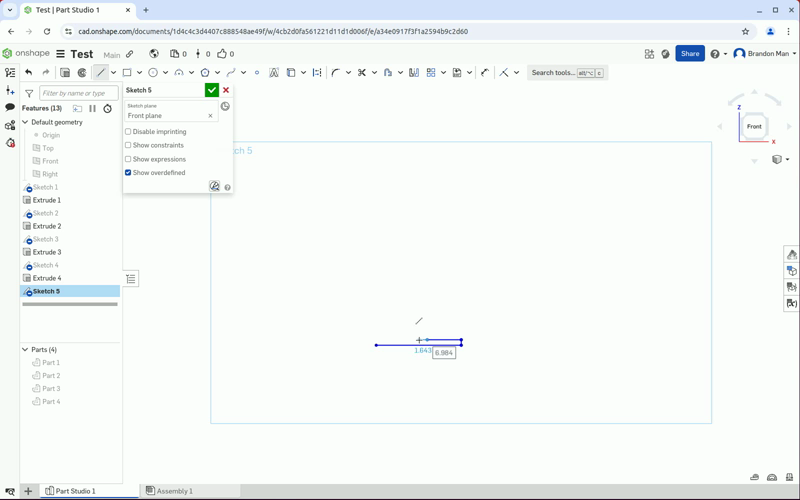
click(419, 339)
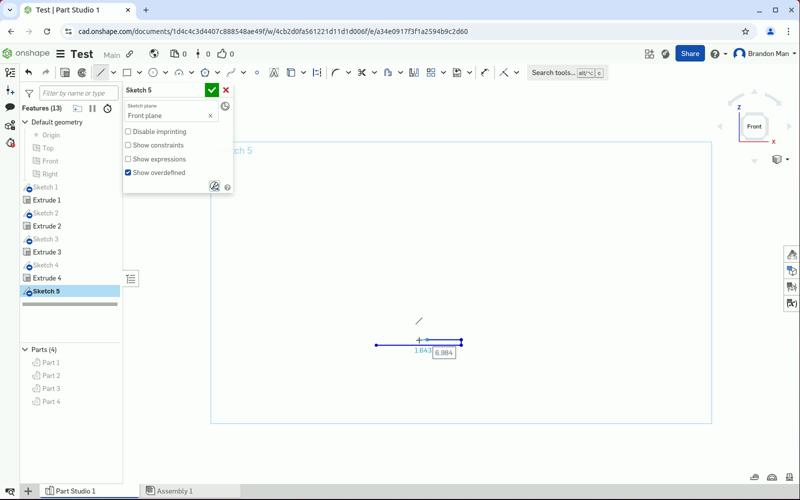
key_up(shift)
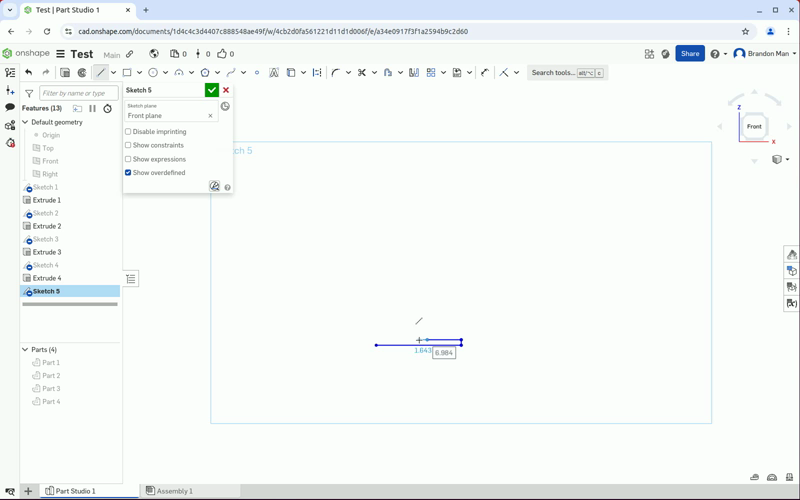
key_down(shift)
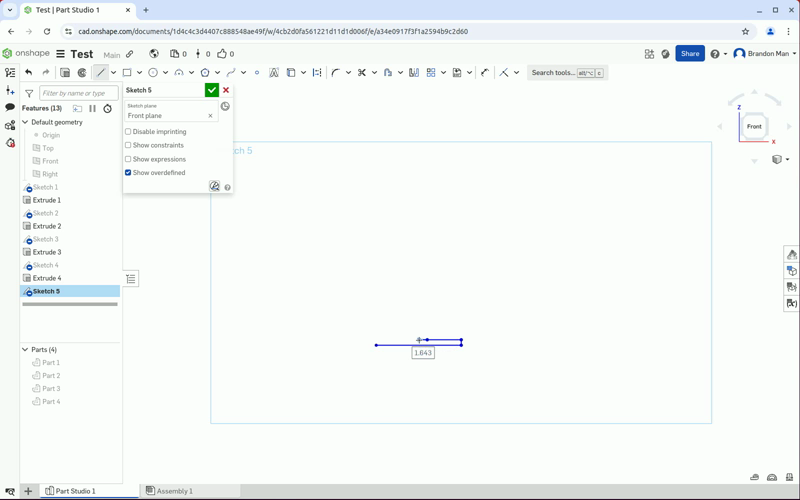
mouse_move(449, 339)
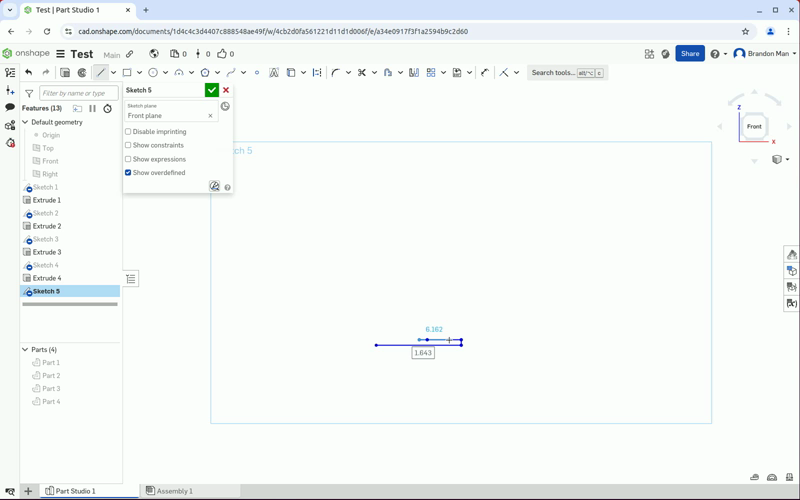
mouse_move(376, 339)
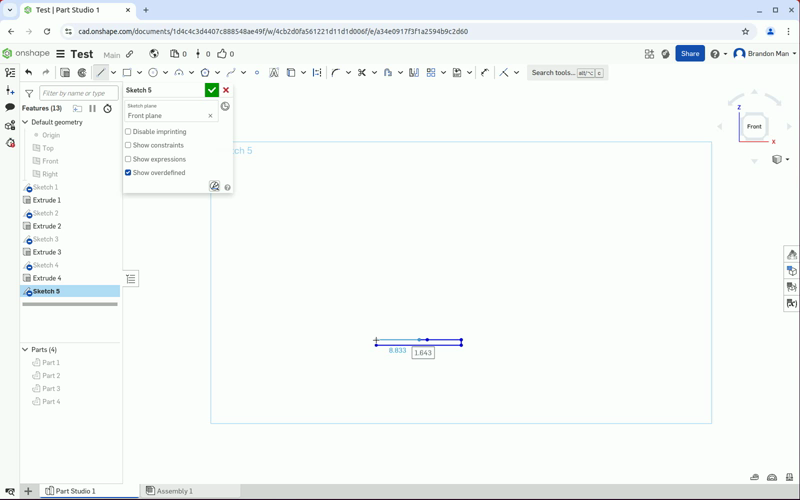
click(376, 339)
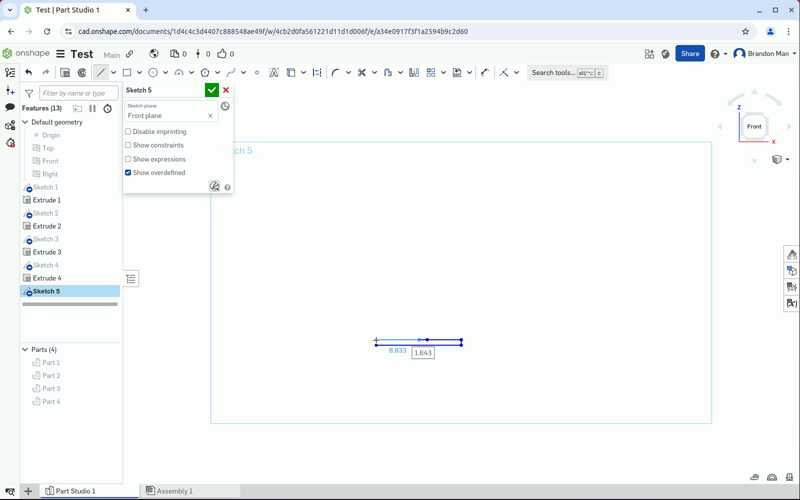
key_up(shift)
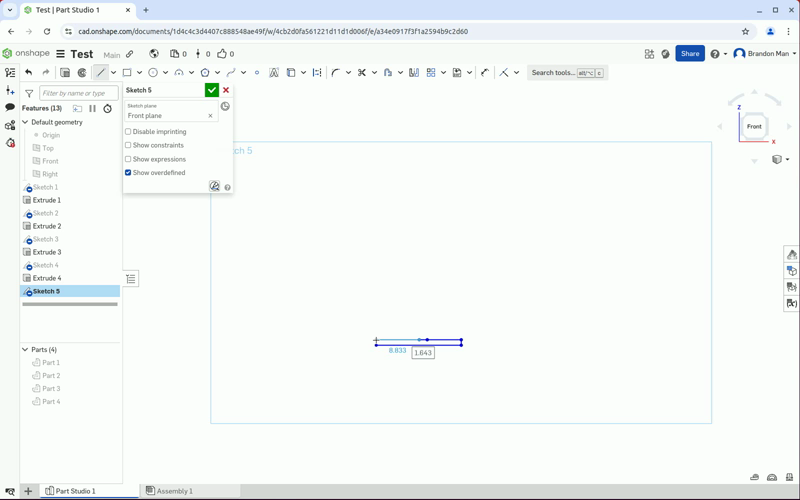
mouse_move(406, 339)
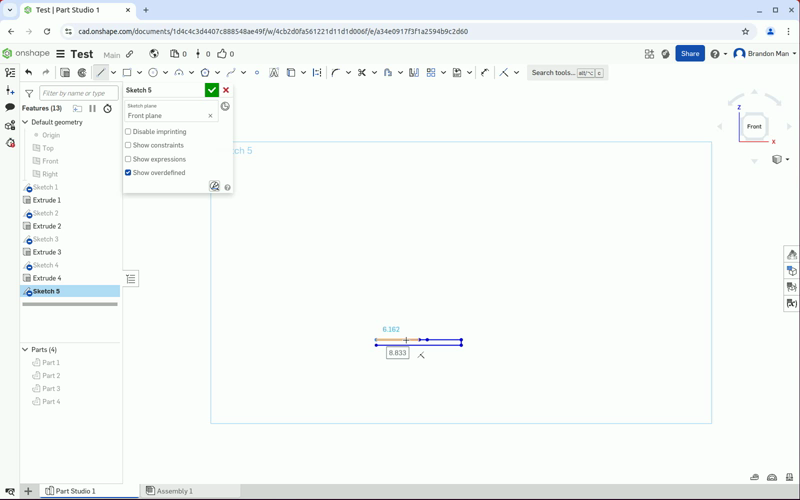
key_down(shift)
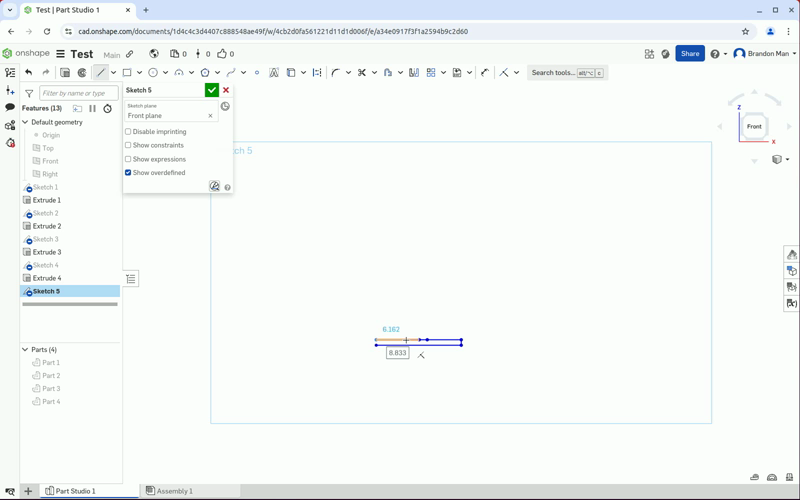
mouse_move(376, 345)
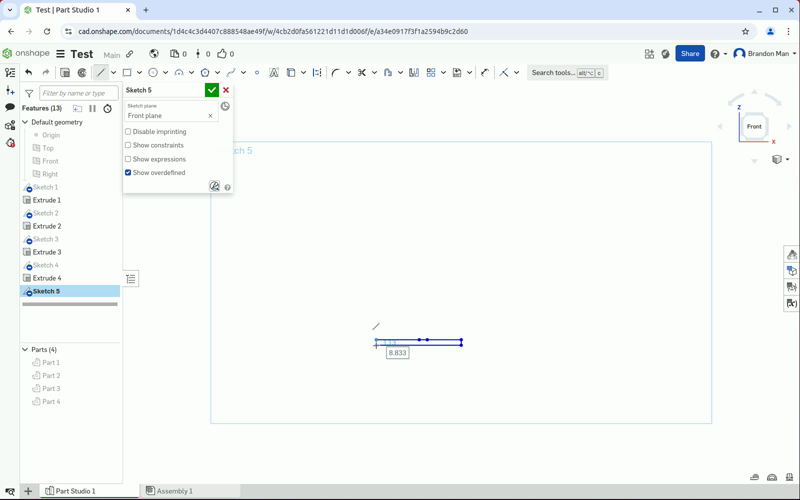
scroll(6)
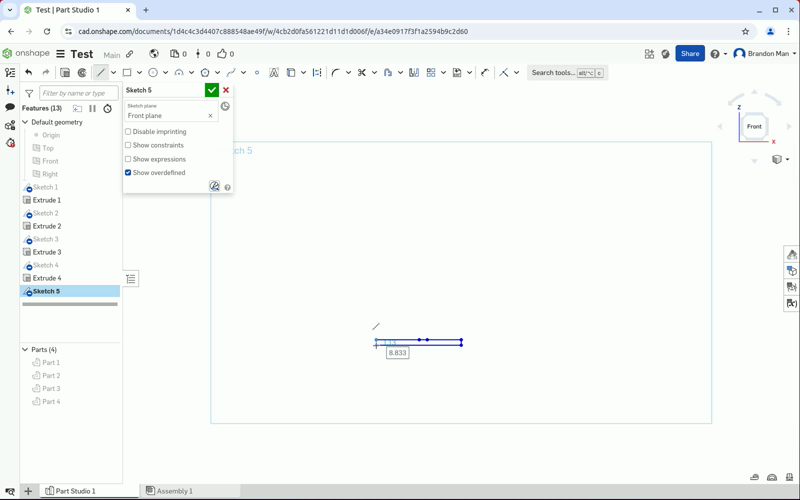
scroll(6)
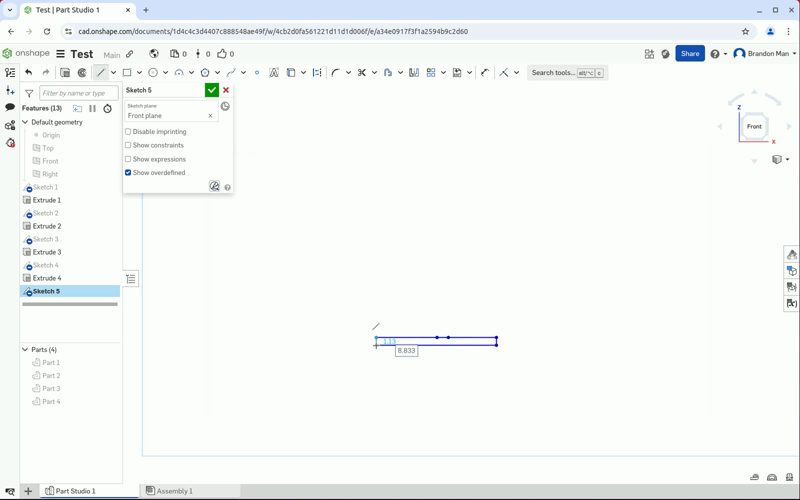
scroll(6)
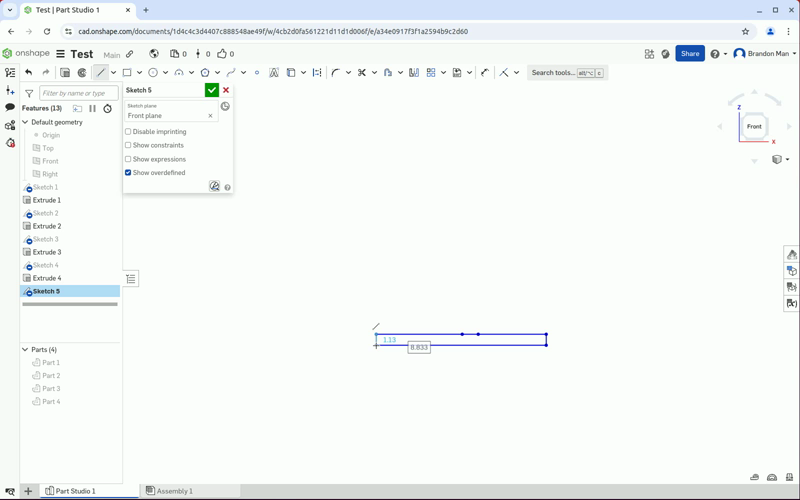
scroll(6)
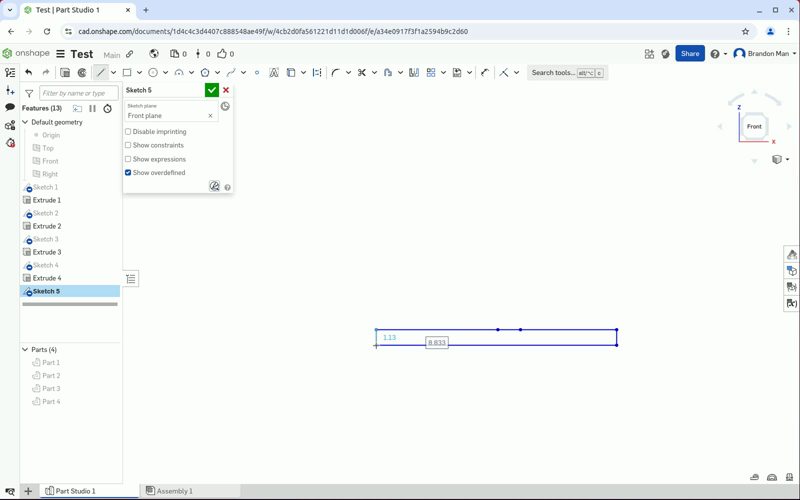
scroll(6)
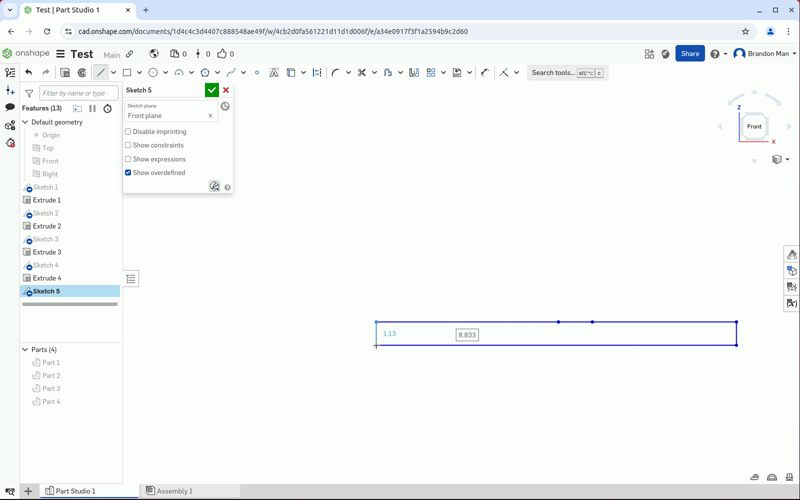
scroll(6)
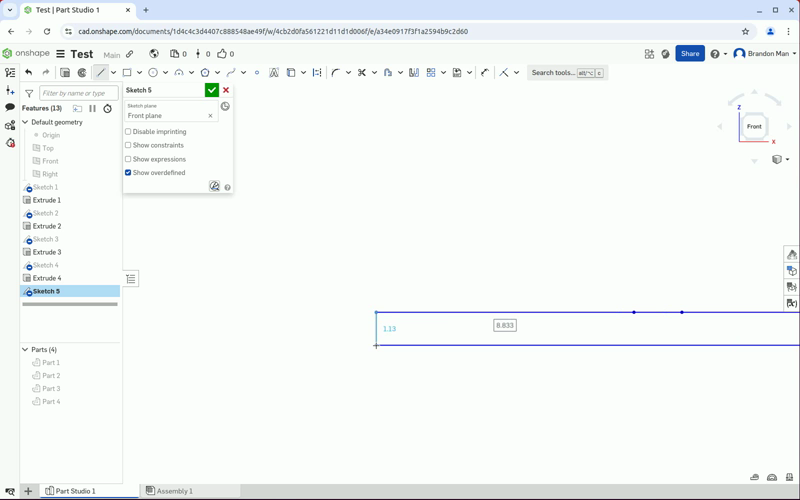
scroll(6)
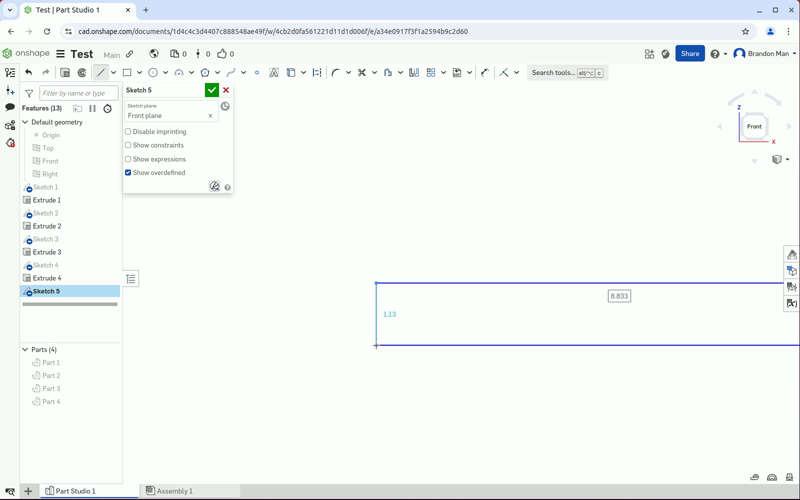
key_up(shift)
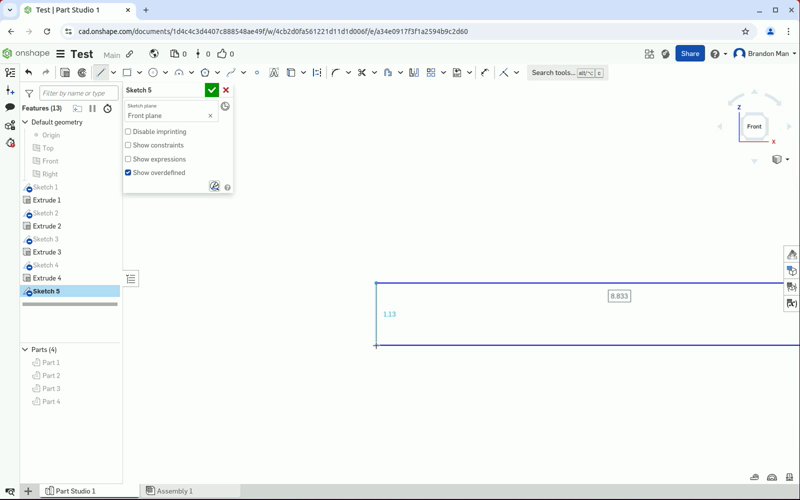
click(376, 345)
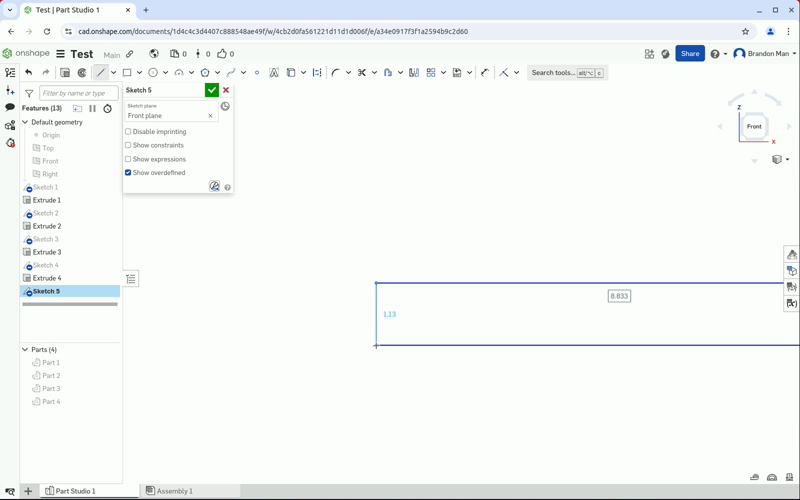
scroll(-6)
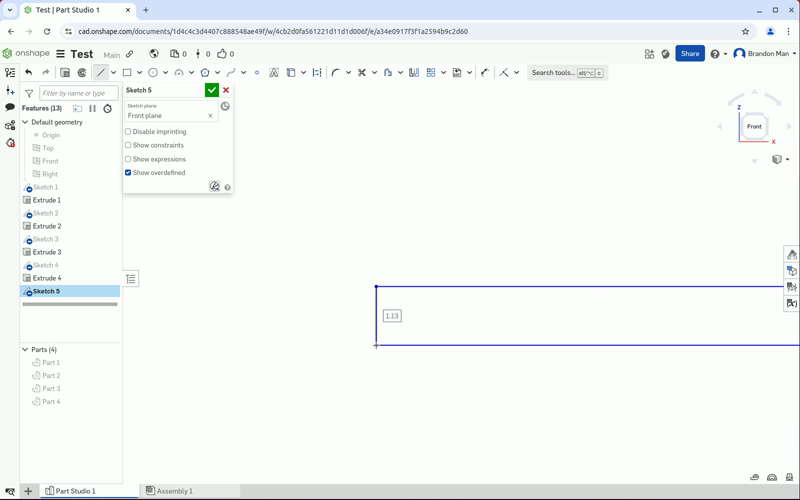
scroll(-6)
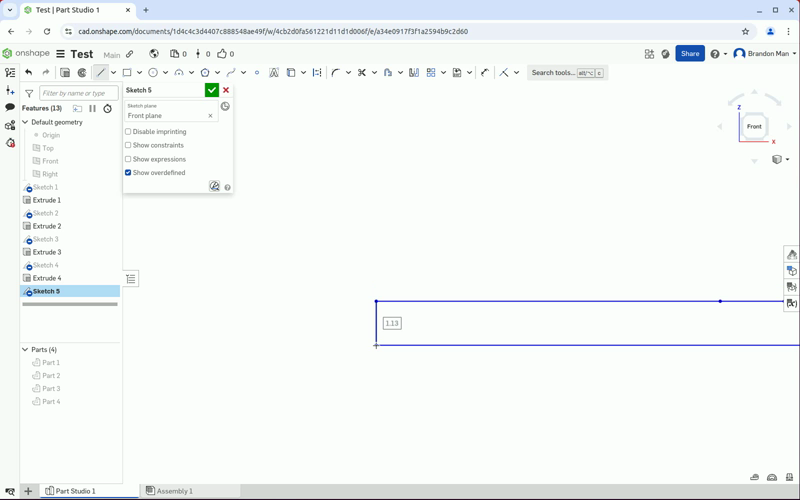
scroll(-6)
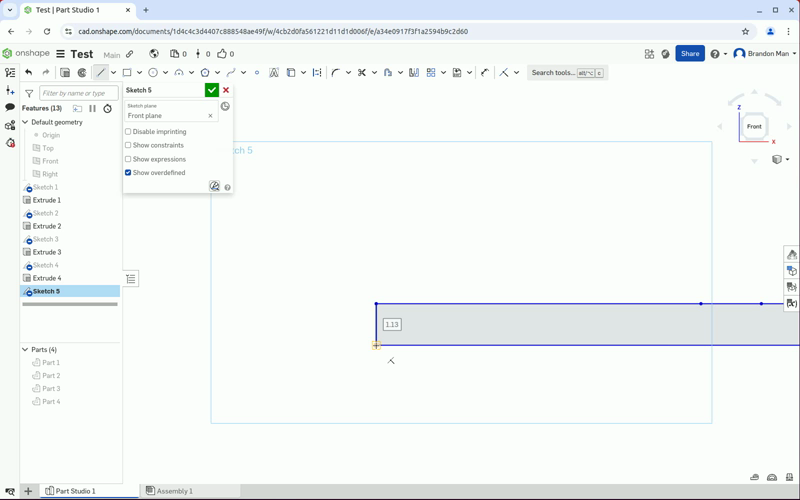
scroll(-6)
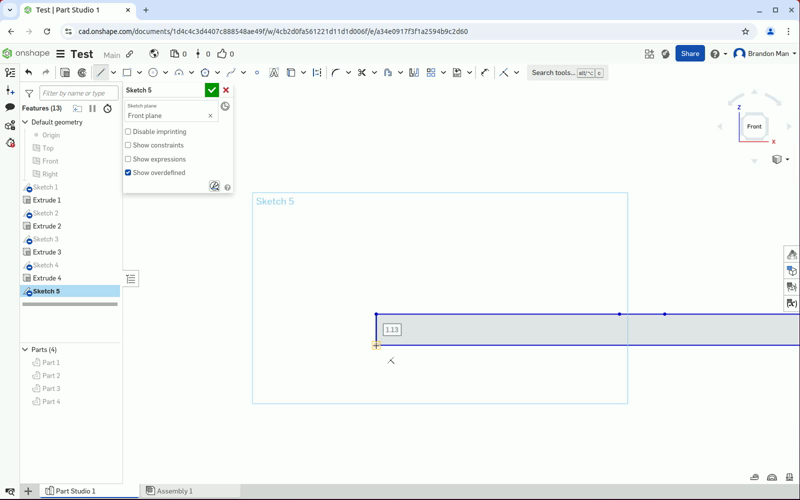
scroll(-6)
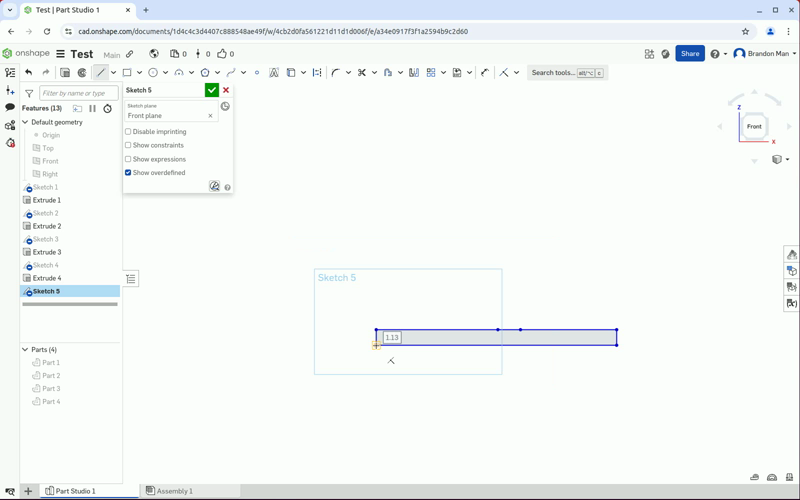
scroll(-6)
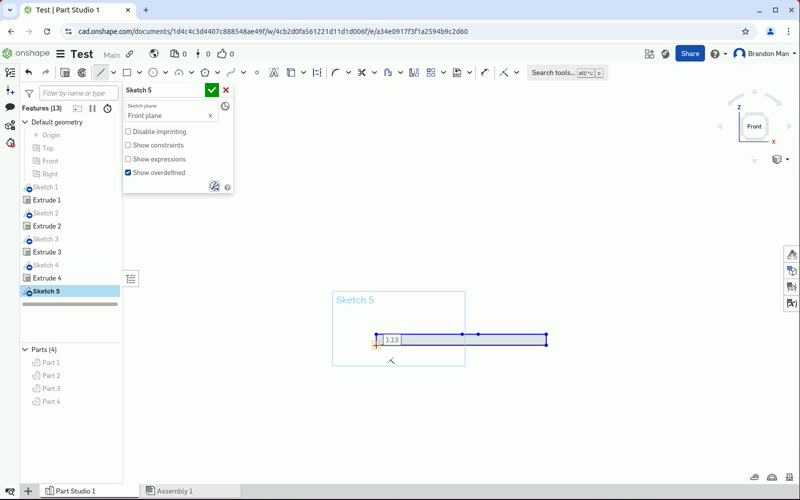
scroll(-6)
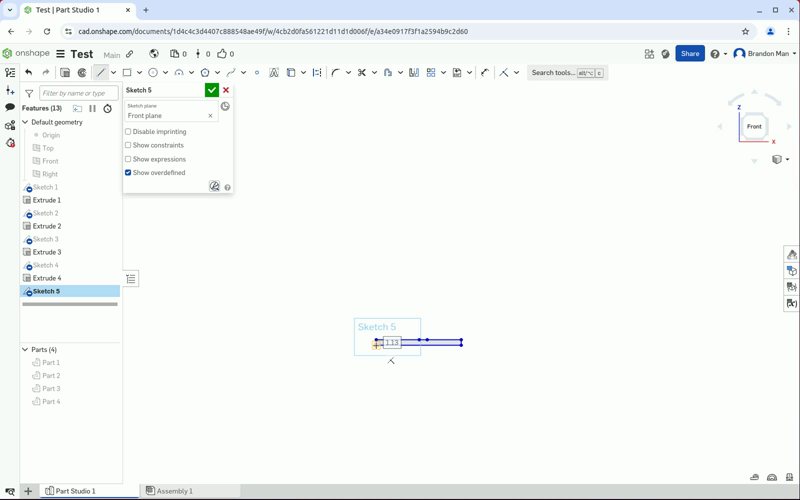
key(esc)
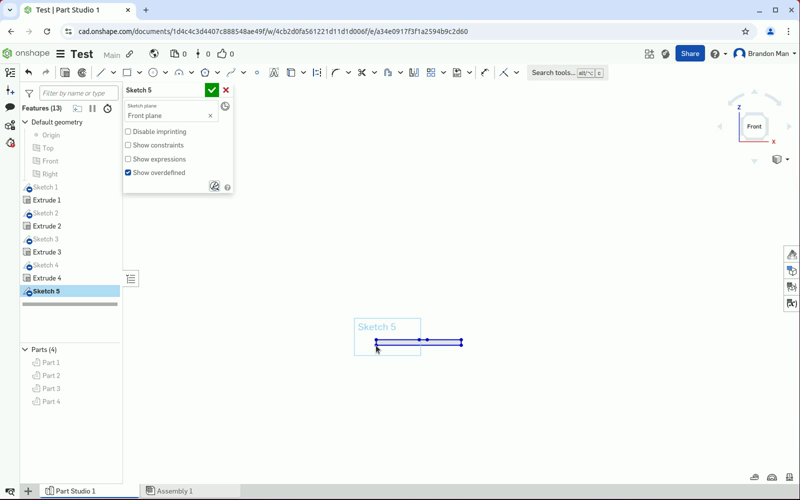
mouse_move(394, 340)
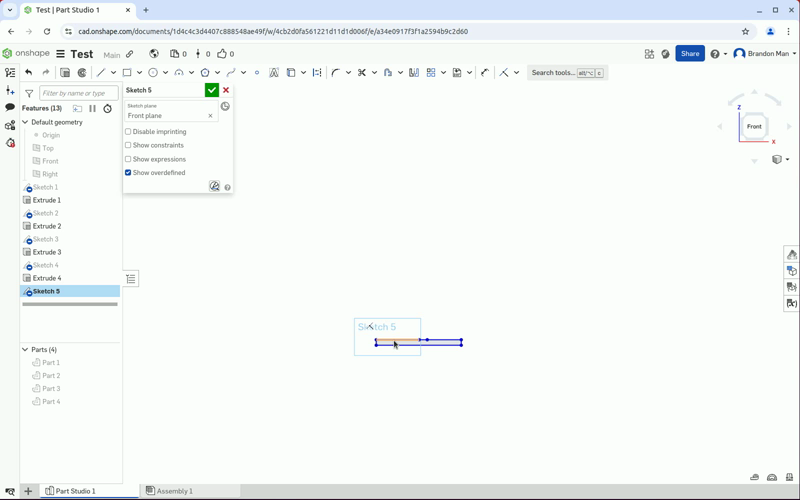
scroll(6)
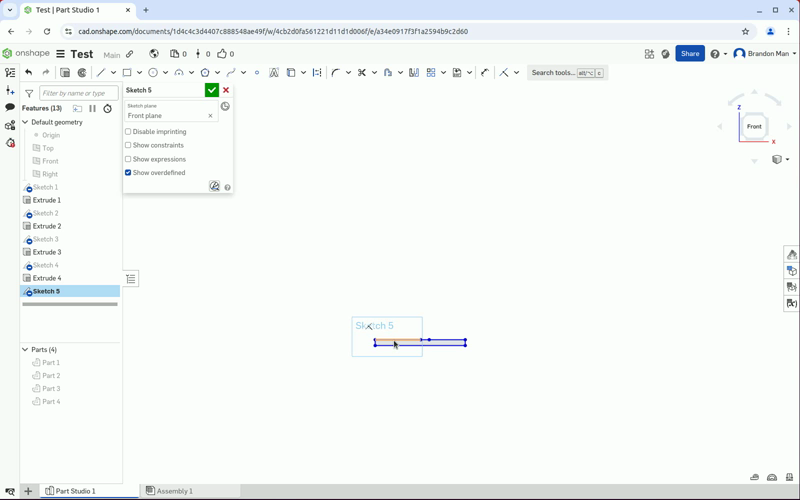
scroll(6)
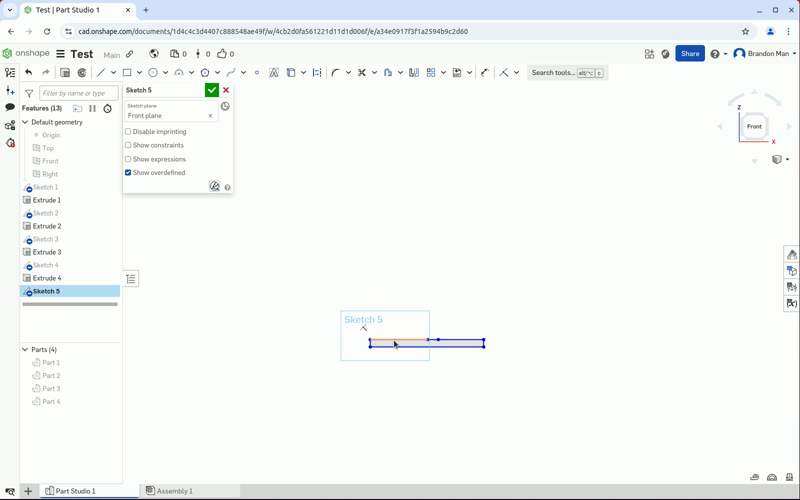
scroll(6)
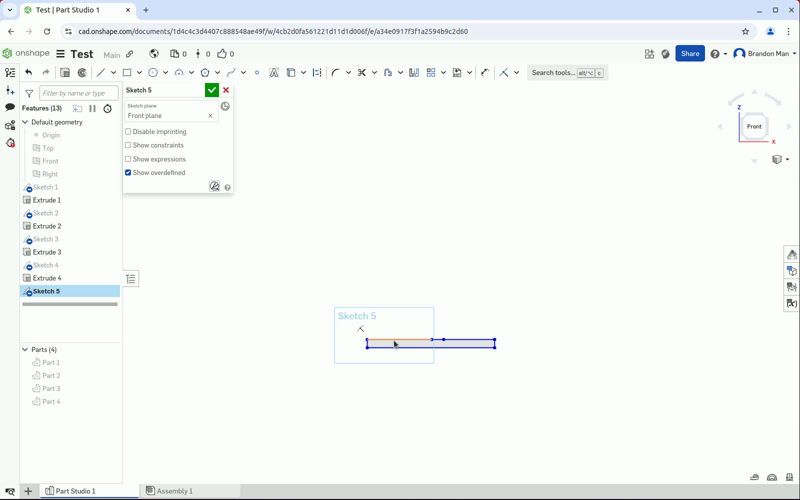
scroll(6)
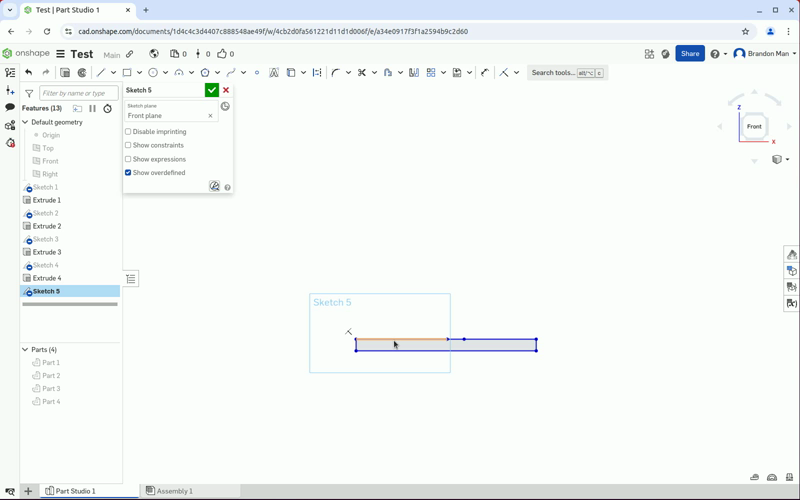
scroll(6)
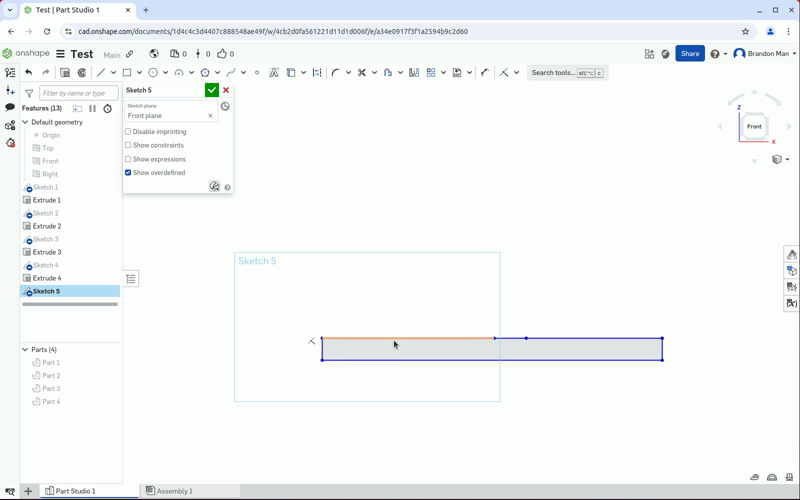
scroll(6)
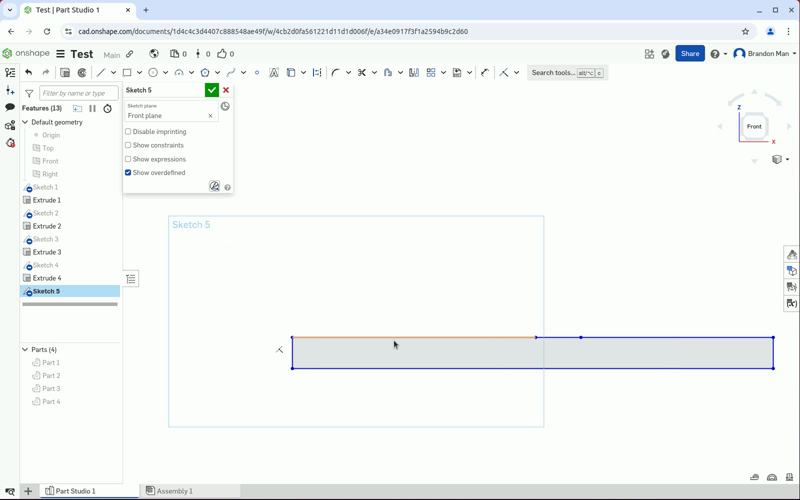
scroll(6)
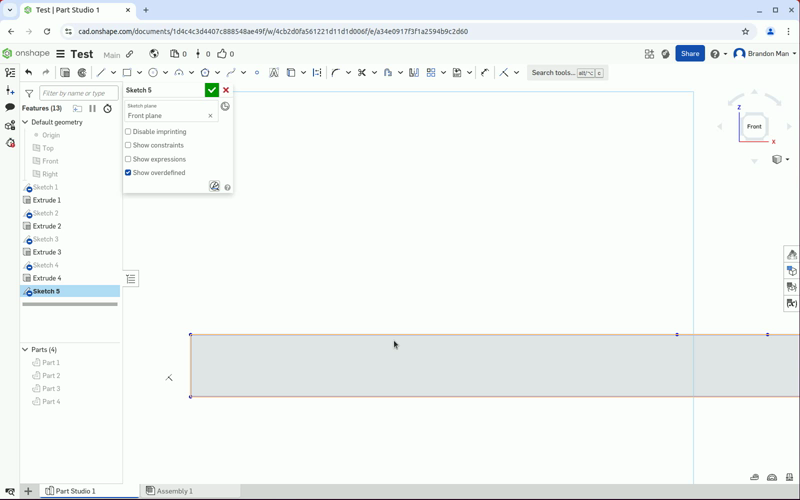
click(394, 340)
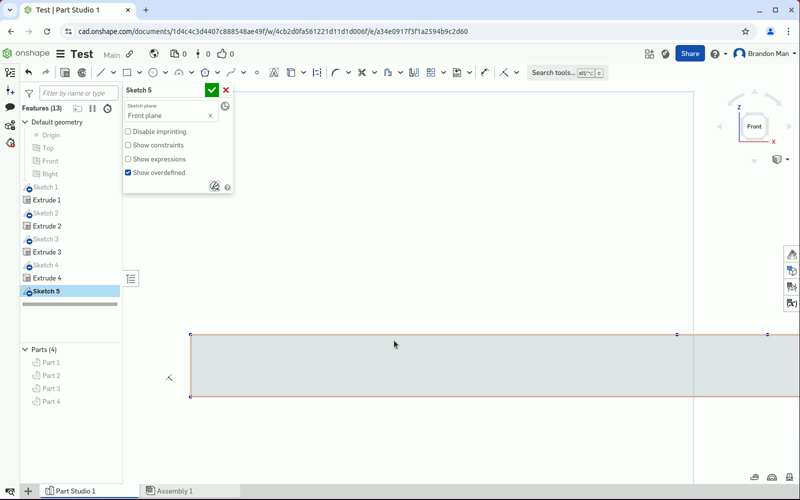
scroll(-6)
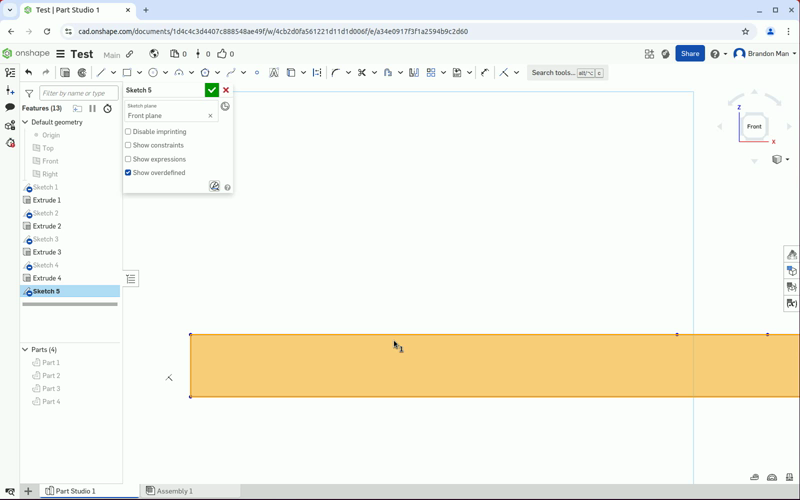
scroll(-6)
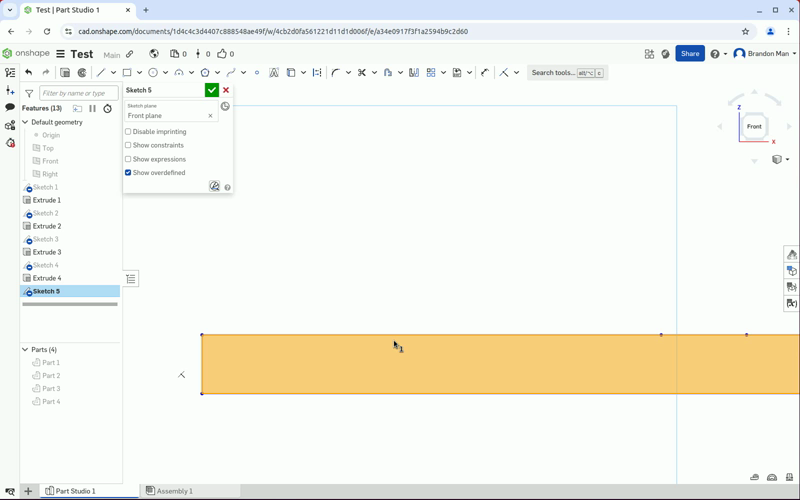
scroll(-6)
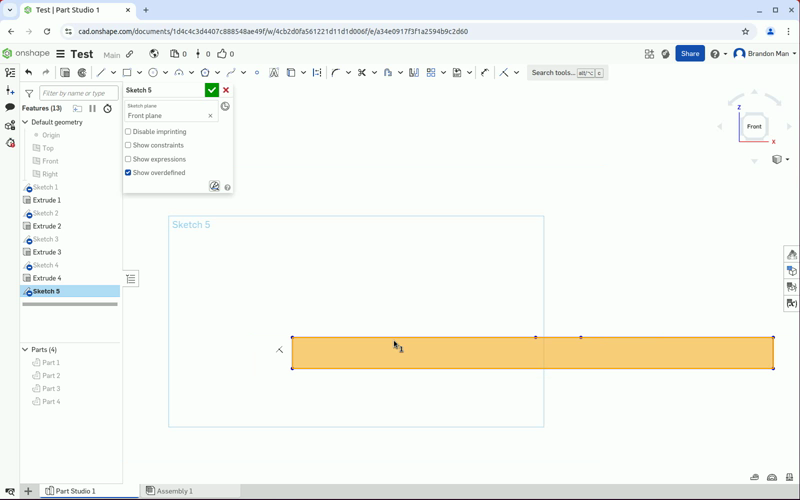
scroll(-6)
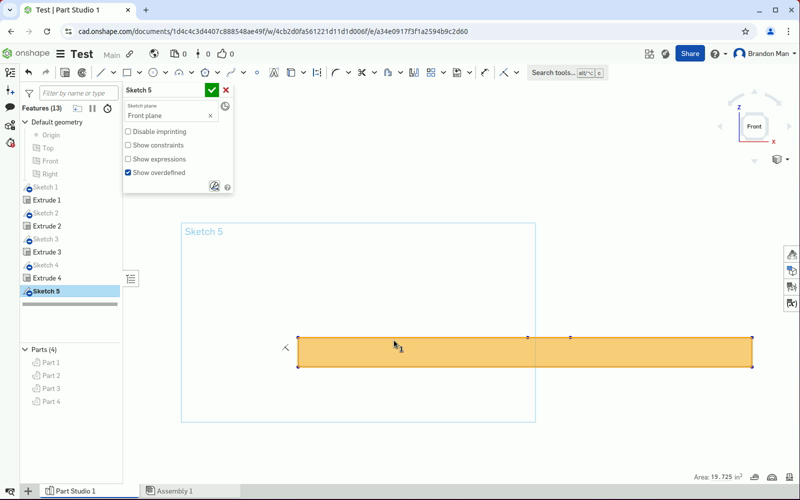
scroll(-6)
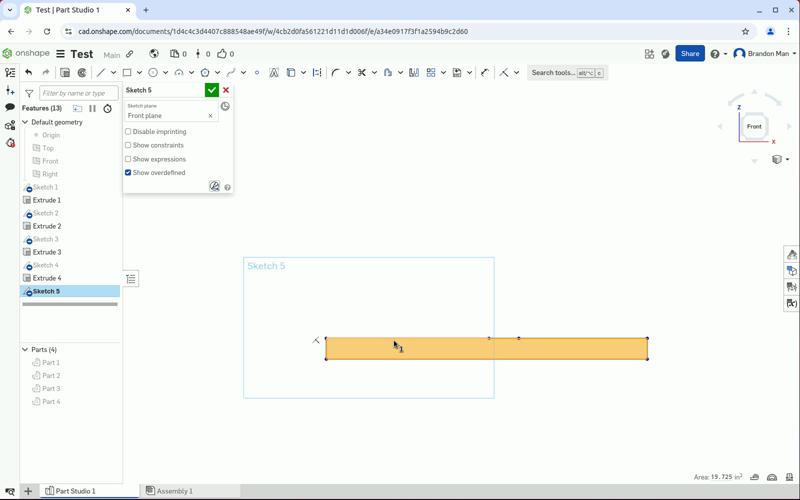
scroll(-6)
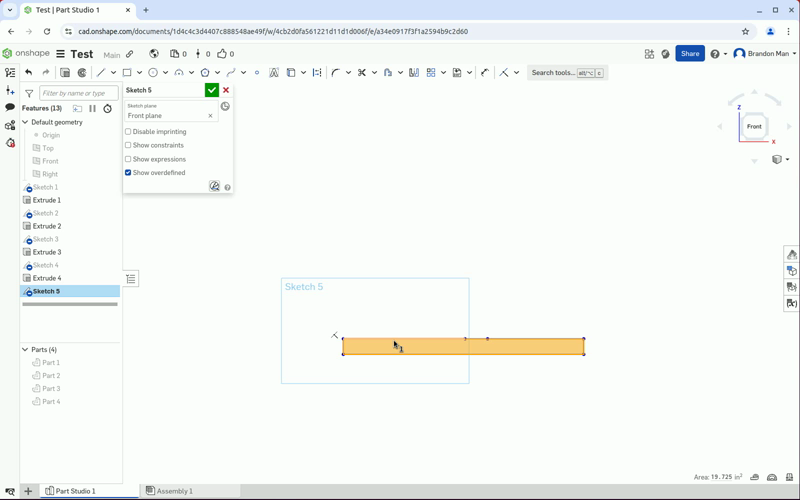
scroll(-6)
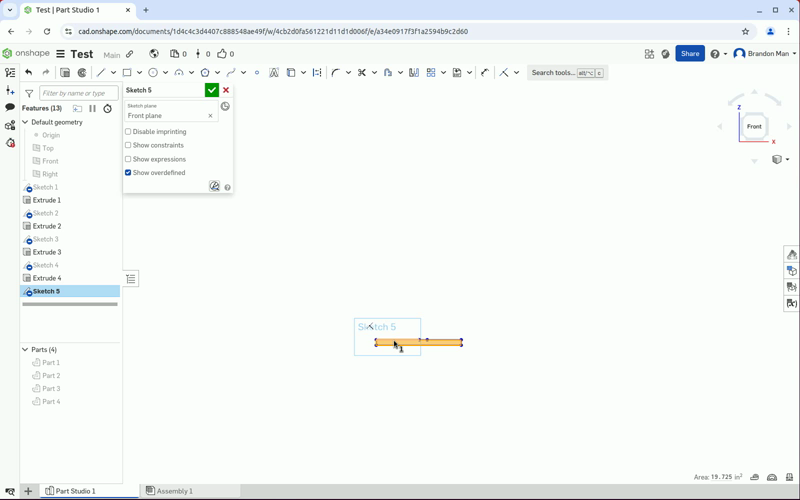
mouse_move(73, 352)
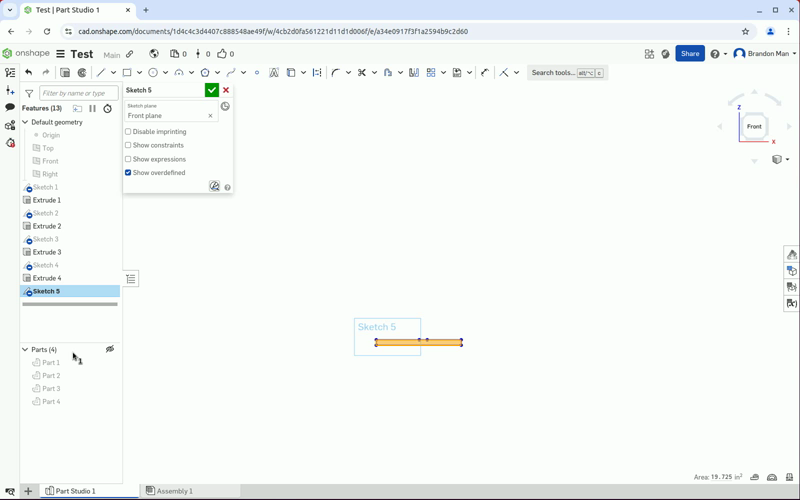
key(shift+y)
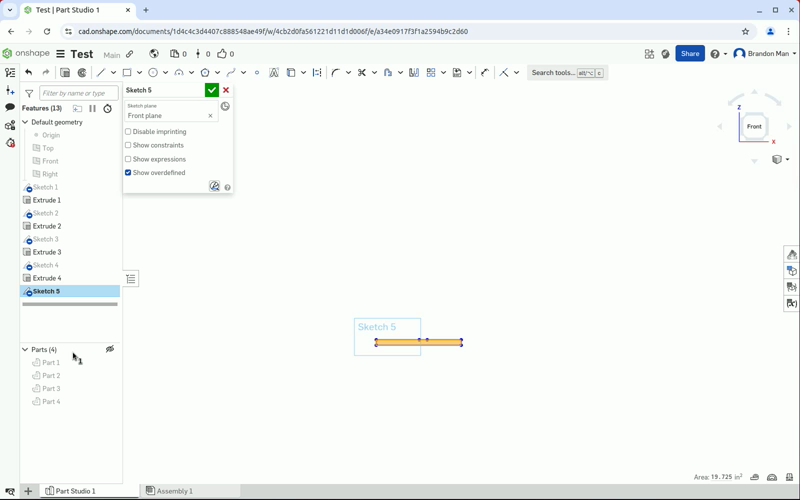
key(shift+e)
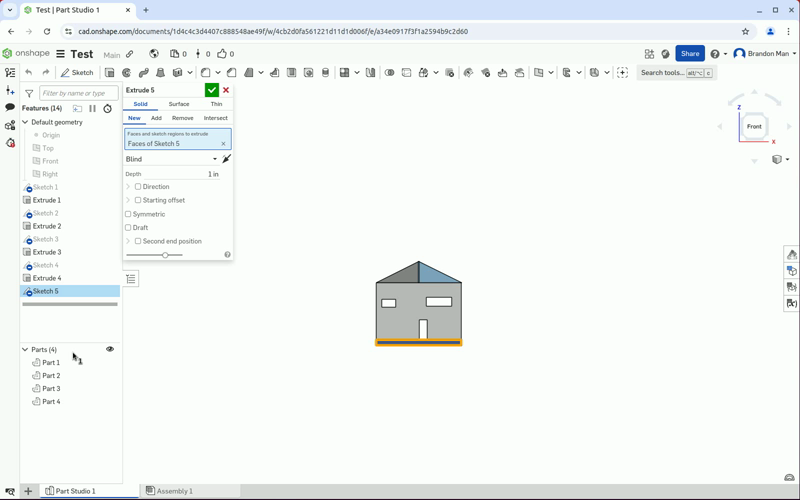
mouse_move(143, 106)
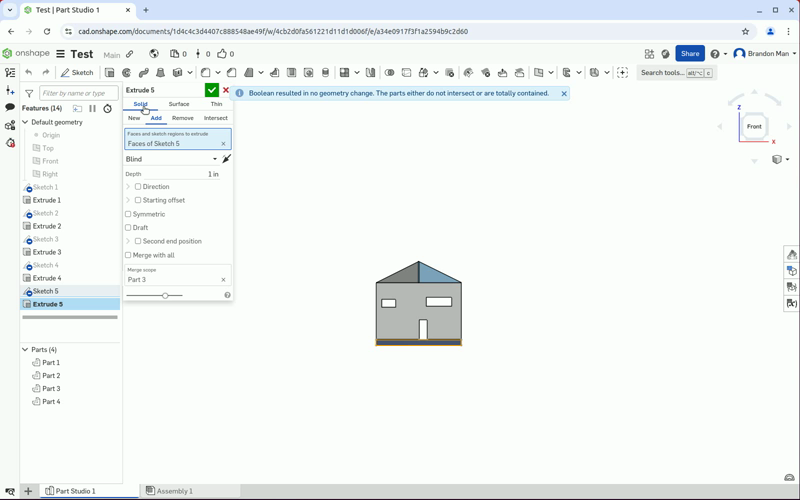
click(143, 106)
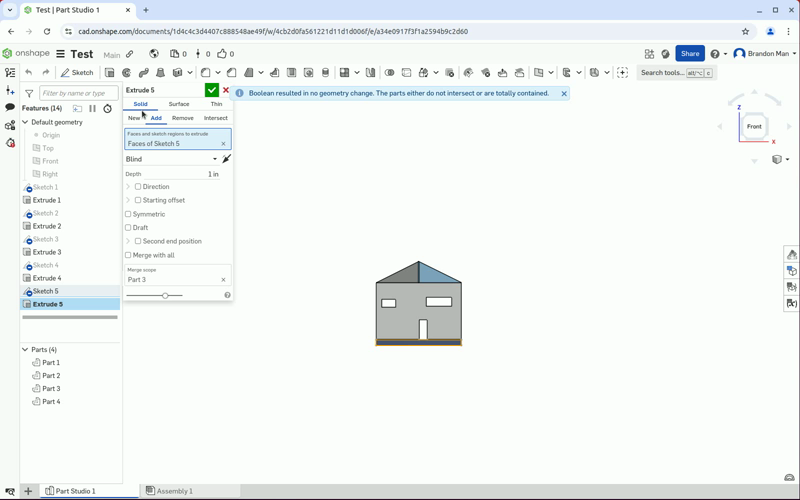
mouse_move(137, 120)
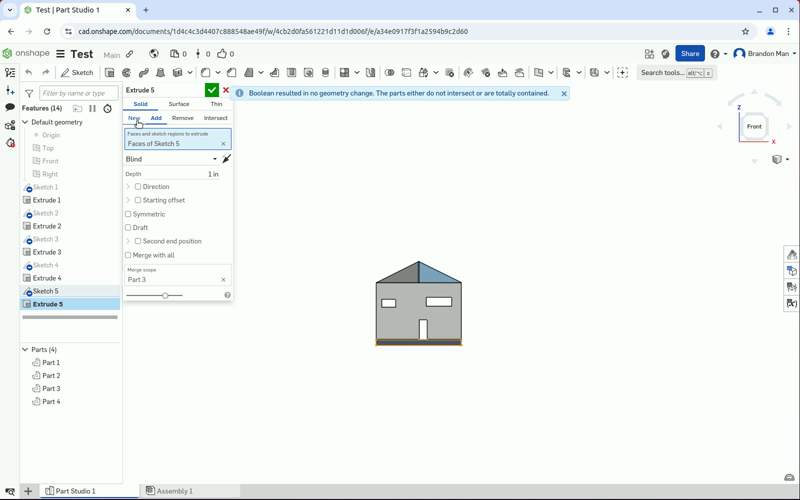
click(137, 120)
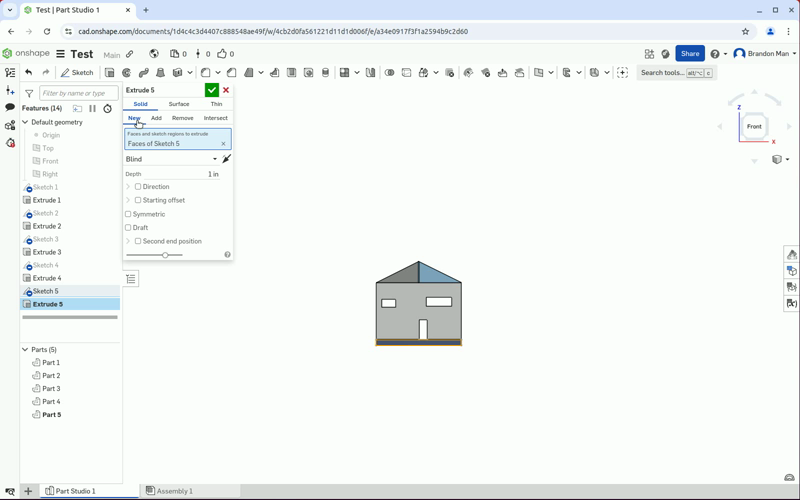
key(tab, 4)
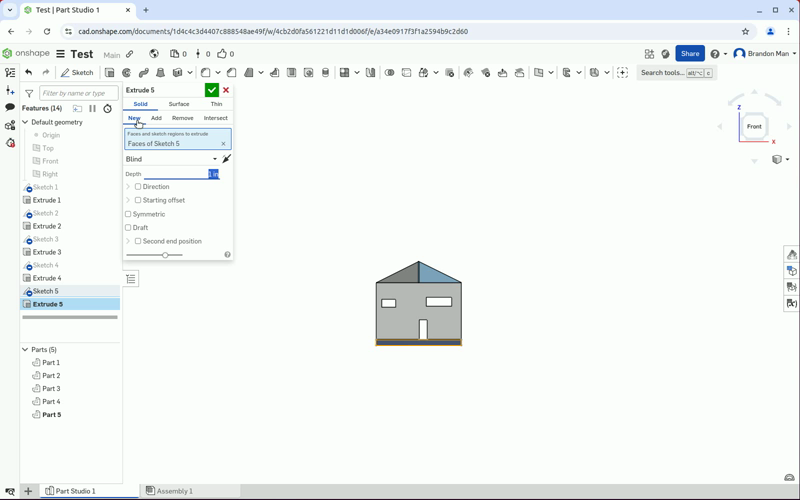
text(-5.296)
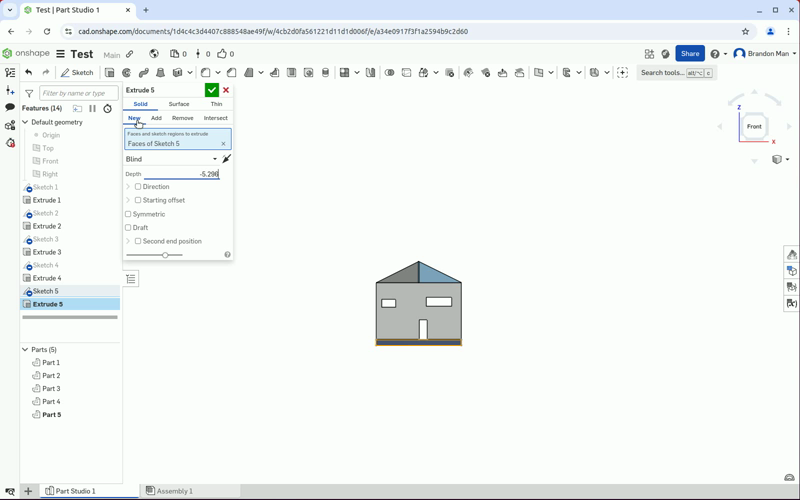
key(tab, 3)
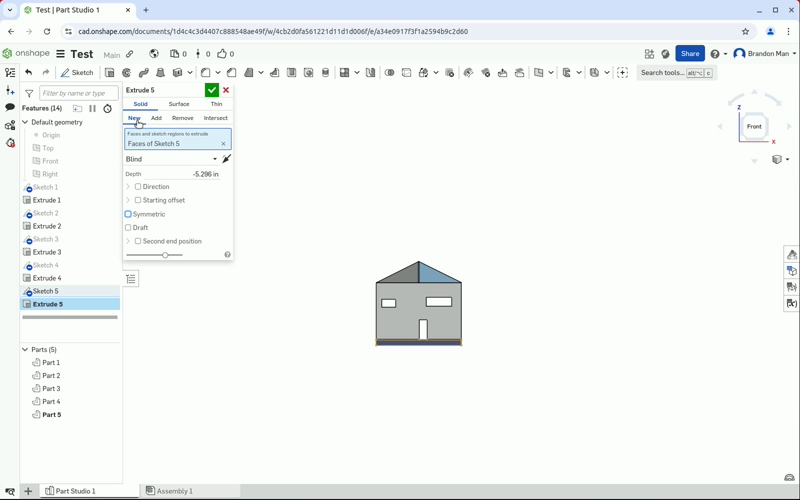
key(space)
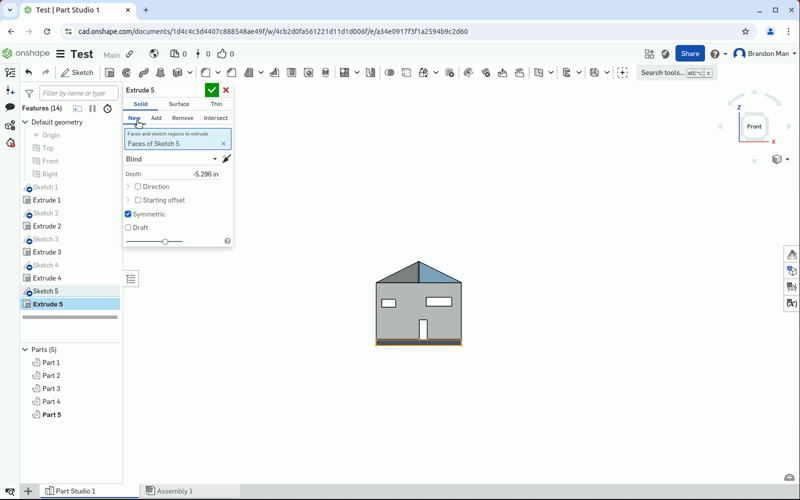
key(enter)
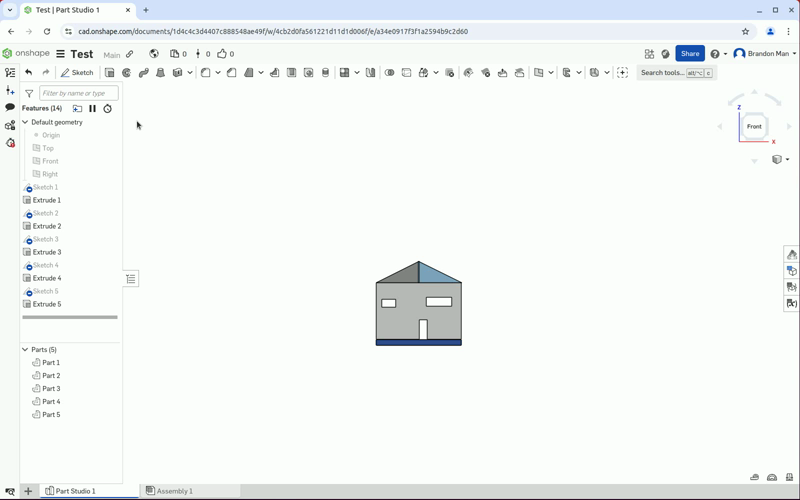
key(shift+h)
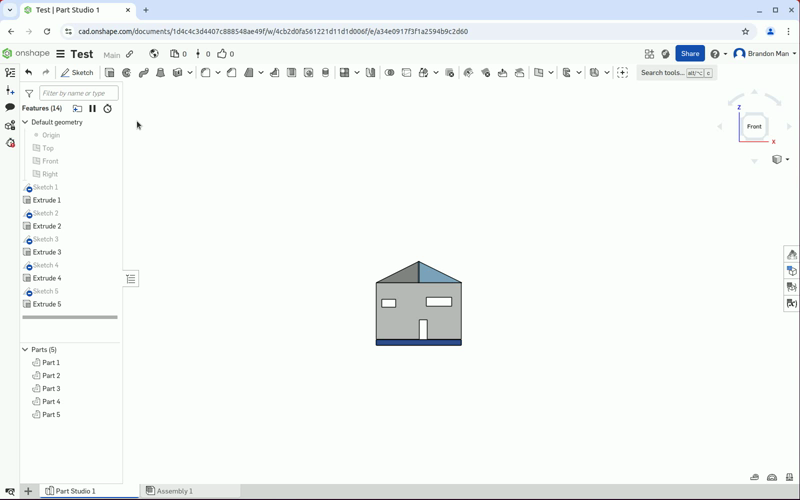
key(shift+h)
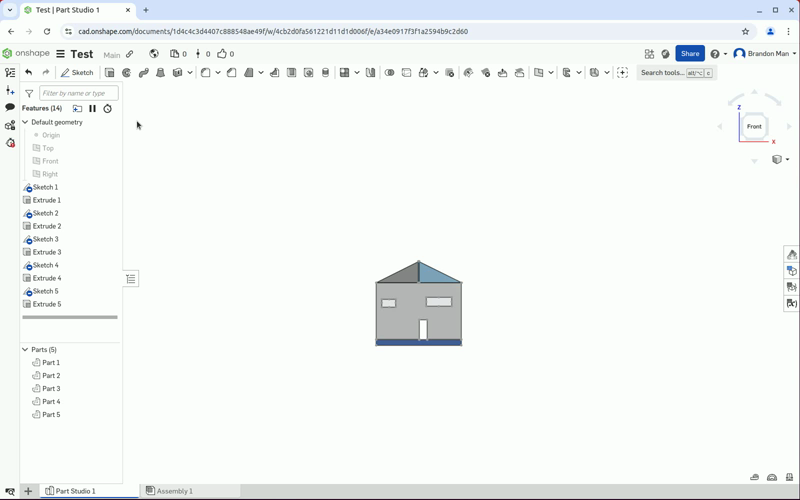
key(shift+7)
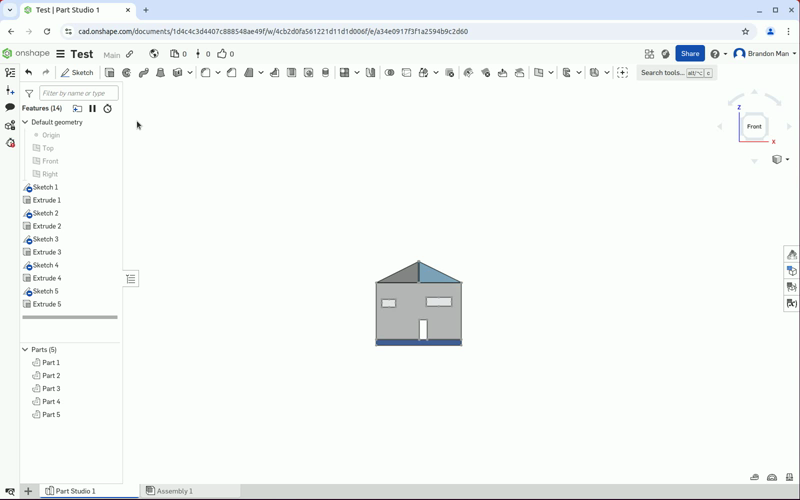
key(left, 2)
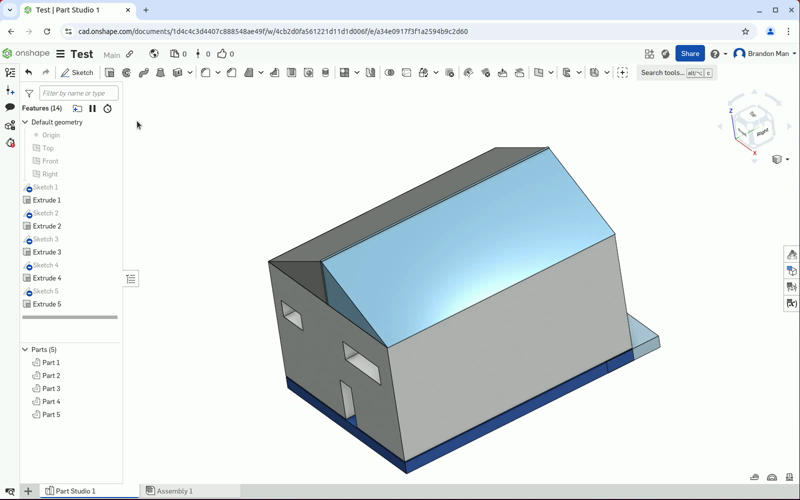
key(down, 2)
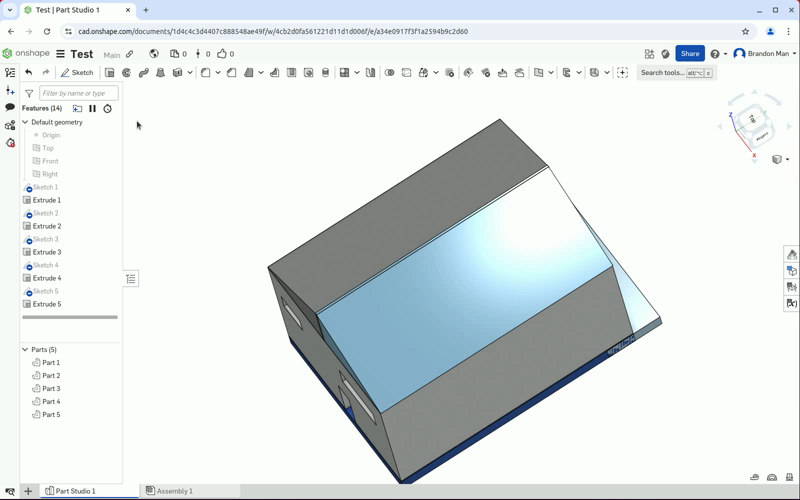
key(up, 2)
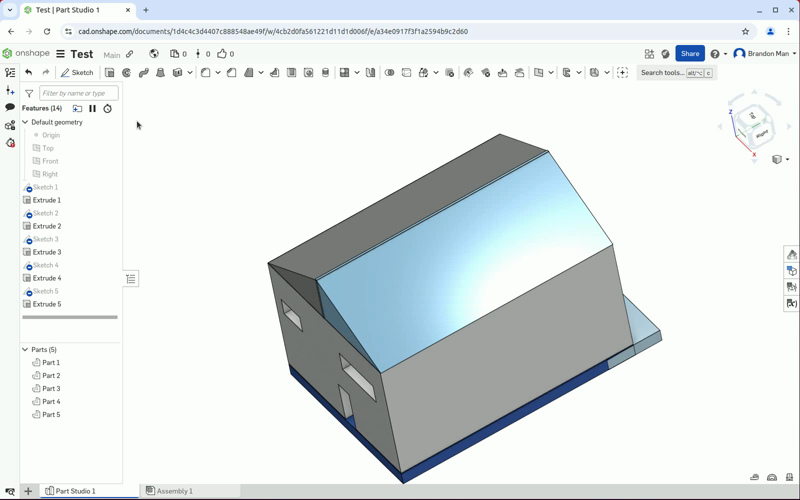
key(right, 2)
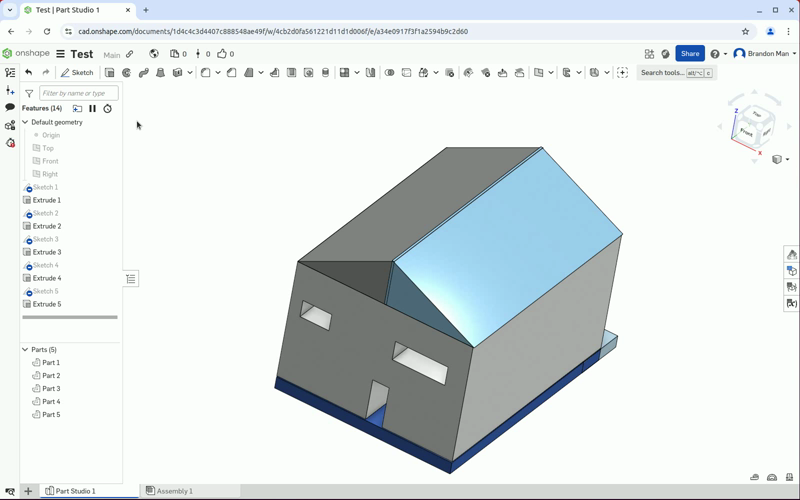
mouse_move(73, 189)
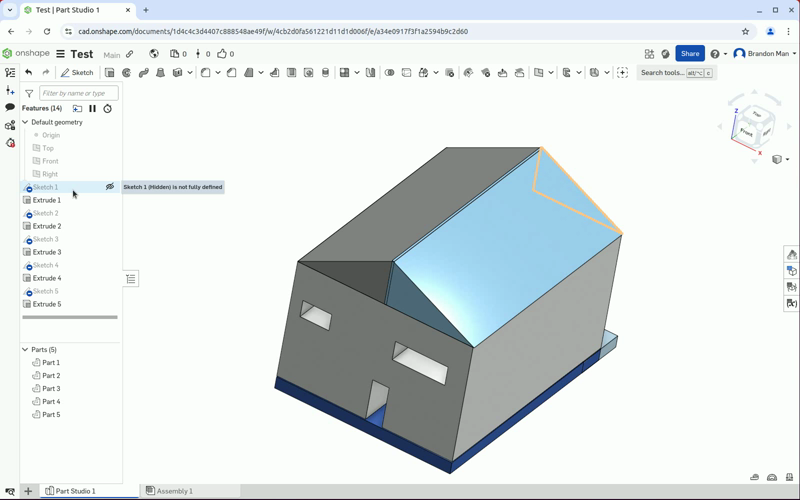
click(73, 189)